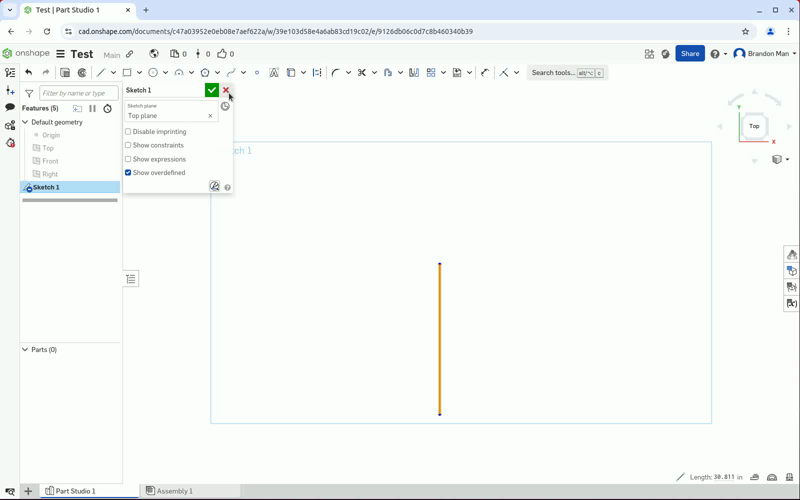
key(shift+h)
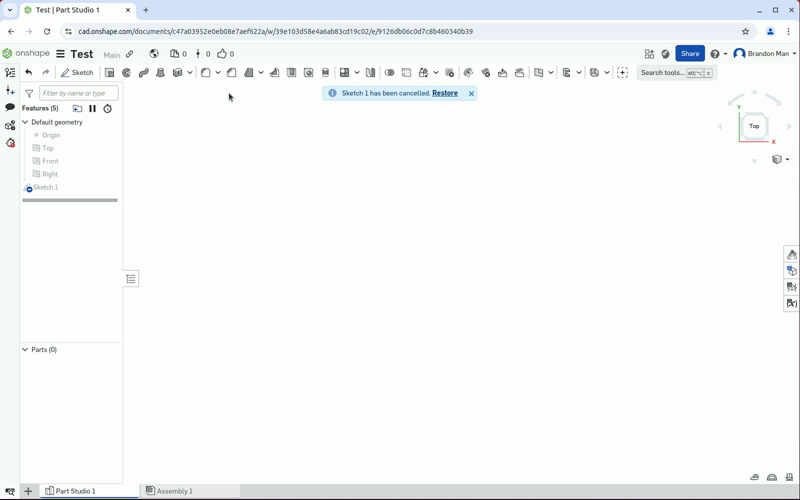
mouse_move(73, 352)
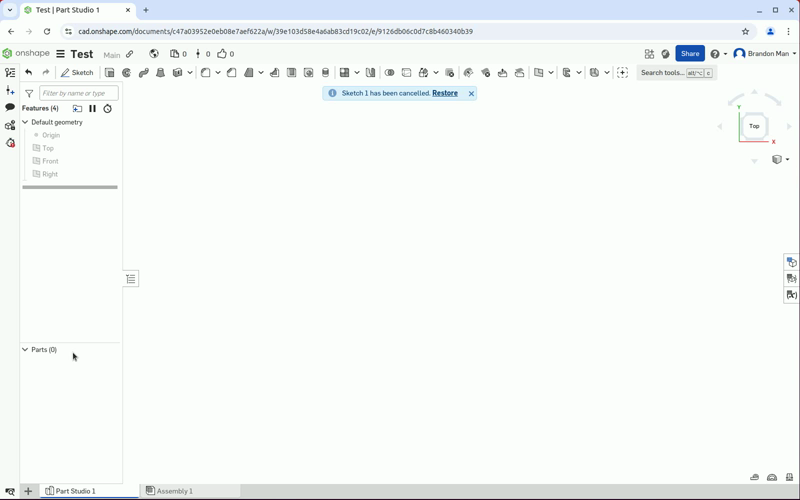
key(y)
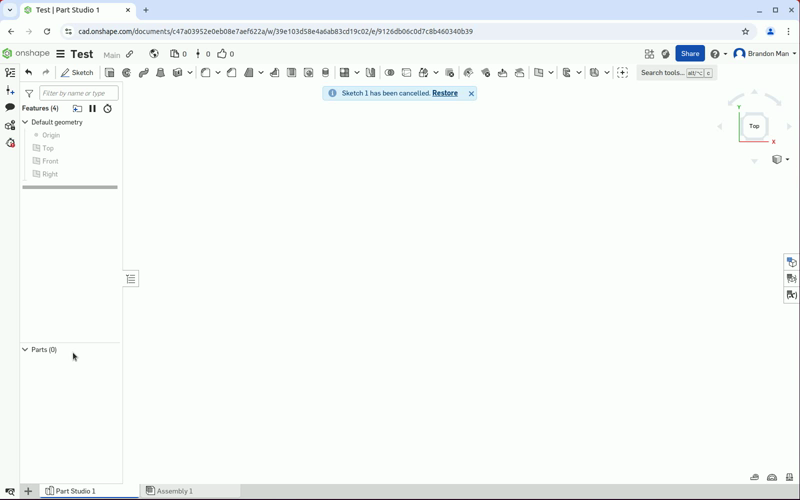
key(shift+p)
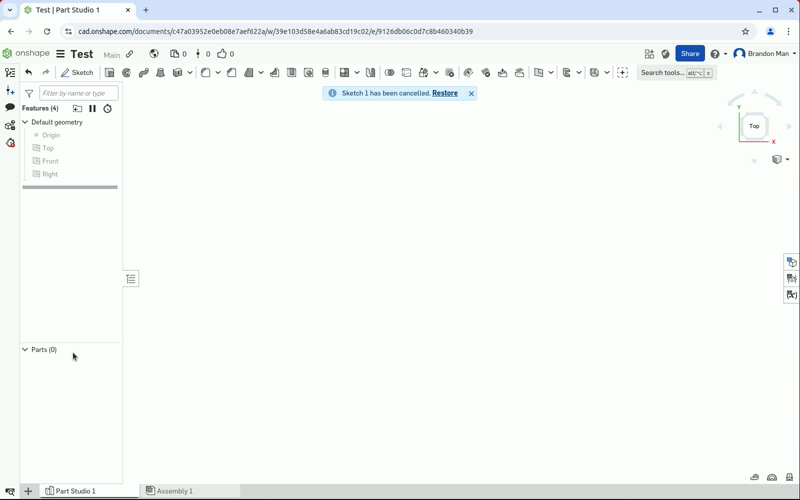
key(space)
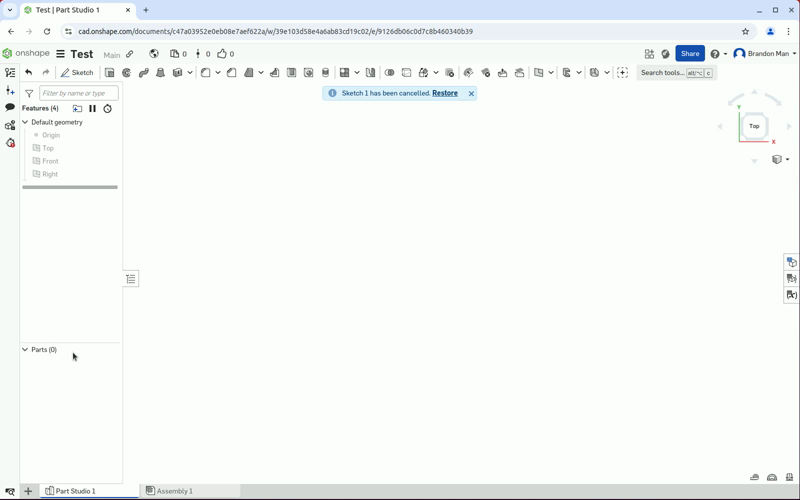
key_down(shift)
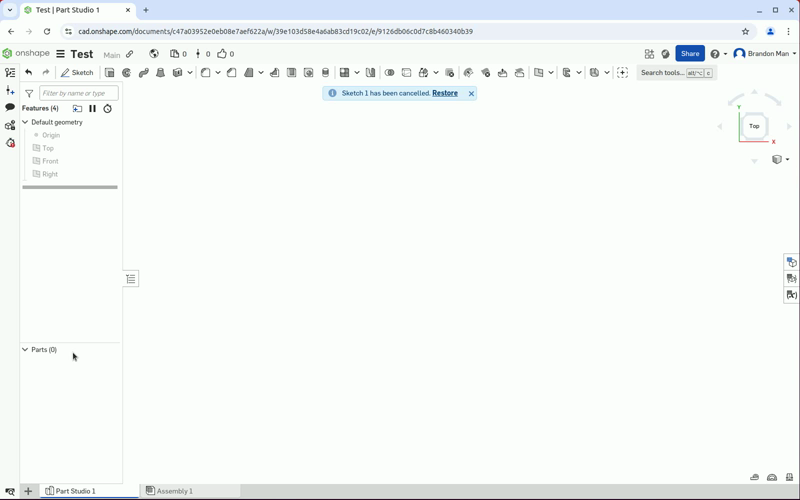
key(up)
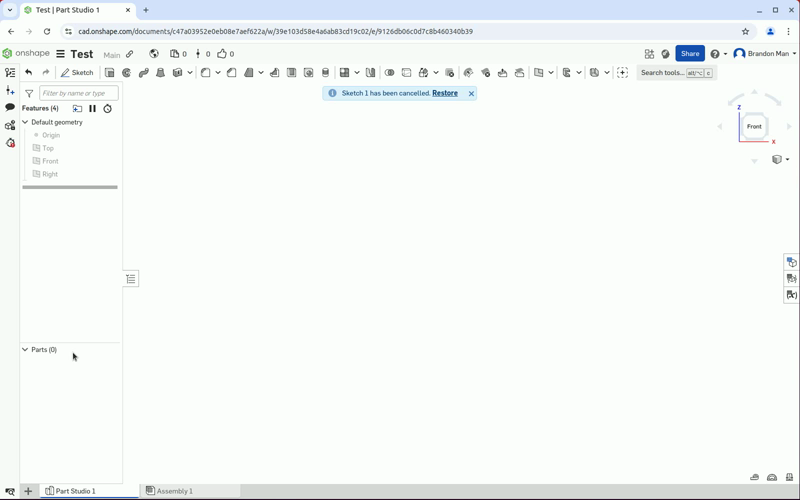
key_up(shift)
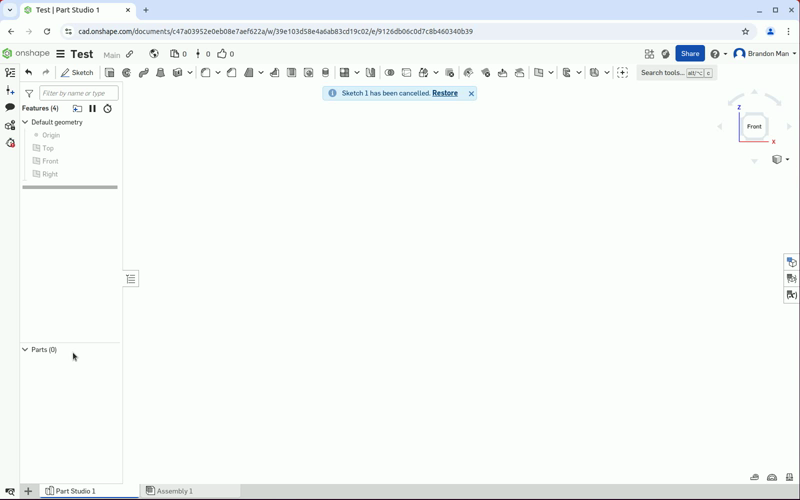
key(space)
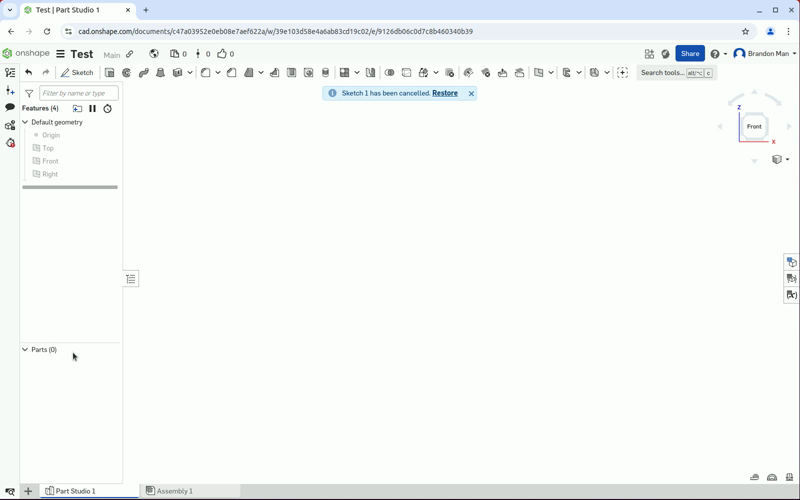
key_down(shift)
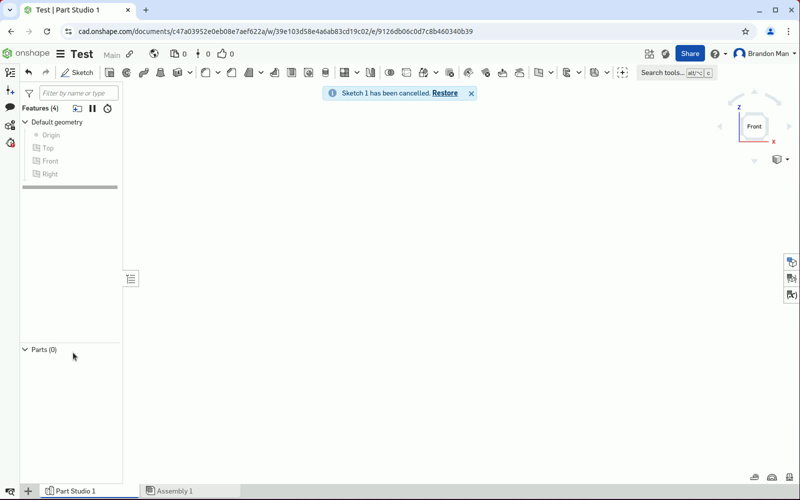
key(left)
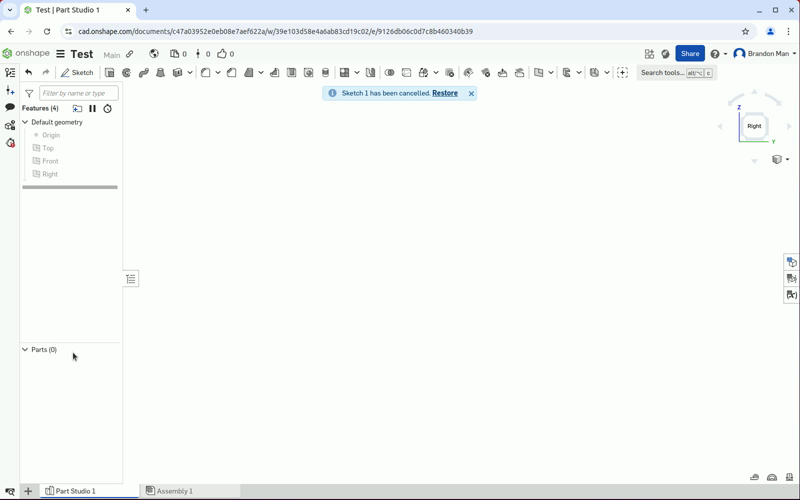
key_up(shift)
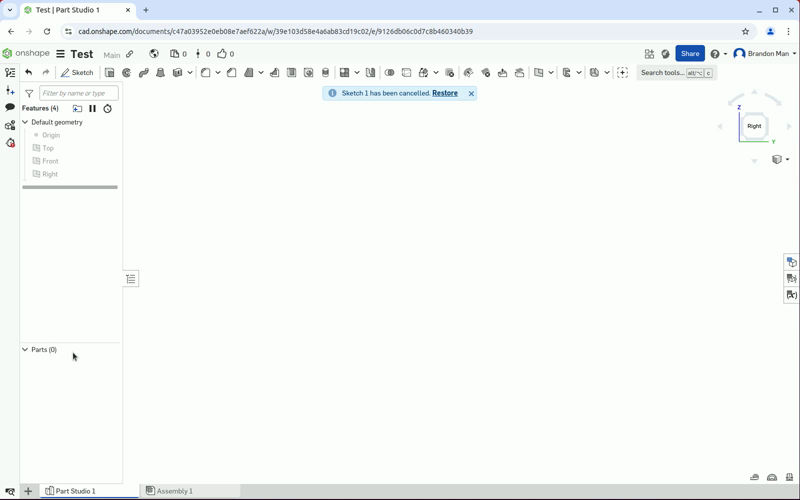
mouse_move(73, 352)
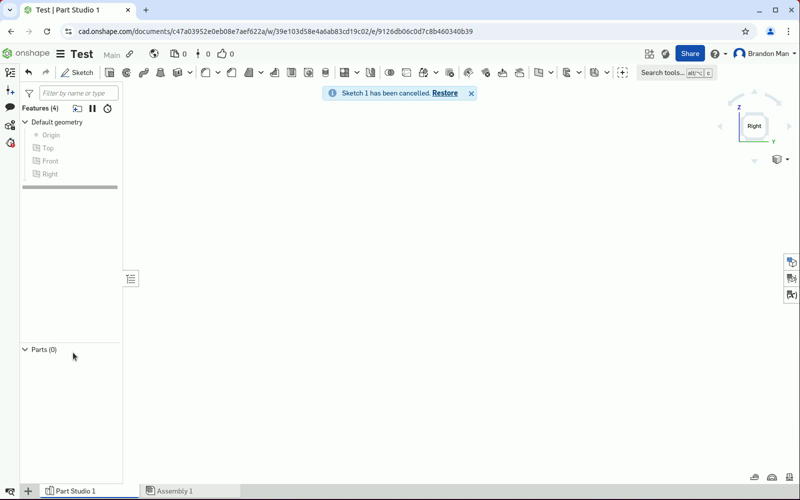
key(shift+y)
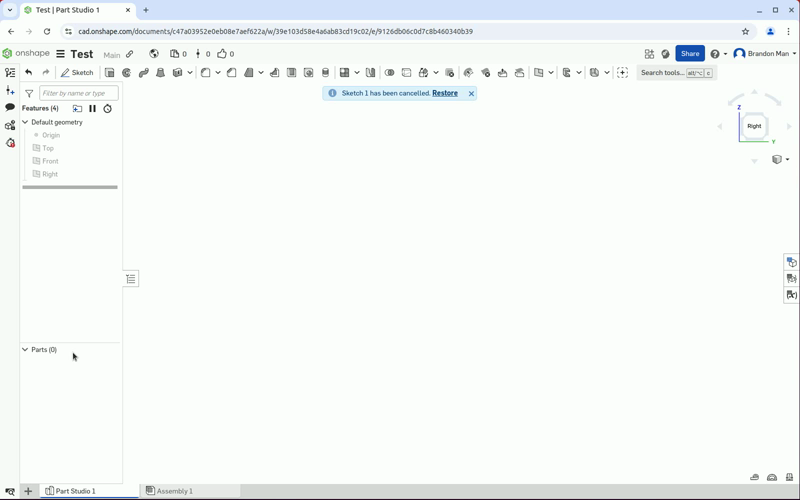
key(shift+s)
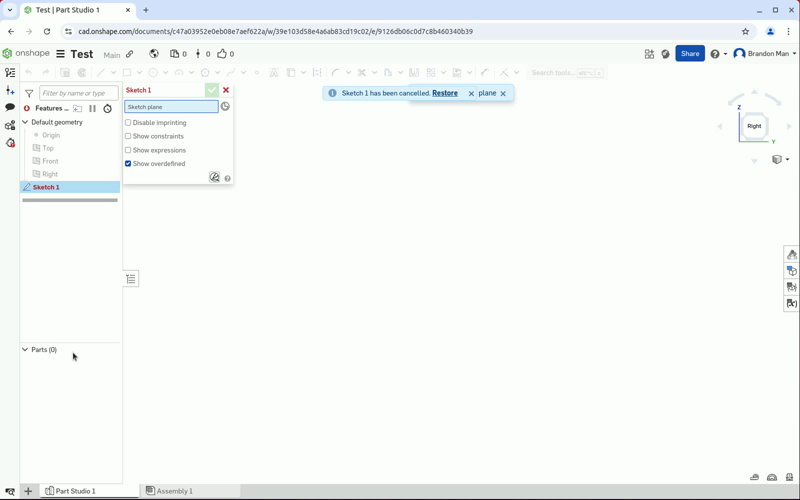
mouse_move(73, 176)
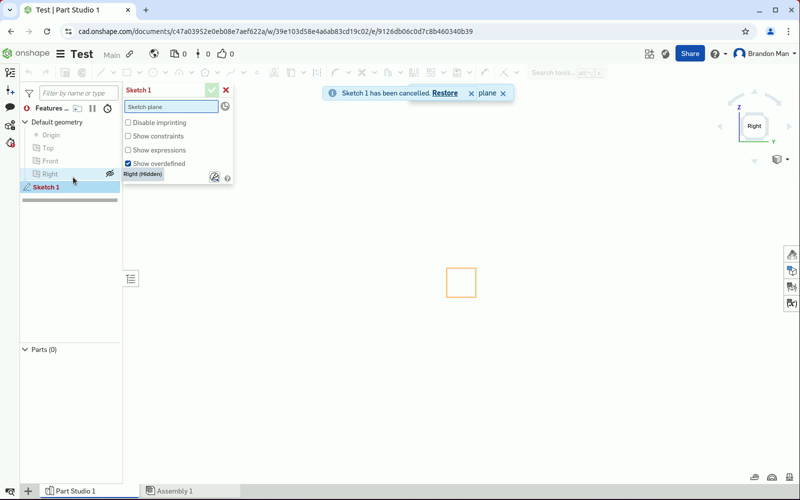
click(73, 176)
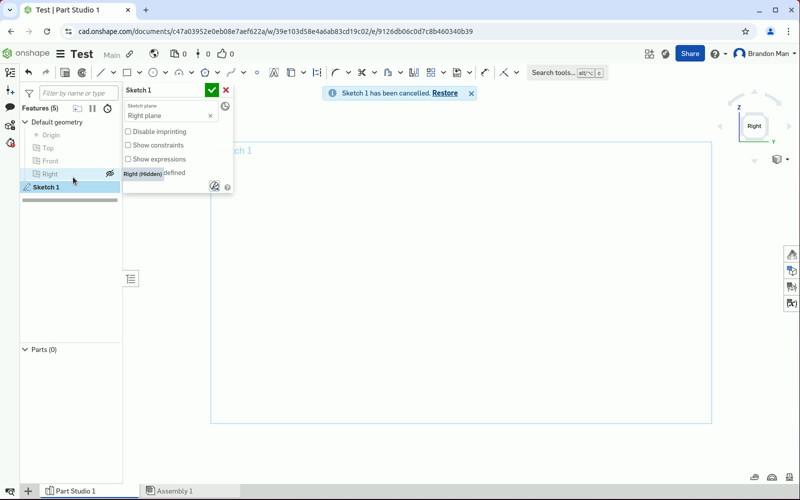
mouse_move(73, 352)
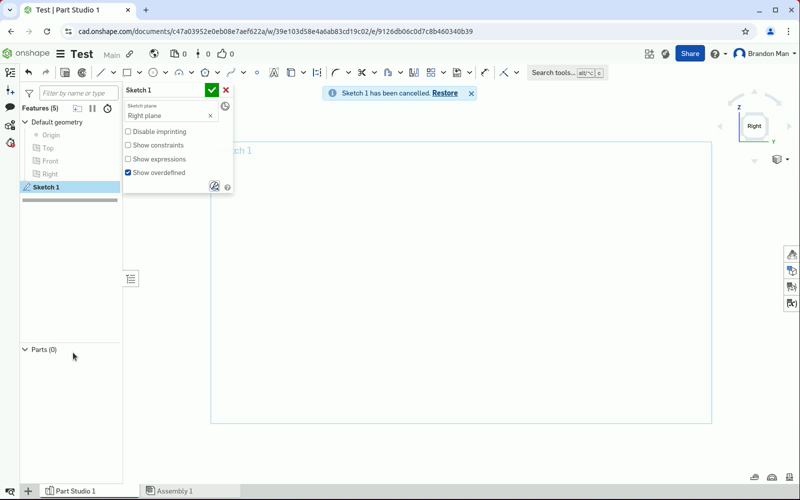
key(y)
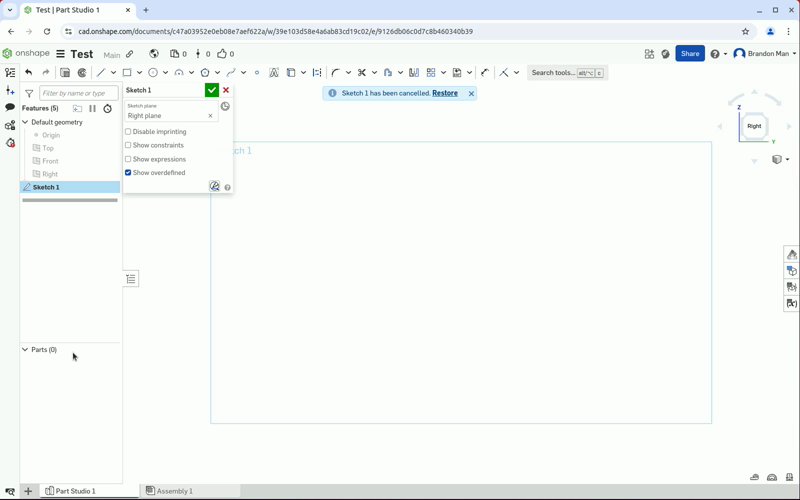
key(c)
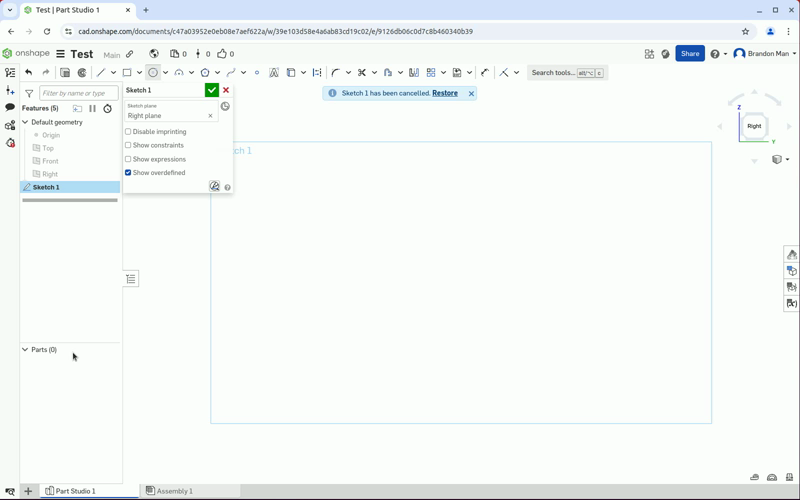
key_down(shift)
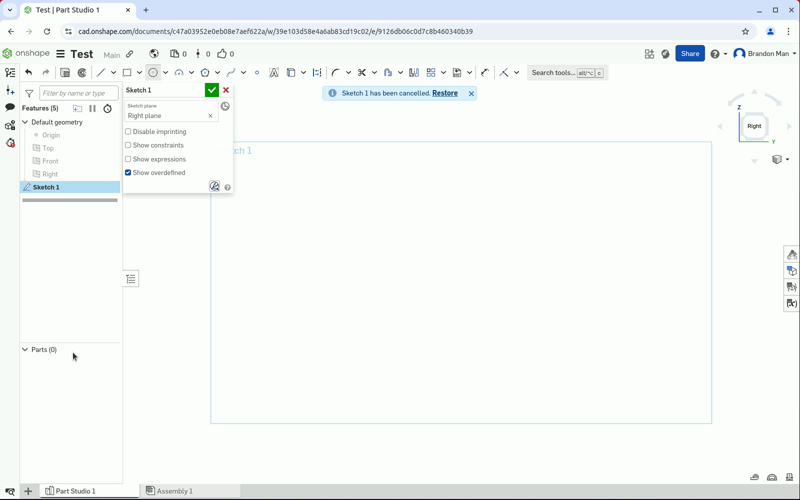
mouse_move(461, 178)
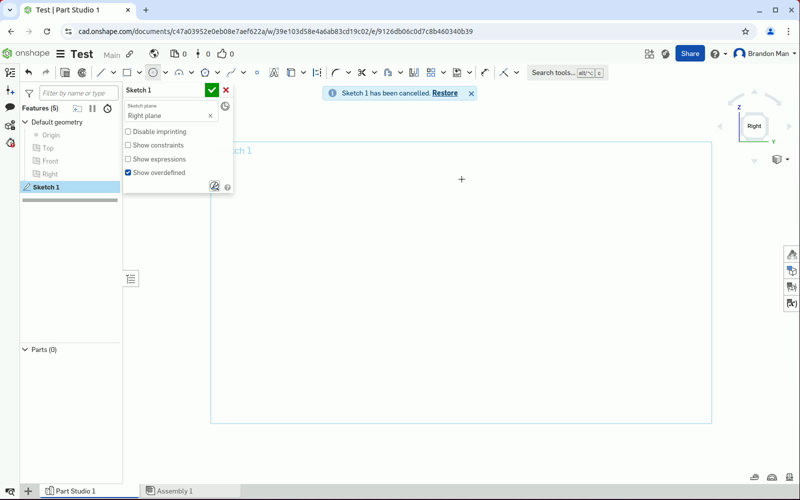
click(461, 178)
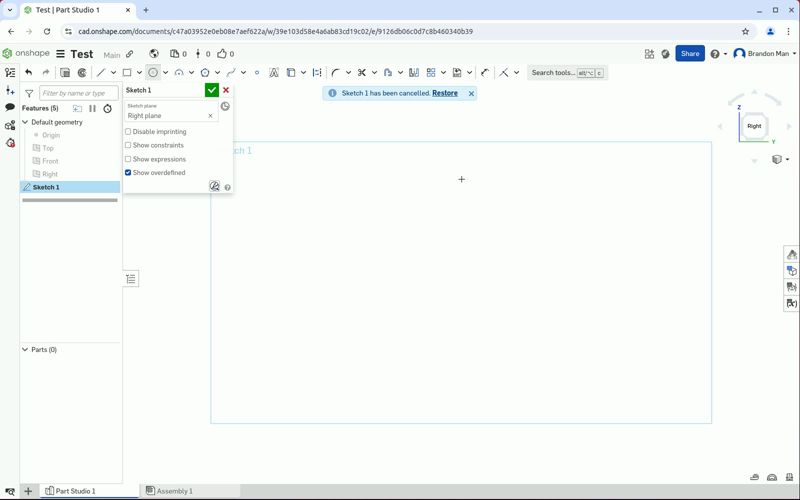
key_up(shift)
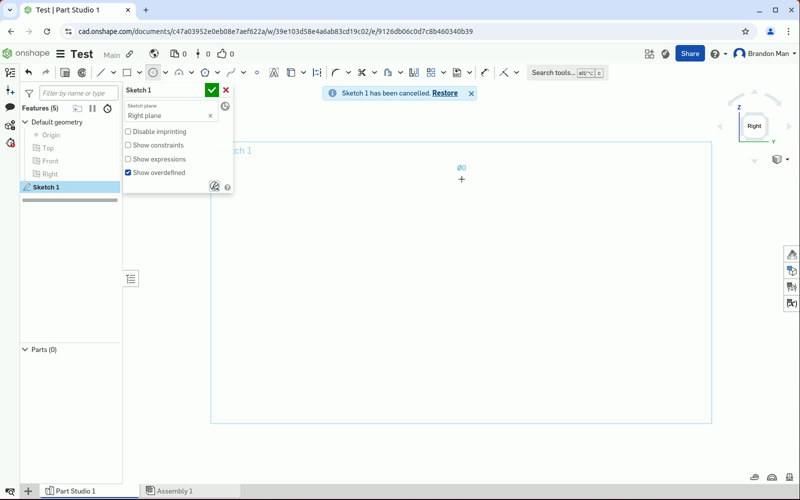
mouse_move(471, 178)
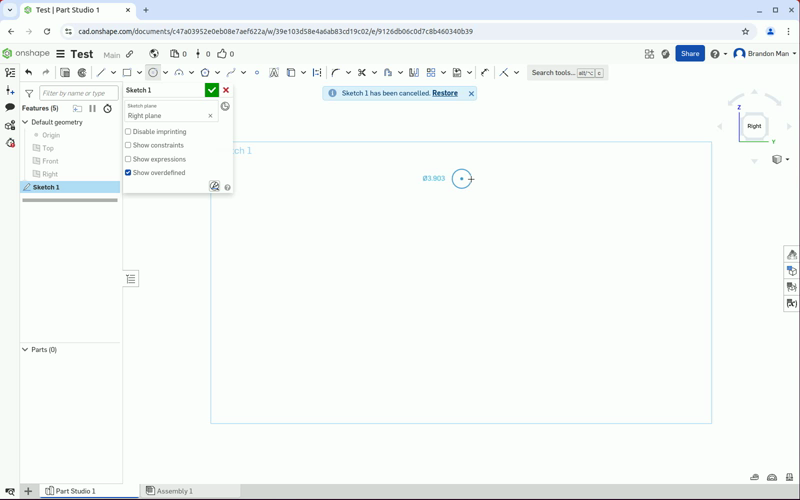
click(471, 178)
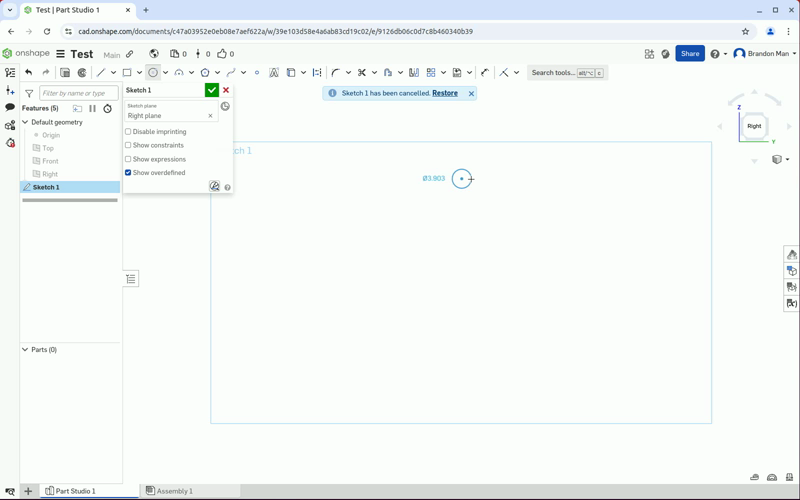
key(esc)
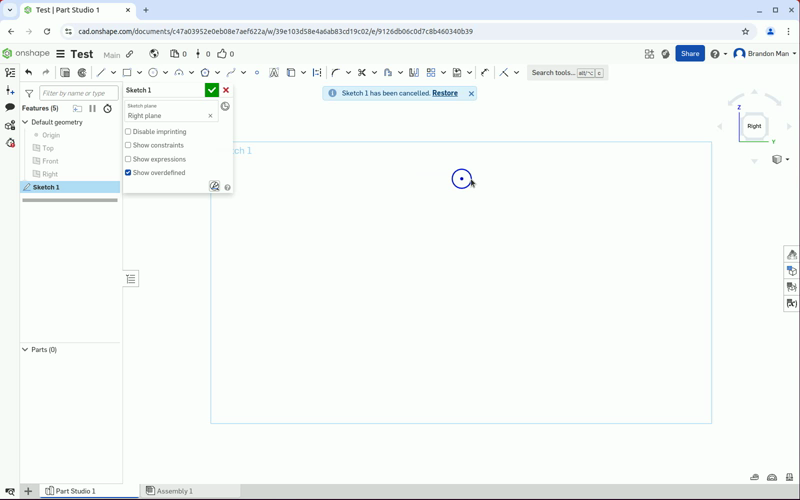
key(c)
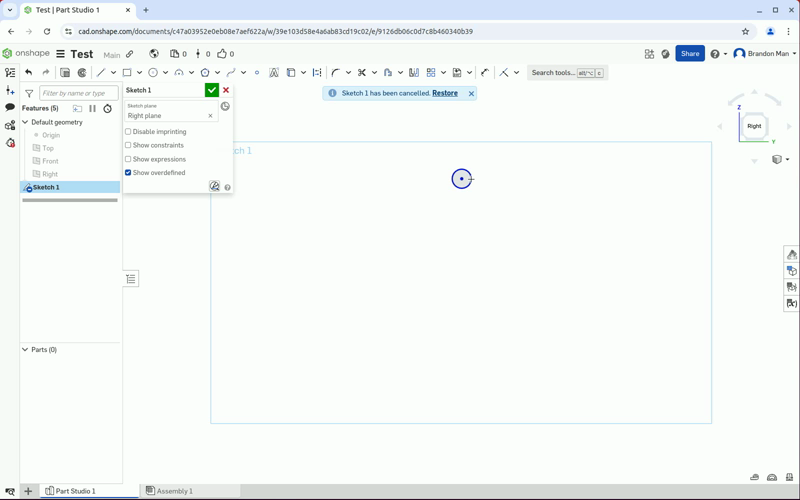
key_down(shift)
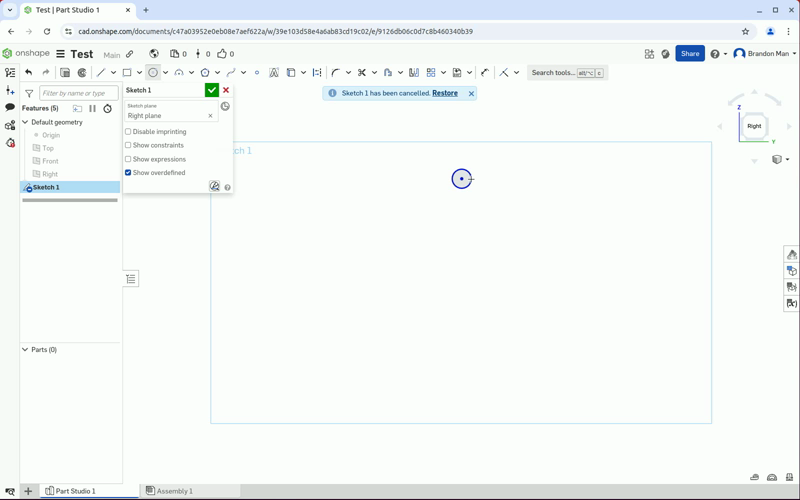
mouse_move(461, 178)
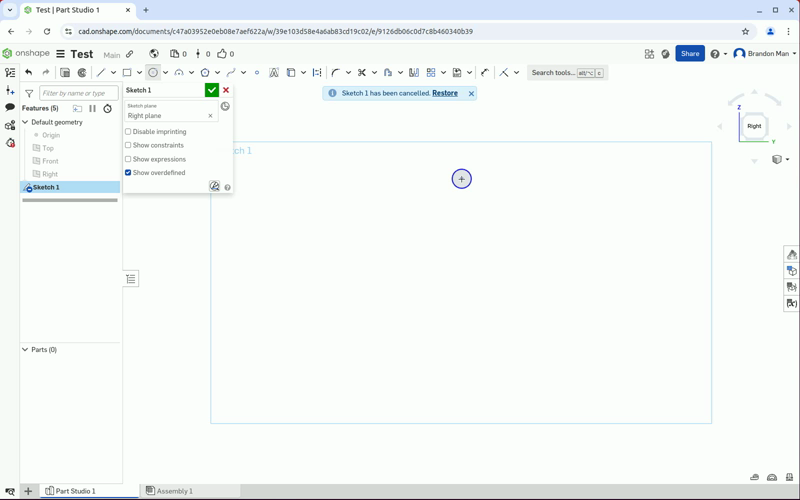
click(461, 178)
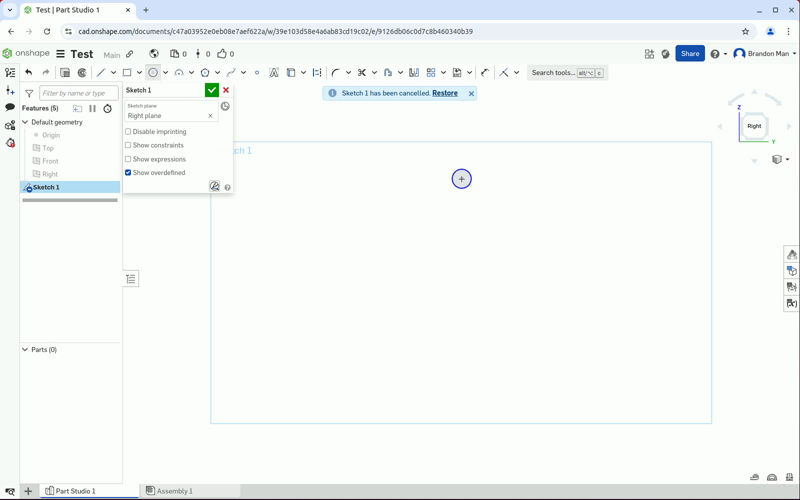
key_up(shift)
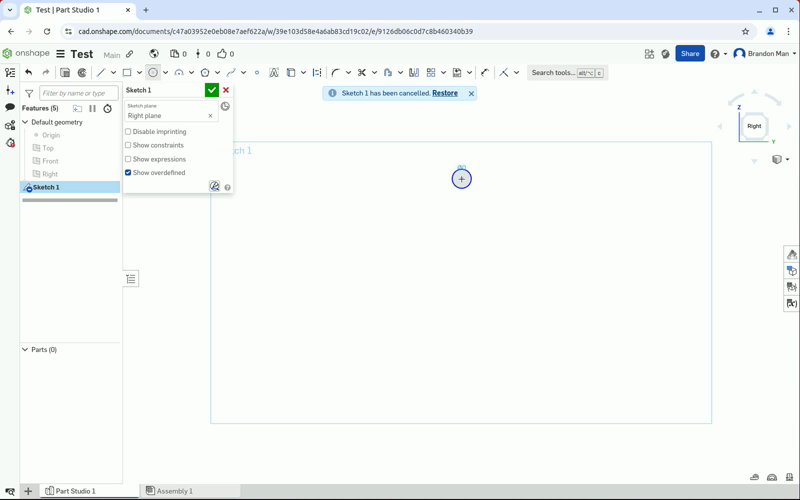
mouse_move(464, 178)
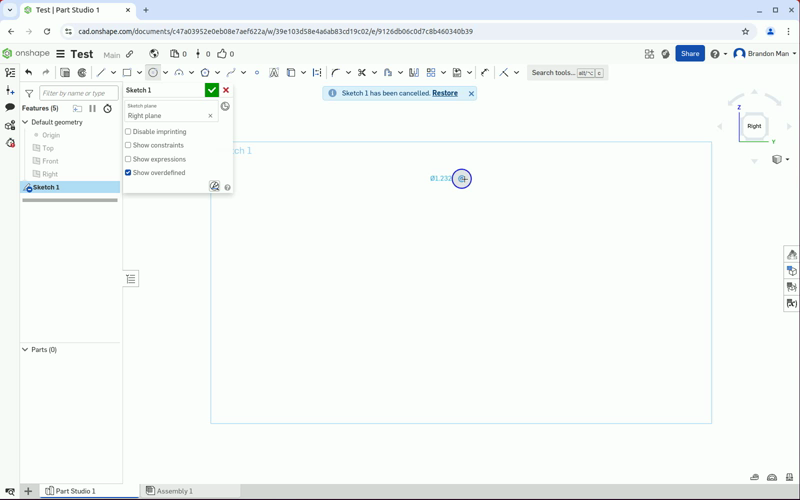
scroll(6)
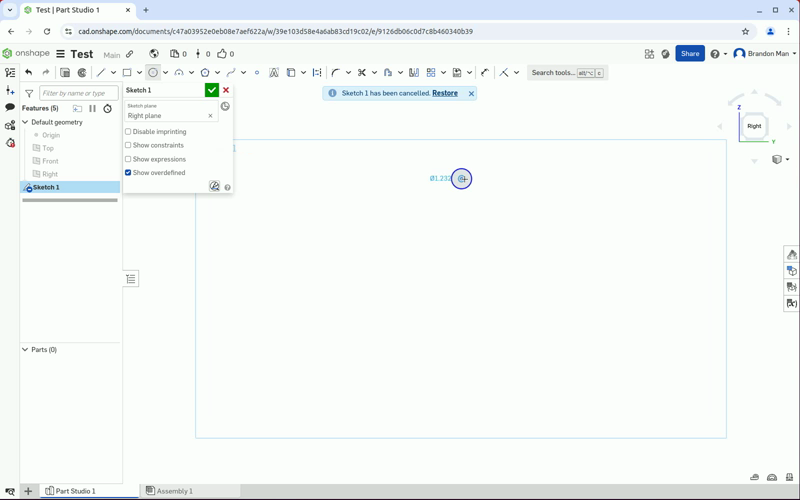
scroll(6)
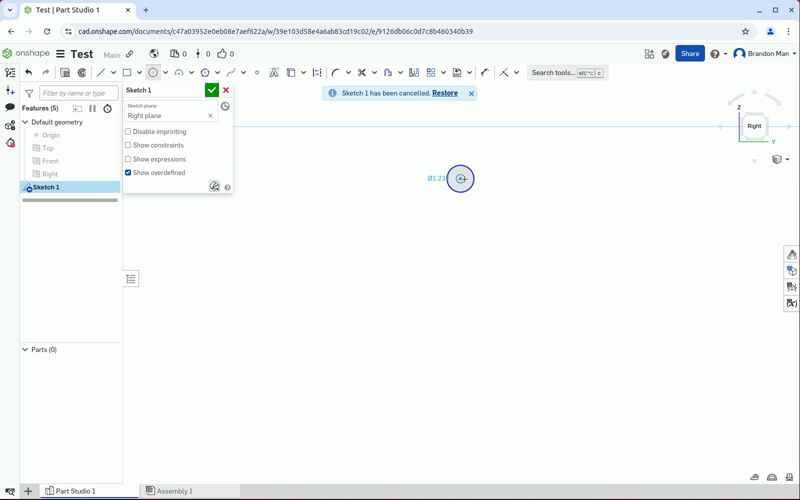
scroll(6)
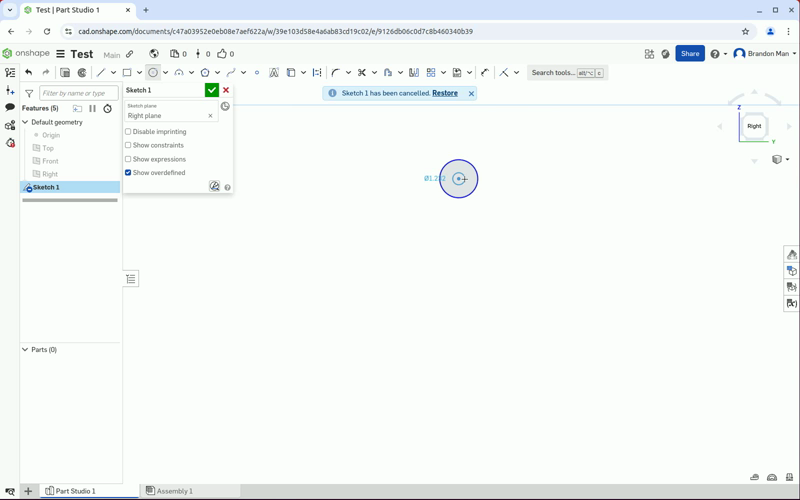
scroll(6)
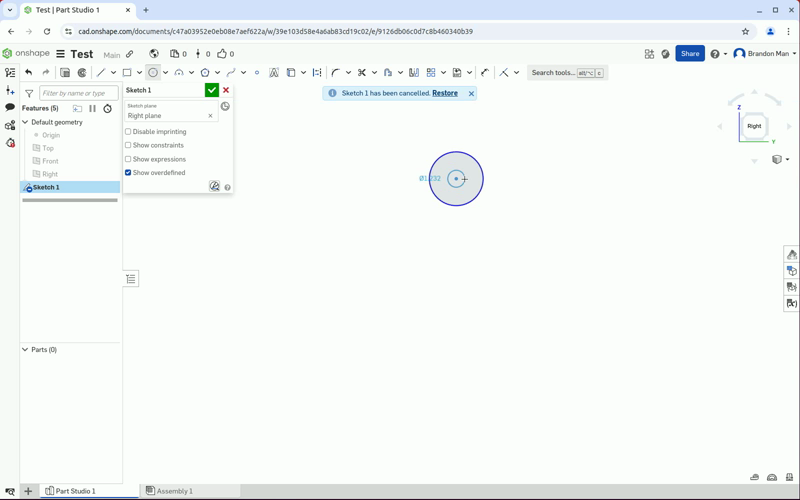
scroll(6)
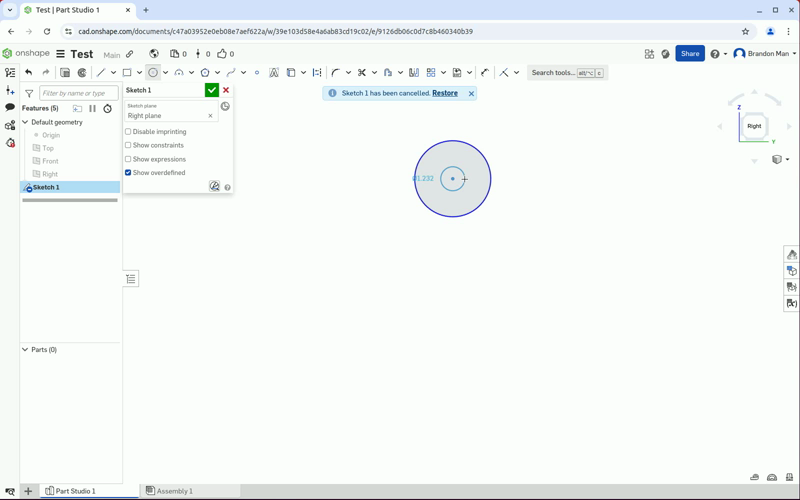
scroll(6)
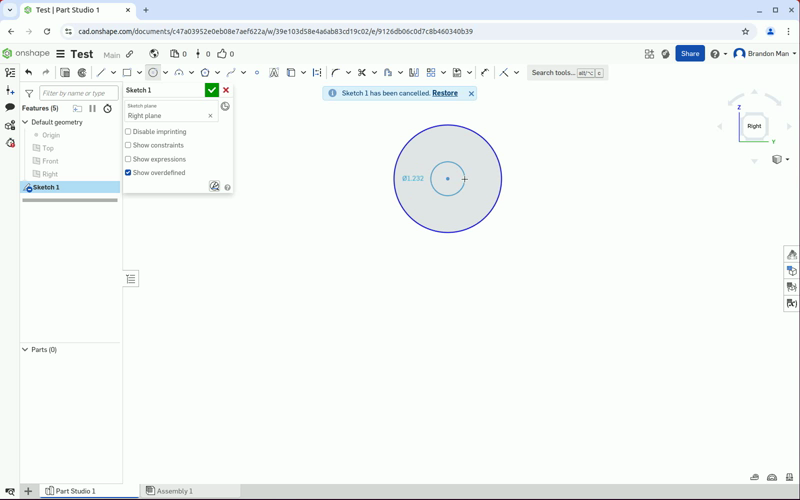
scroll(6)
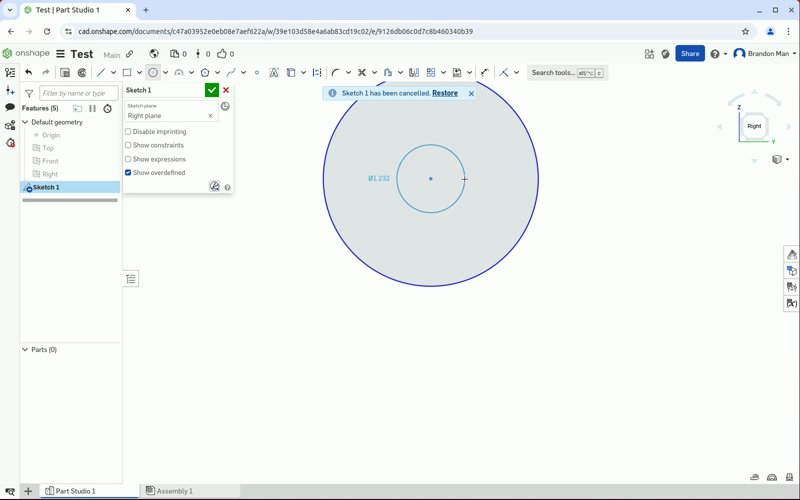
click(464, 178)
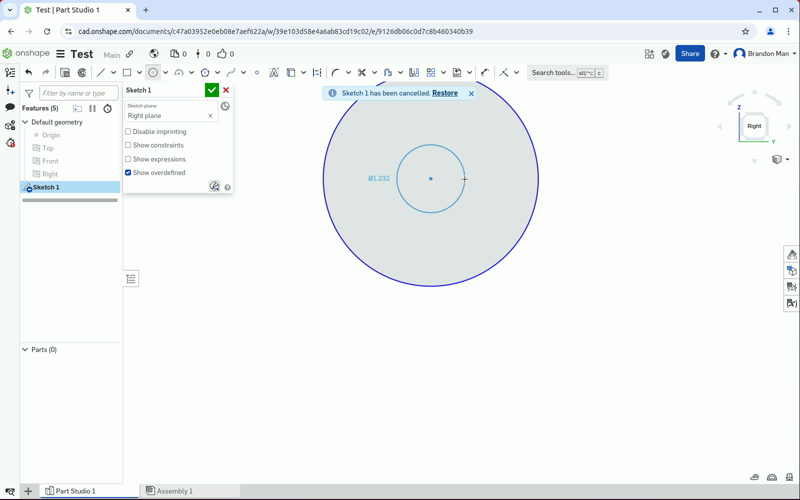
scroll(-6)
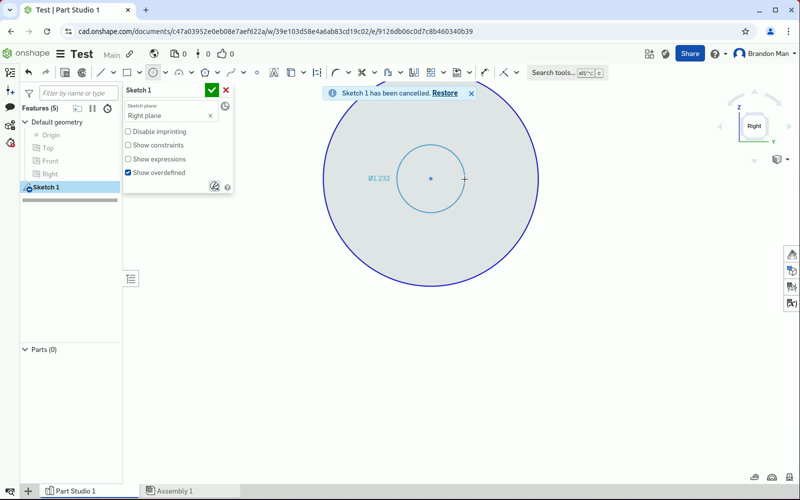
scroll(-6)
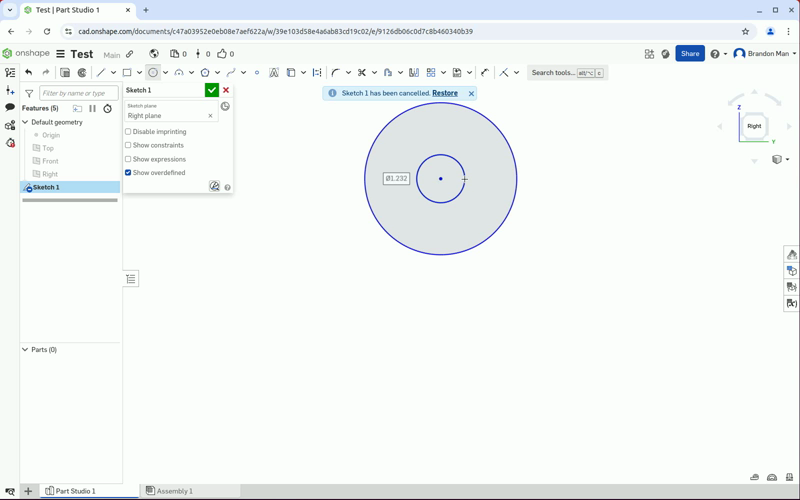
scroll(-6)
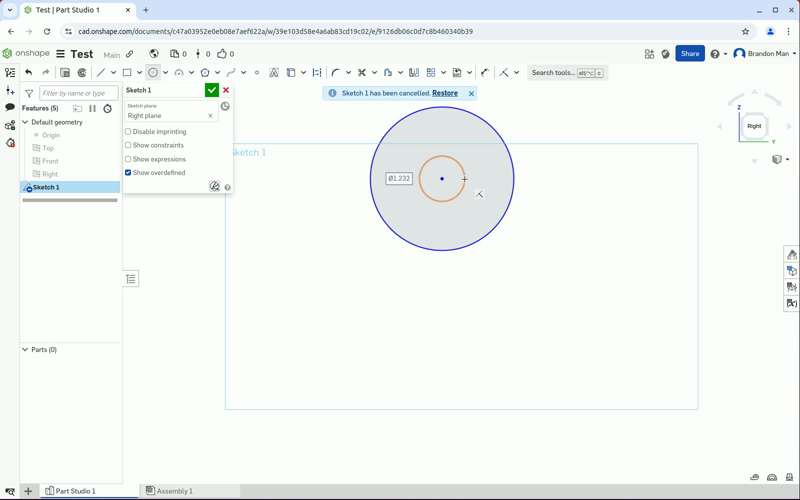
scroll(-6)
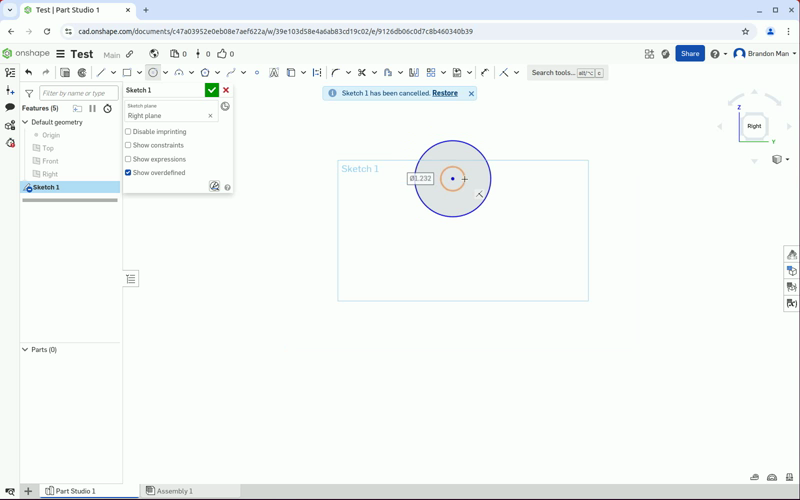
scroll(-6)
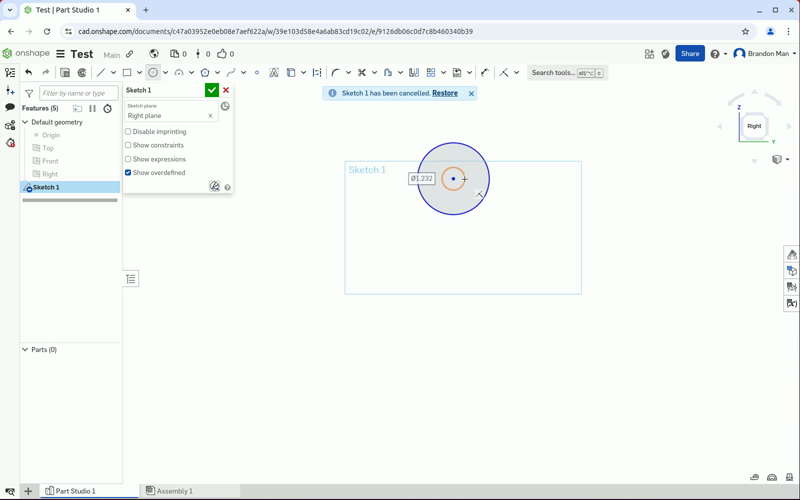
scroll(-6)
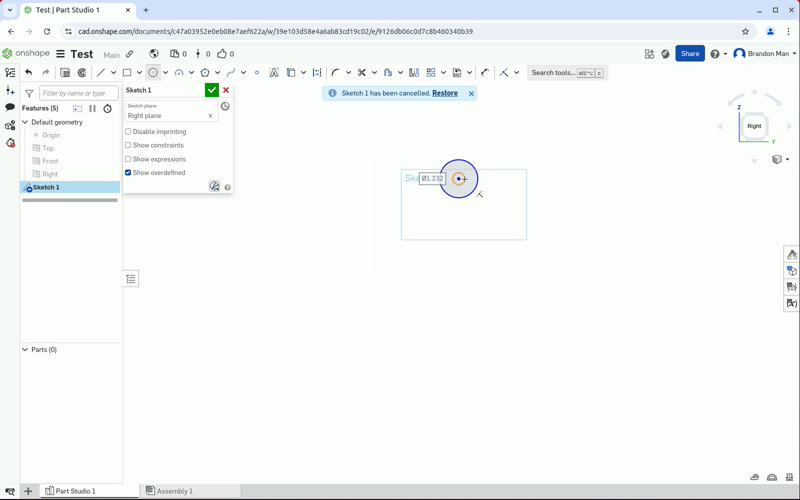
scroll(-6)
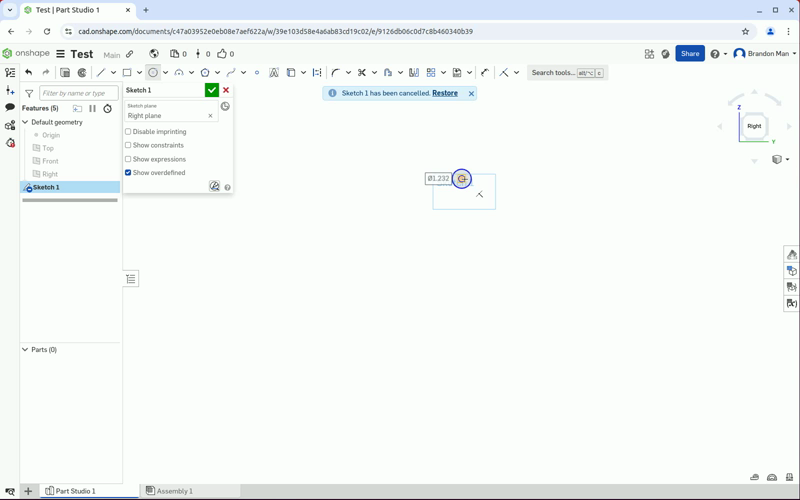
key(esc)
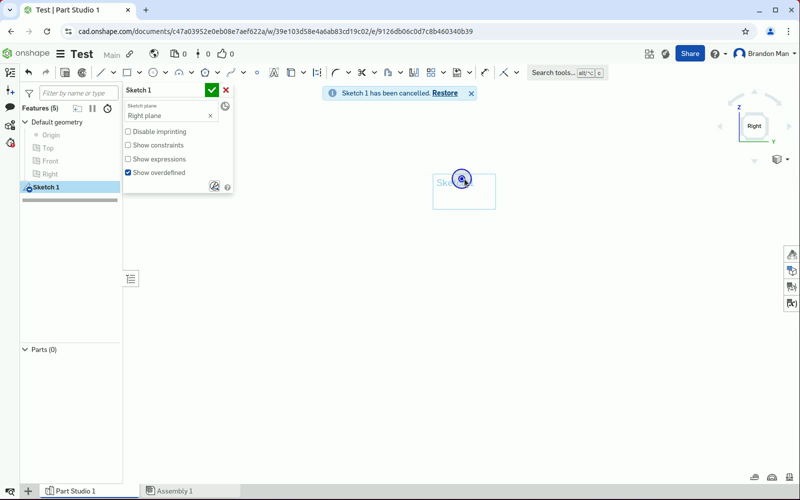
mouse_move(460, 174)
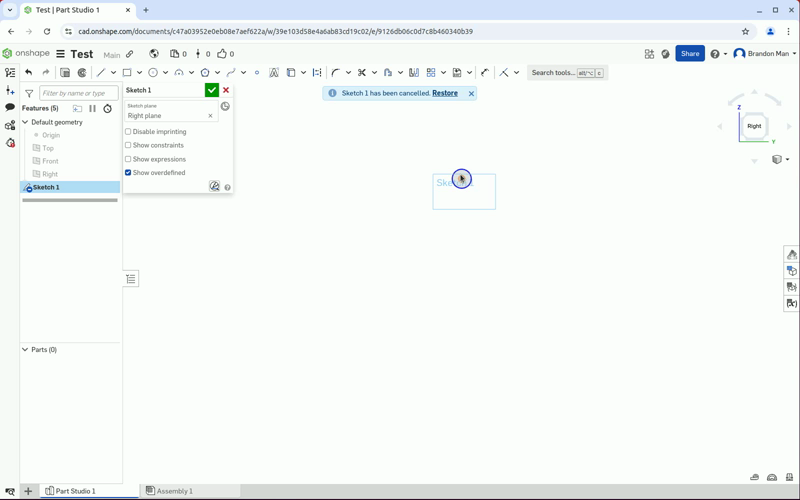
scroll(6)
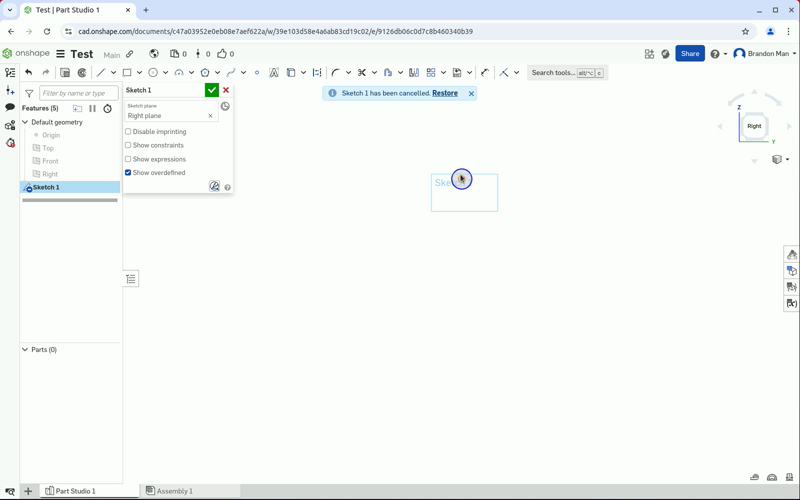
scroll(6)
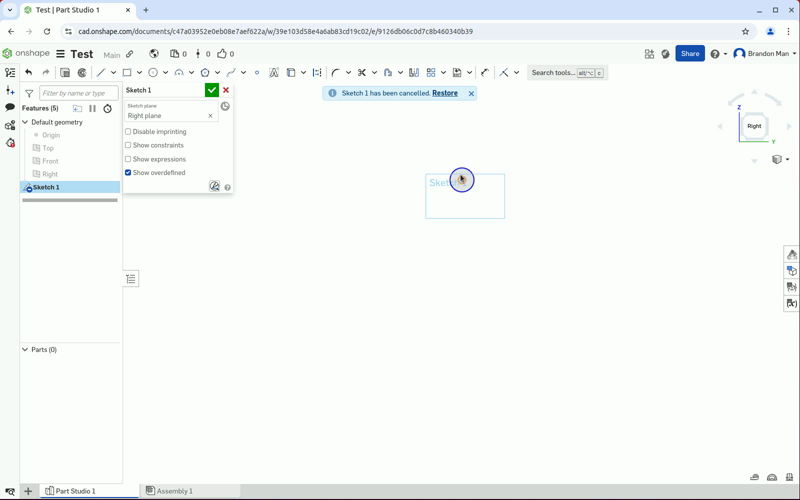
scroll(6)
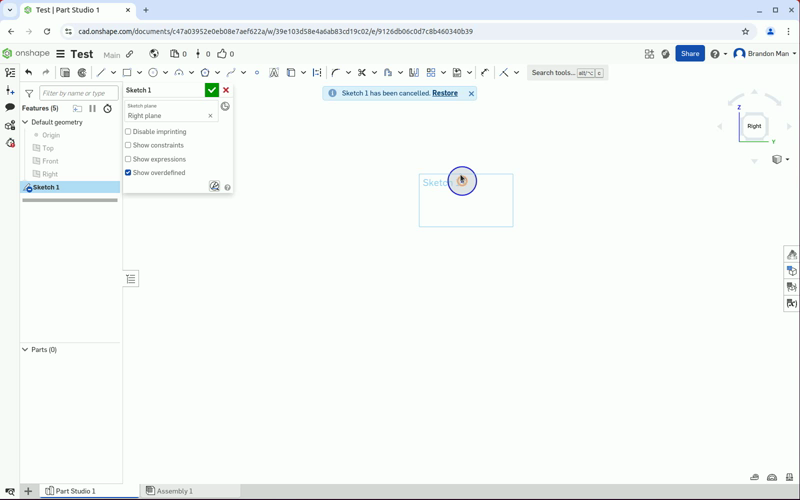
scroll(6)
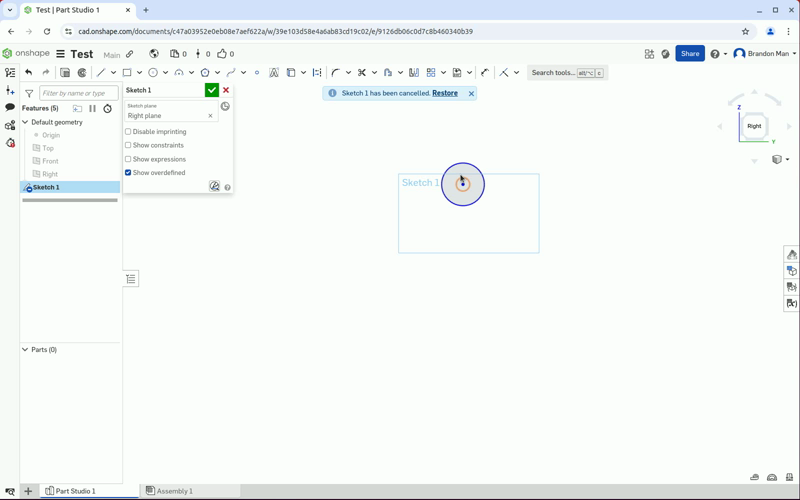
scroll(6)
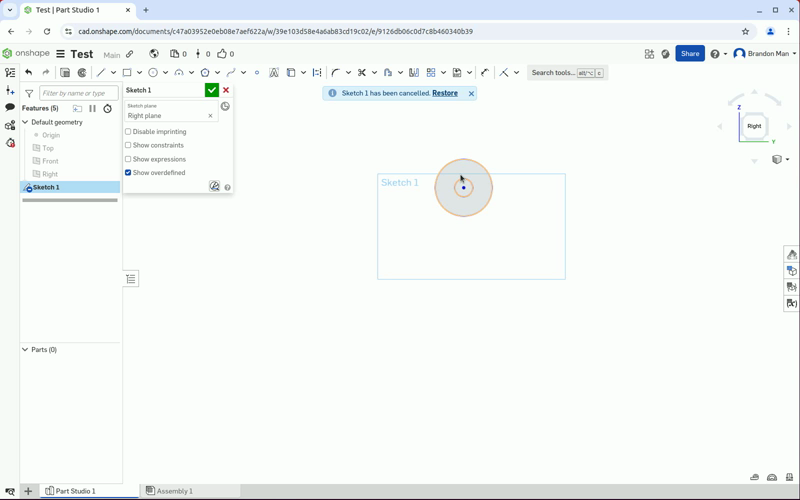
scroll(6)
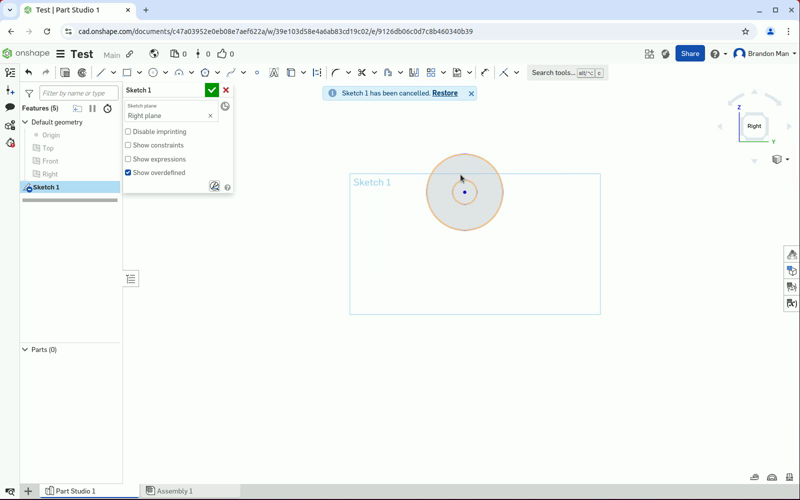
scroll(6)
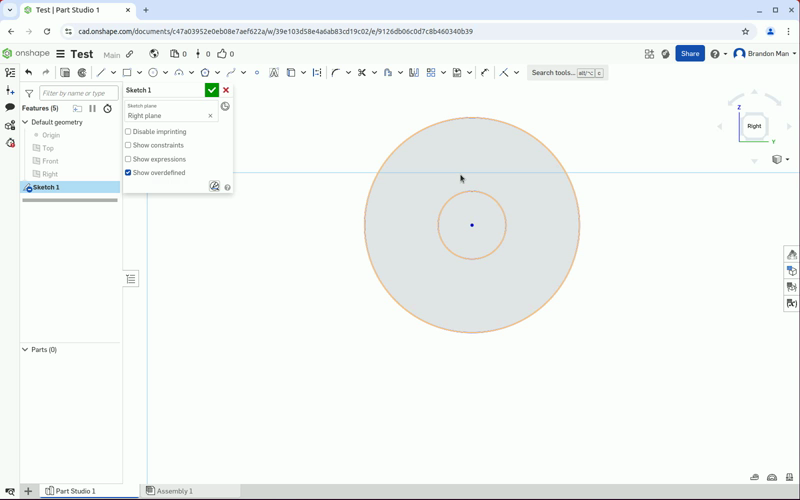
click(460, 174)
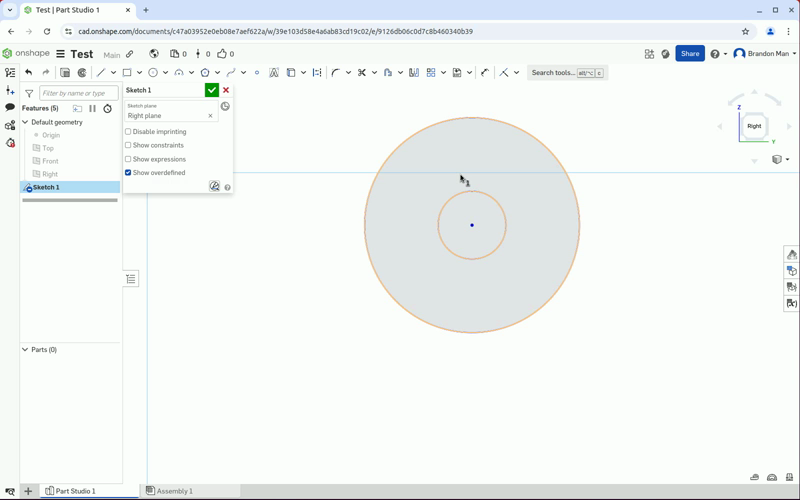
scroll(-6)
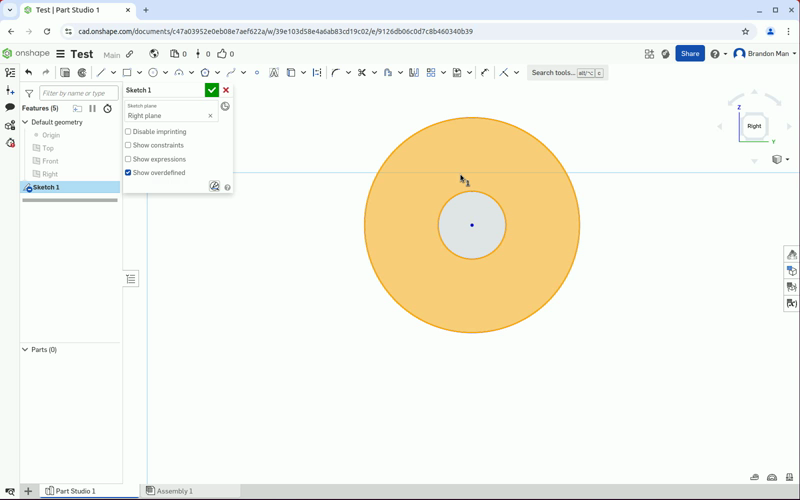
scroll(-6)
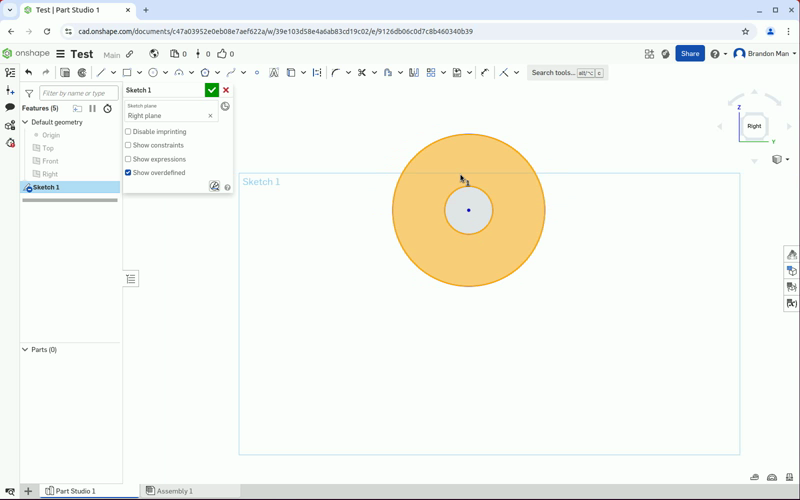
scroll(-6)
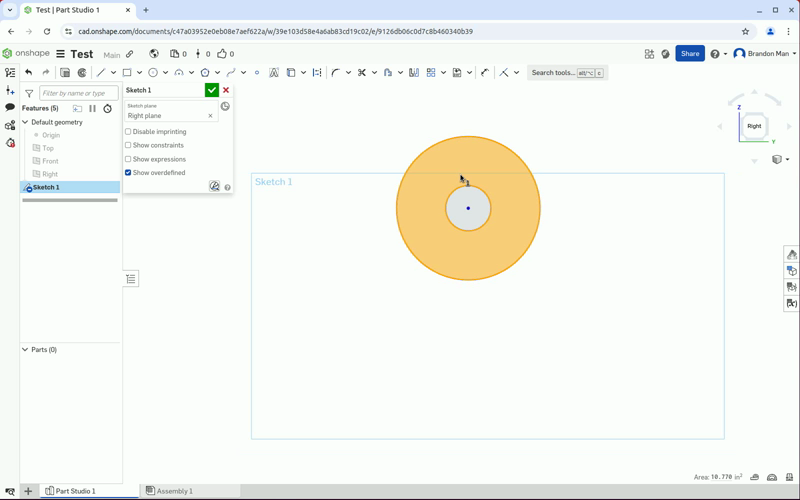
scroll(-6)
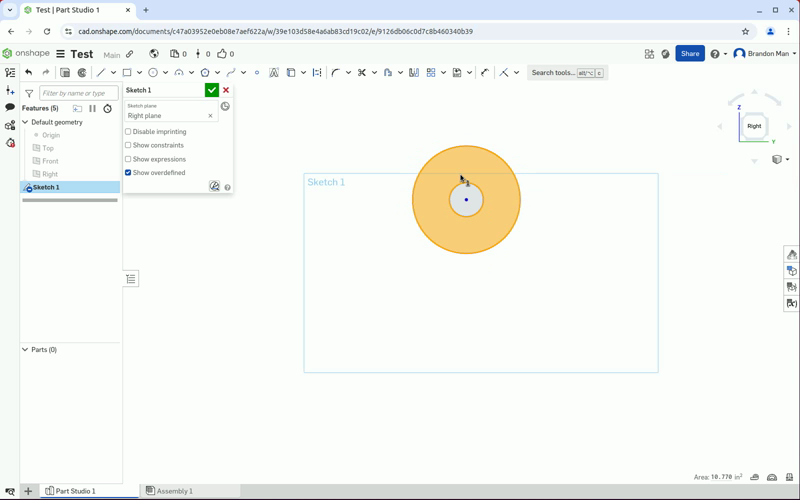
scroll(-6)
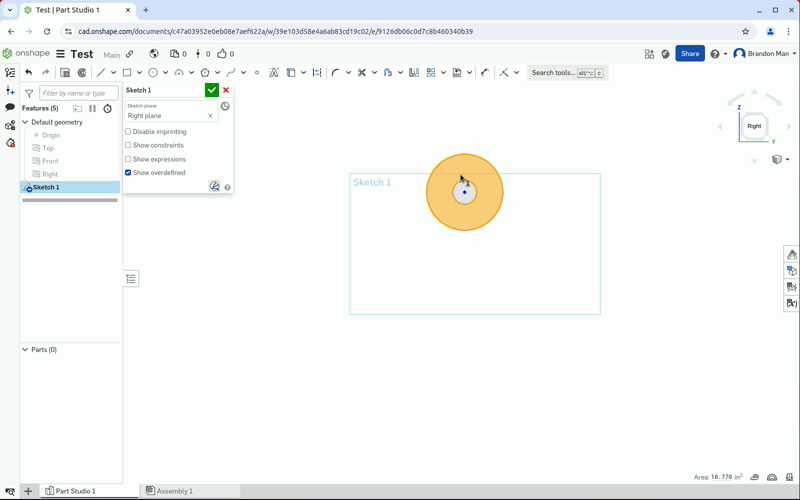
scroll(-6)
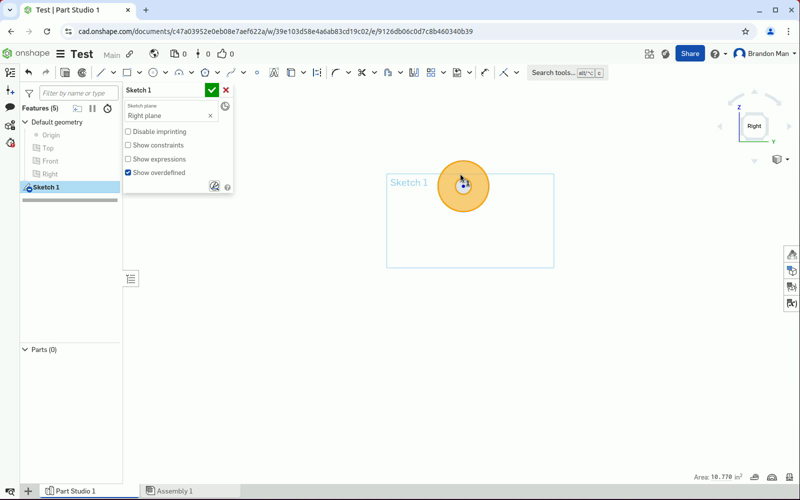
scroll(-6)
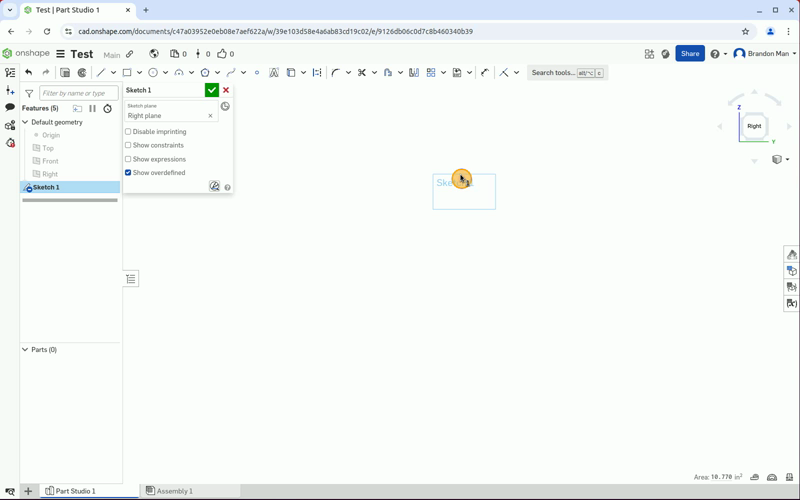
mouse_move(73, 352)
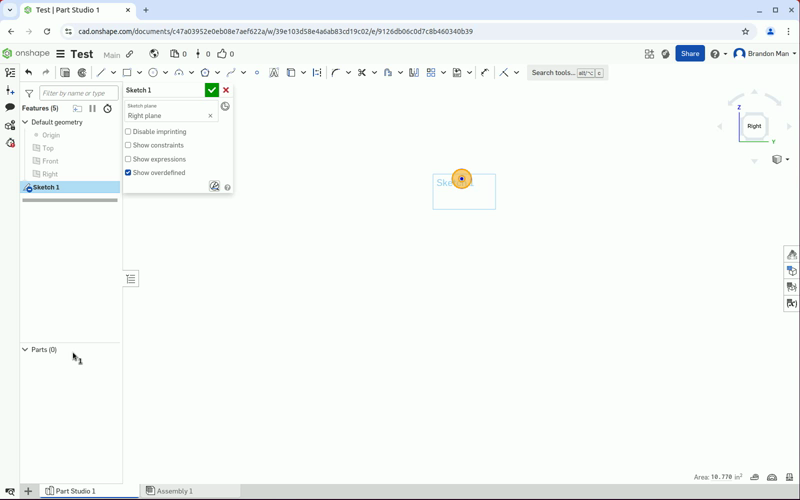
key(shift+y)
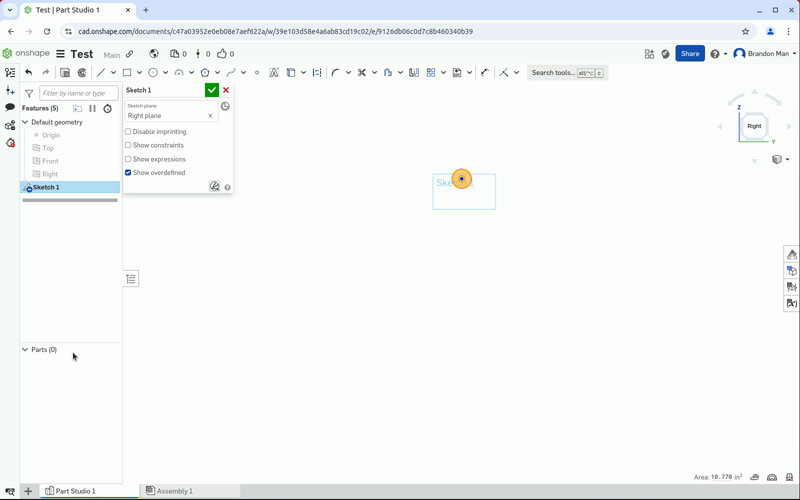
key(shift+e)
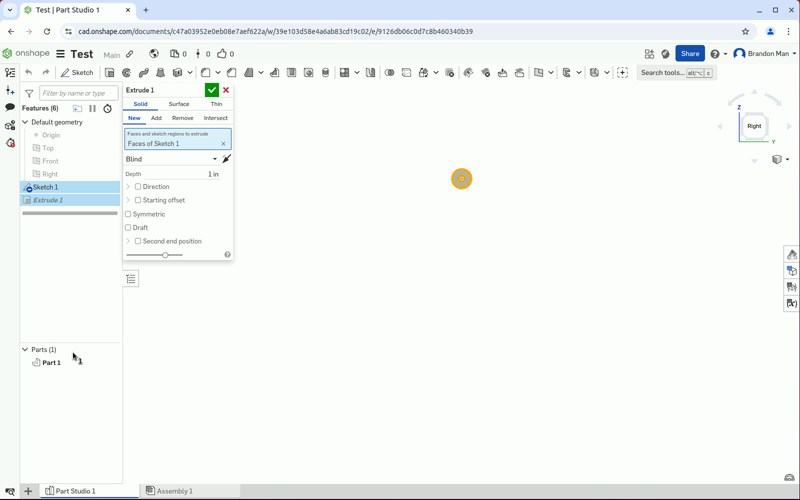
mouse_move(143, 106)
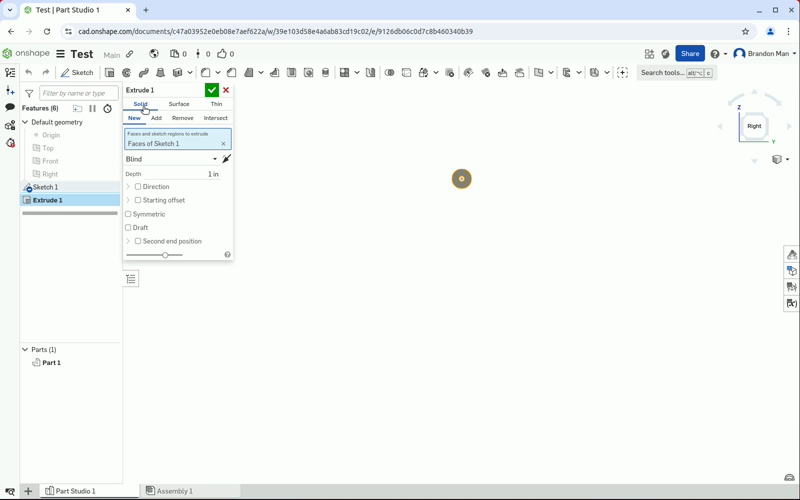
click(143, 106)
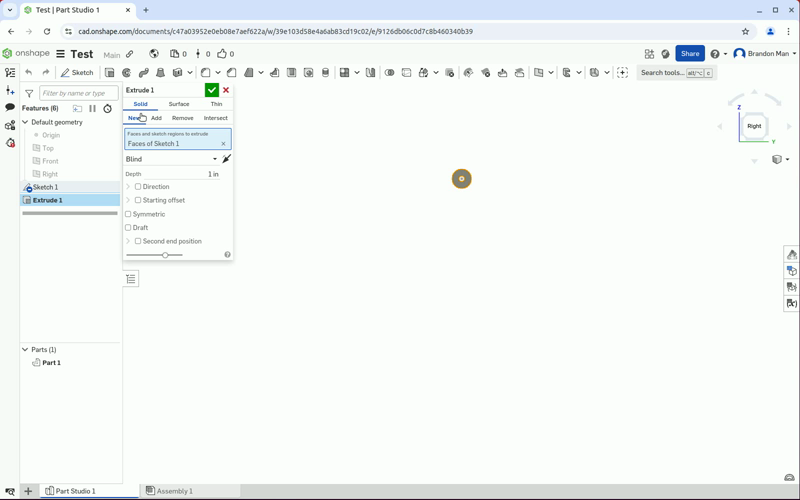
mouse_move(137, 120)
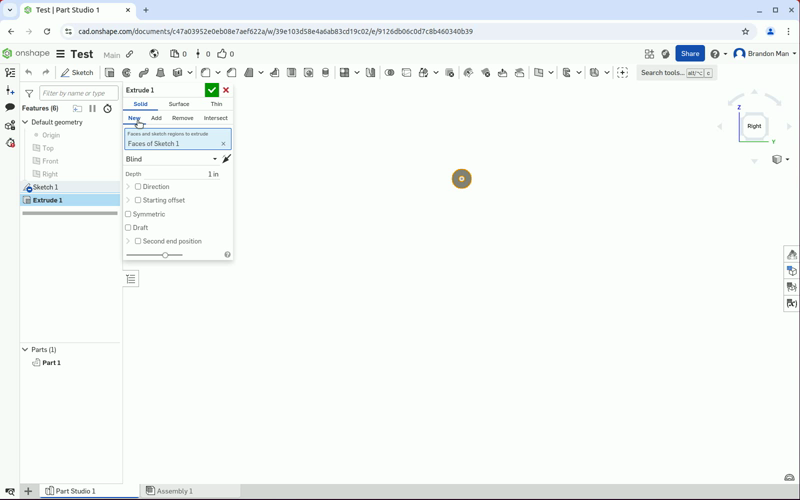
click(137, 120)
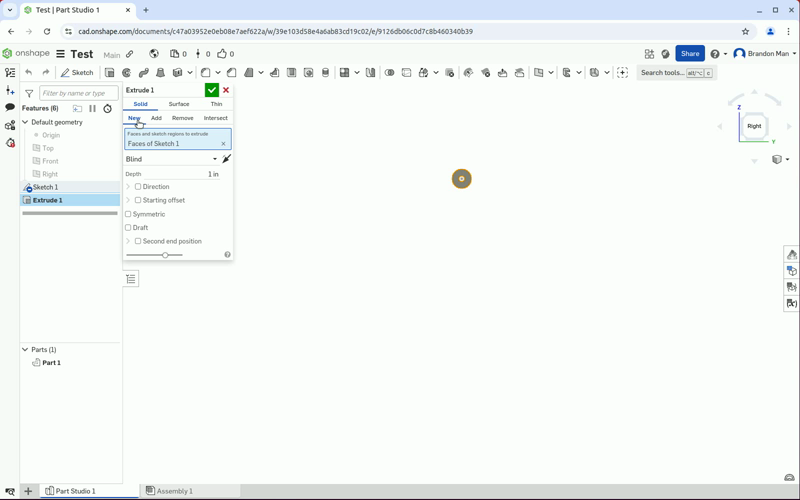
key(tab, 4)
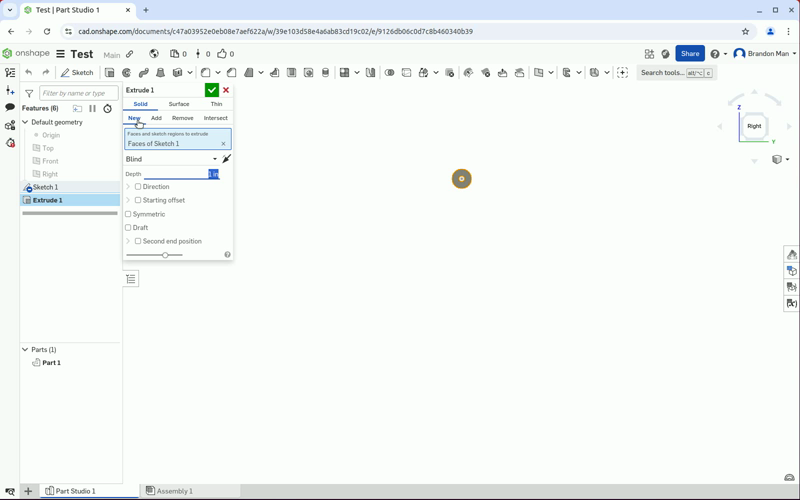
text(0.481)
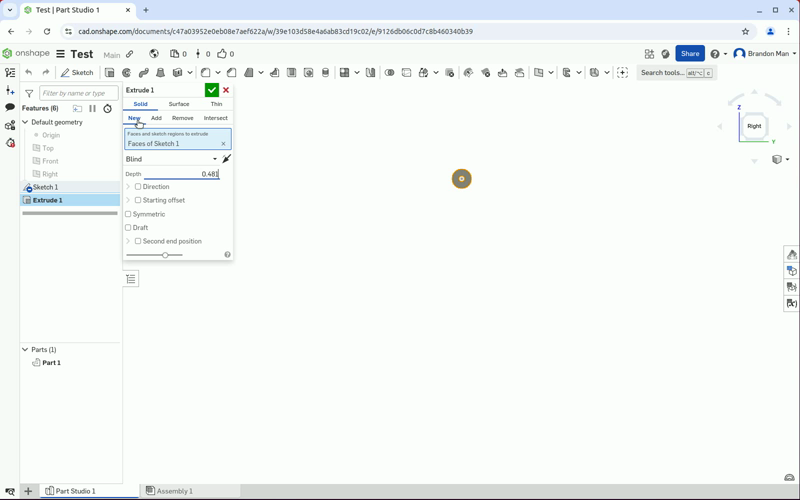
key(enter)
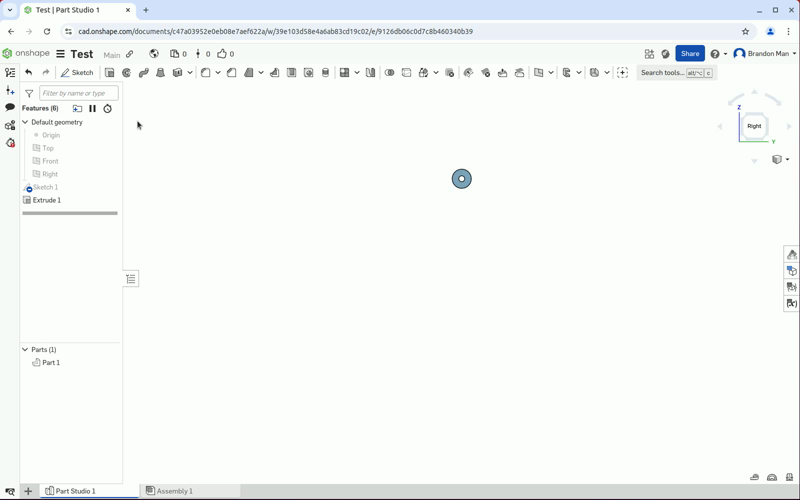
key(shift+h)
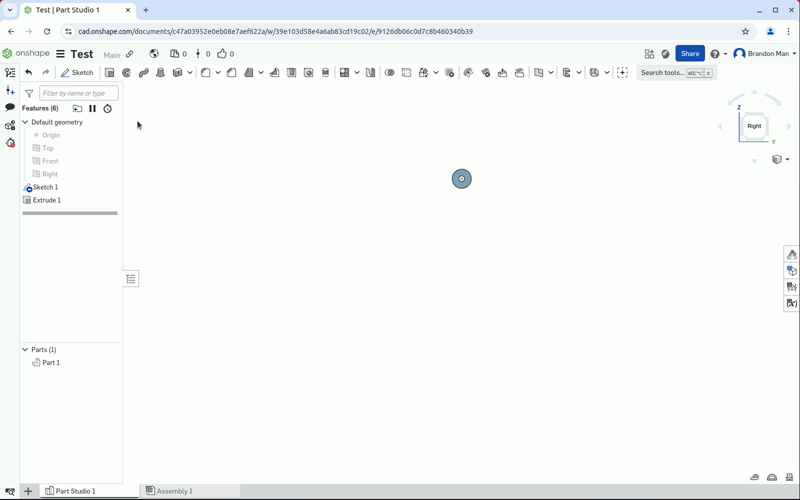
key(shift+h)
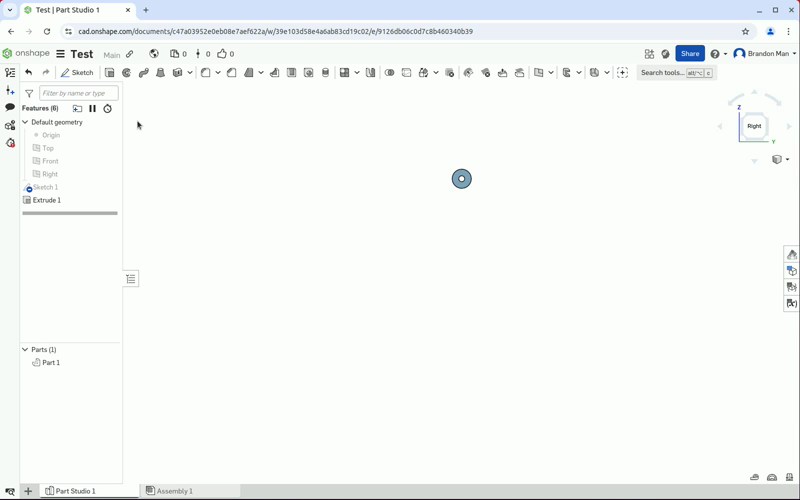
mouse_move(73, 189)
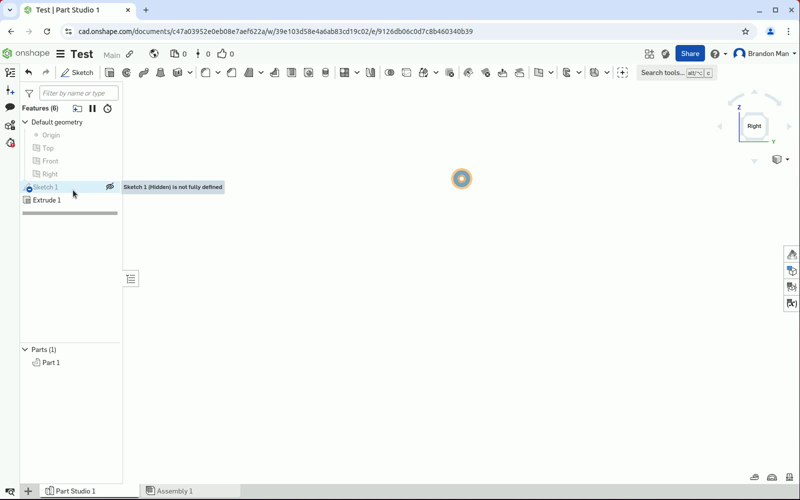
click(73, 189)
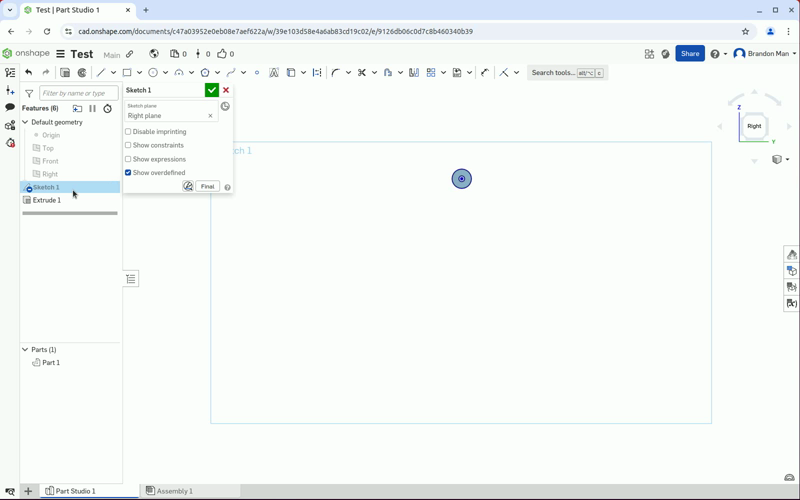
mouse_move(229, 92)
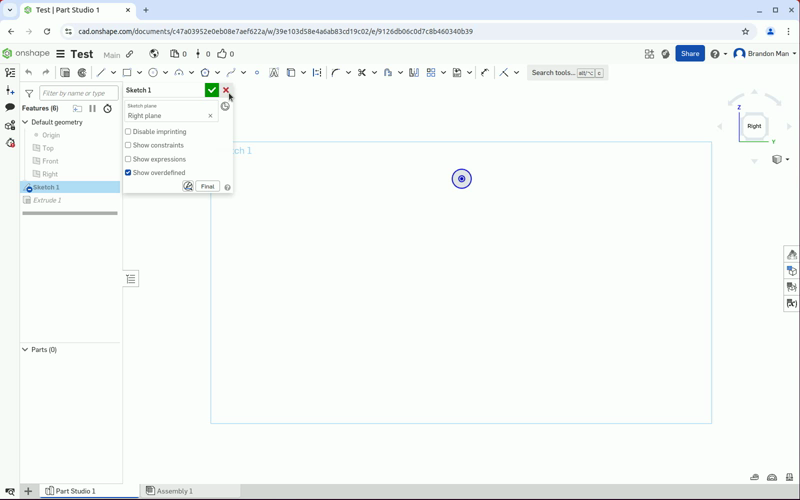
click(229, 92)
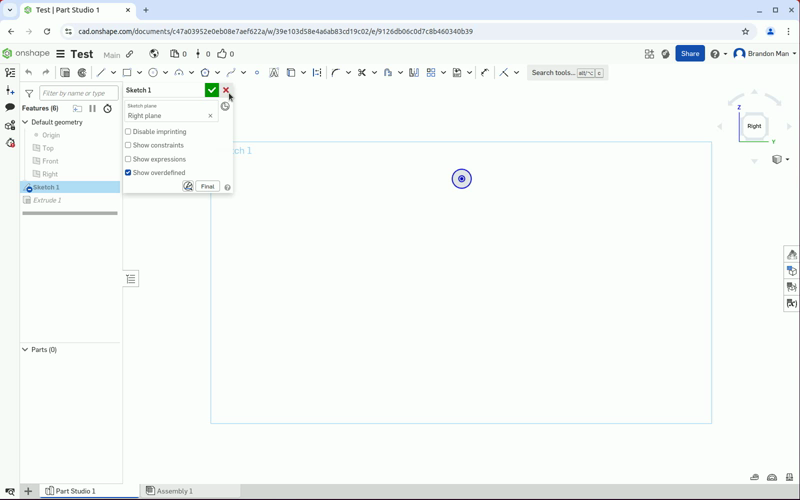
key(shift+s)
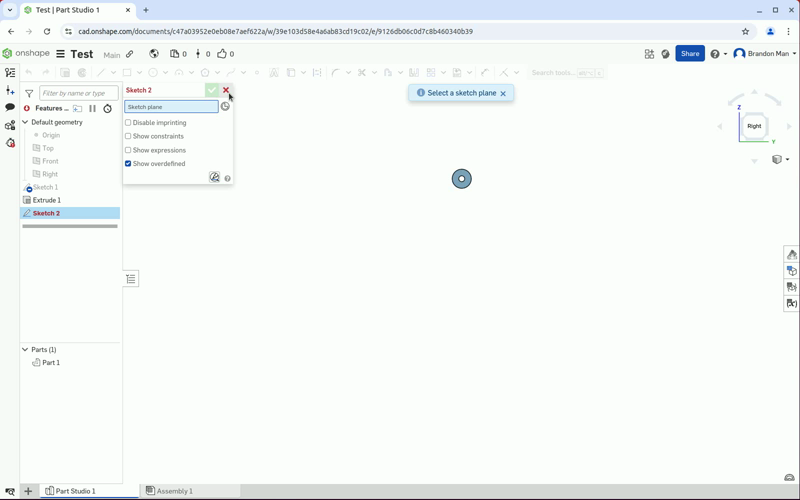
mouse_move(73, 176)
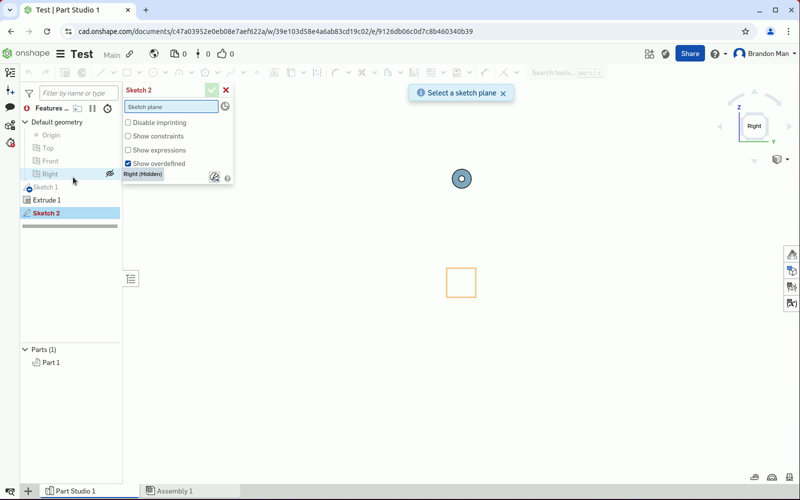
click(73, 176)
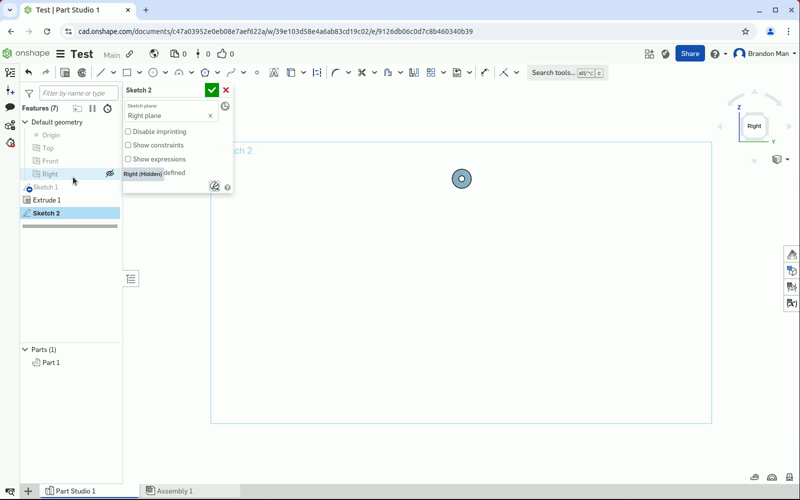
mouse_move(73, 352)
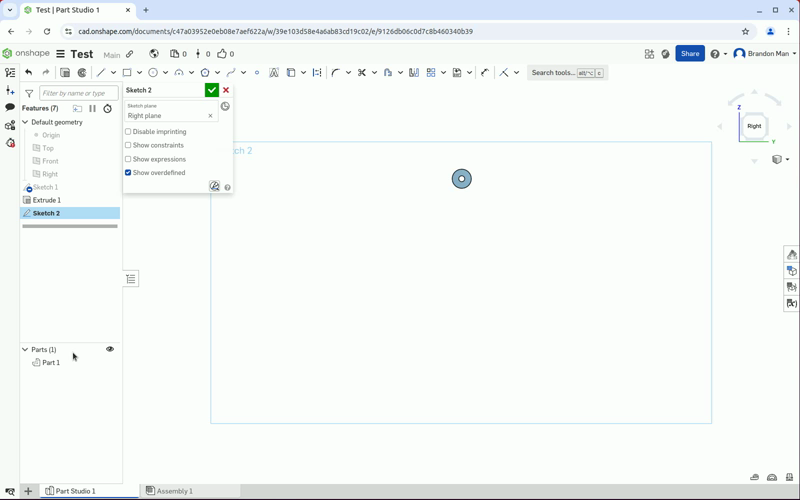
key(y)
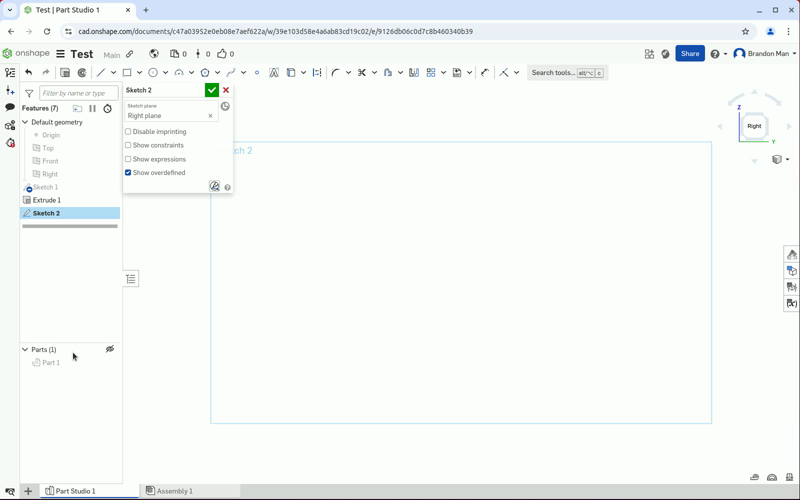
key(c)
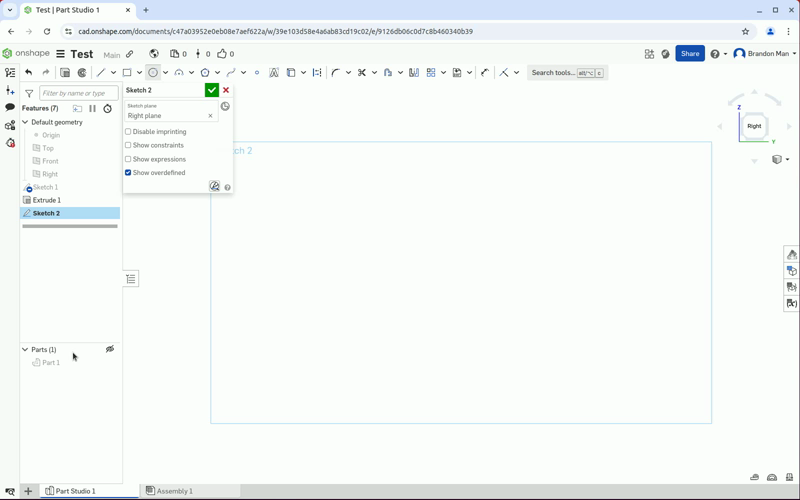
key_down(shift)
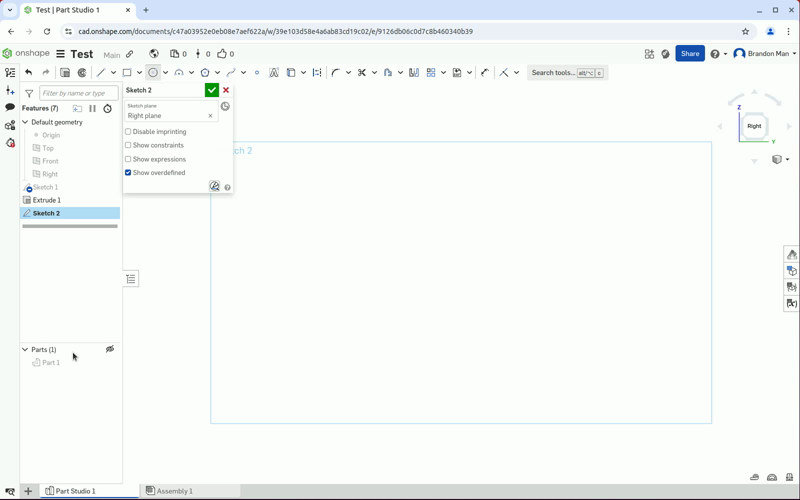
mouse_move(461, 282)
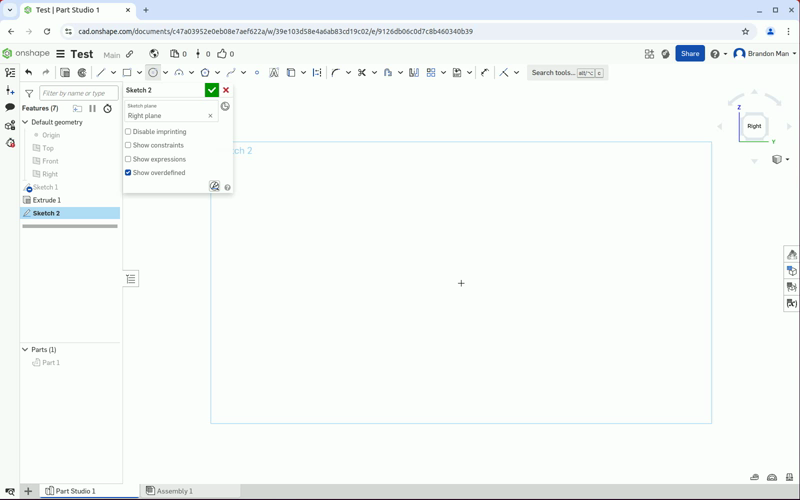
click(461, 282)
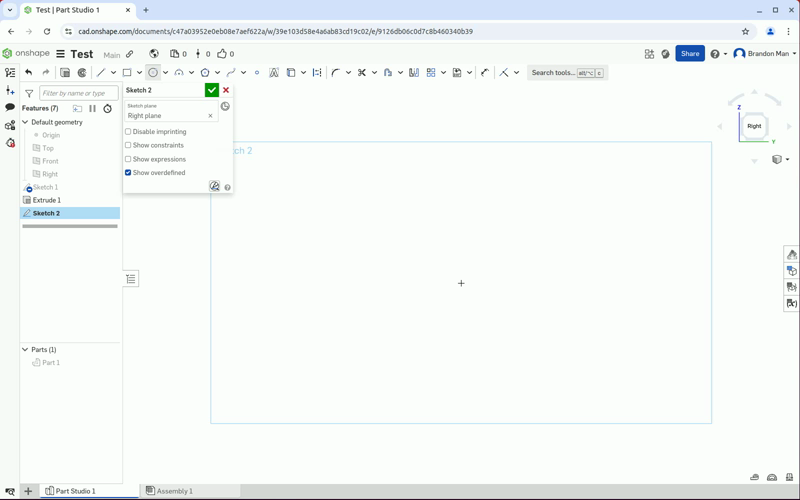
key_up(shift)
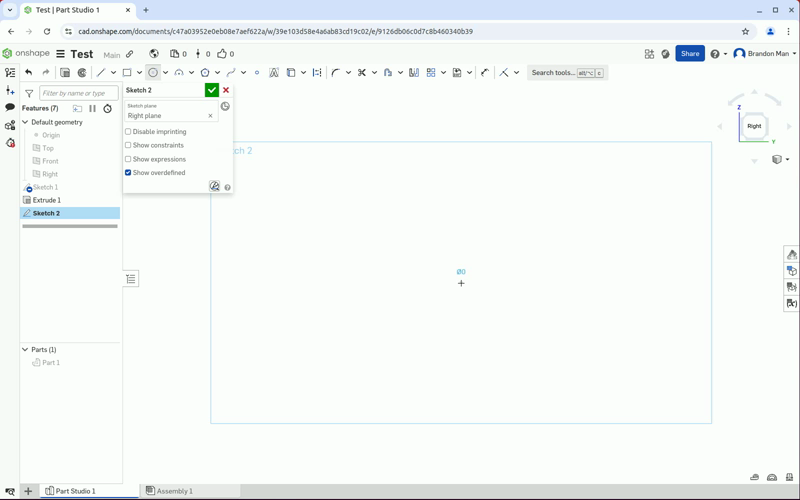
mouse_move(468, 282)
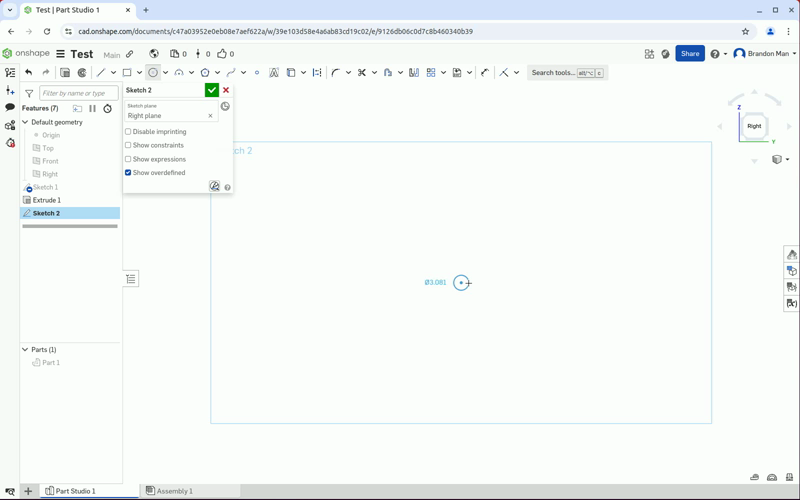
click(468, 282)
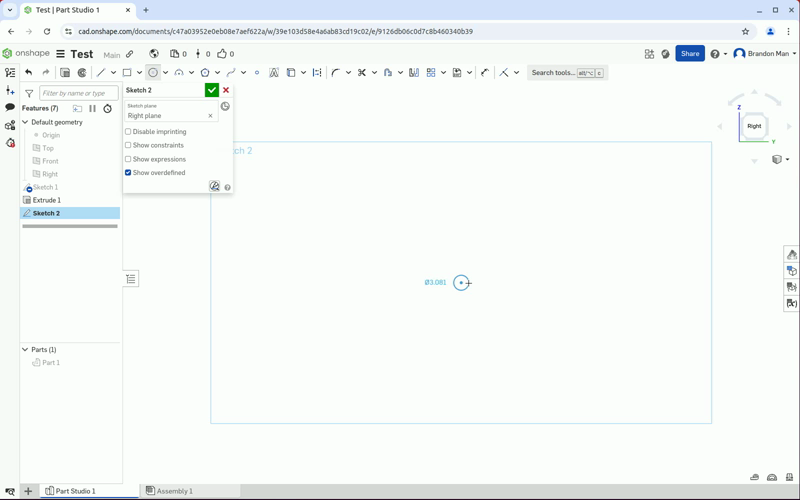
key(esc)
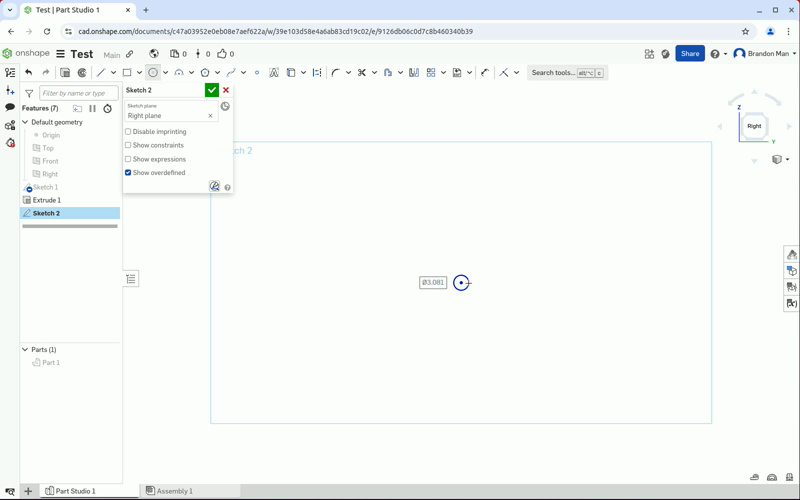
key(c)
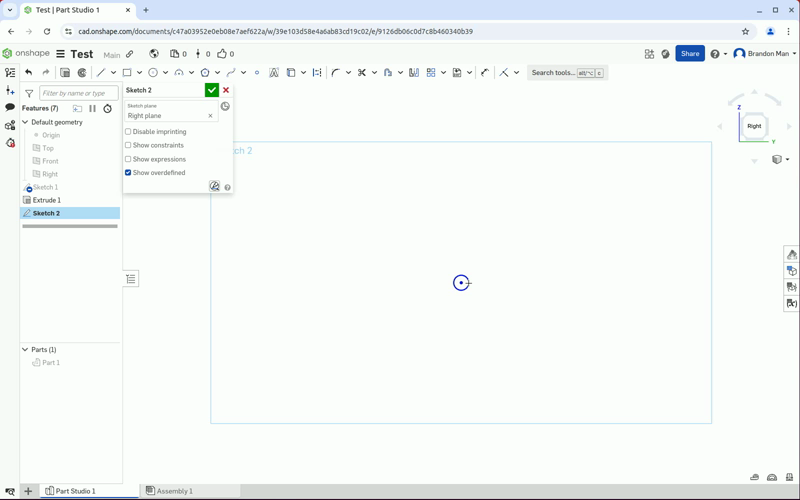
key_down(shift)
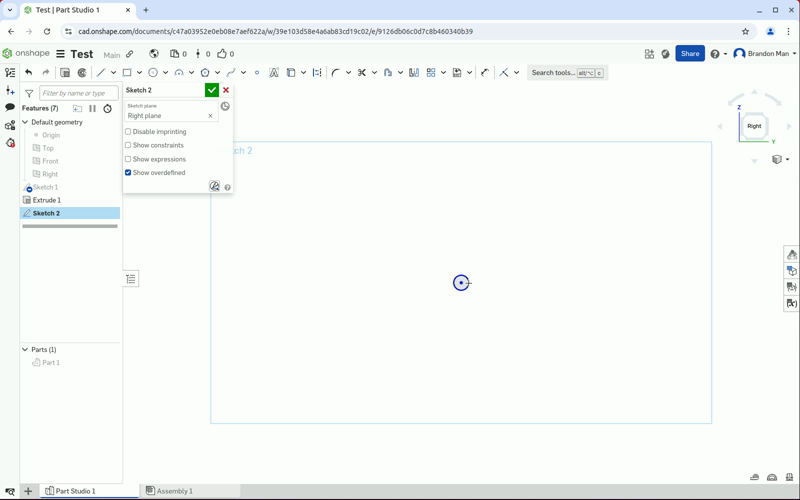
mouse_move(461, 282)
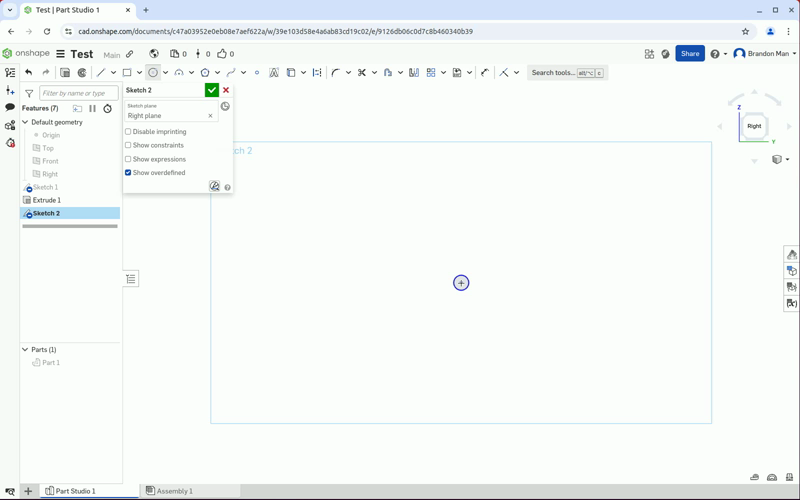
click(461, 282)
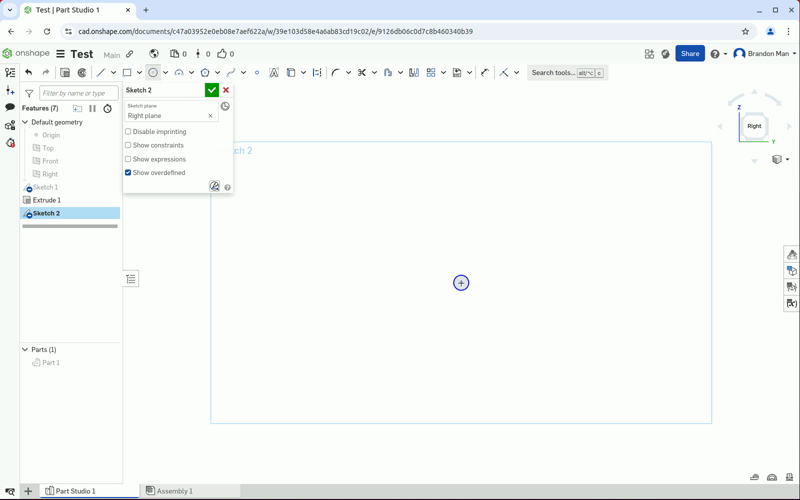
key_up(shift)
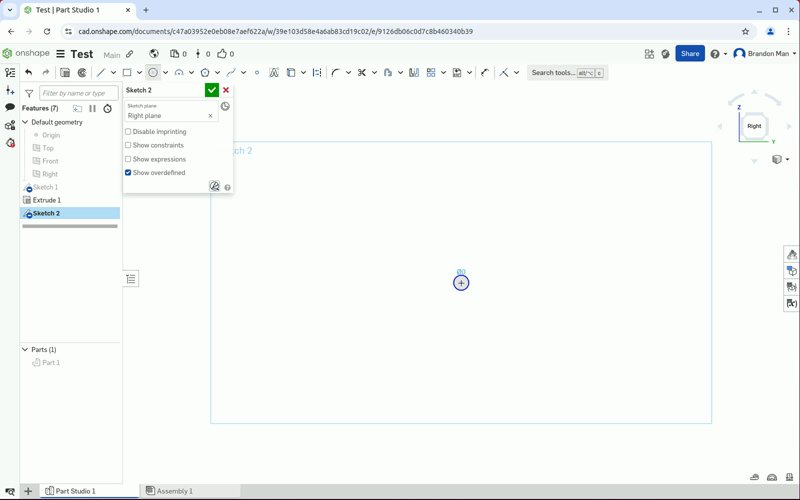
mouse_move(464, 282)
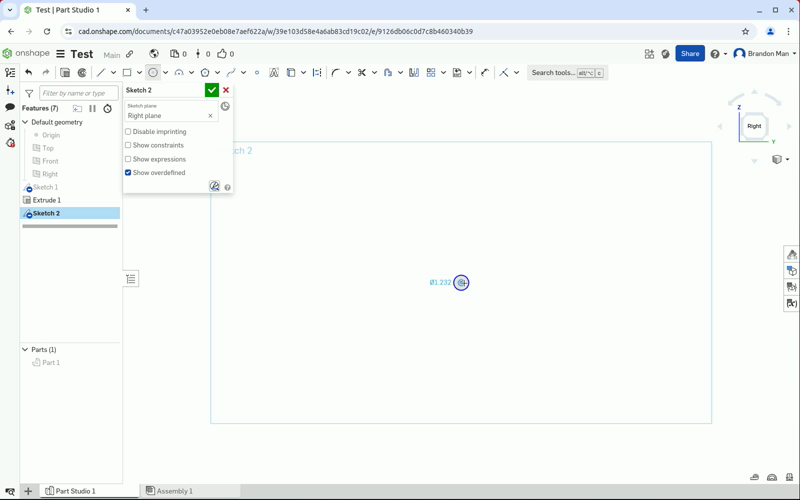
scroll(6)
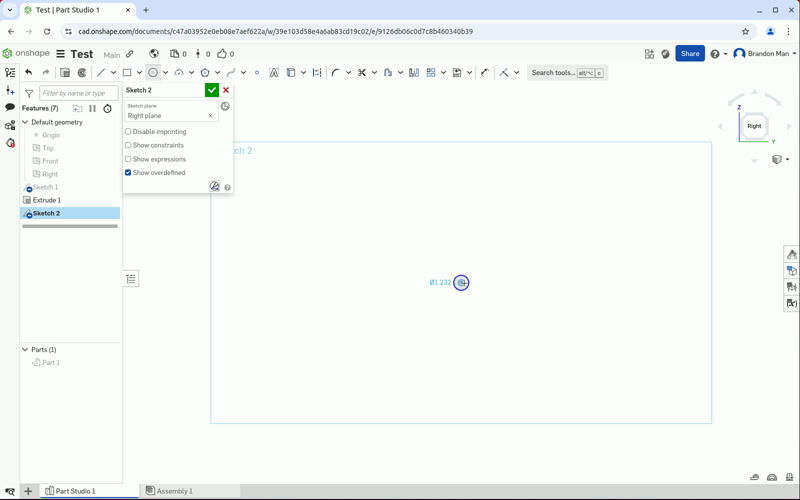
scroll(6)
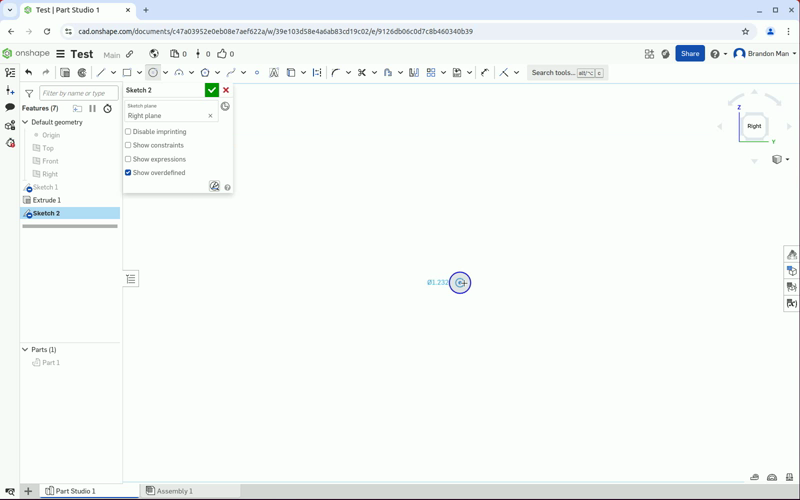
scroll(6)
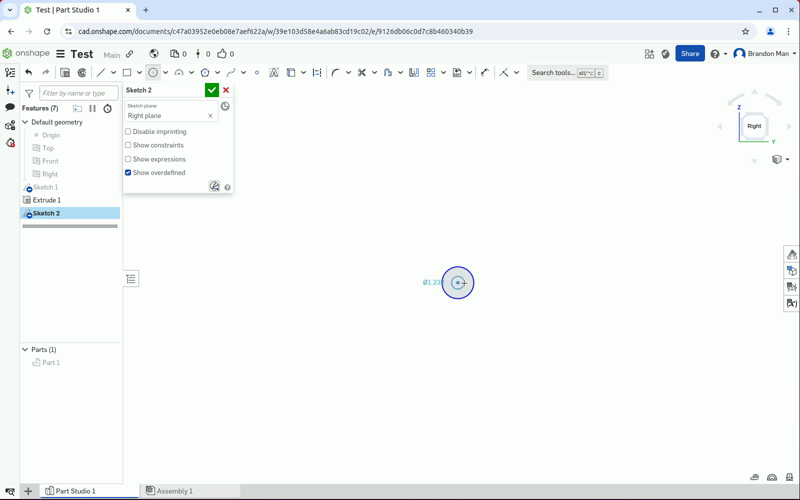
scroll(6)
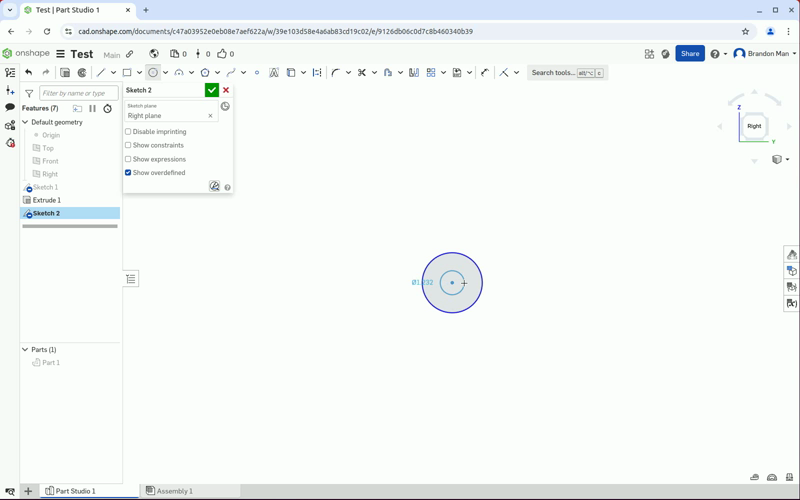
scroll(6)
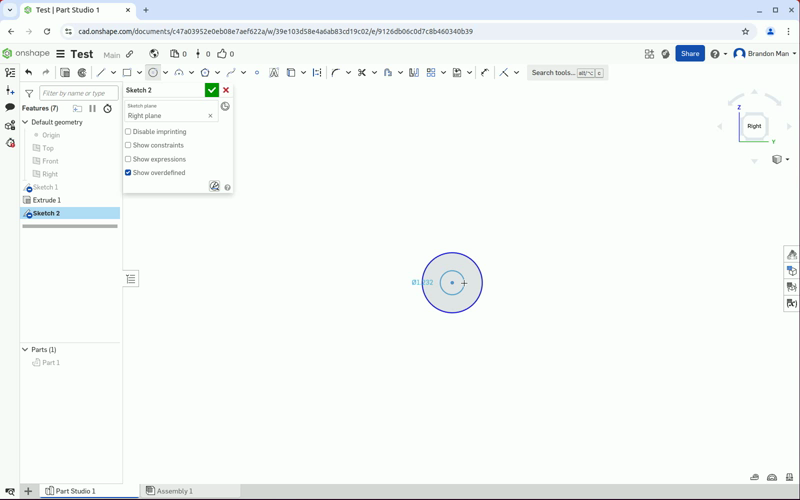
scroll(6)
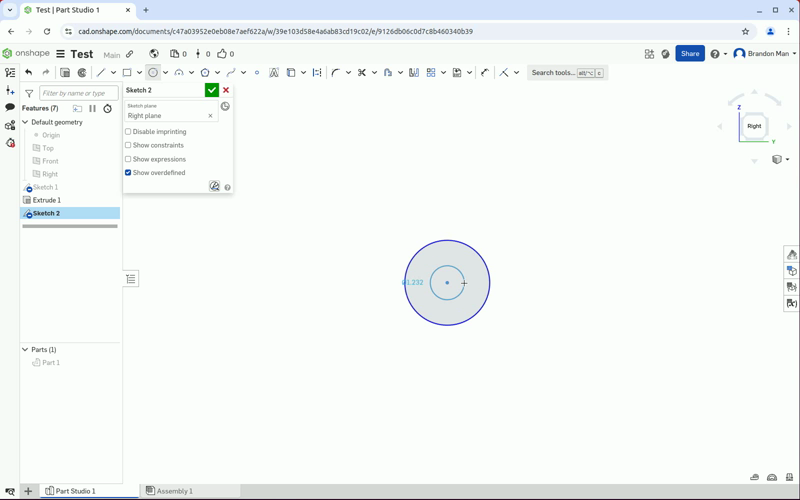
scroll(6)
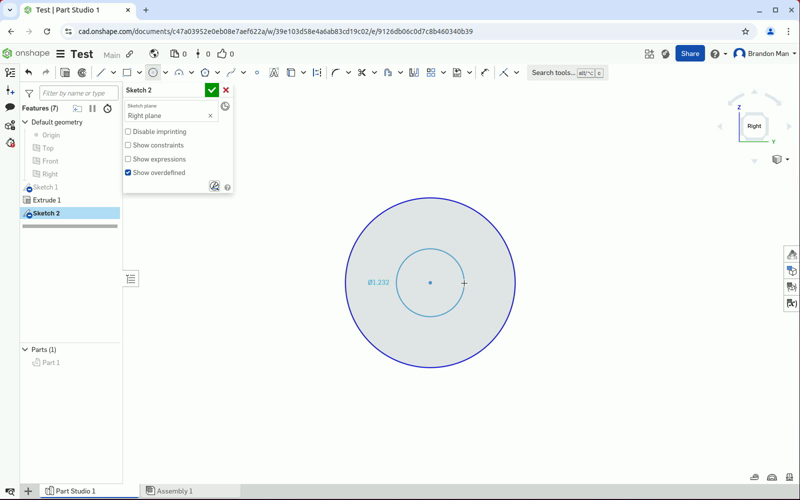
click(464, 282)
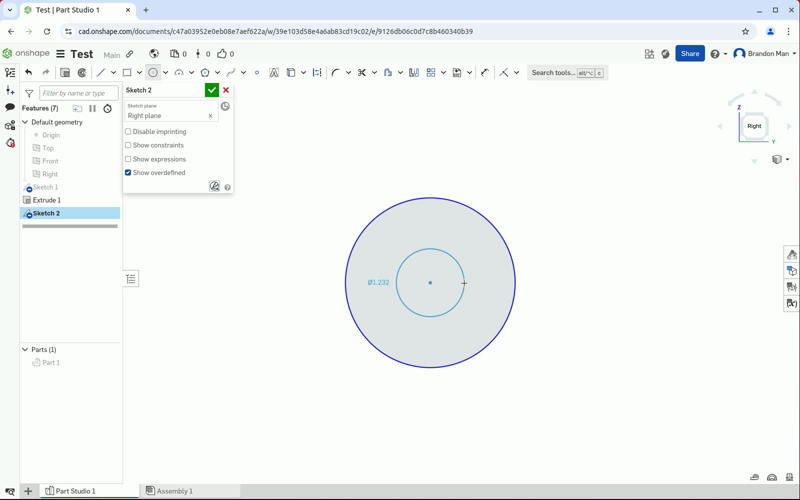
scroll(-6)
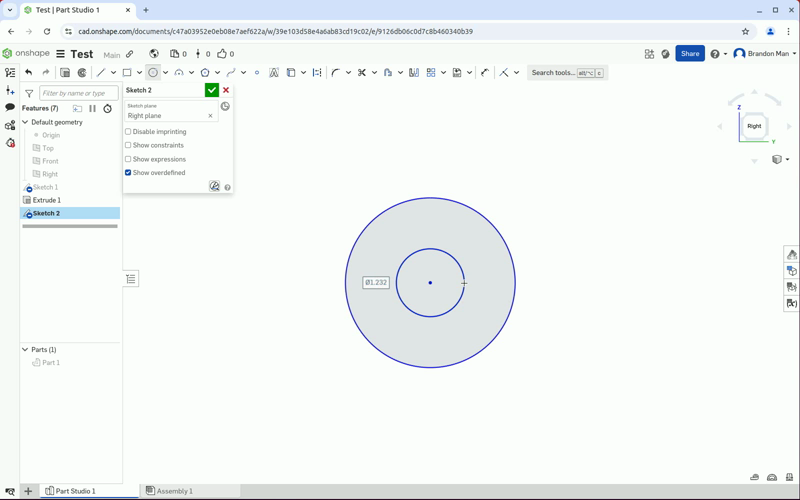
scroll(-6)
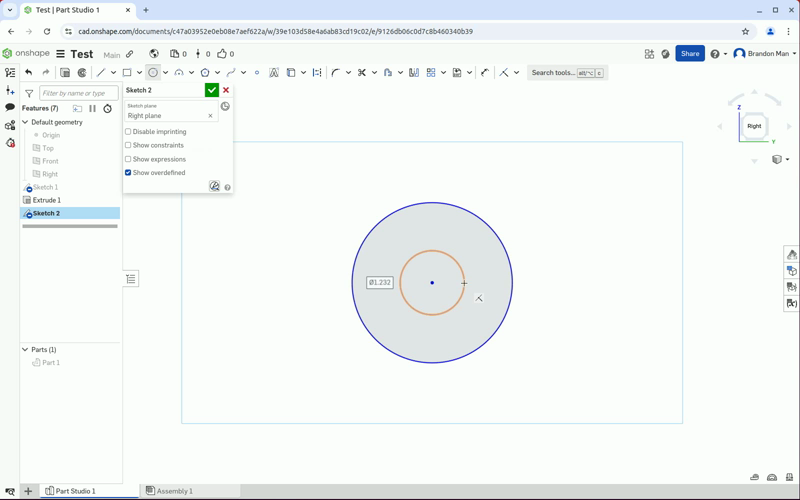
scroll(-6)
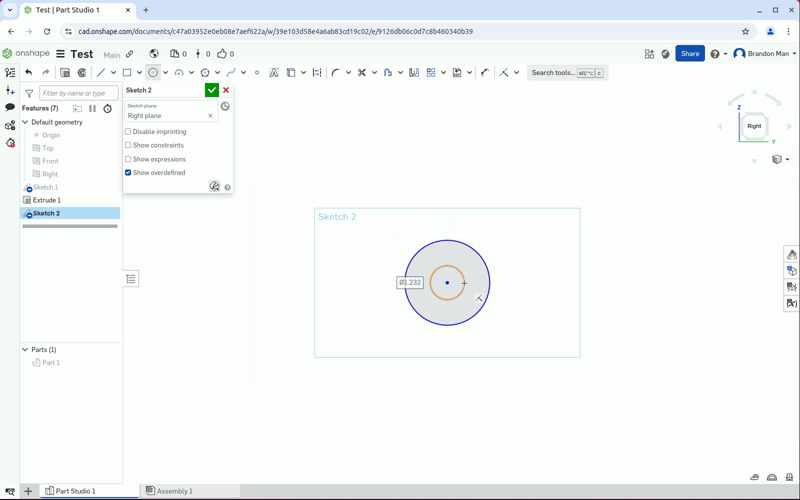
scroll(-6)
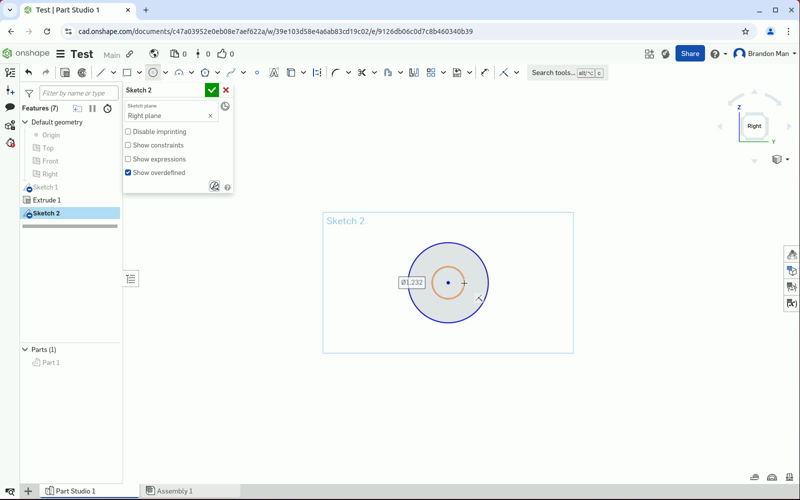
scroll(-6)
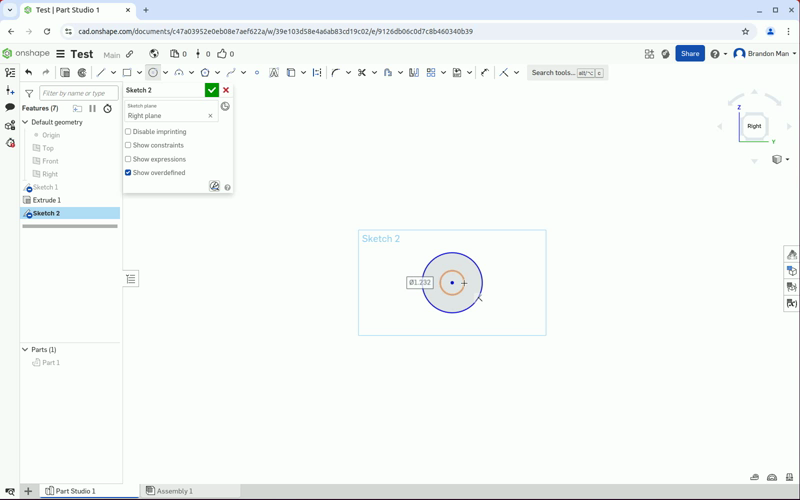
scroll(-6)
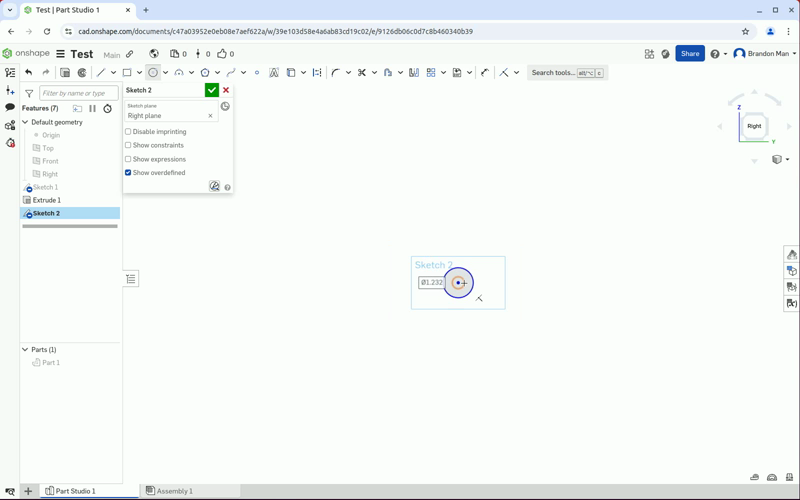
scroll(-6)
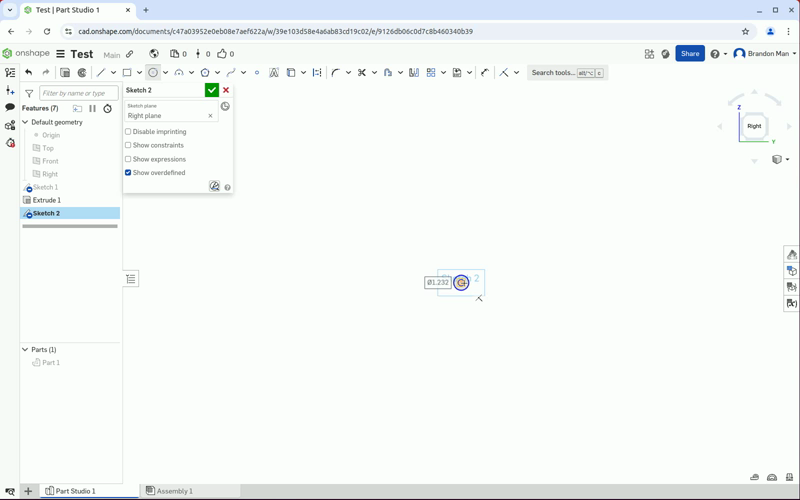
key(esc)
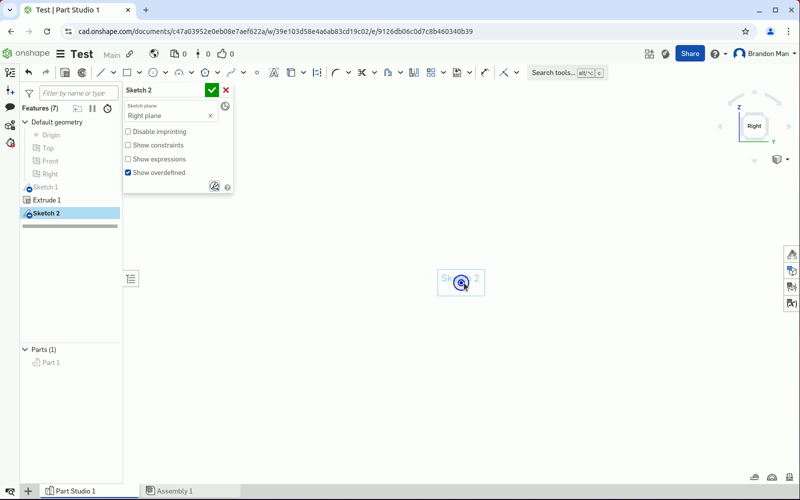
mouse_move(459, 287)
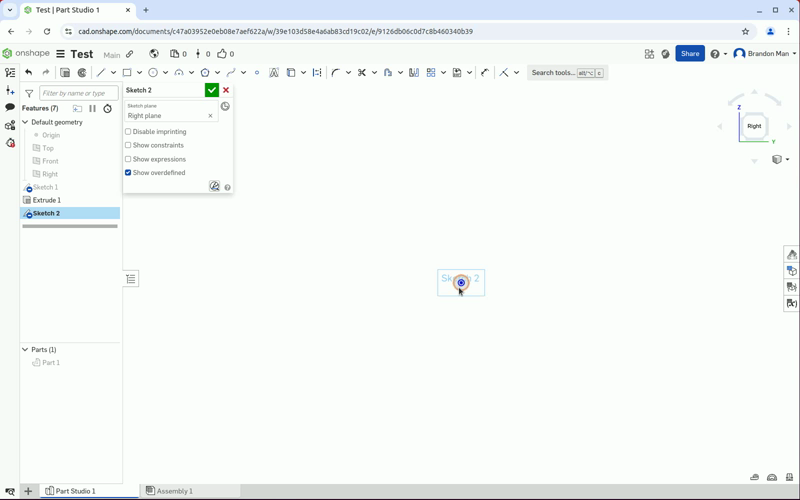
scroll(6)
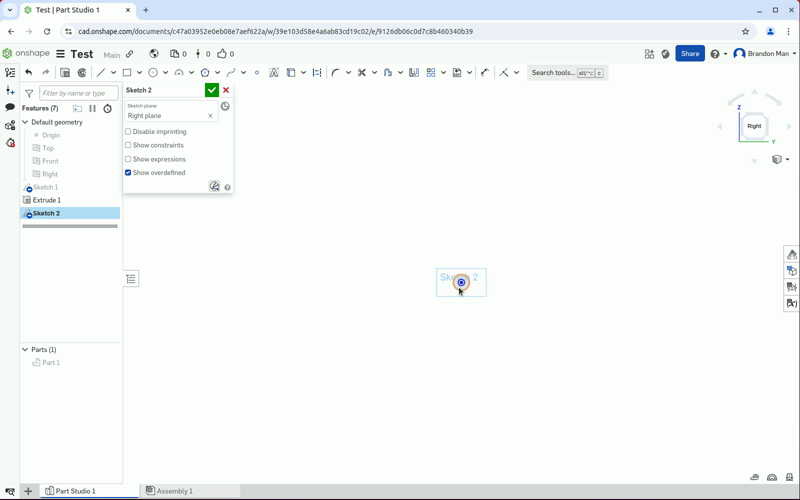
scroll(6)
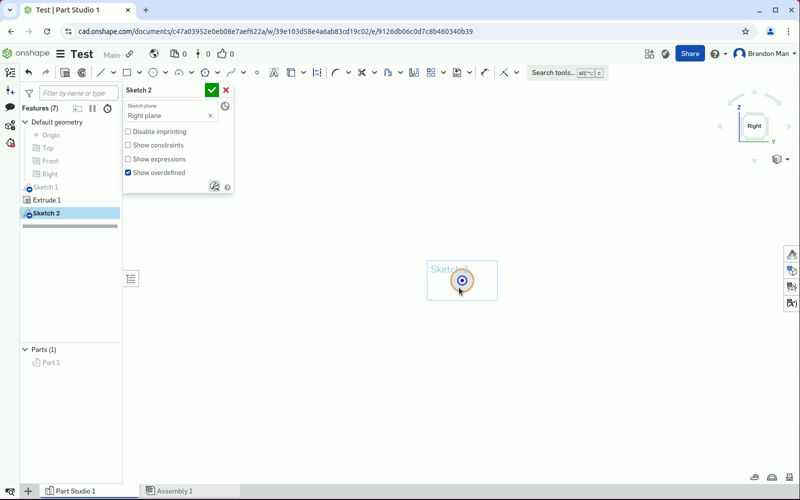
scroll(6)
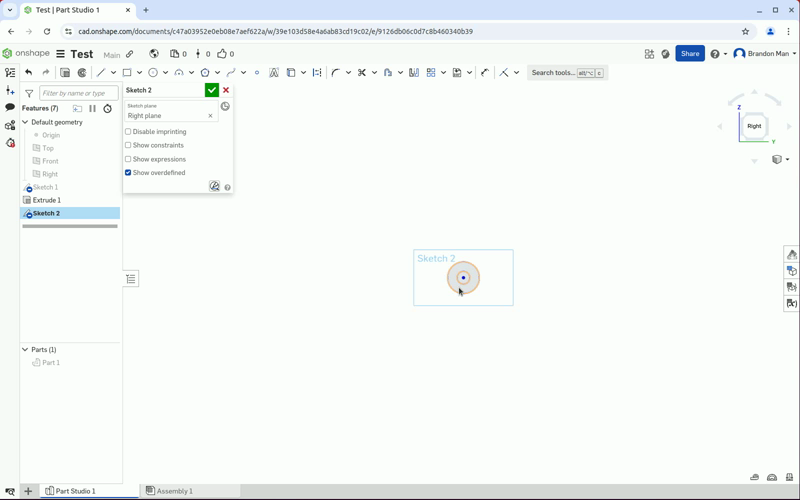
scroll(6)
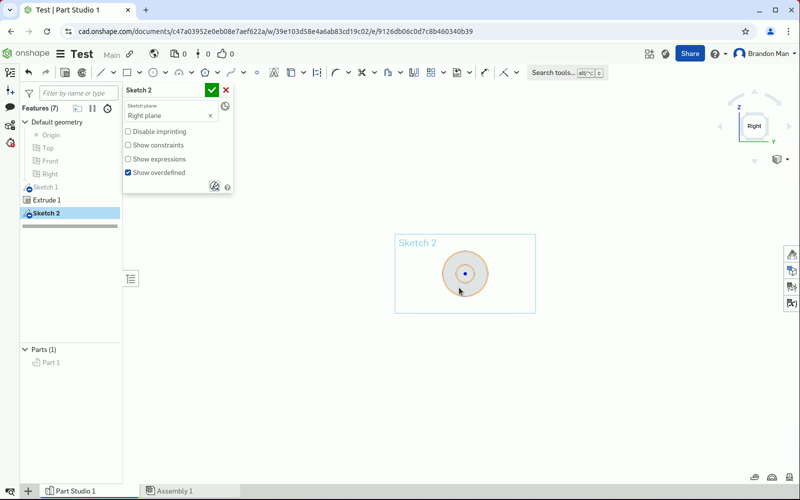
scroll(6)
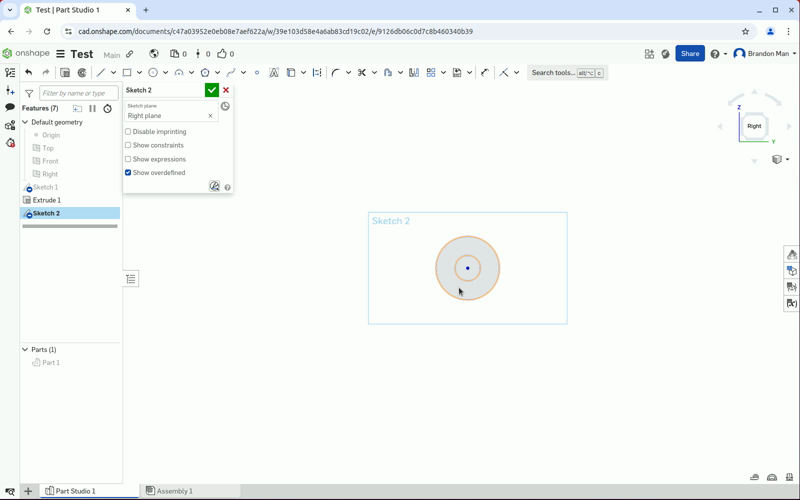
scroll(6)
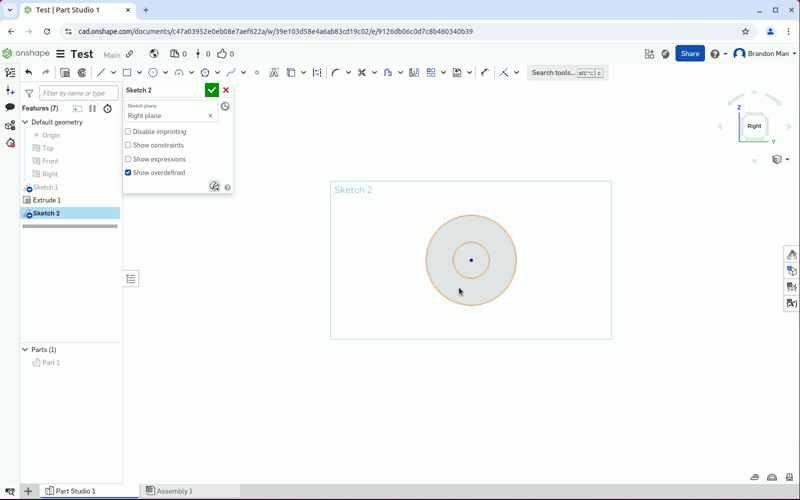
scroll(6)
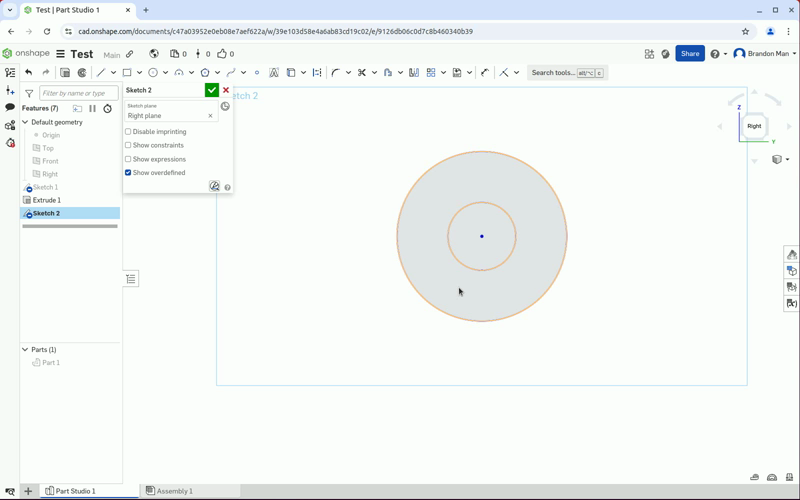
click(459, 287)
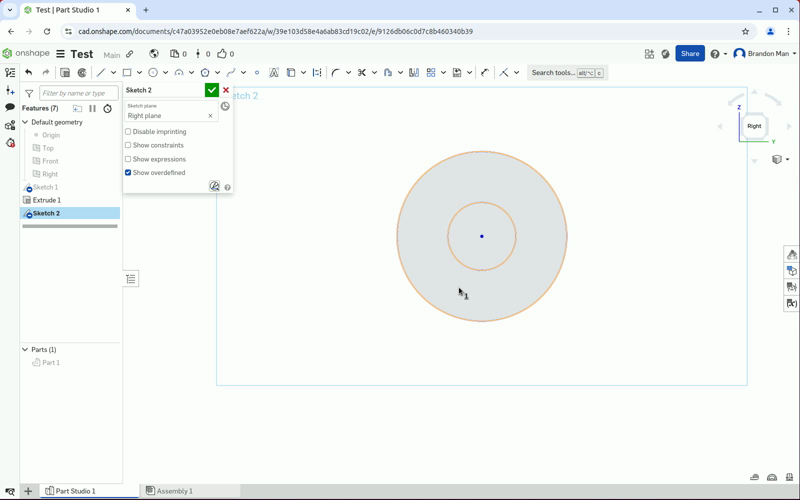
scroll(-6)
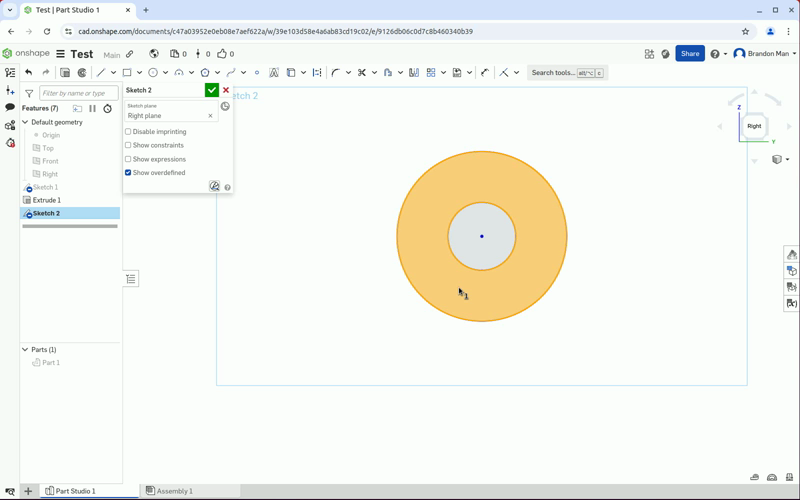
scroll(-6)
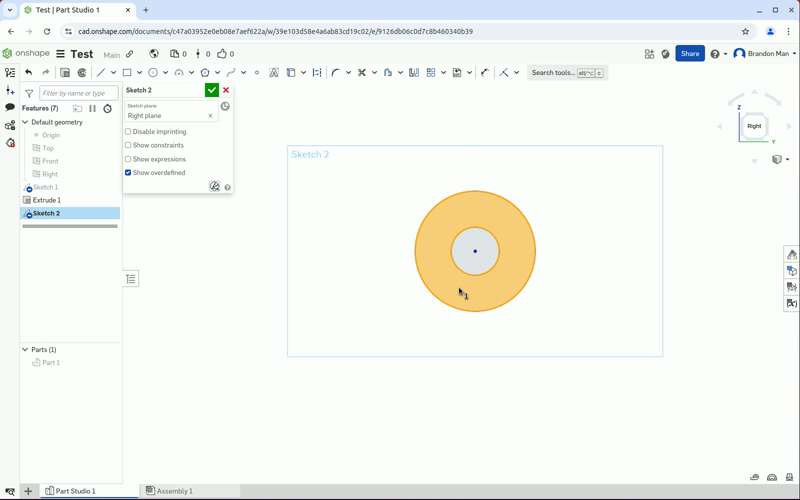
scroll(-6)
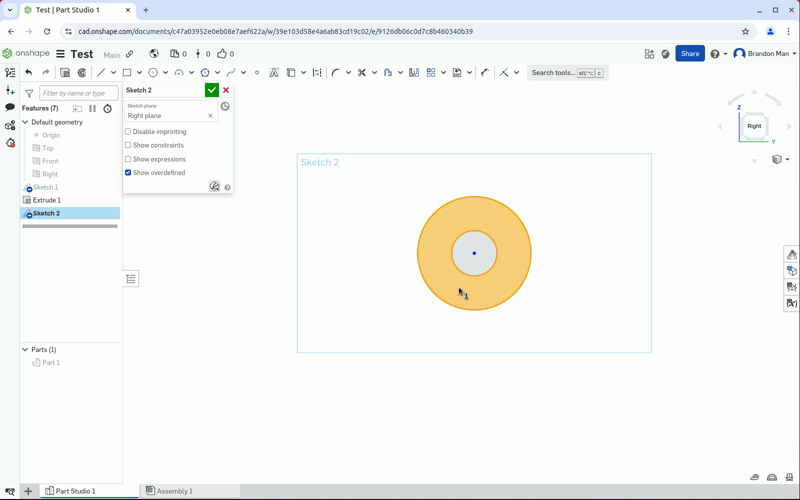
scroll(-6)
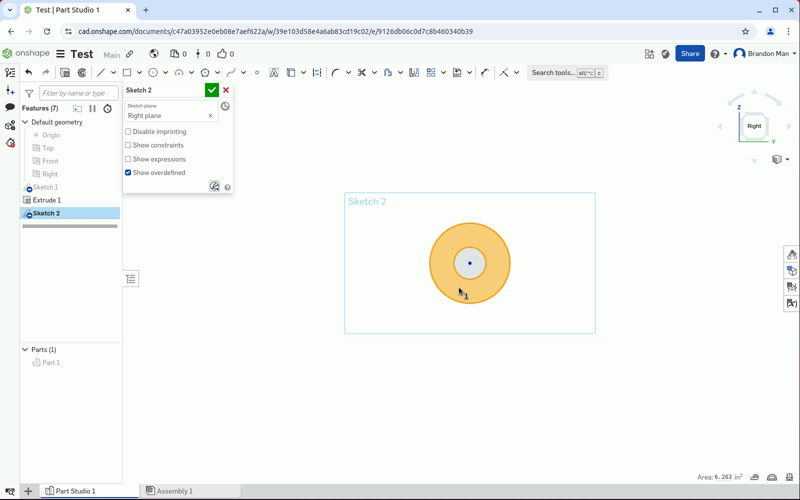
scroll(-6)
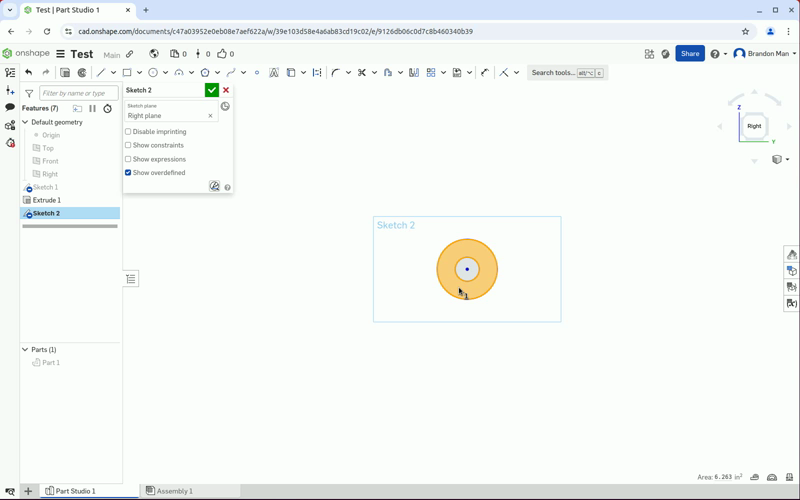
scroll(-6)
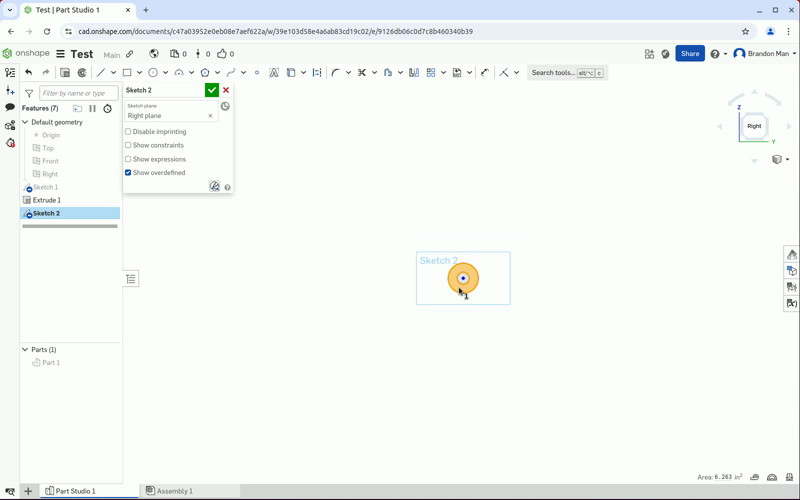
scroll(-6)
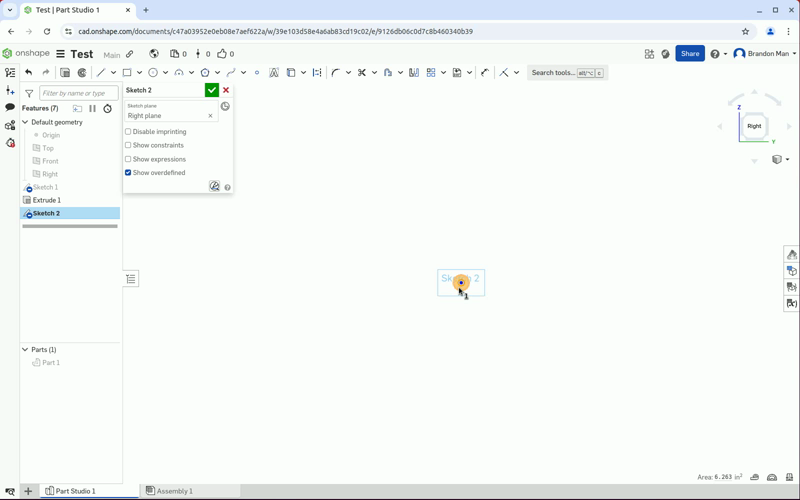
mouse_move(73, 352)
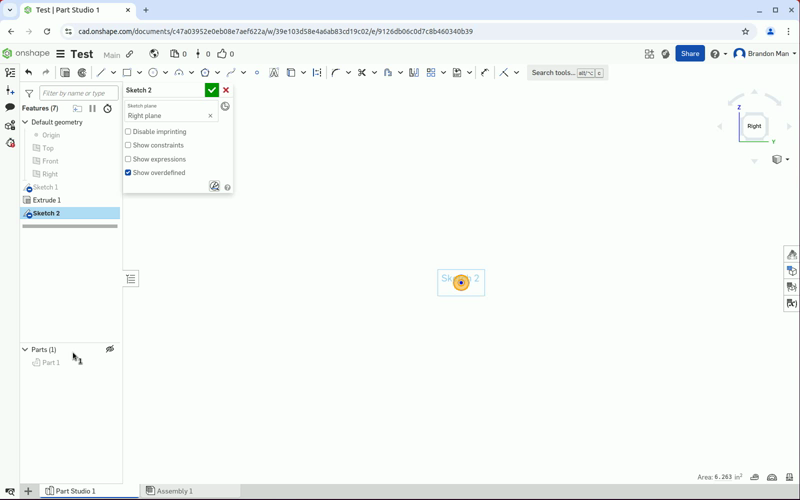
key(shift+y)
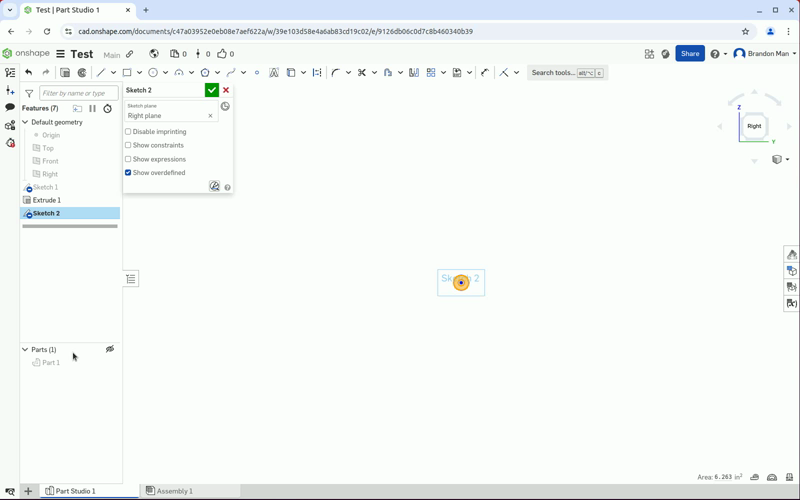
key(shift+e)
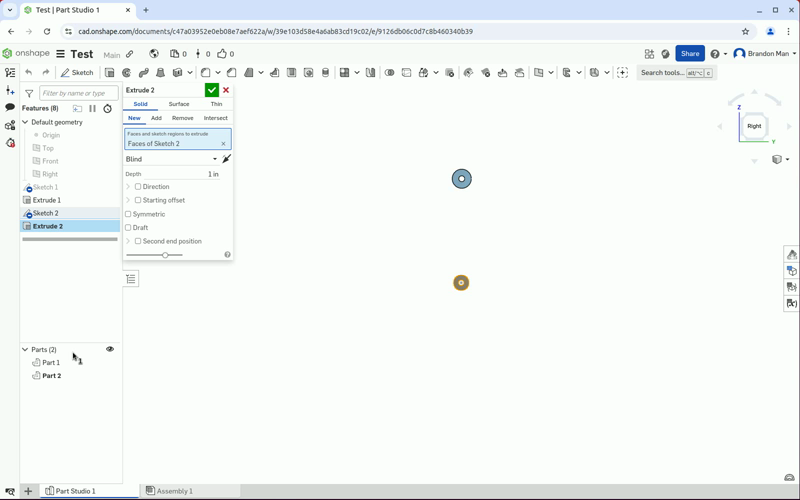
mouse_move(143, 106)
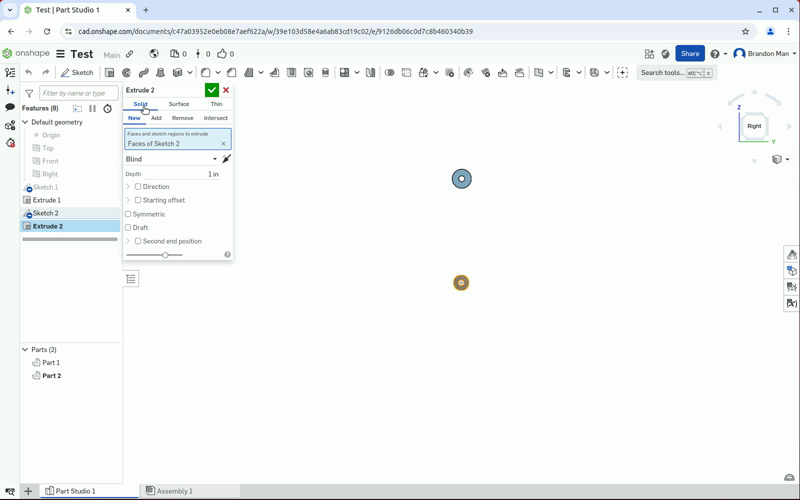
click(143, 106)
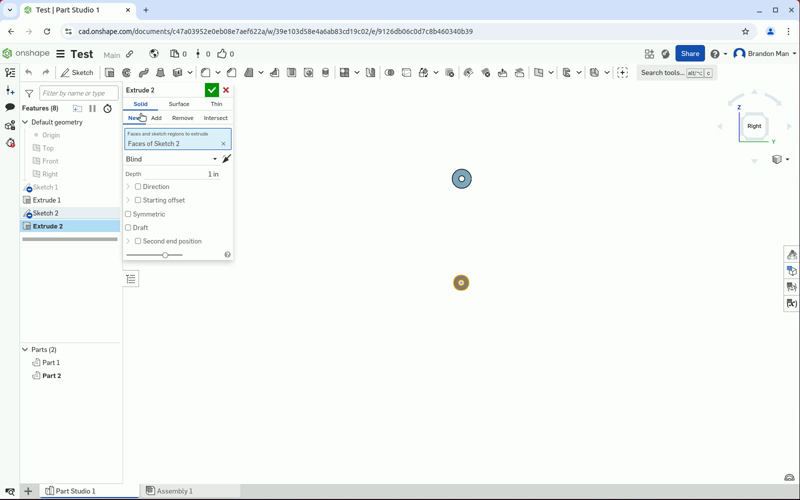
mouse_move(137, 120)
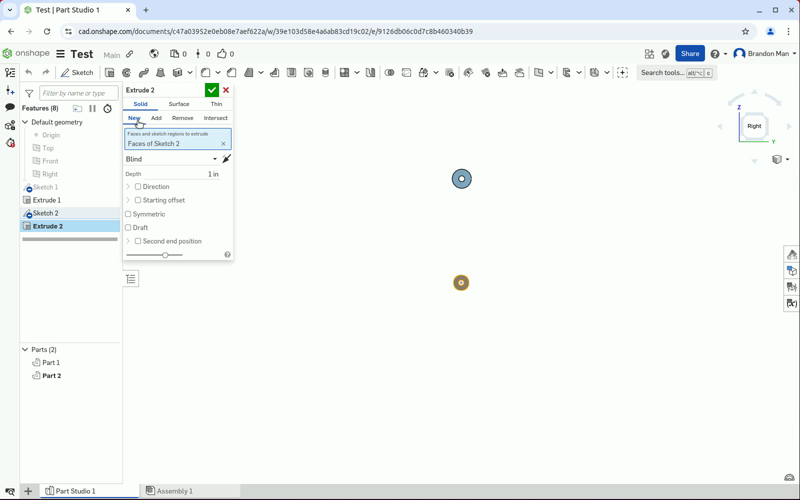
click(137, 120)
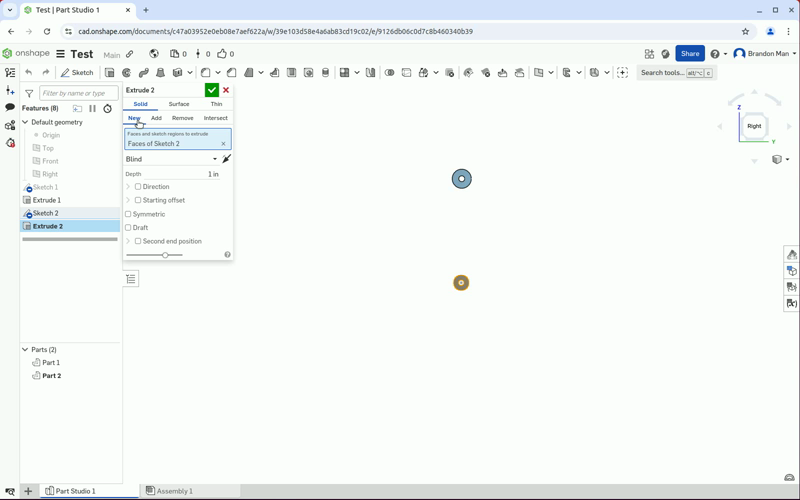
key(tab, 4)
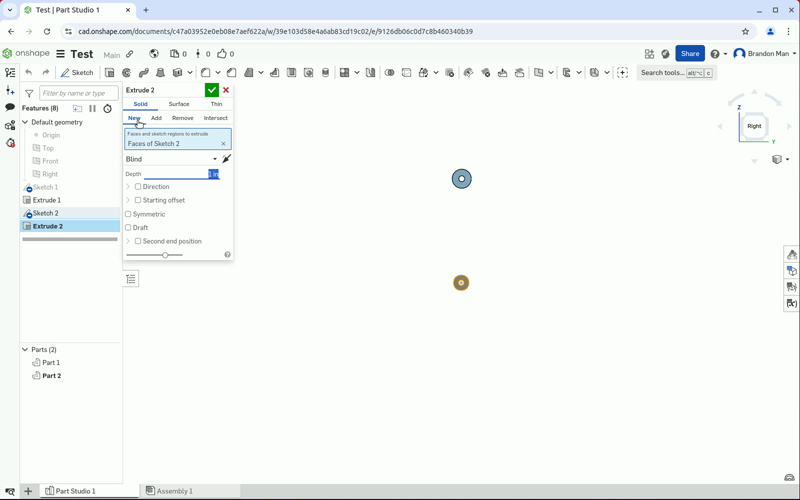
text(0.481)
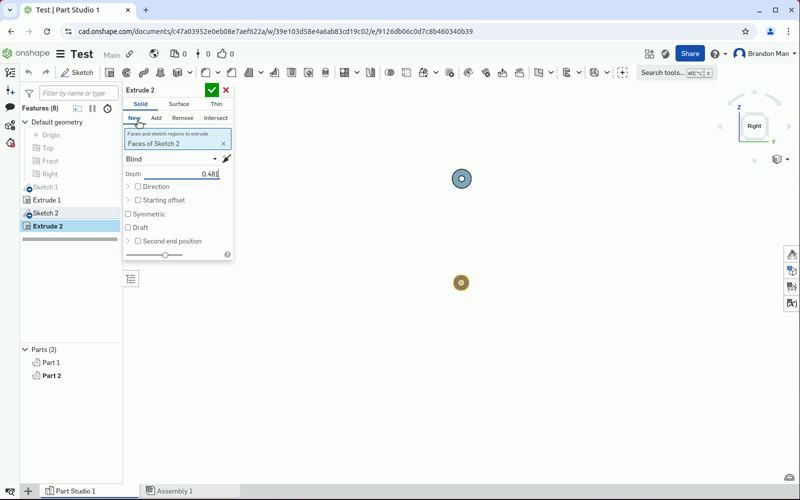
key(enter)
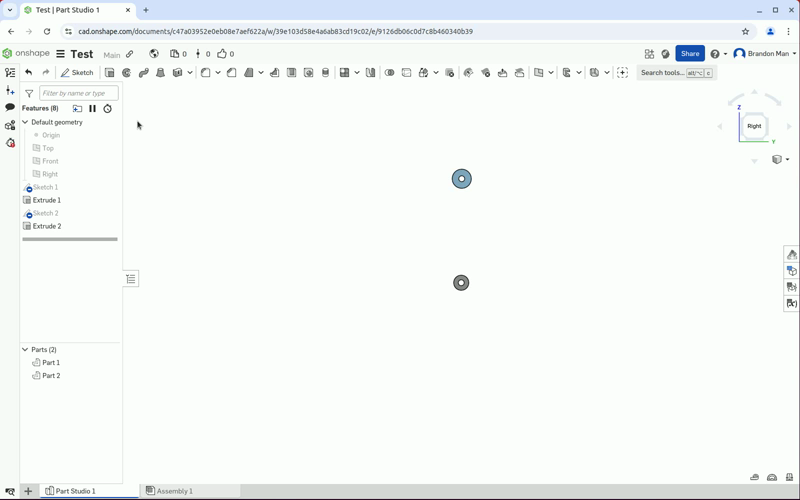
key(shift+h)
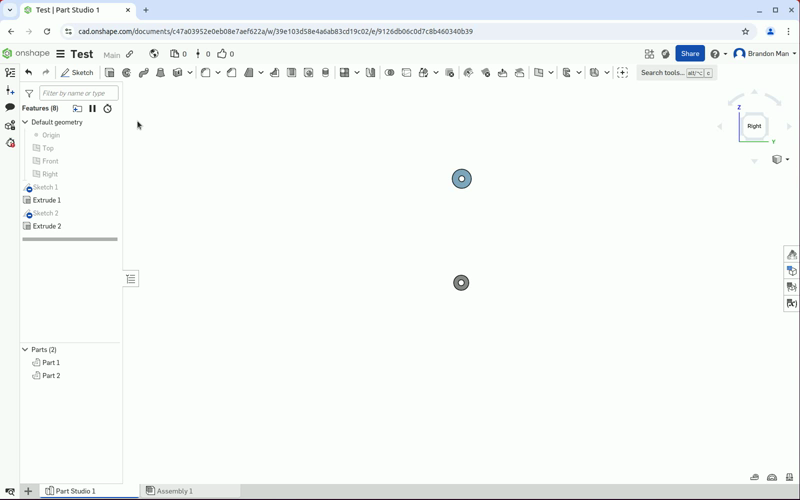
key(shift+h)
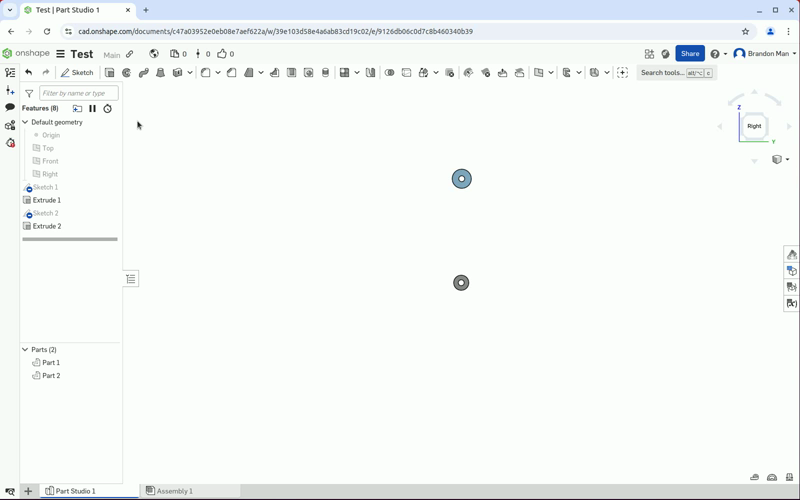
mouse_move(73, 189)
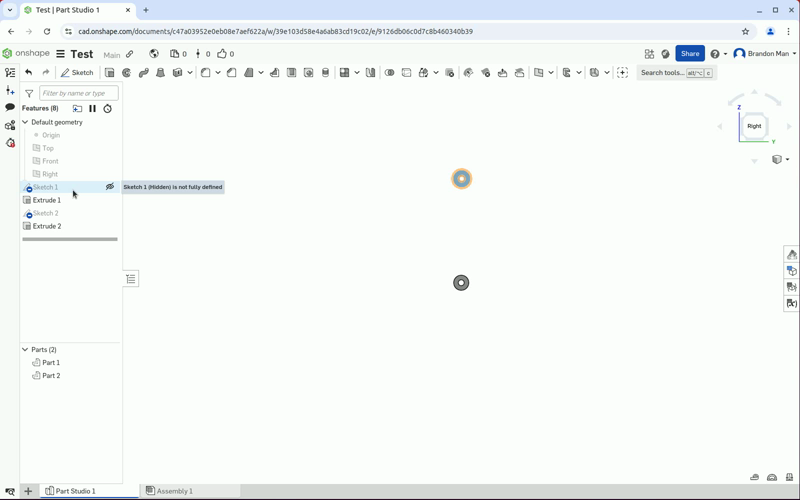
click(73, 189)
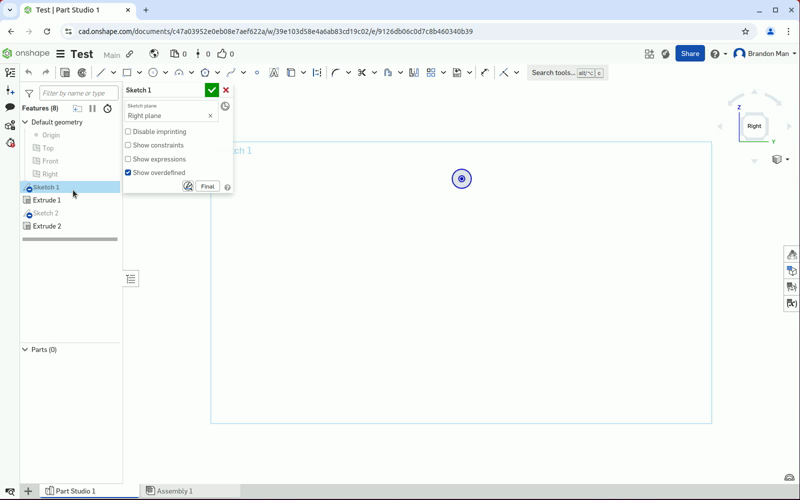
mouse_move(229, 92)
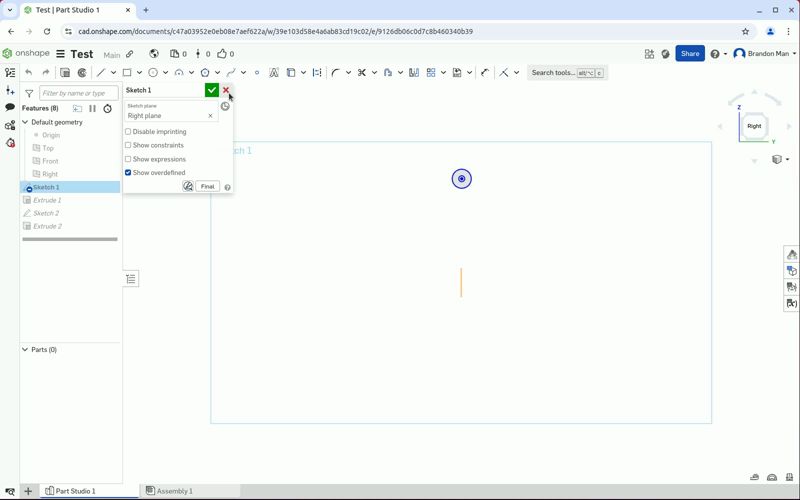
click(229, 92)
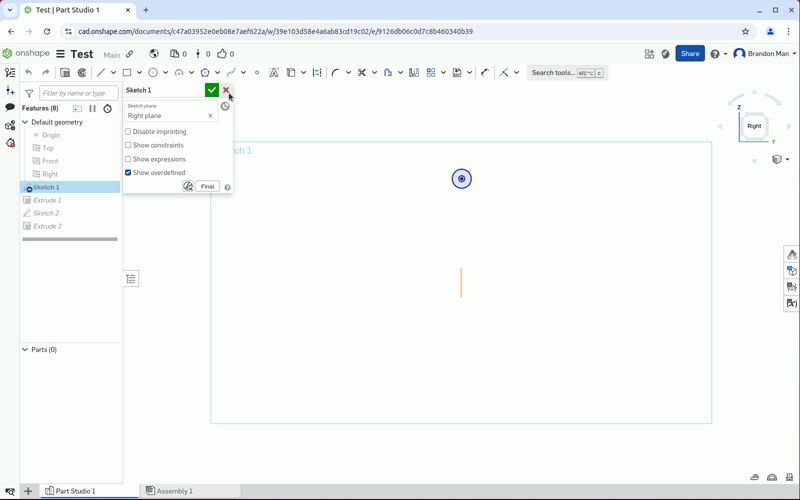
key(shift+s)
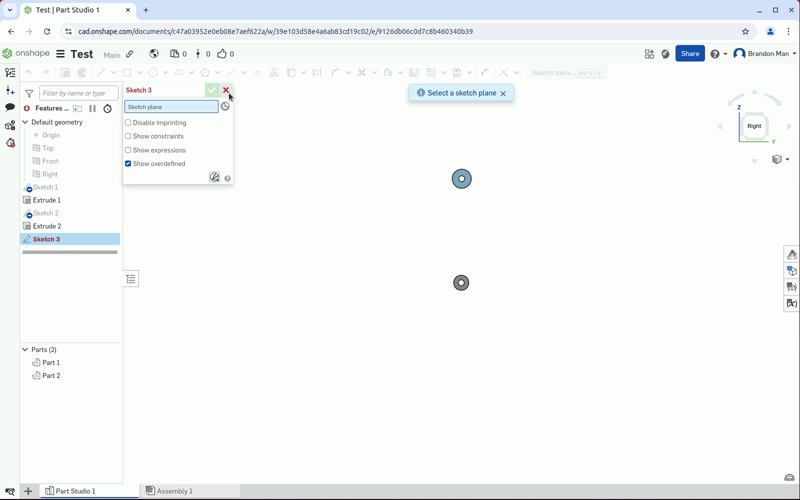
mouse_move(73, 176)
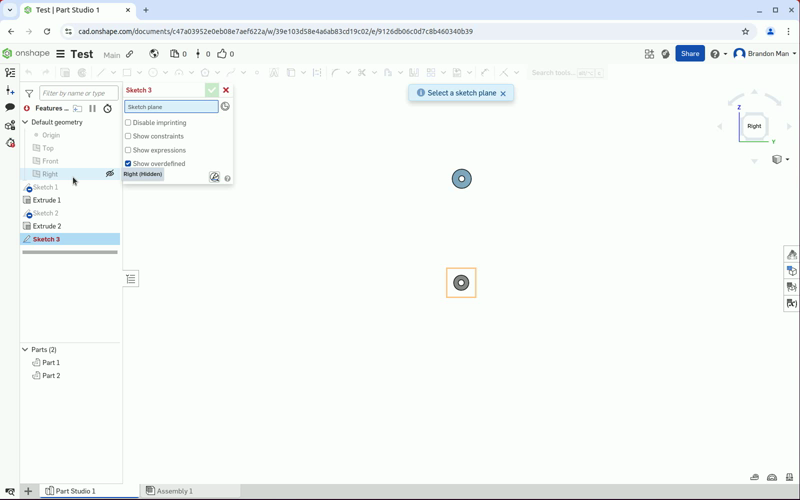
click(73, 176)
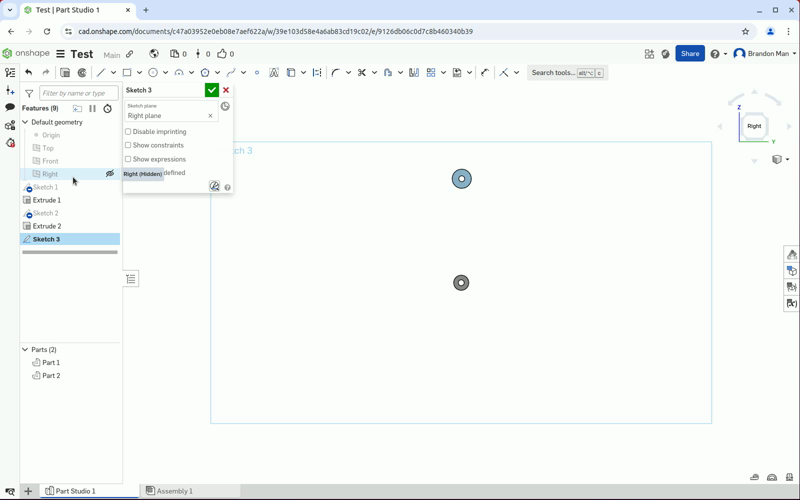
mouse_move(73, 352)
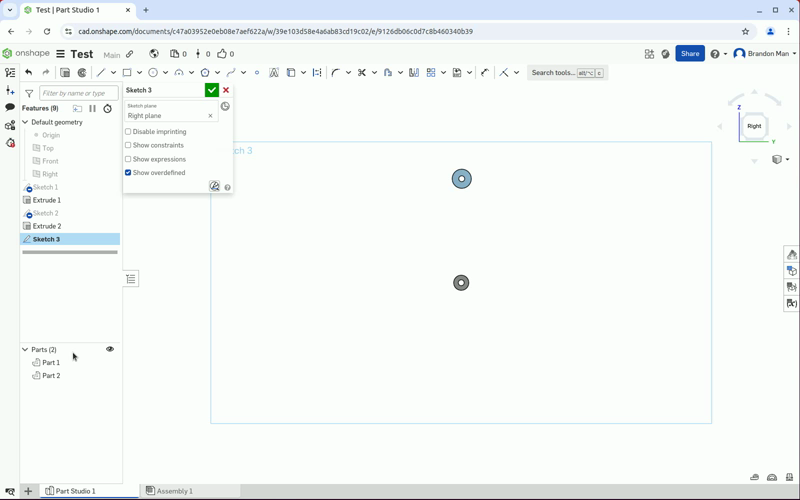
key(y)
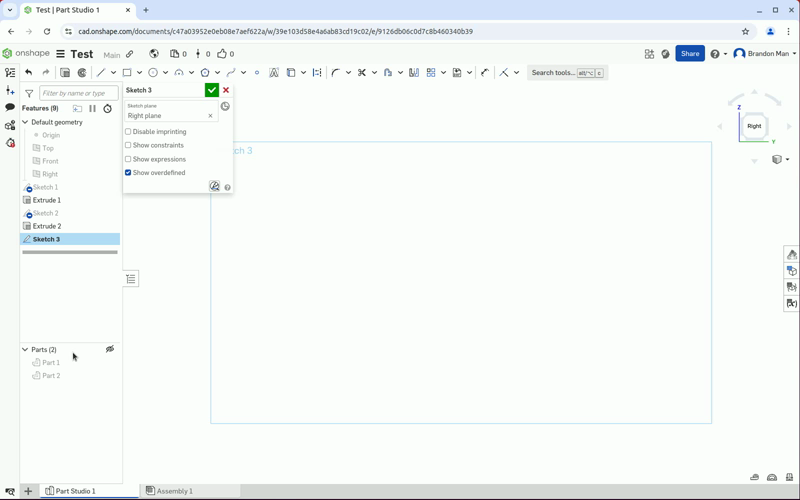
key(c)
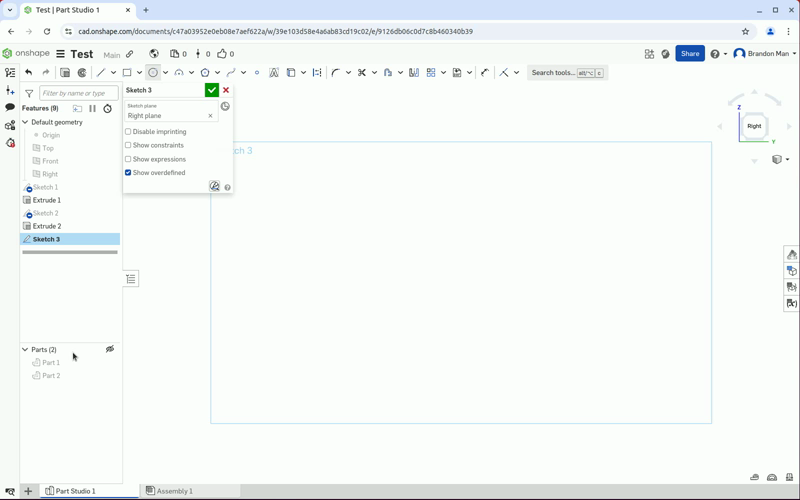
key_down(shift)
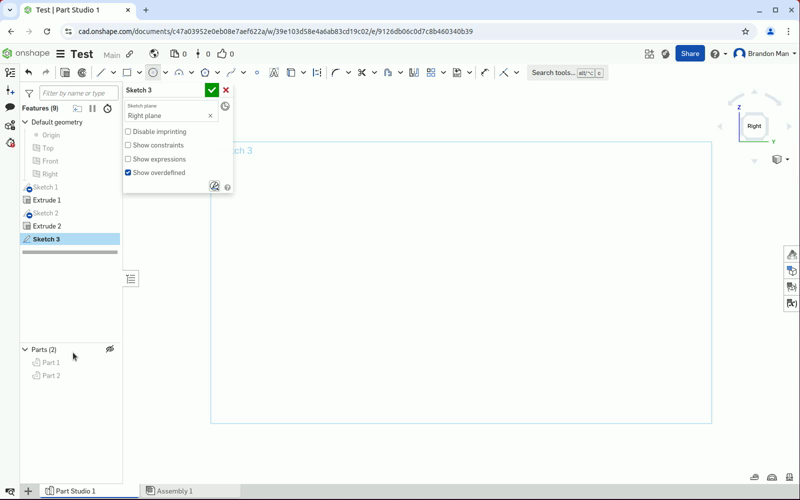
mouse_move(501, 282)
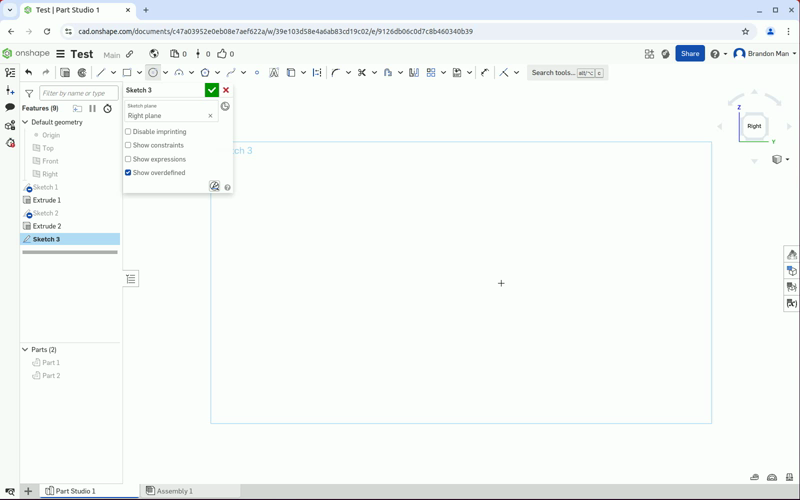
click(501, 282)
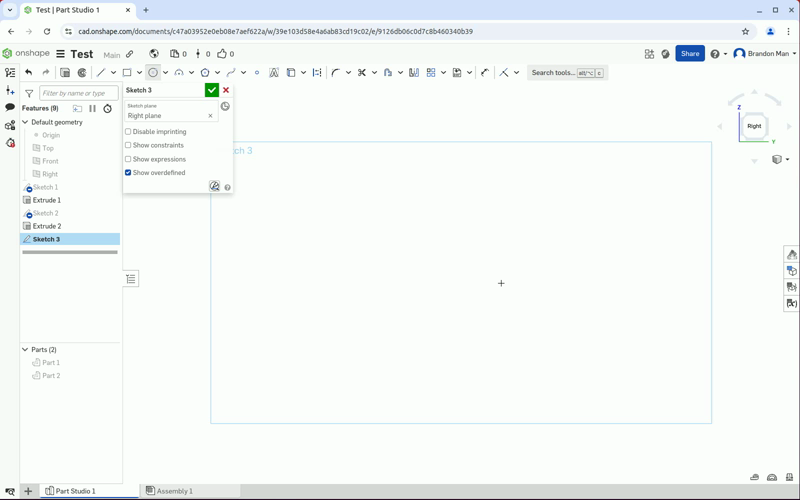
key_up(shift)
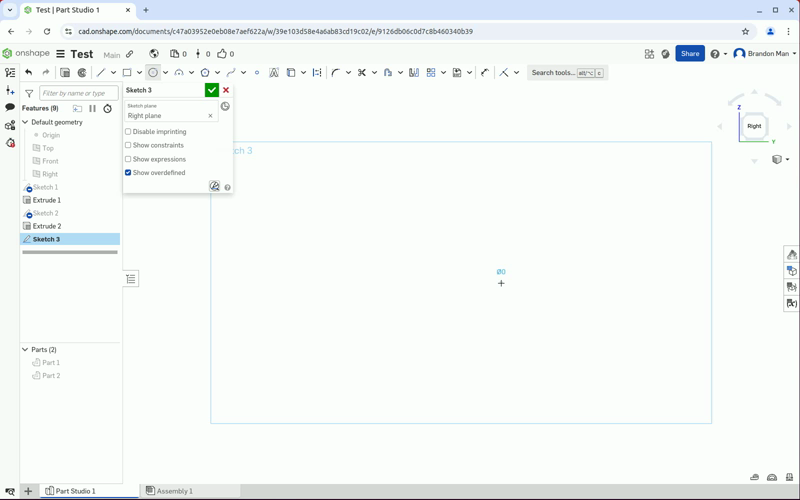
mouse_move(508, 282)
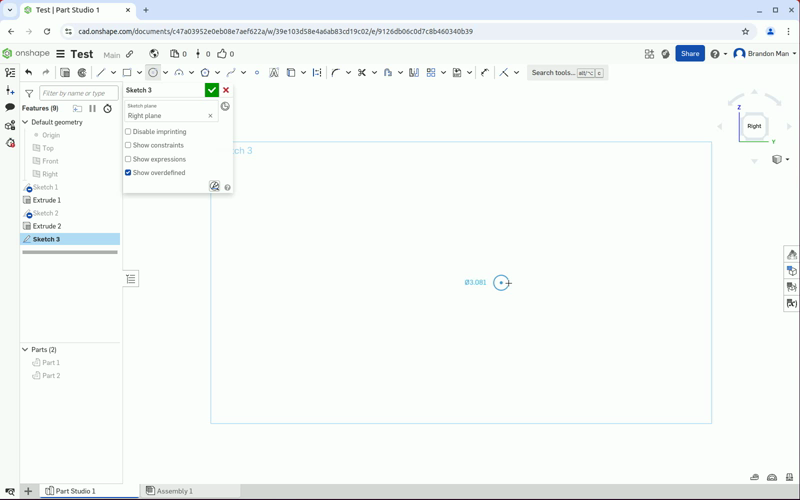
click(508, 282)
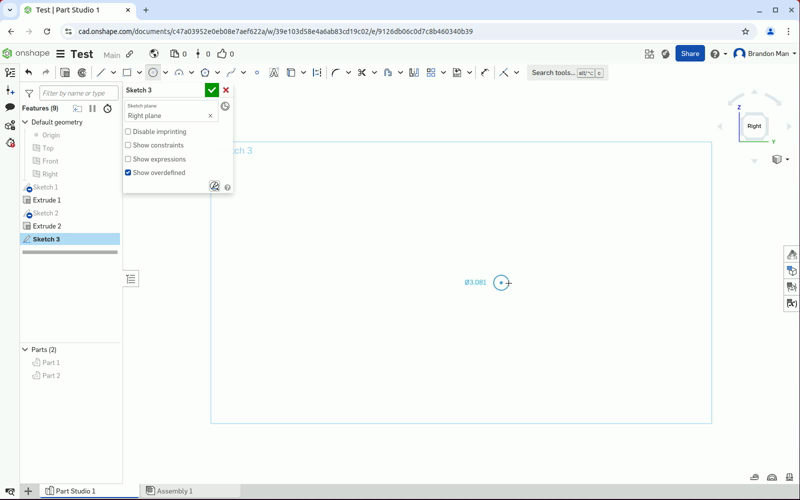
key(esc)
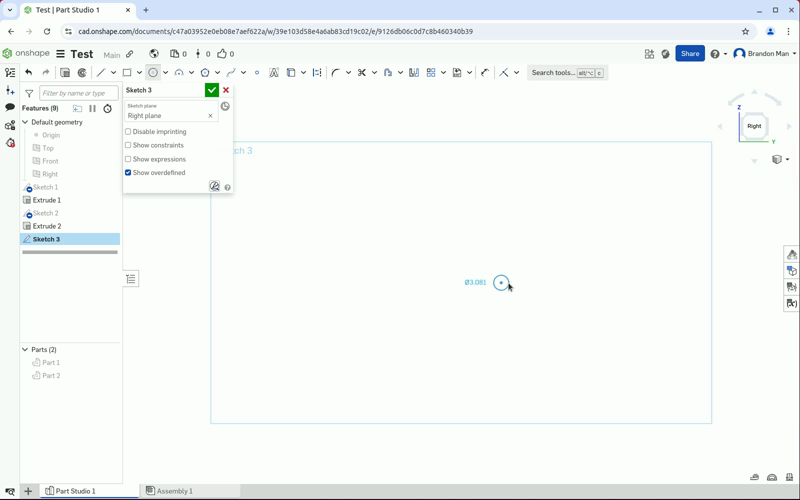
key(c)
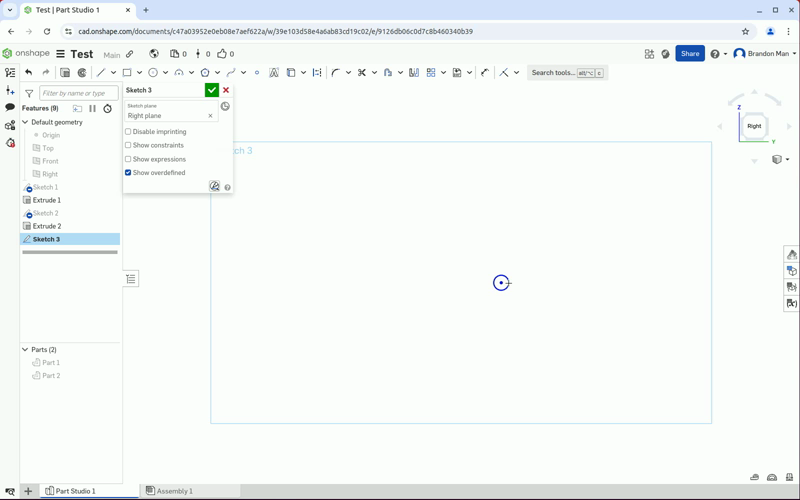
key_down(shift)
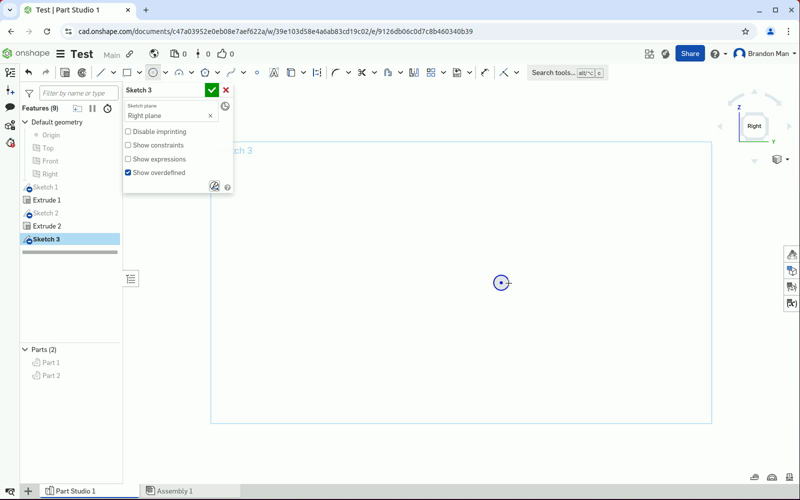
mouse_move(501, 282)
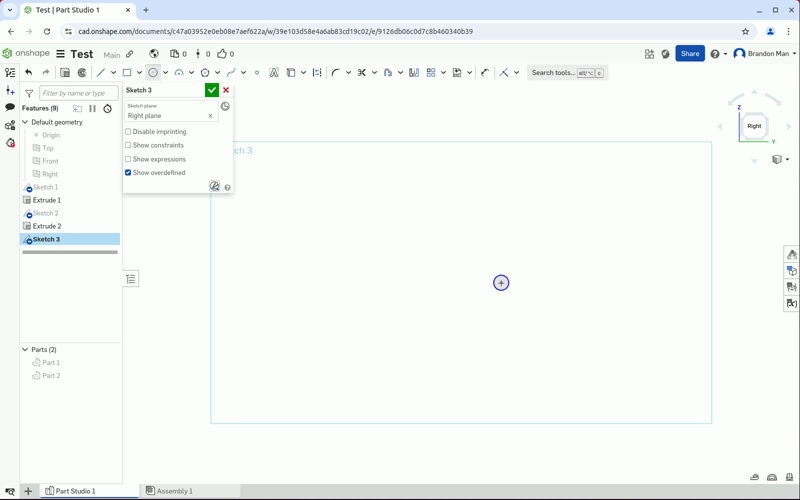
click(501, 282)
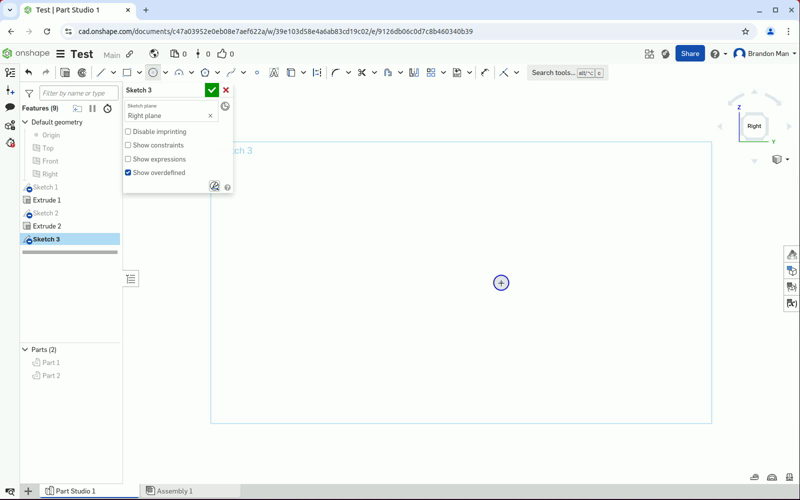
key_up(shift)
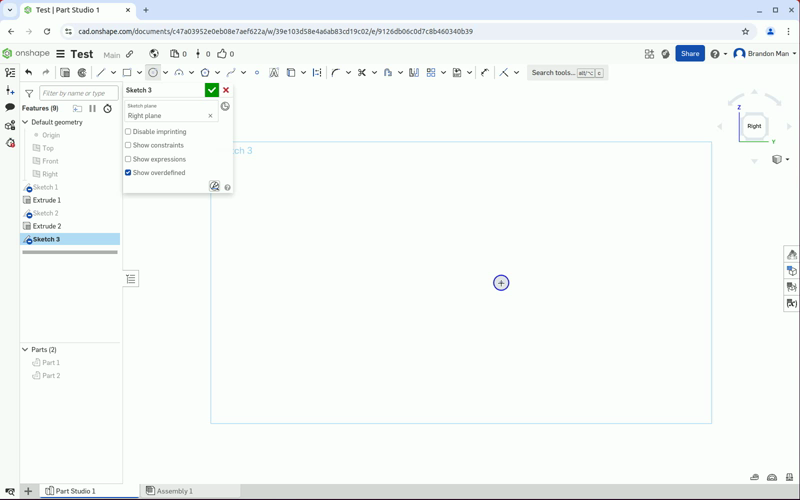
mouse_move(504, 282)
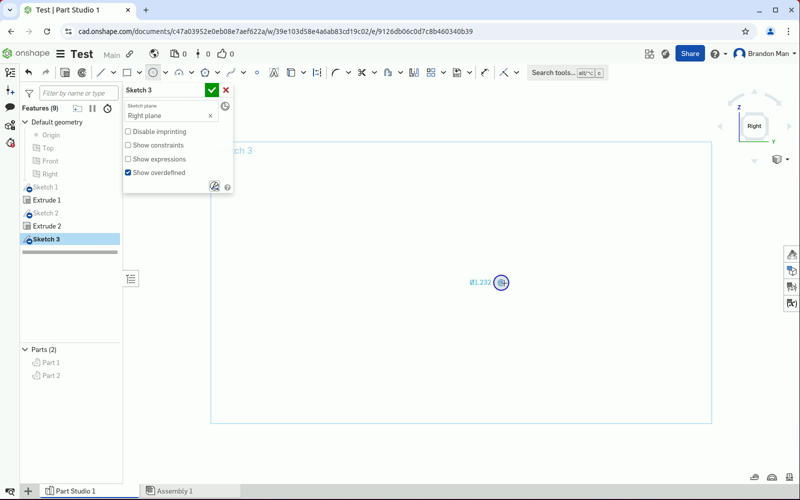
scroll(6)
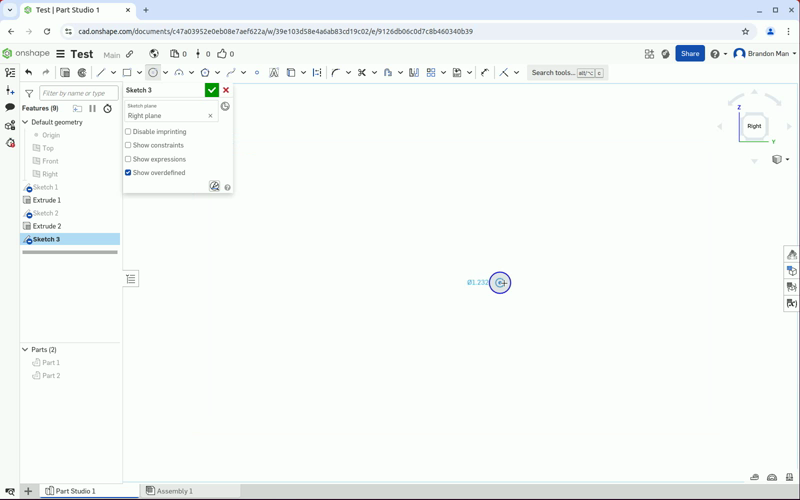
scroll(6)
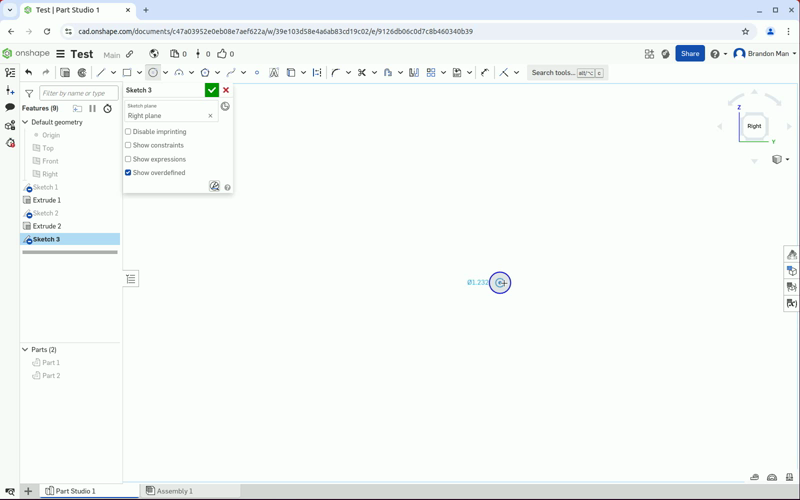
scroll(6)
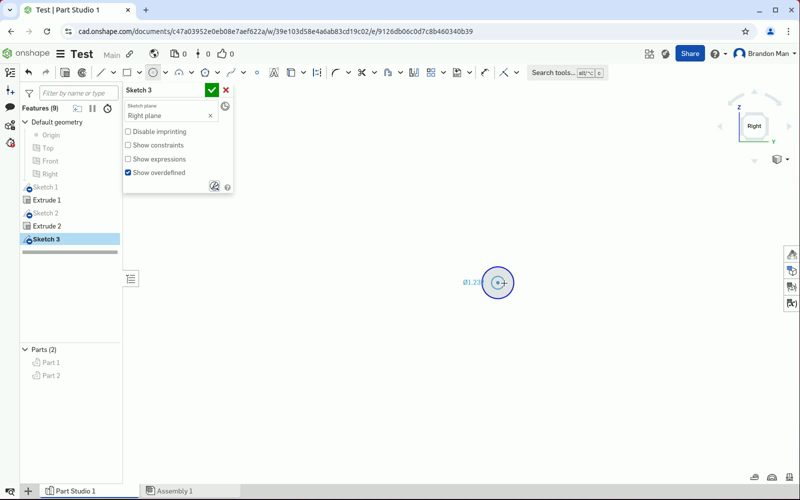
scroll(6)
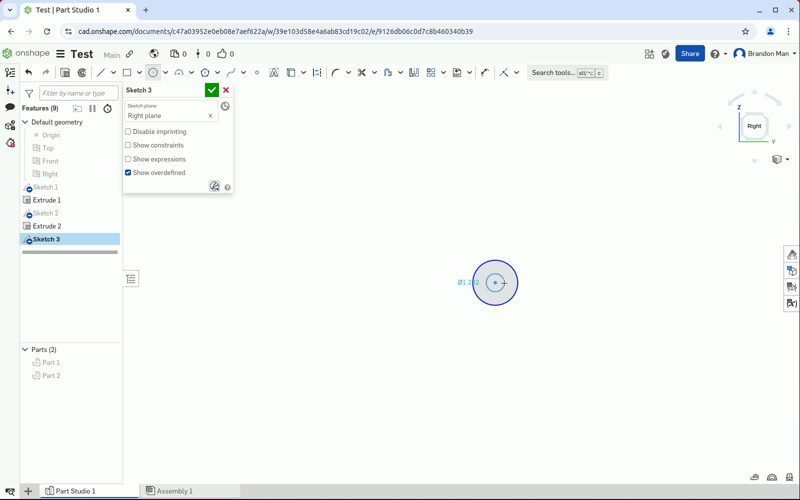
scroll(6)
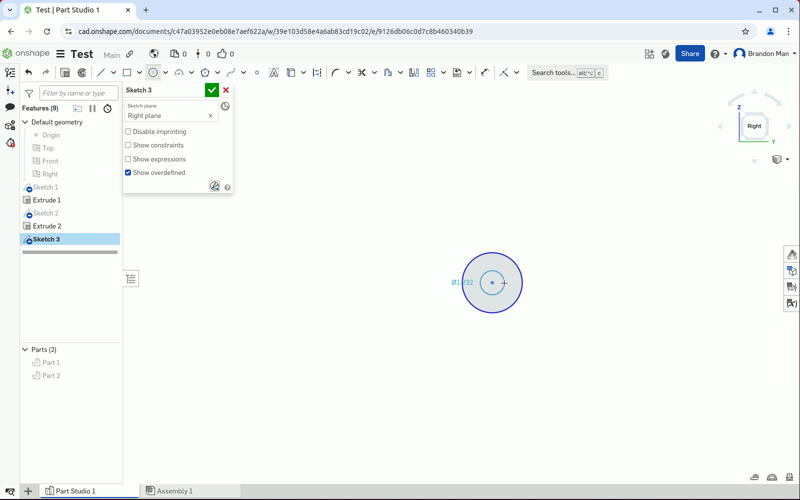
scroll(6)
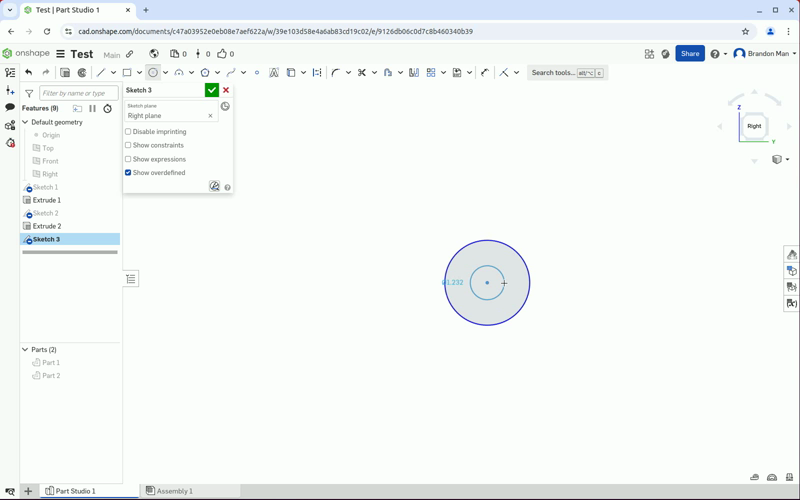
scroll(6)
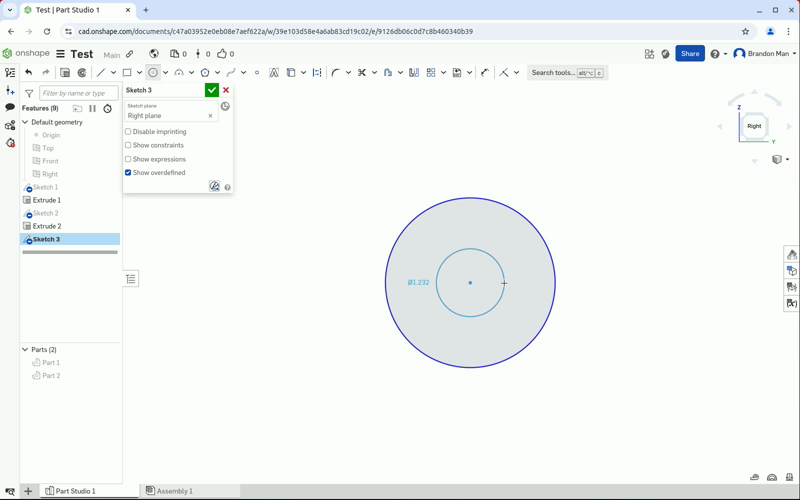
click(504, 282)
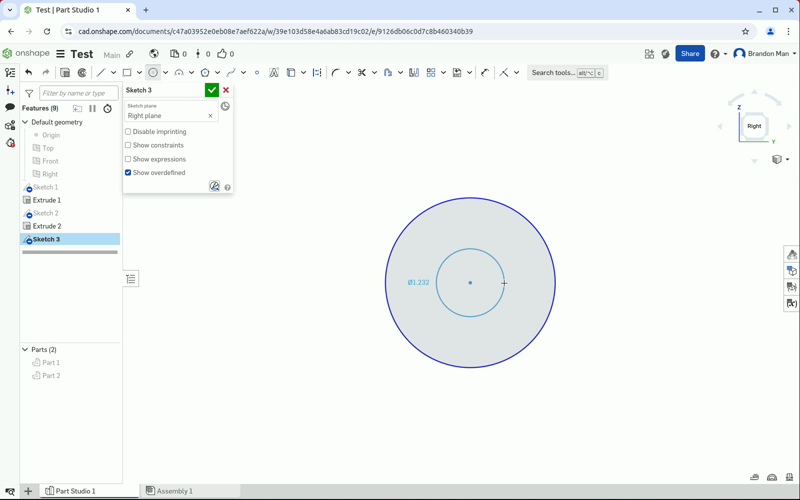
scroll(-6)
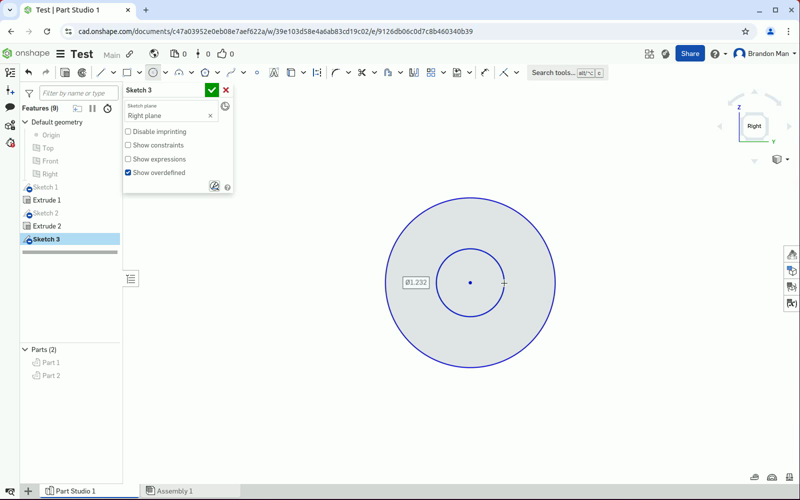
scroll(-6)
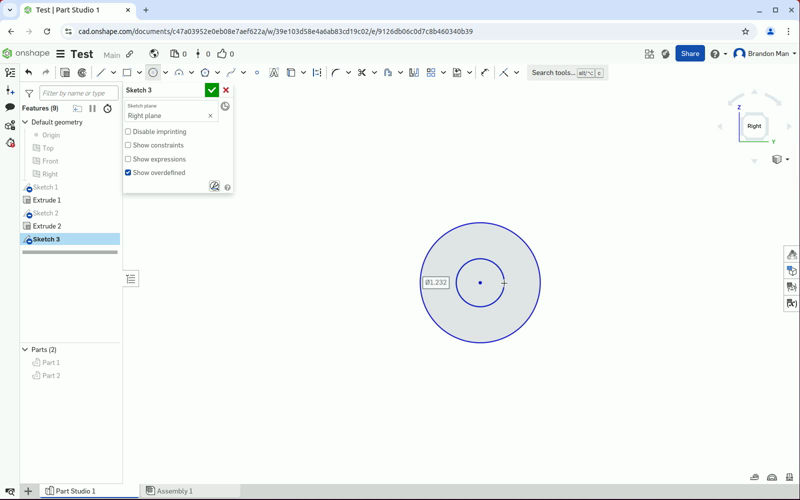
scroll(-6)
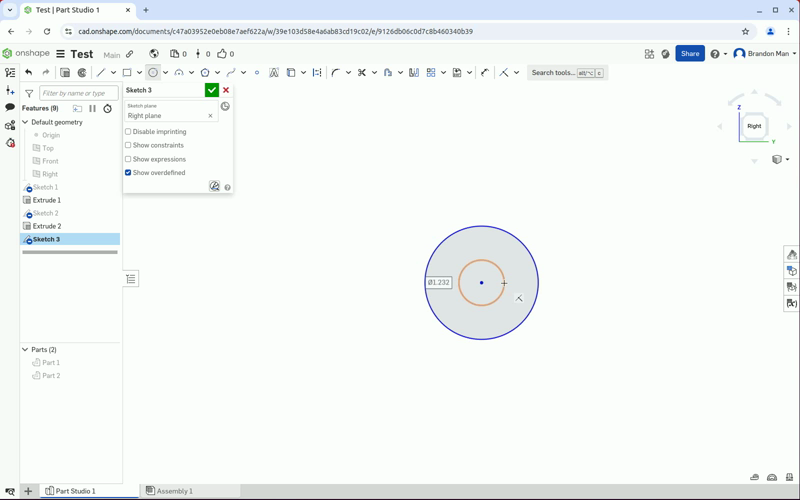
scroll(-6)
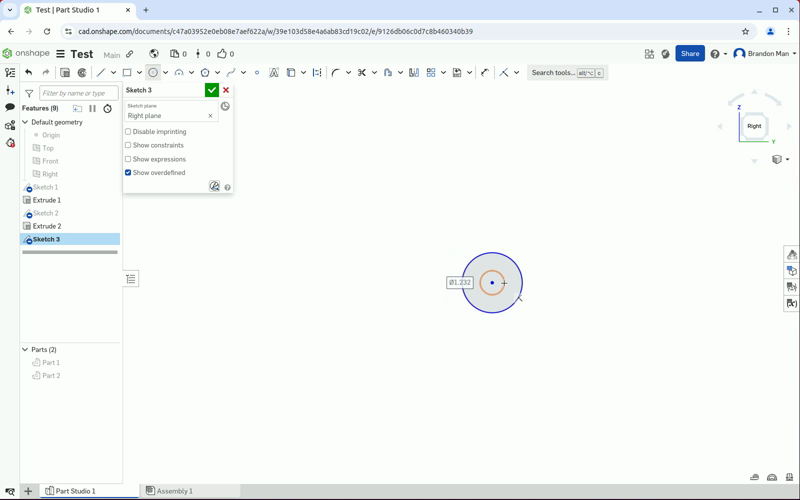
scroll(-6)
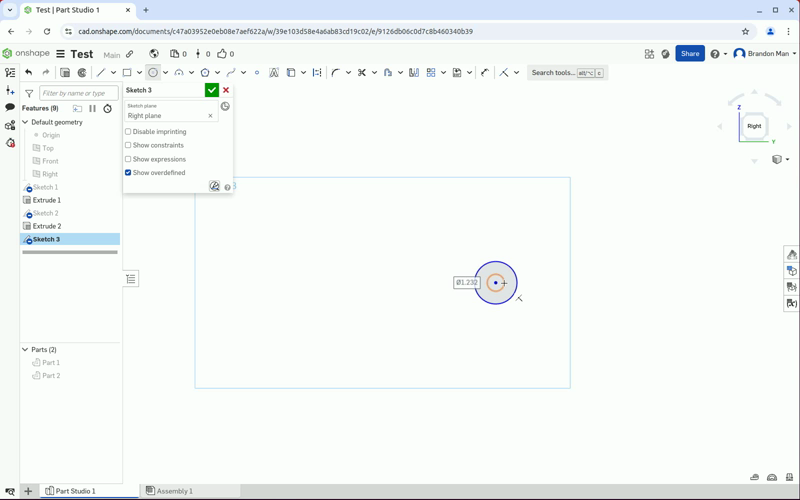
scroll(-6)
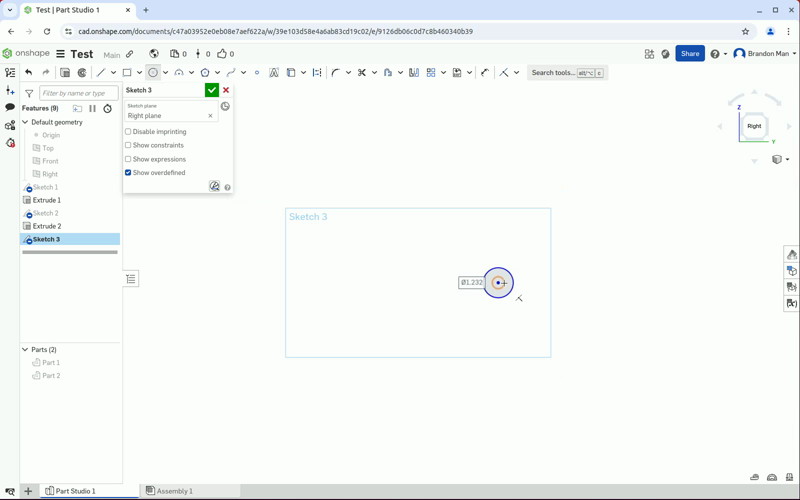
scroll(-6)
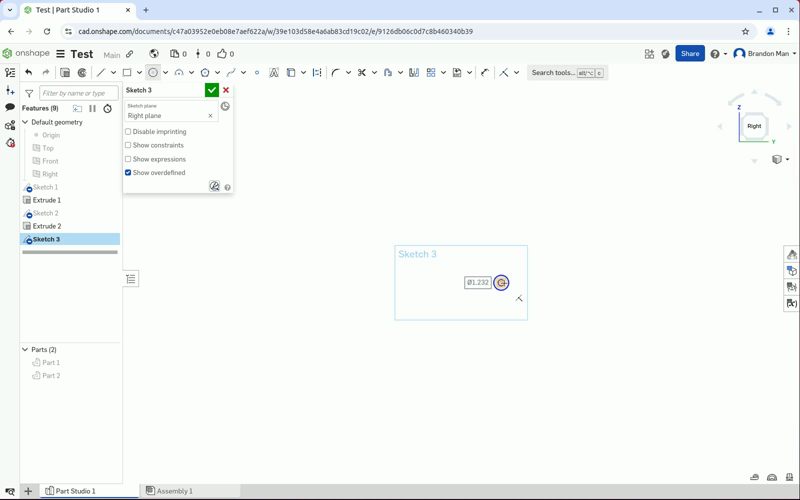
key(esc)
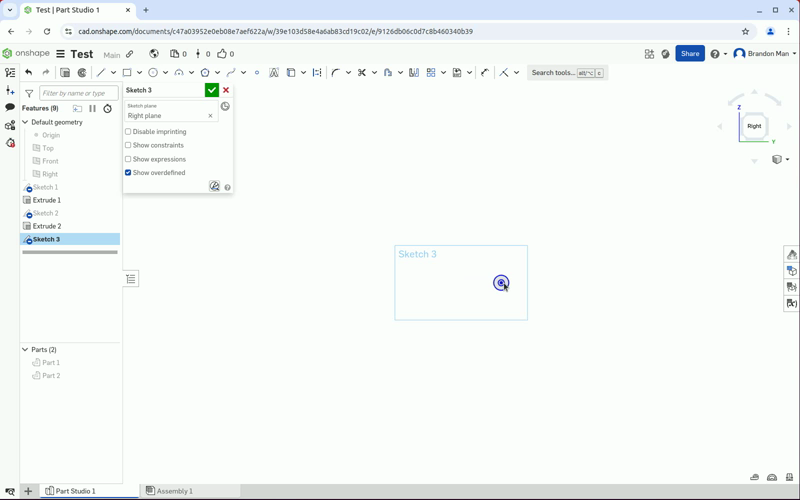
mouse_move(501, 277)
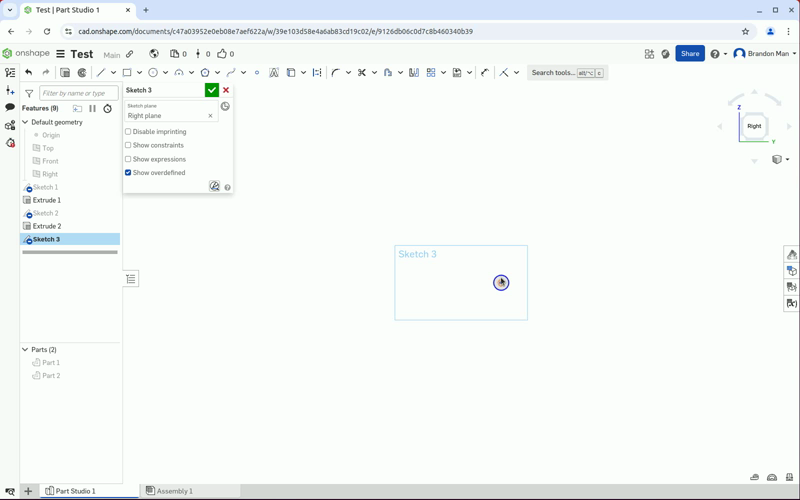
scroll(6)
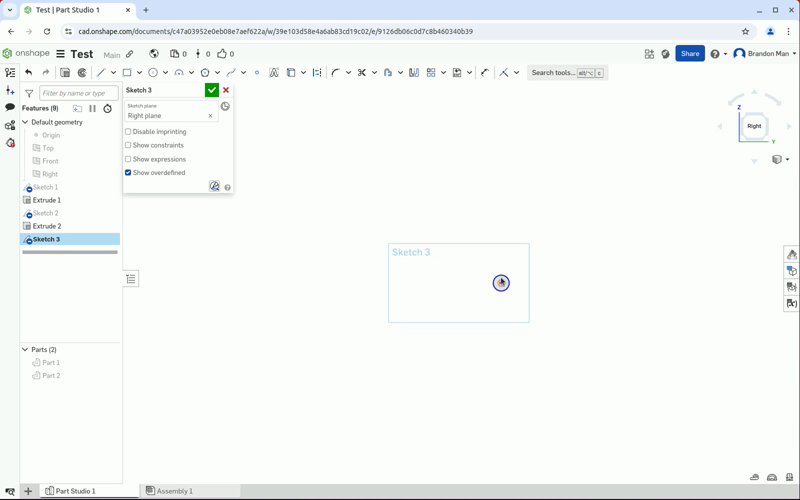
scroll(6)
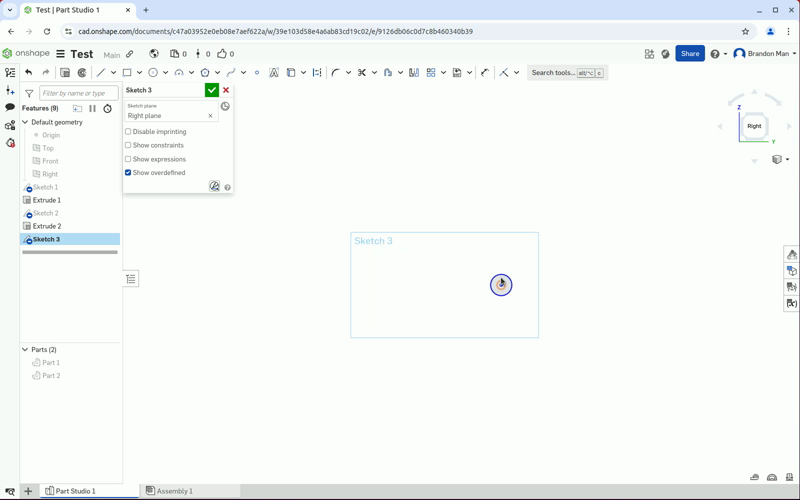
scroll(6)
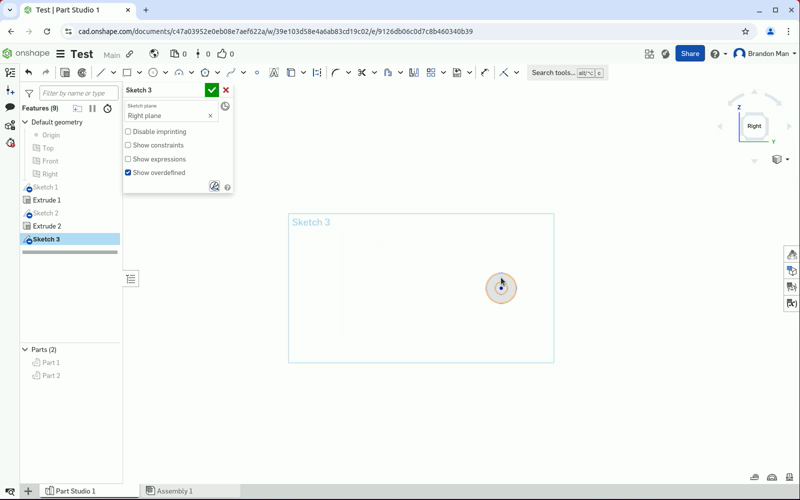
scroll(6)
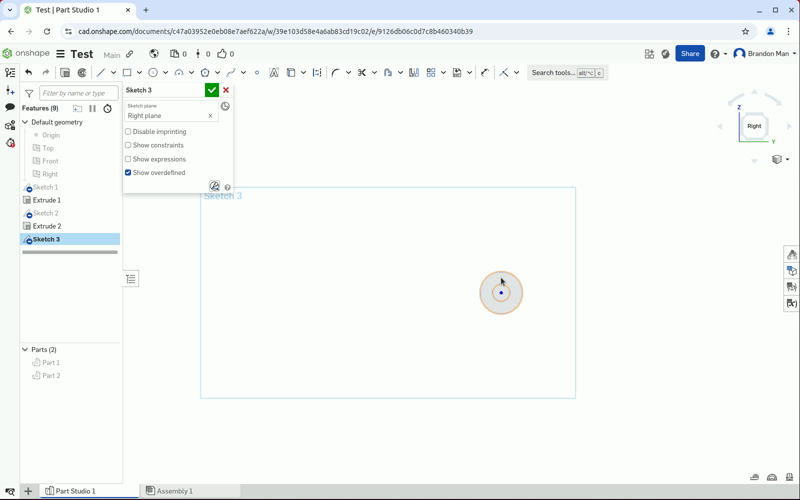
scroll(6)
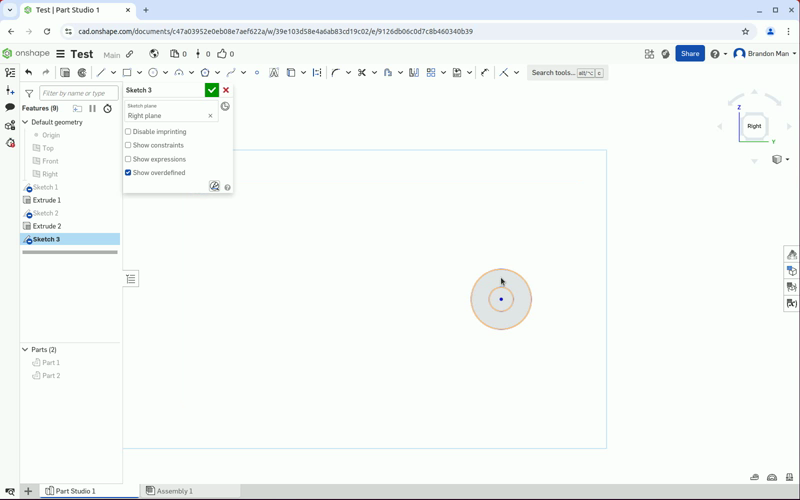
scroll(6)
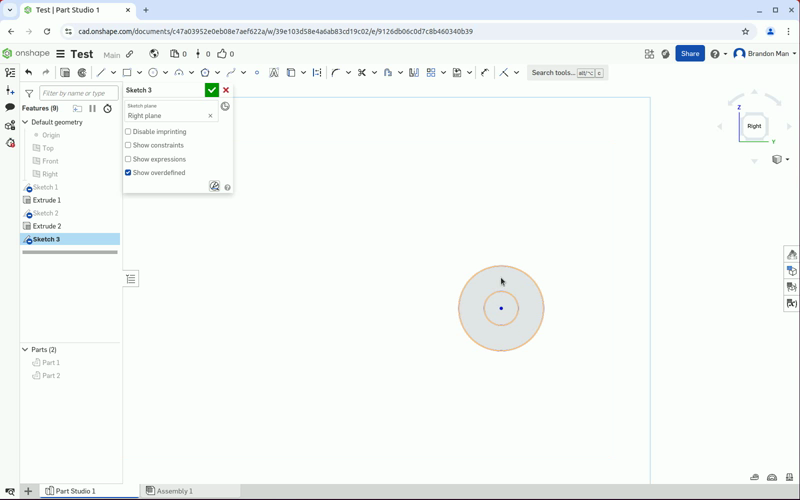
scroll(6)
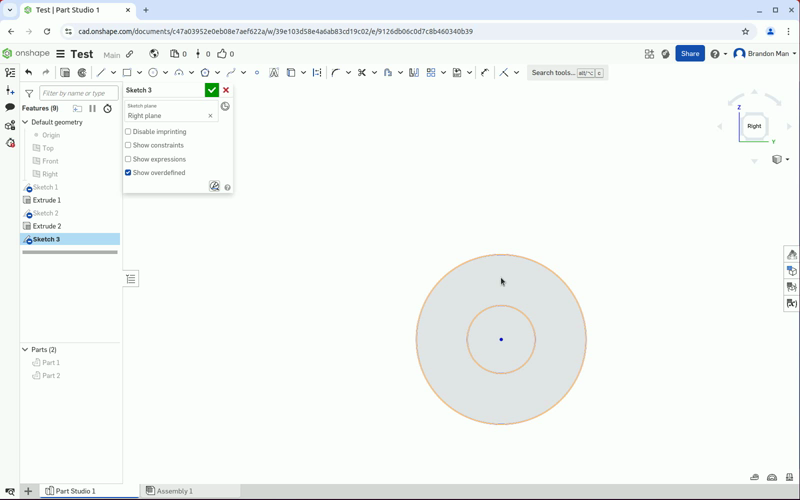
click(501, 277)
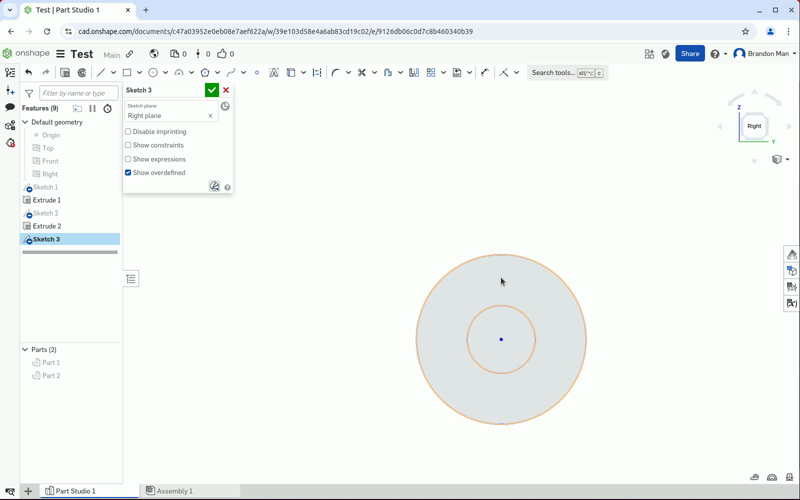
scroll(-6)
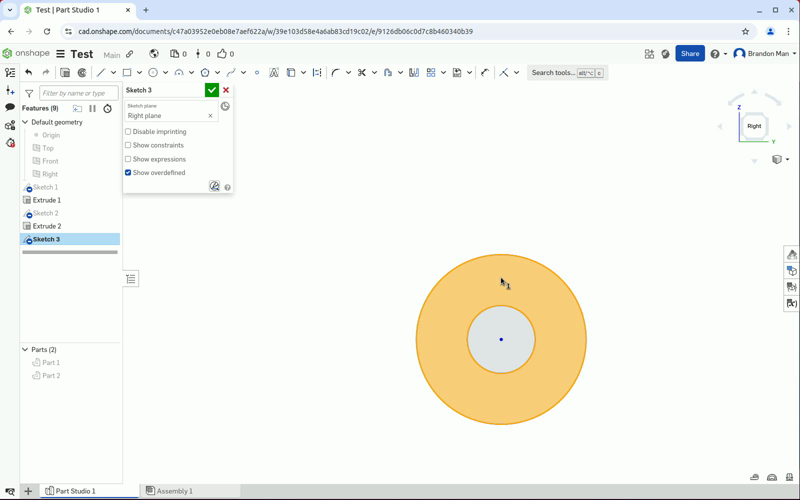
scroll(-6)
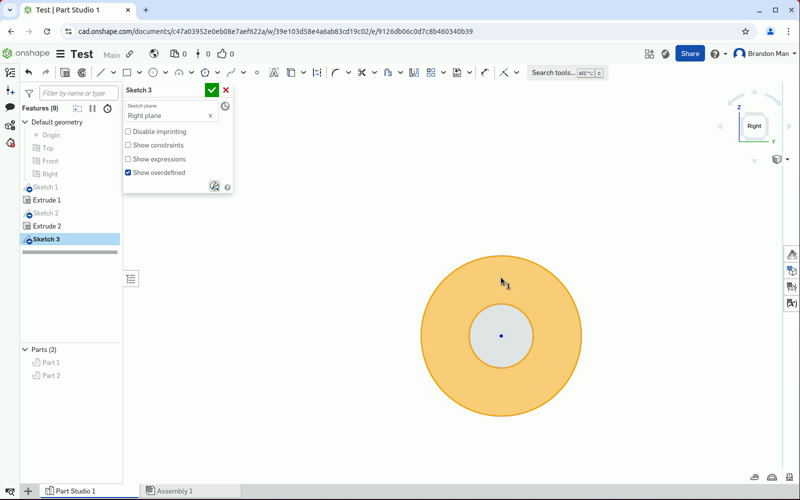
scroll(-6)
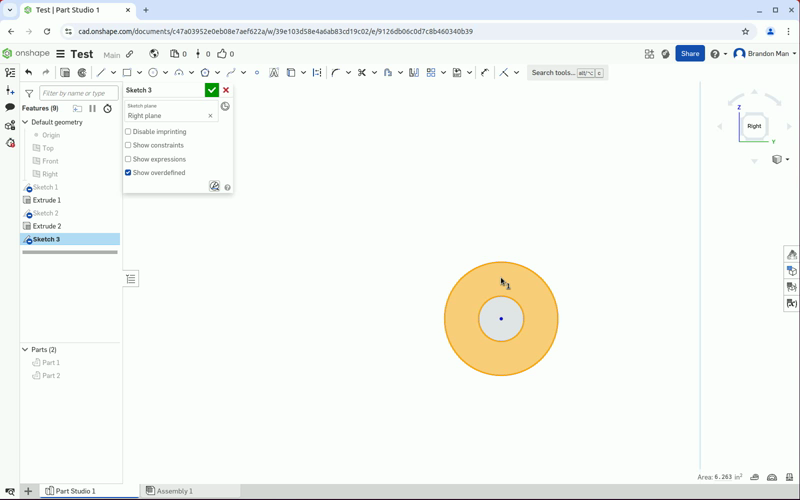
scroll(-6)
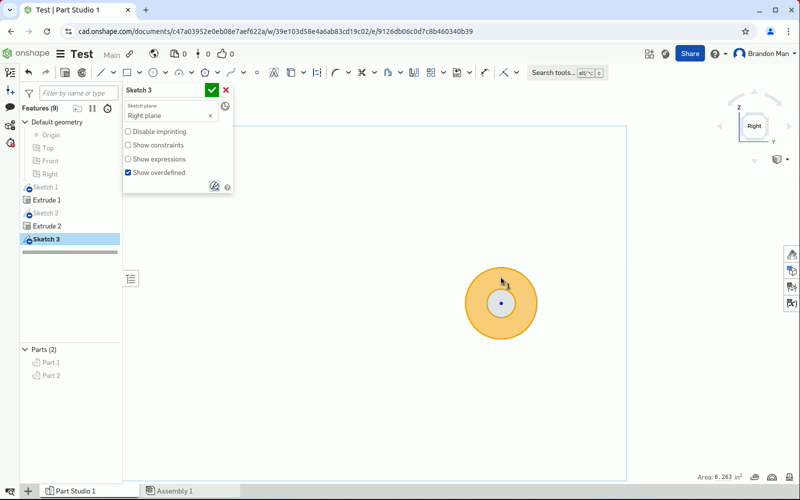
scroll(-6)
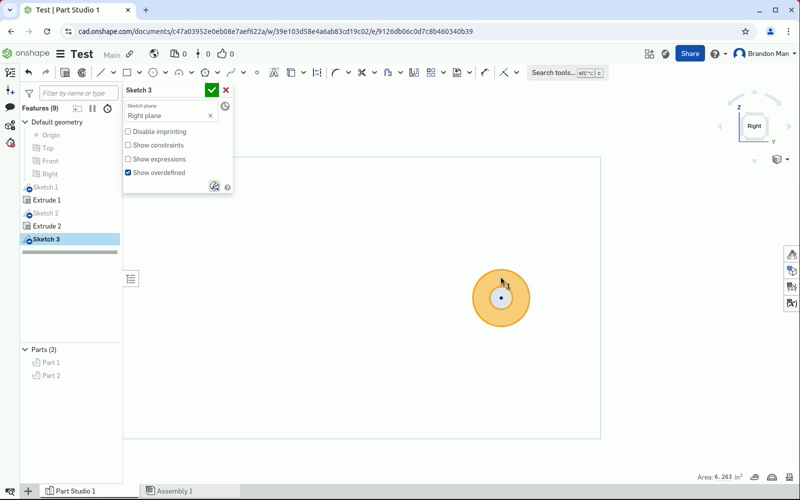
scroll(-6)
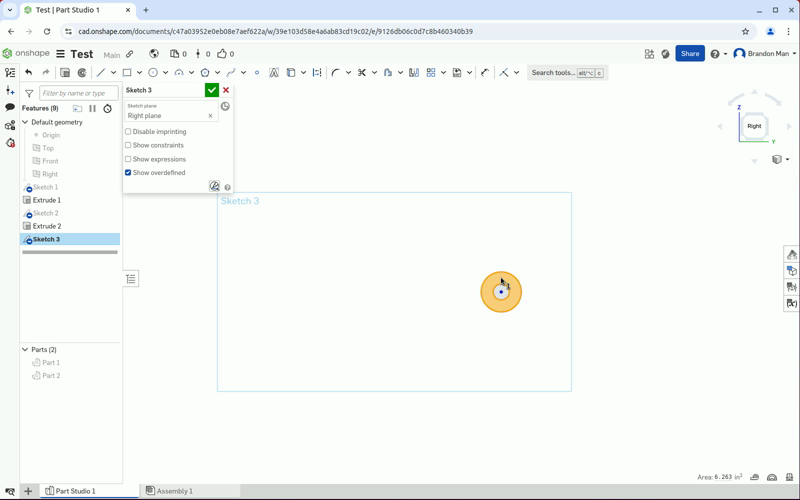
scroll(-6)
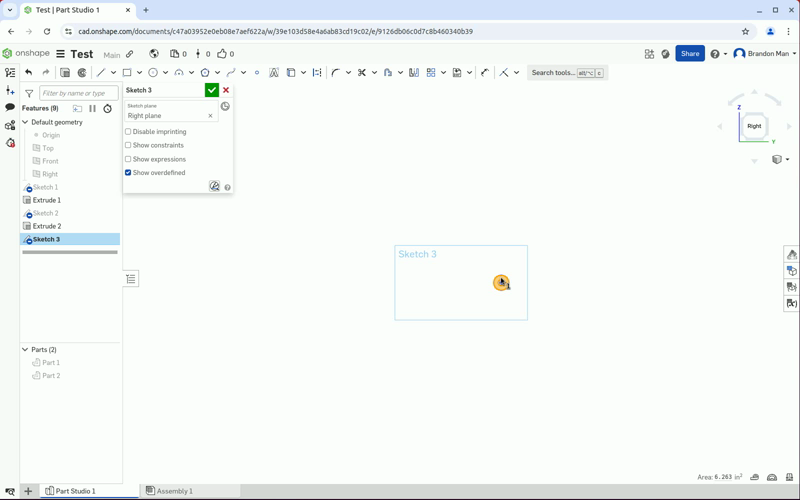
mouse_move(73, 352)
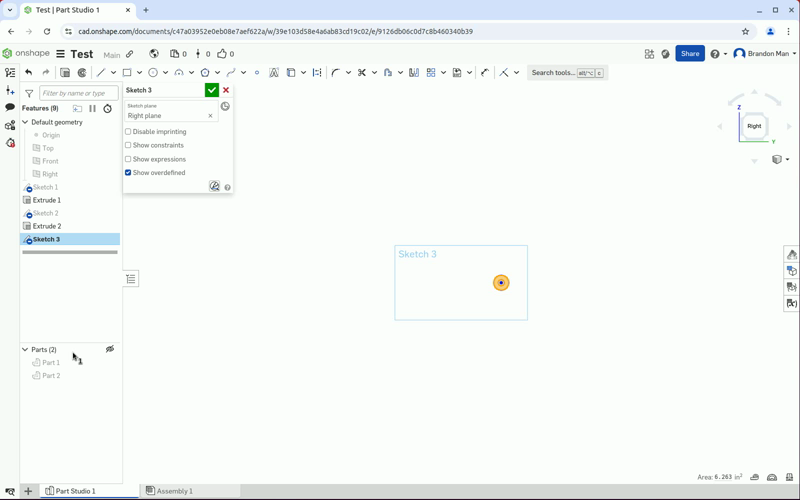
key(shift+y)
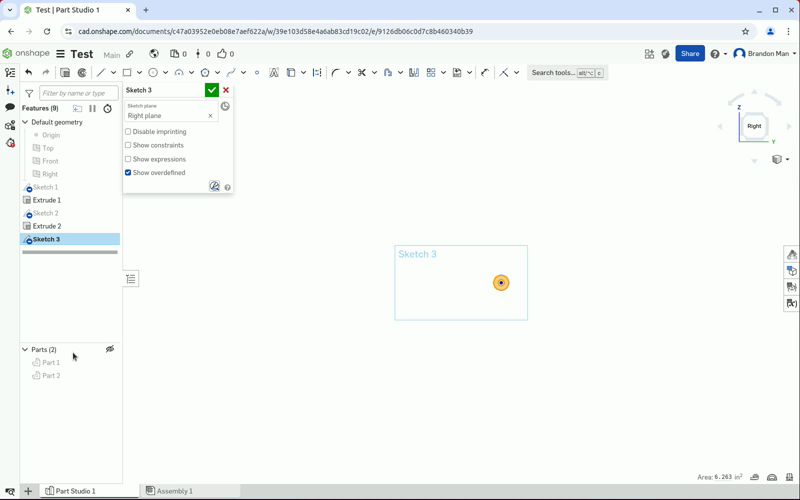
key(shift+e)
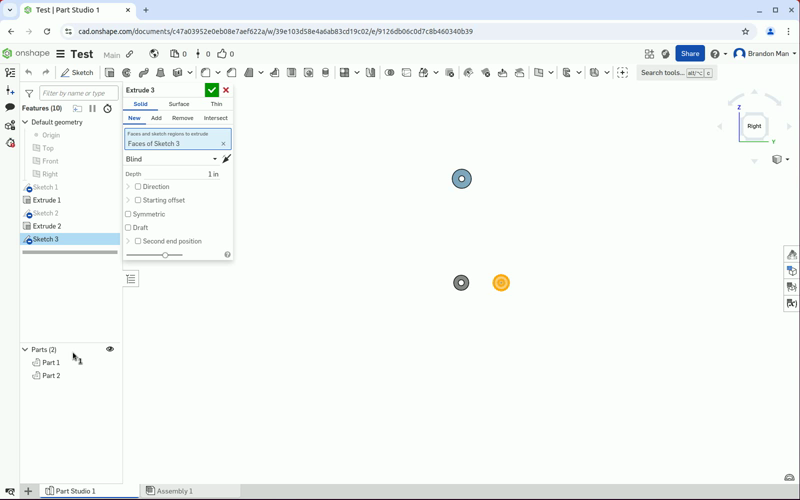
mouse_move(143, 106)
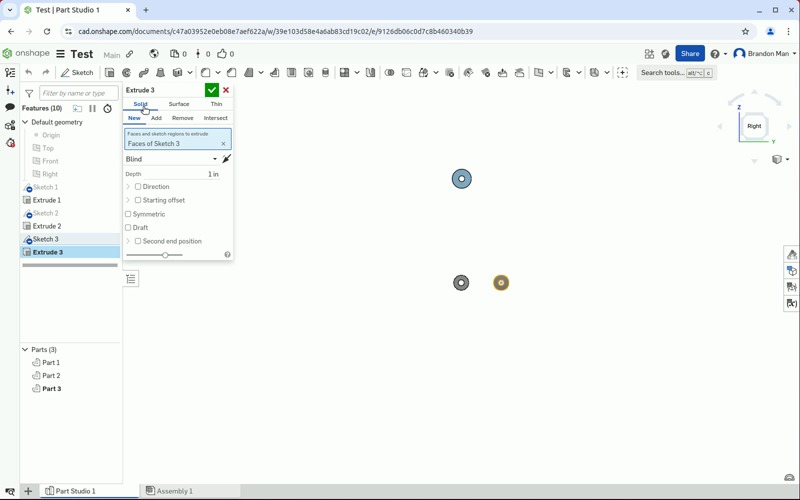
click(143, 106)
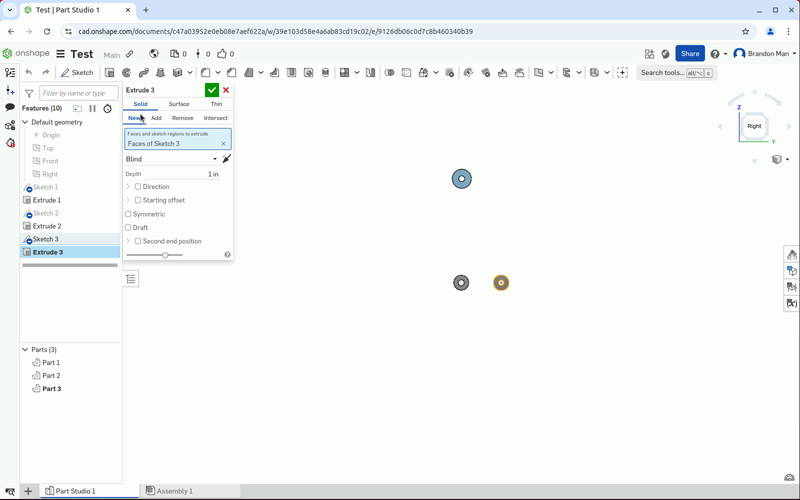
mouse_move(137, 120)
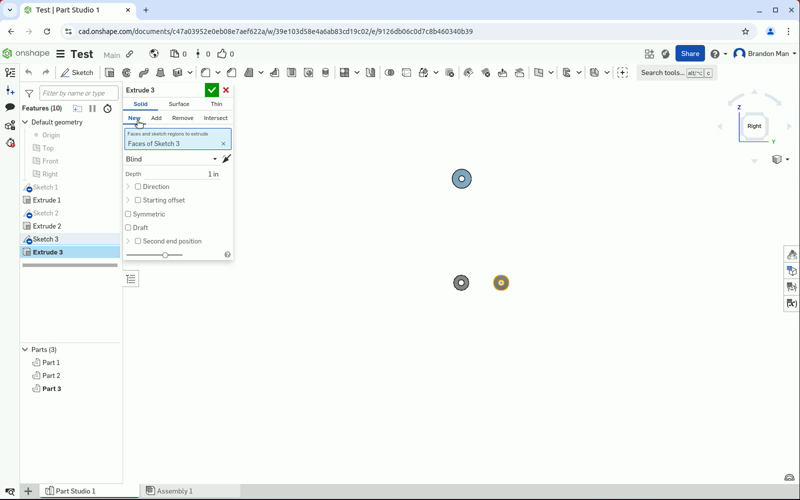
click(137, 120)
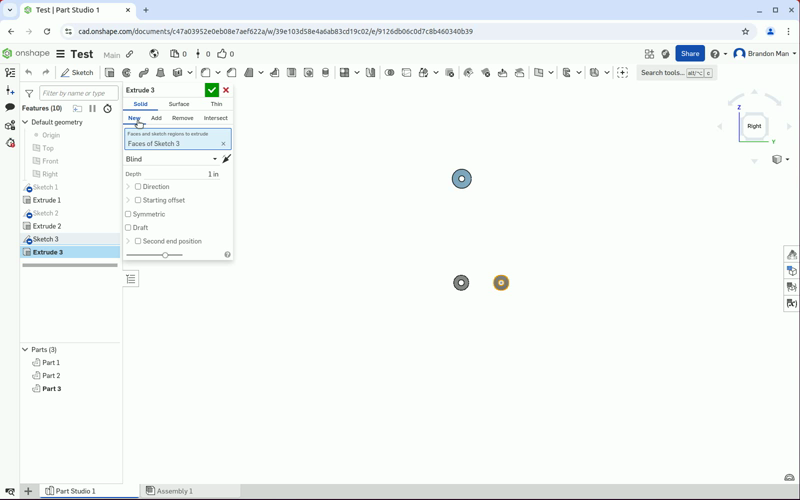
key(tab, 4)
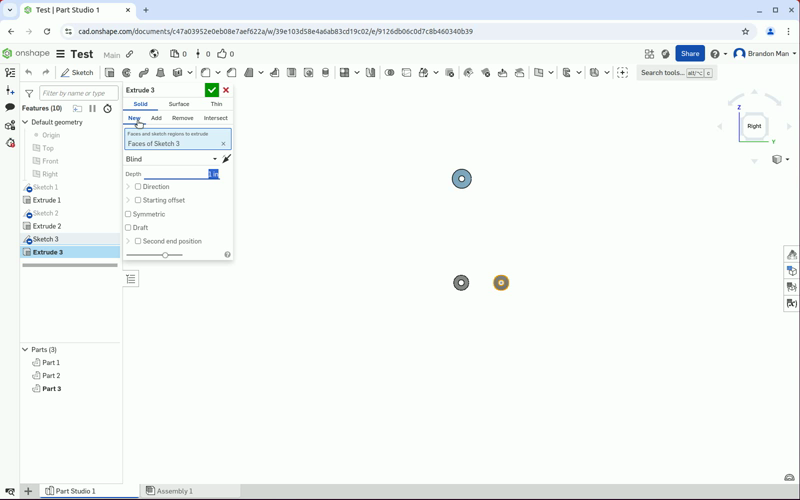
text(0.481)
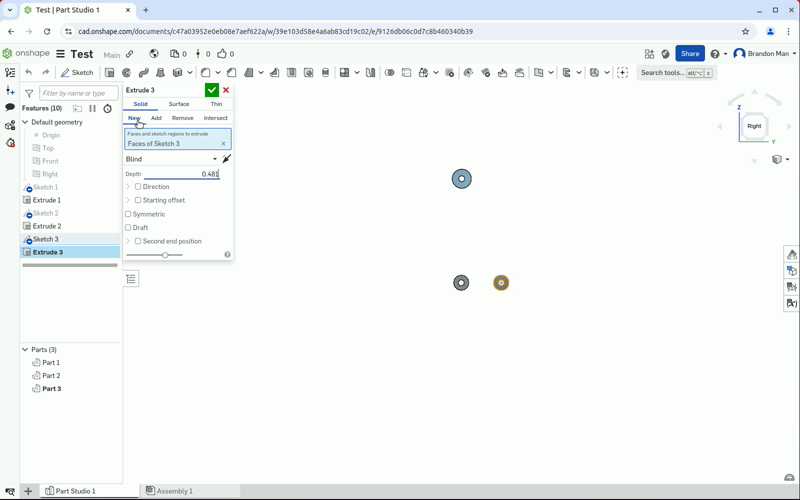
key(enter)
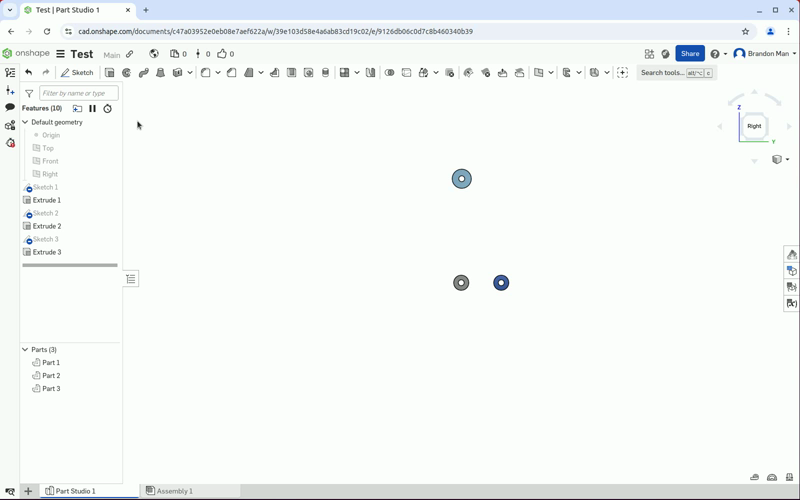
key(shift+h)
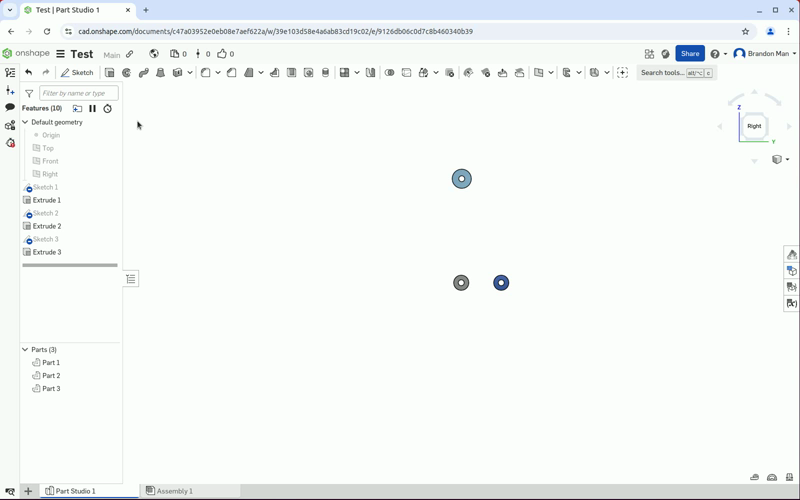
key(shift+h)
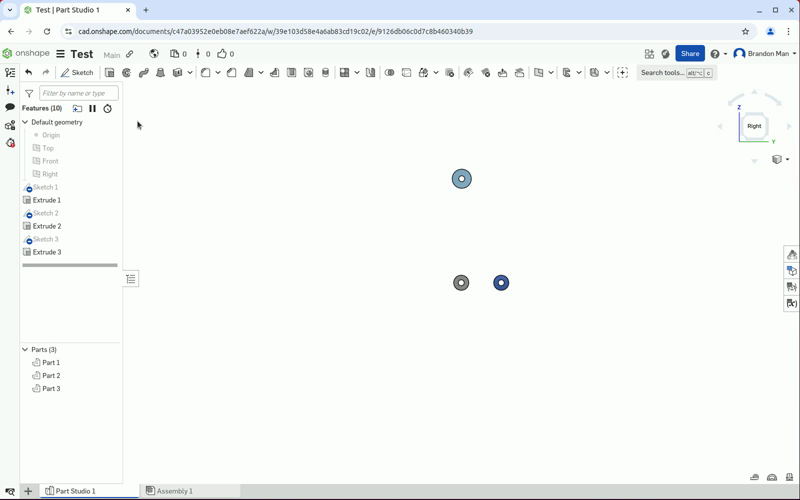
mouse_move(73, 189)
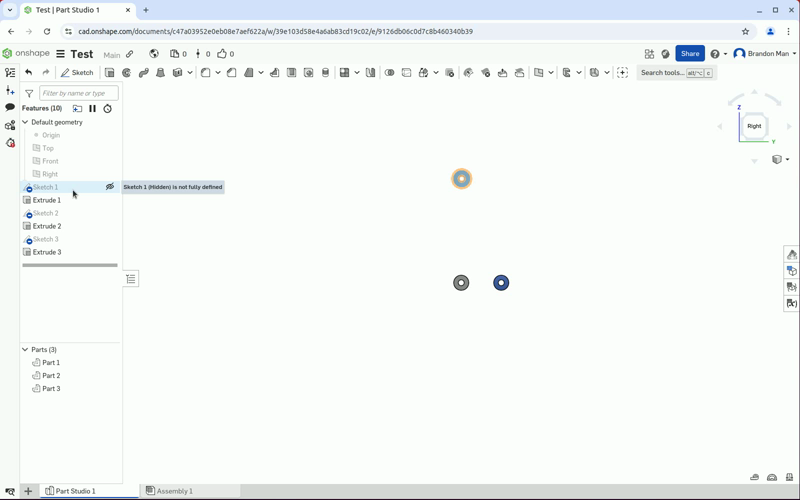
click(73, 189)
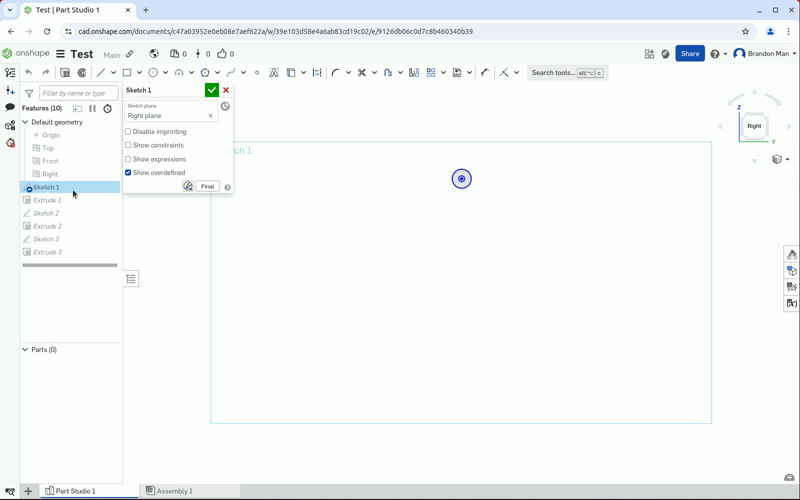
mouse_move(229, 92)
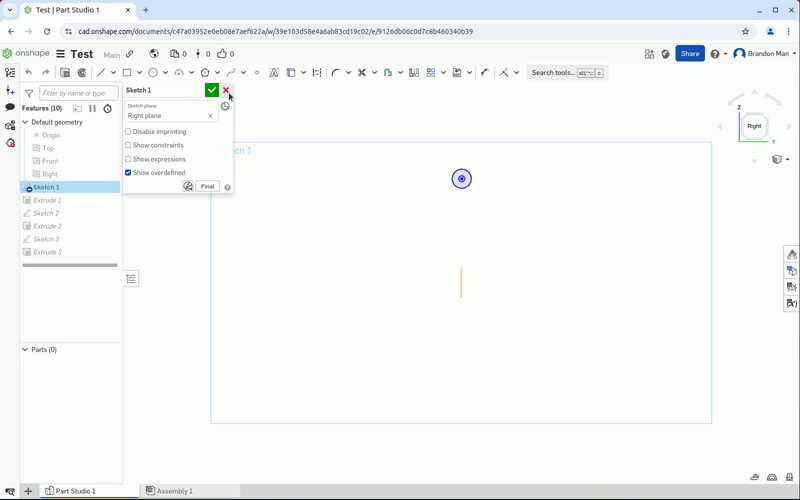
click(229, 92)
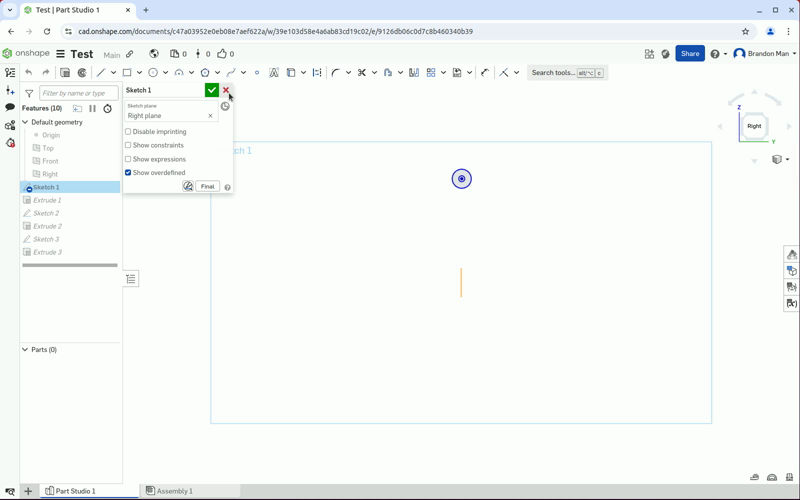
key(shift+s)
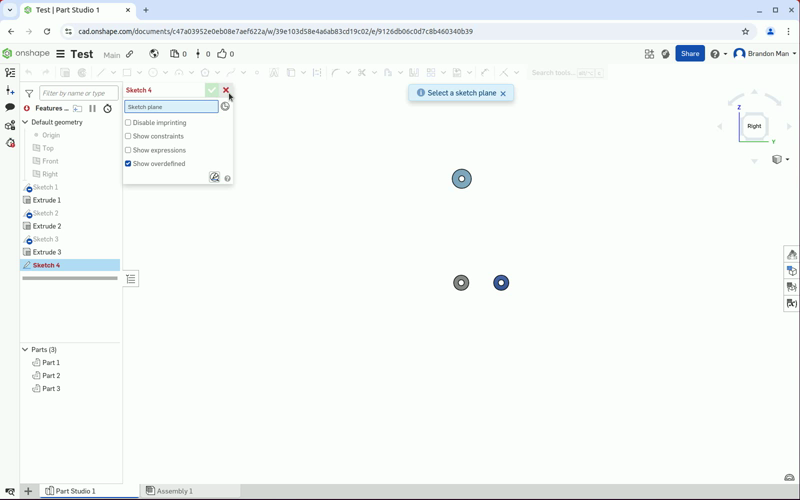
mouse_move(73, 176)
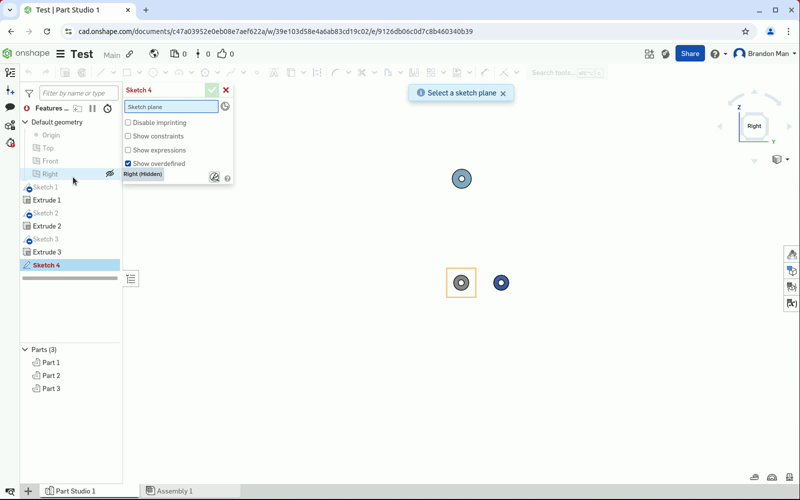
click(73, 176)
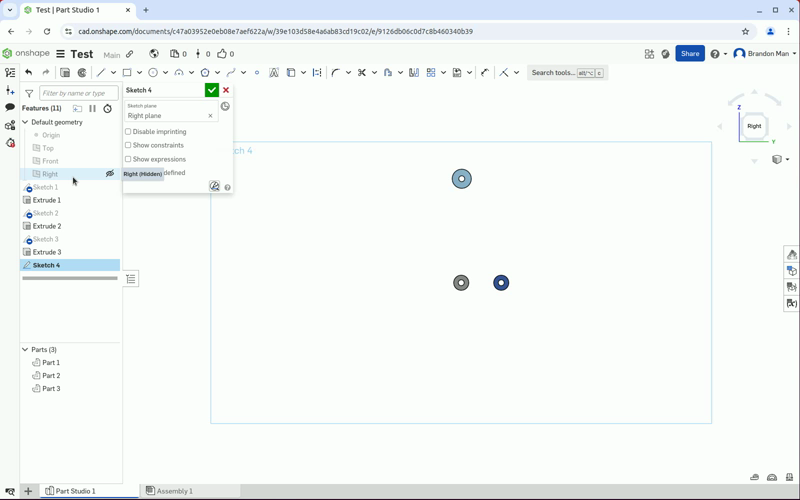
mouse_move(73, 352)
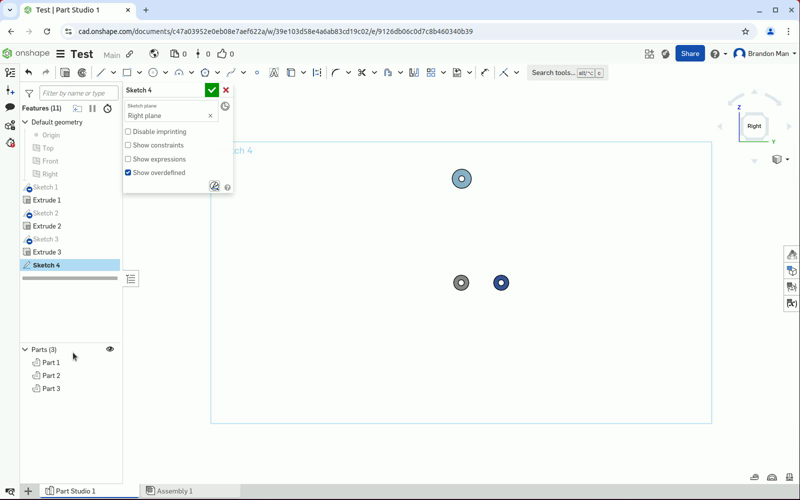
key(y)
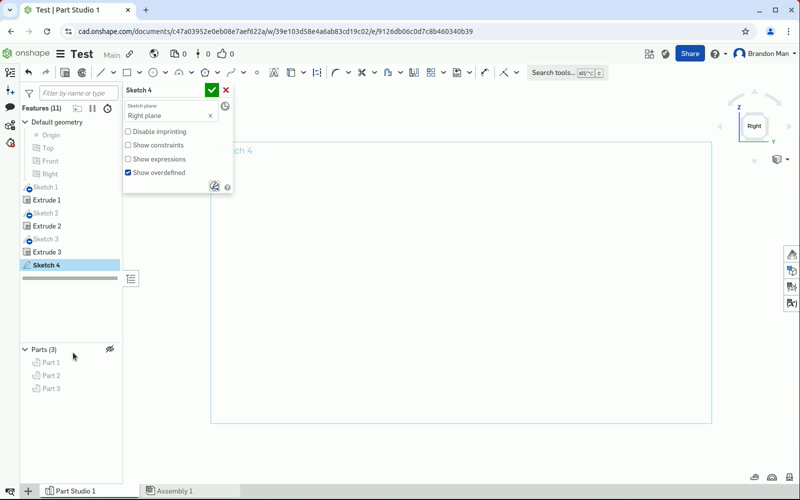
key(a)
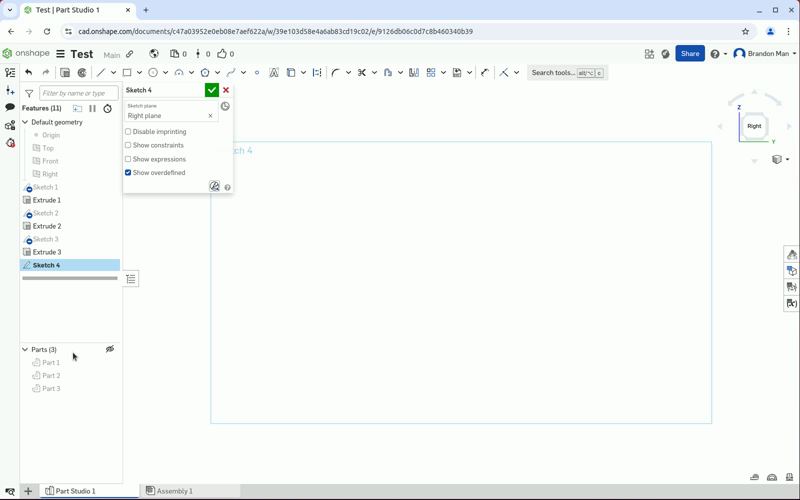
key_down(shift)
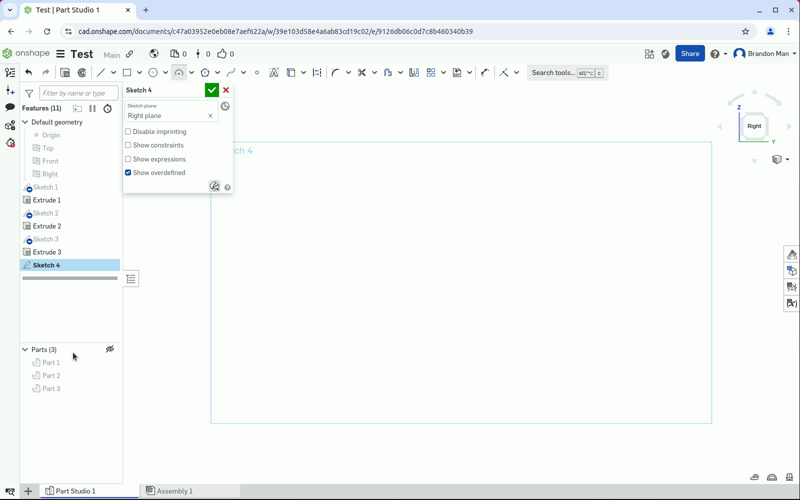
mouse_move(446, 223)
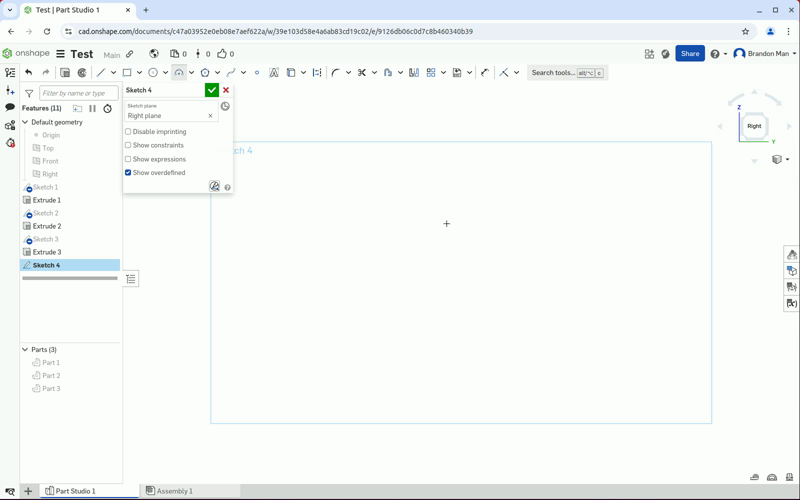
click(446, 223)
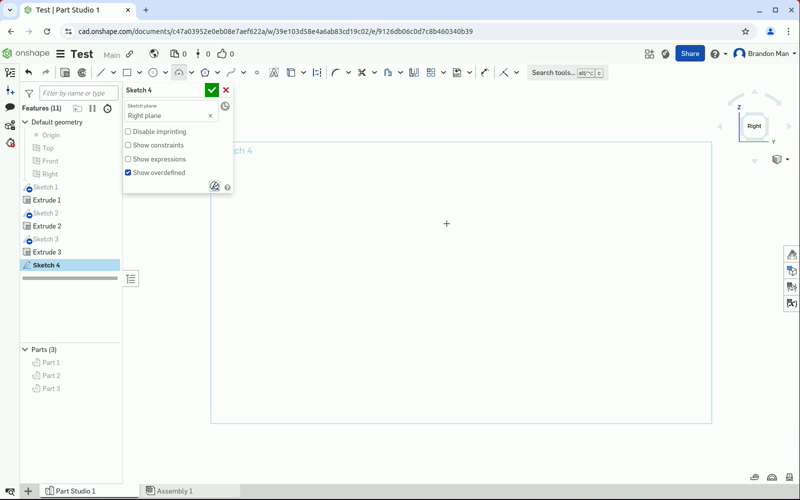
key_up(shift)
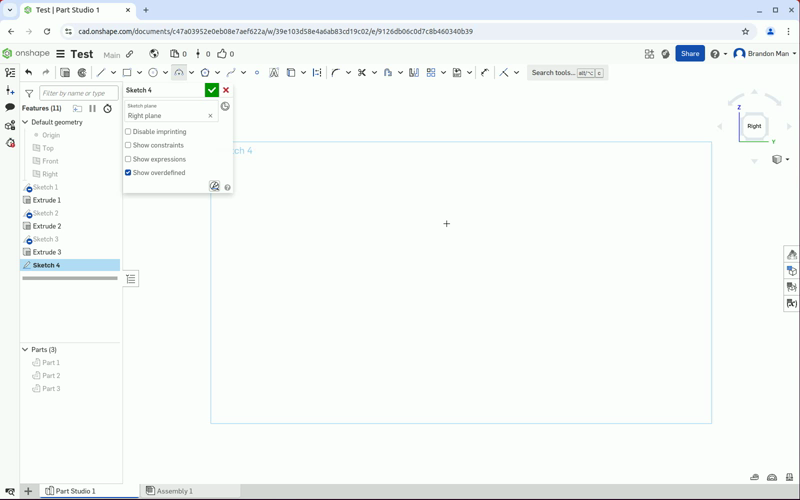
key_down(shift)
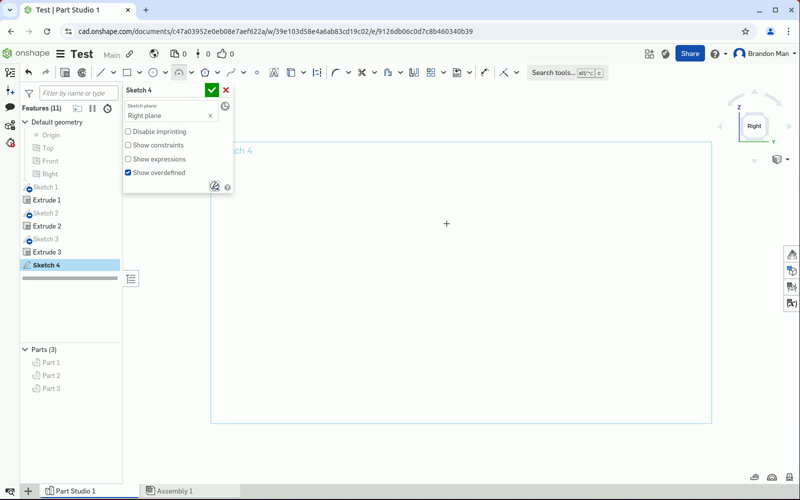
mouse_move(476, 223)
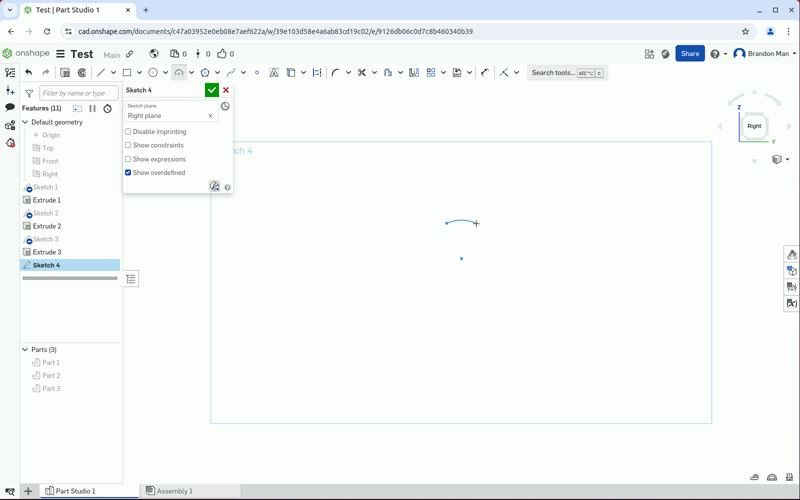
click(476, 223)
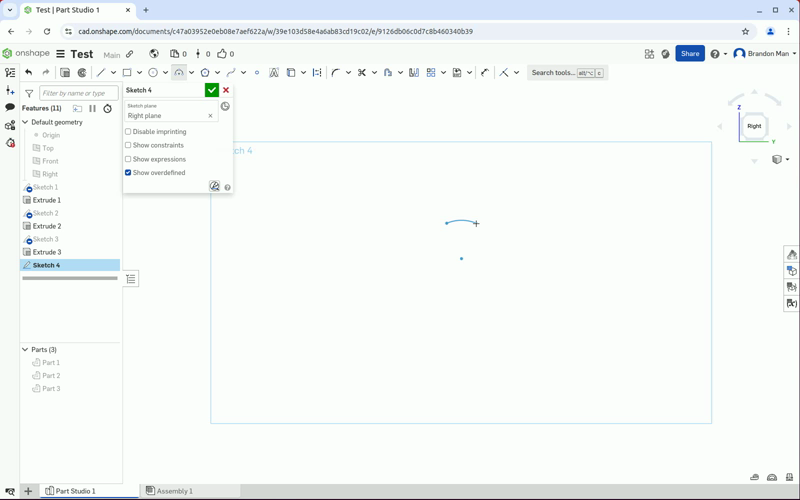
mouse_move(461, 210)
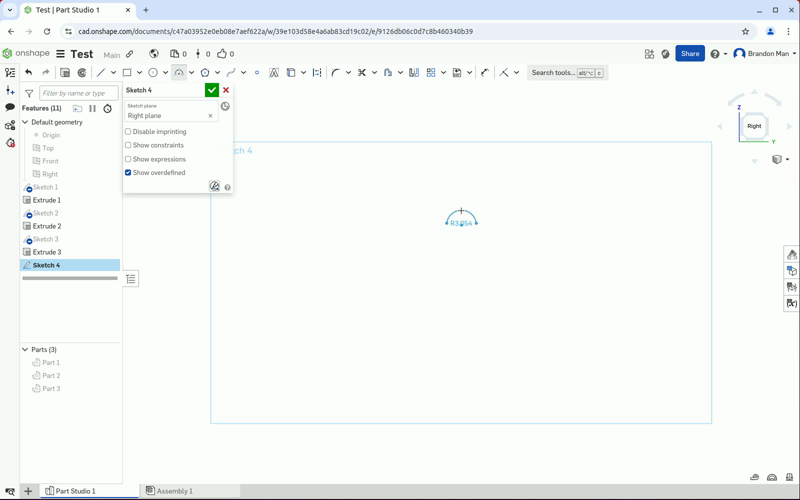
click(461, 210)
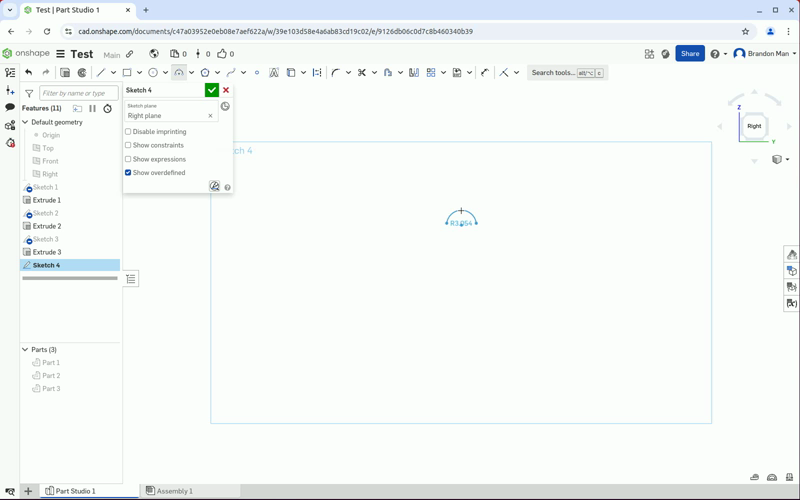
key_up(shift)
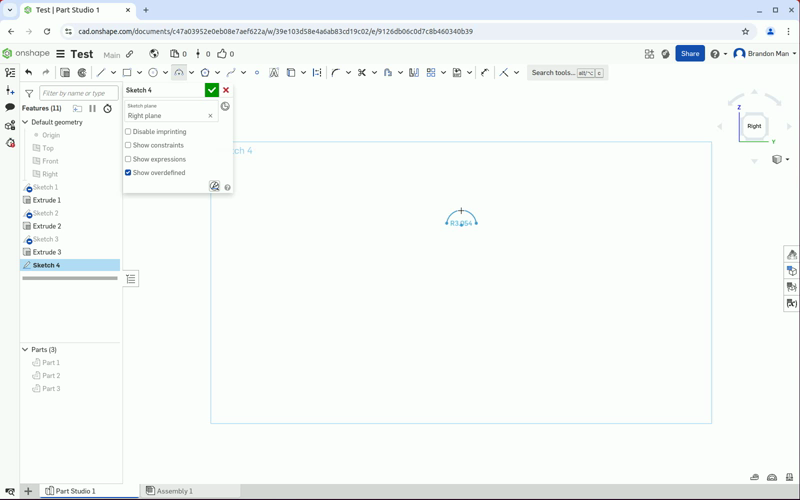
key(esc)
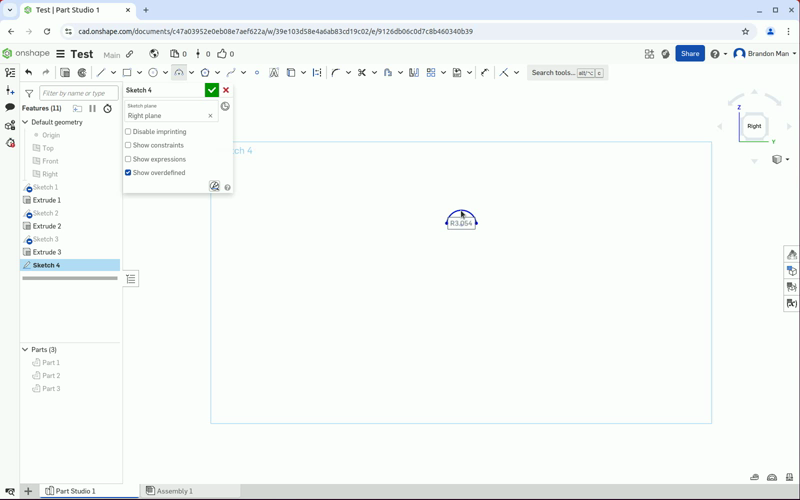
key(l)
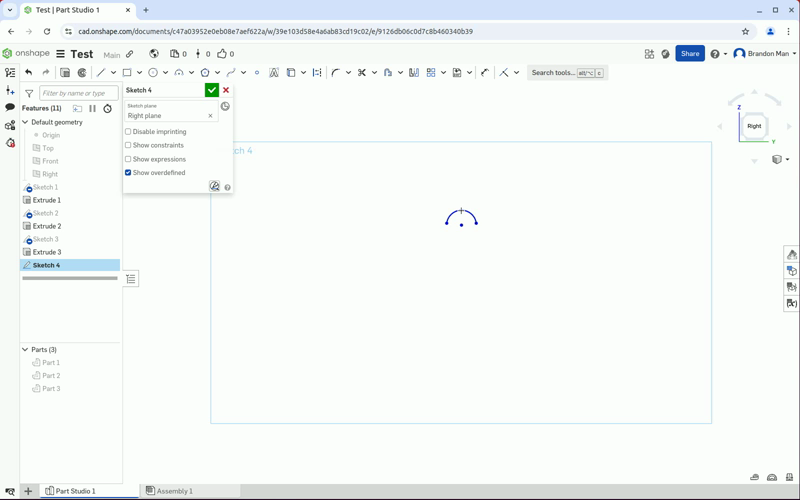
mouse_move(476, 223)
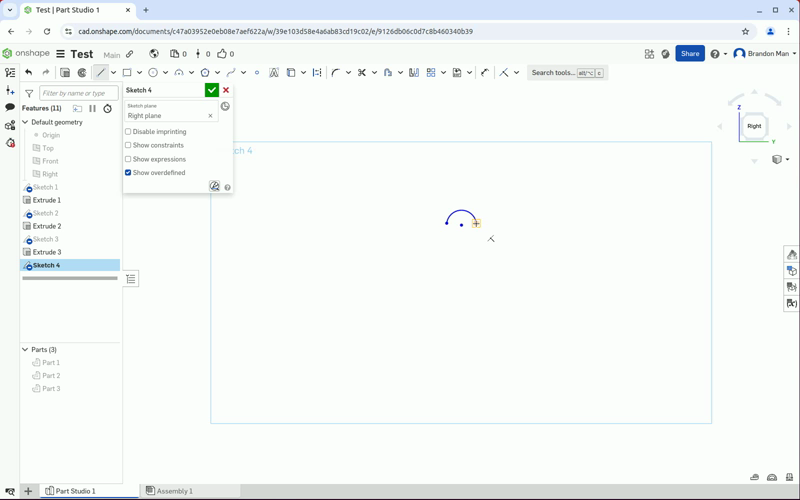
click(476, 223)
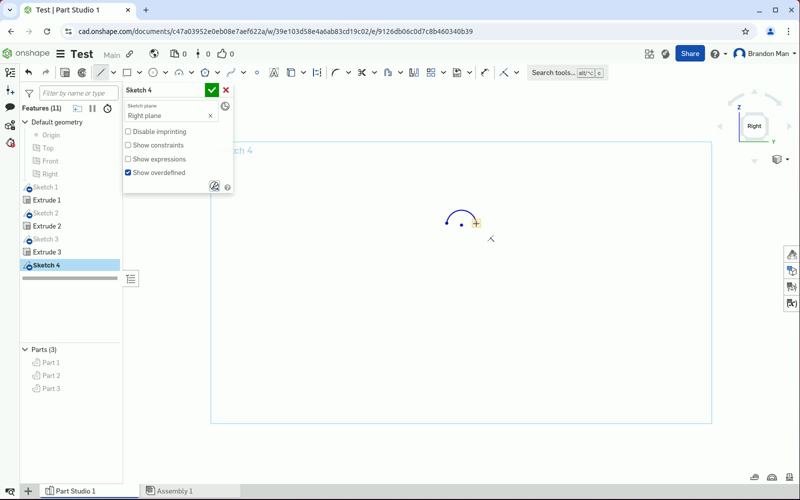
key_down(shift)
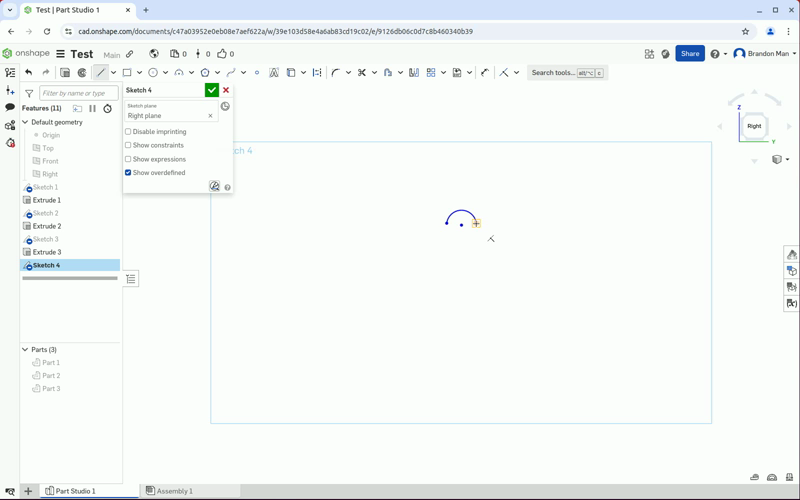
mouse_move(506, 223)
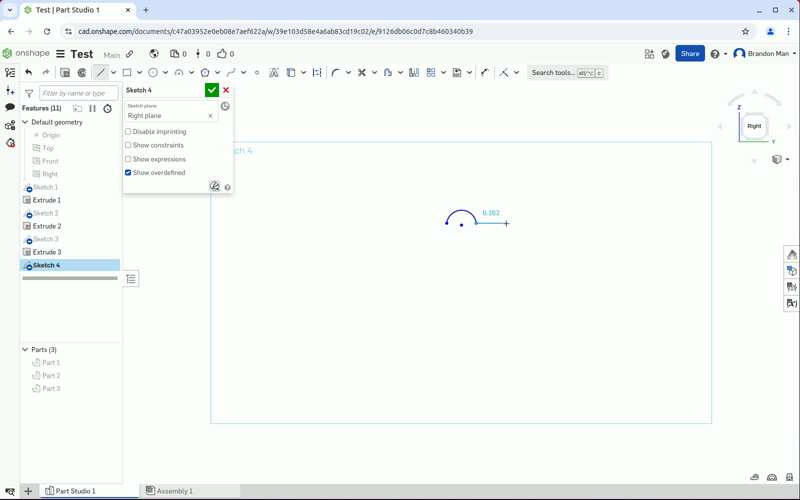
mouse_move(470, 176)
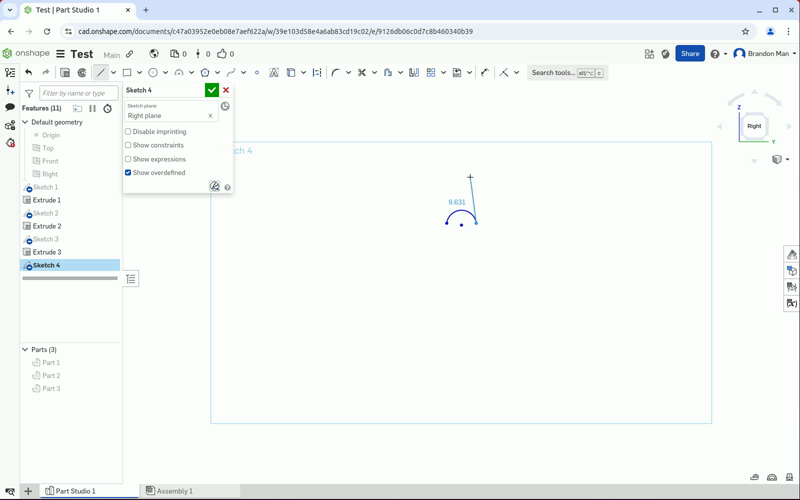
click(470, 176)
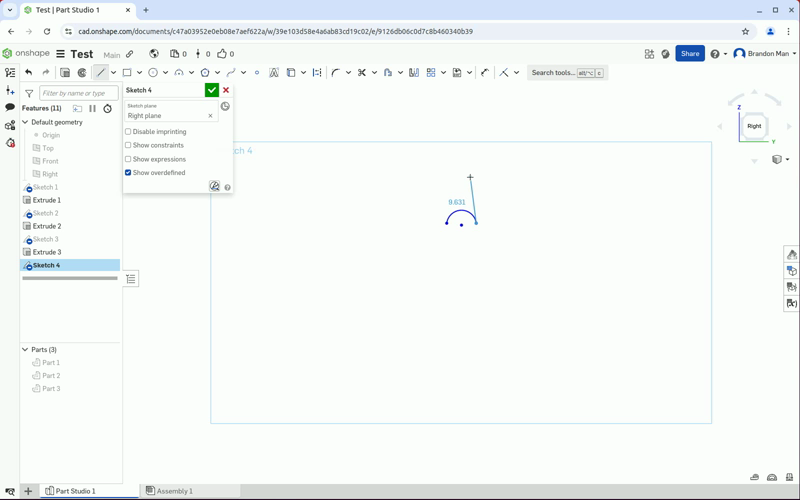
key_up(shift)
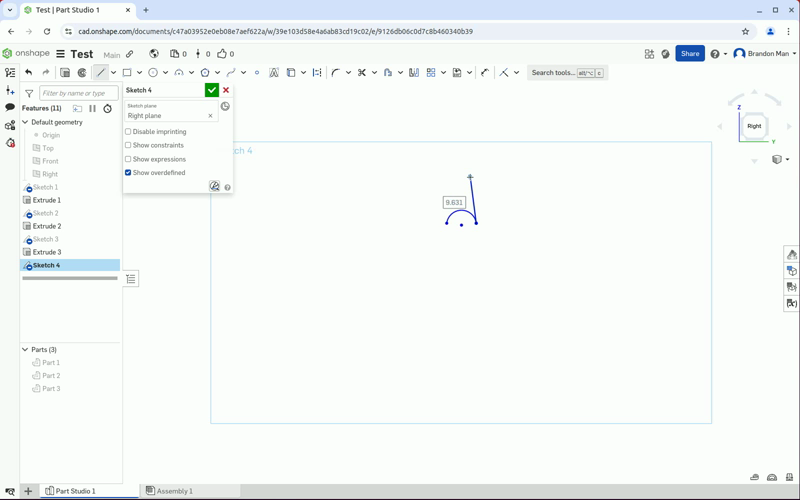
key(esc)
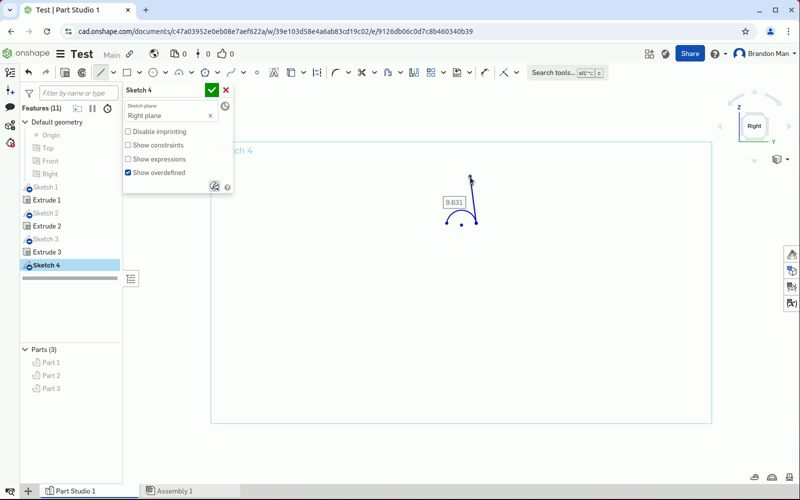
key(a)
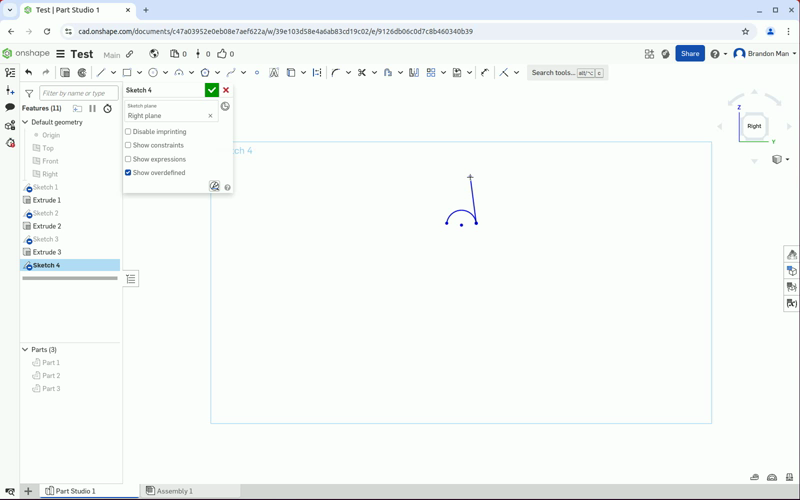
mouse_move(470, 176)
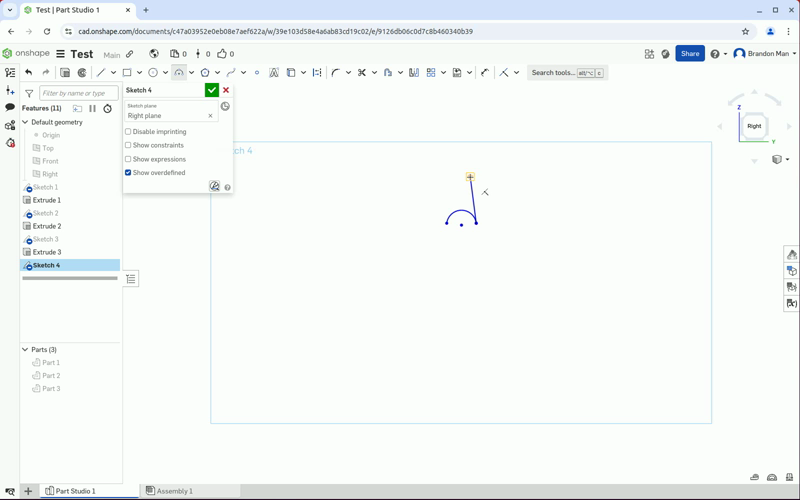
click(470, 176)
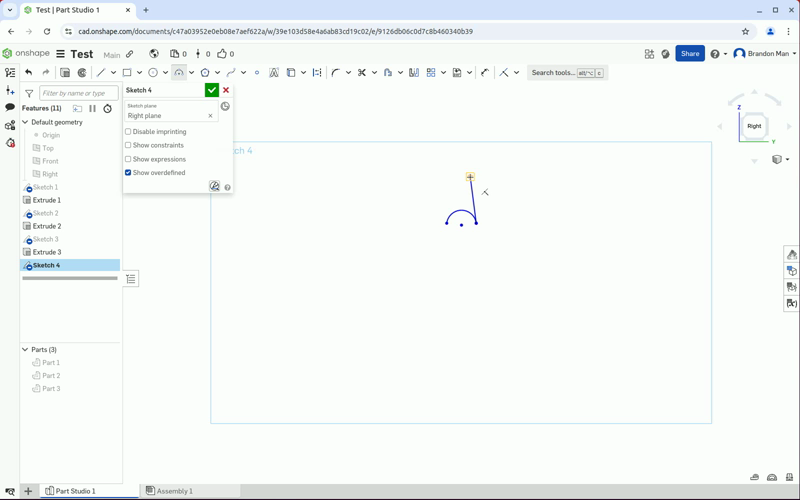
key_down(shift)
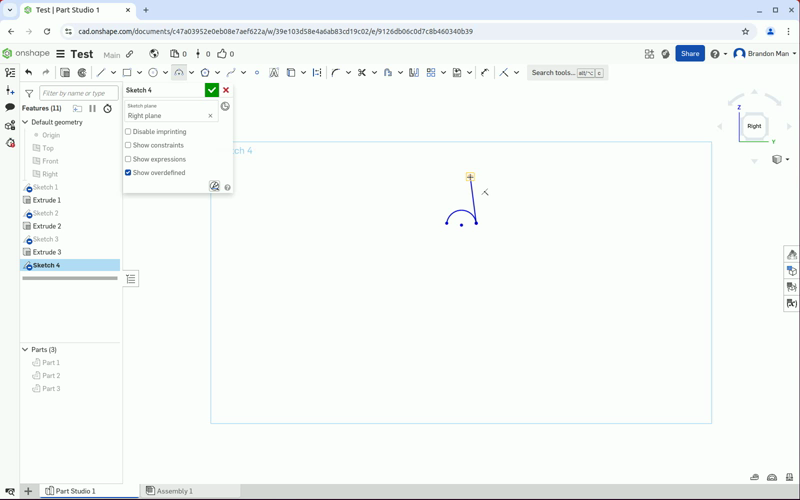
mouse_move(452, 176)
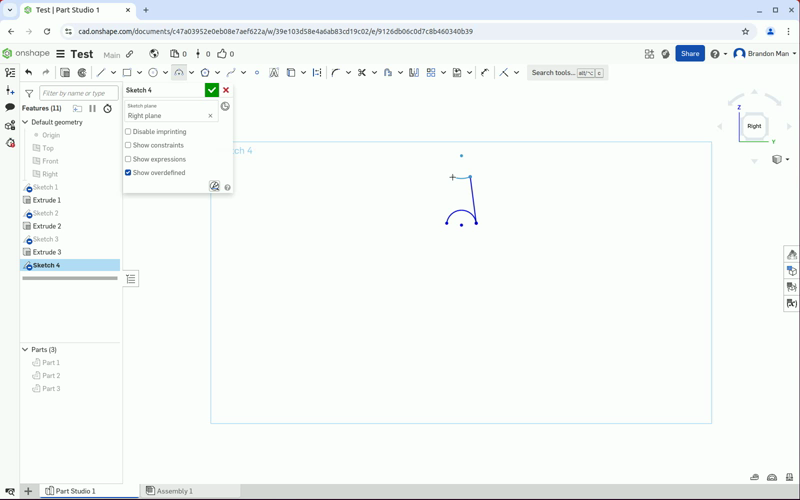
click(452, 176)
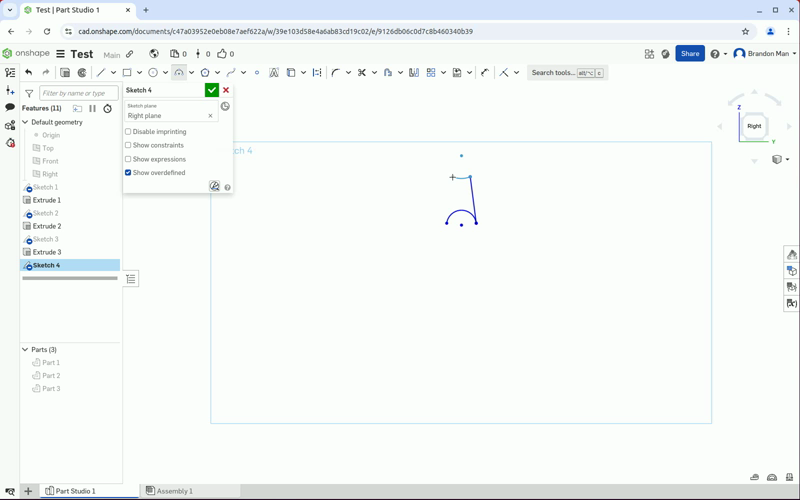
mouse_move(461, 186)
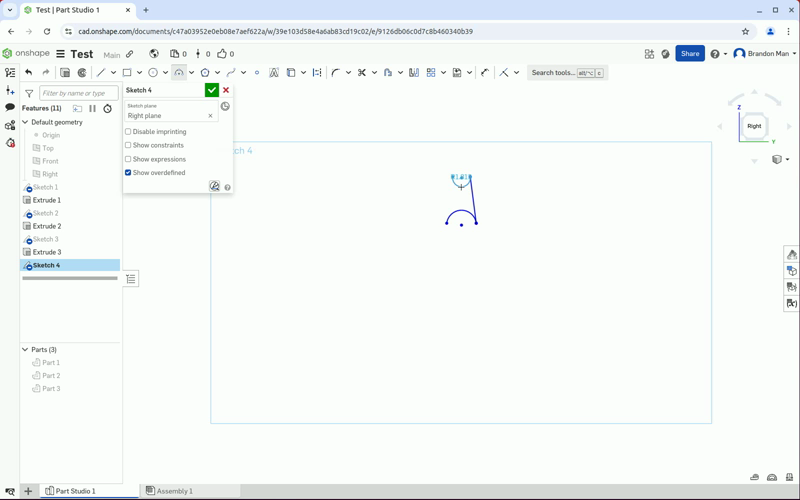
click(461, 186)
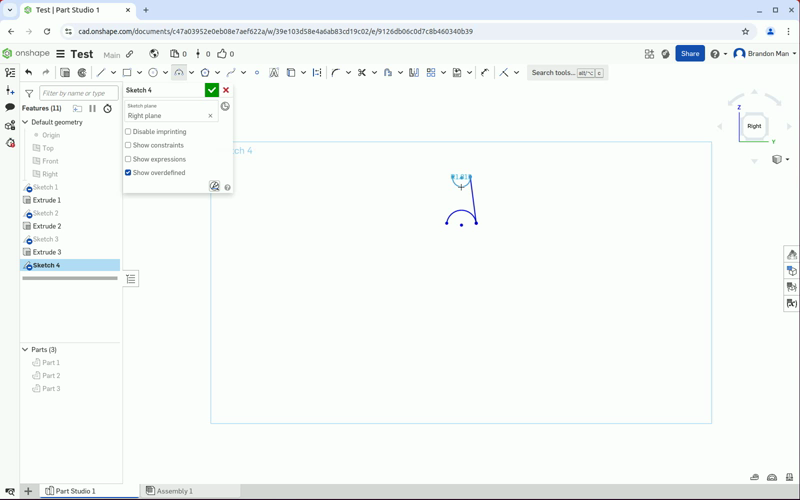
key_up(shift)
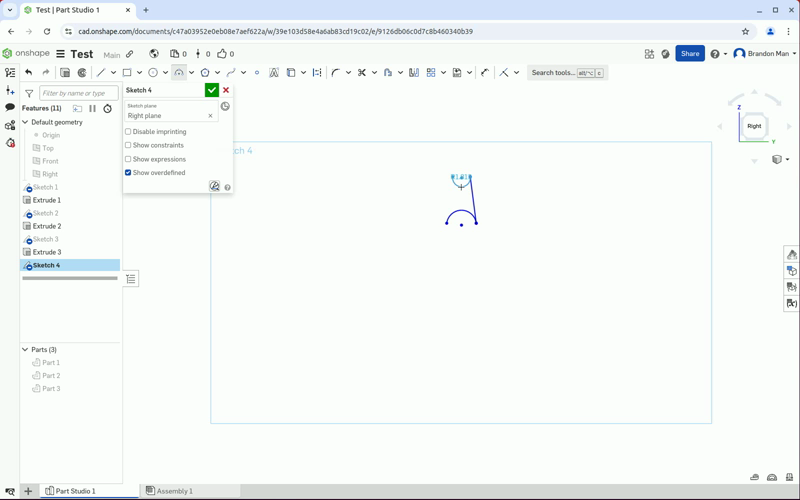
key(esc)
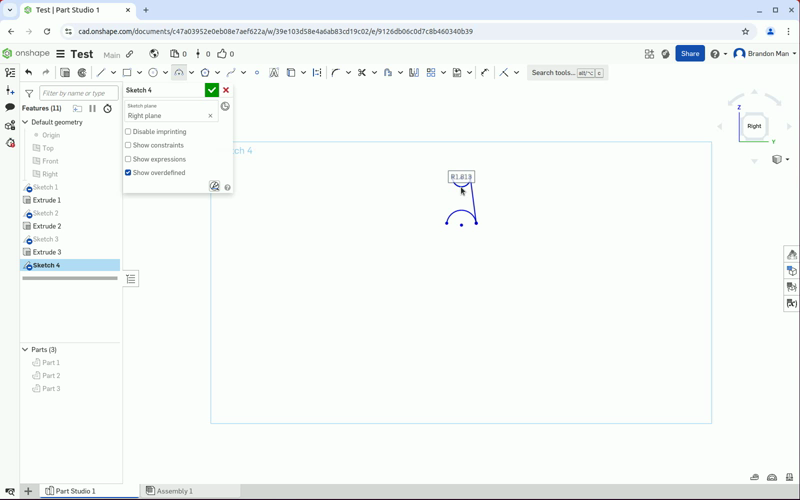
key(l)
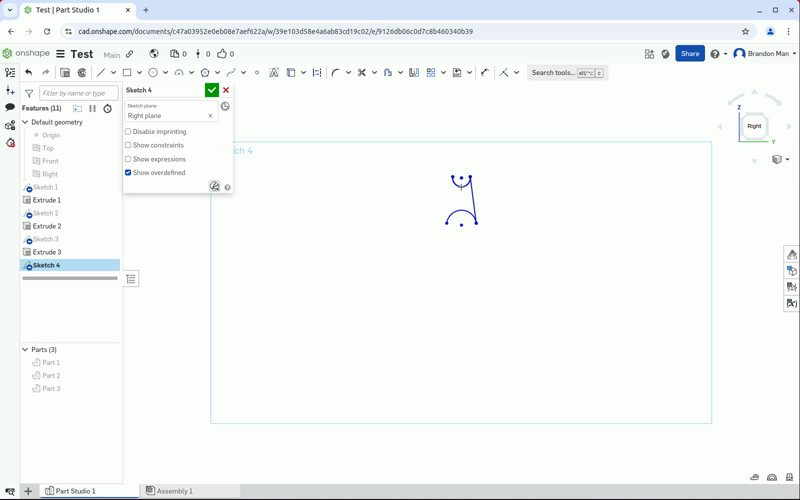
mouse_move(452, 176)
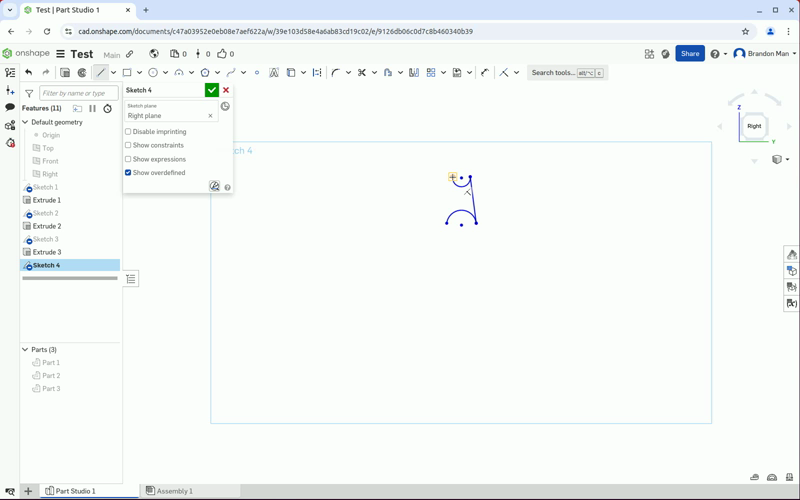
click(452, 176)
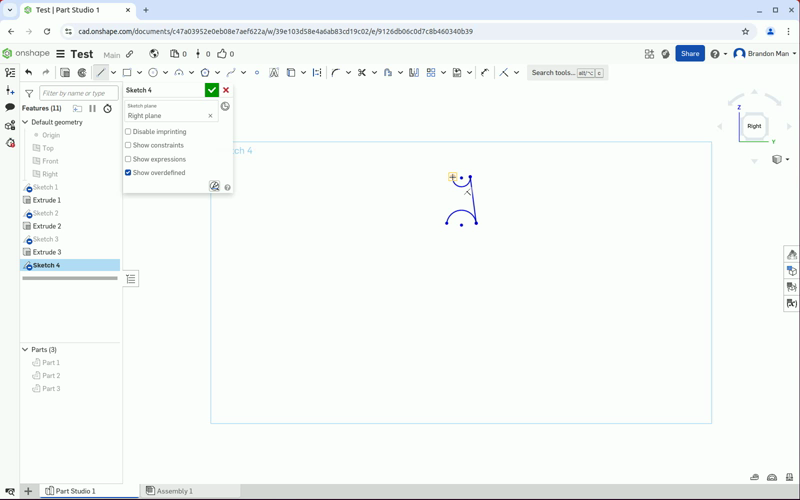
mouse_move(482, 176)
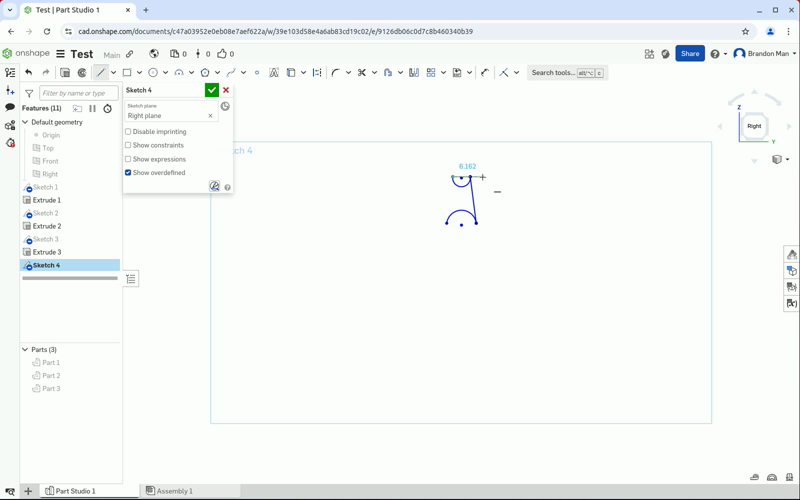
key_down(shift)
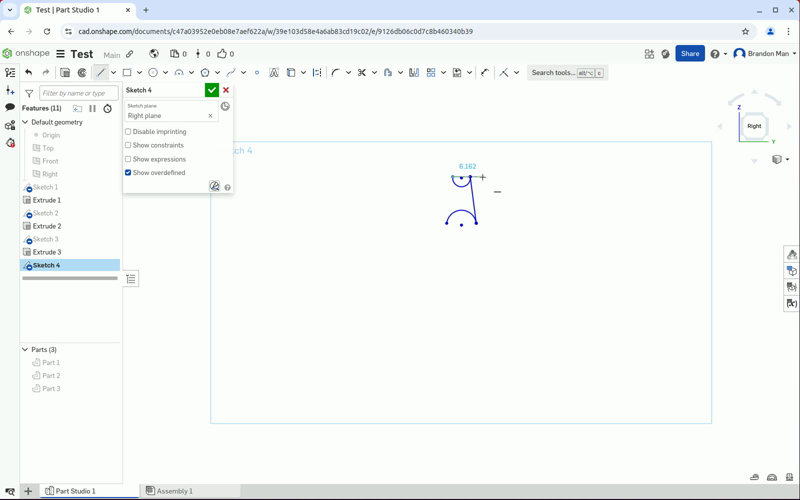
mouse_move(446, 223)
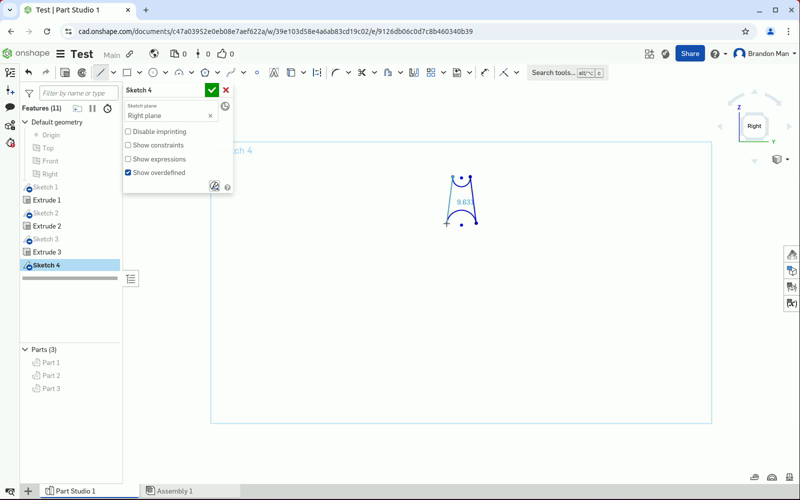
key_up(shift)
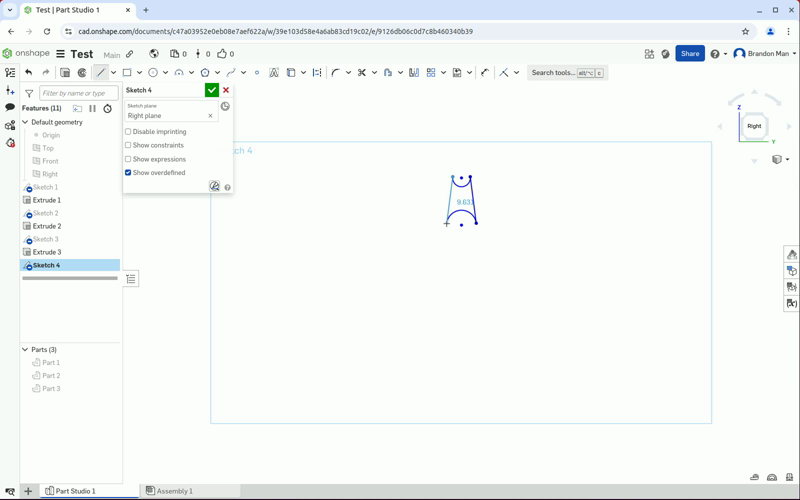
click(446, 223)
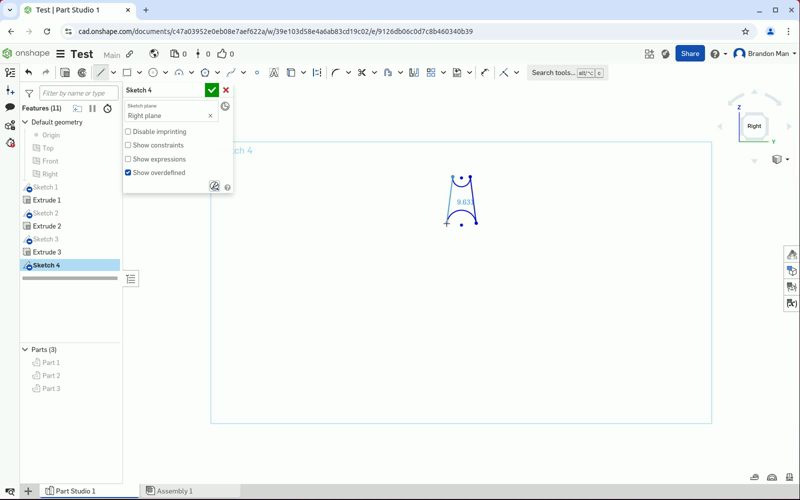
key(esc)
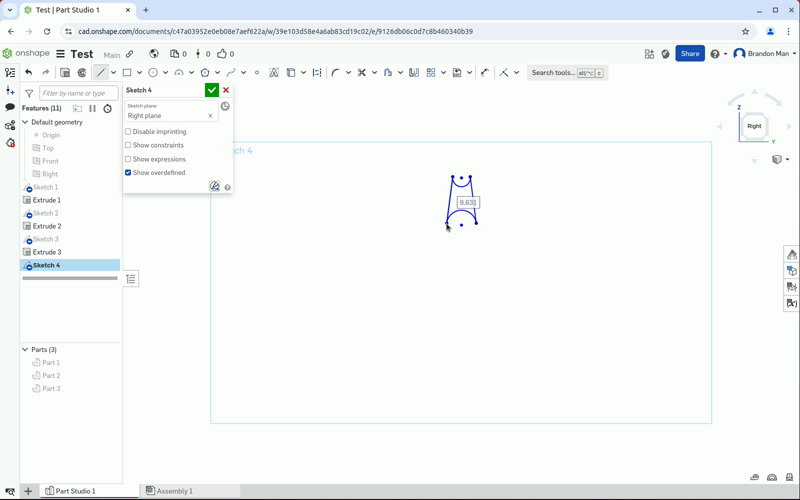
key(c)
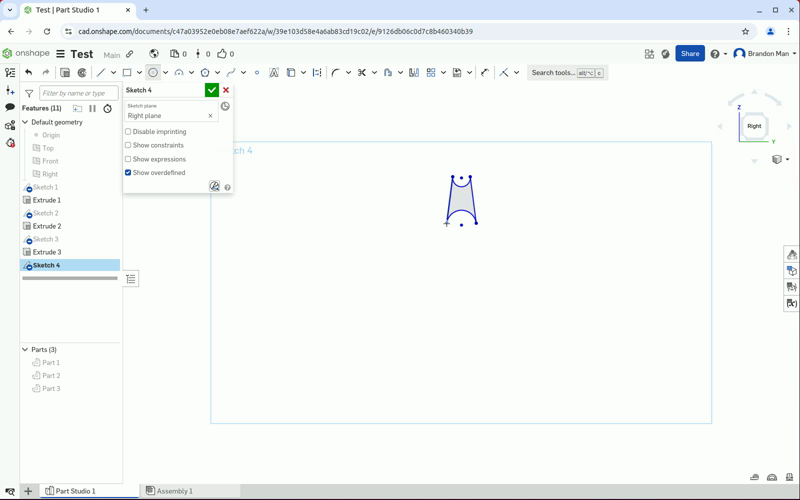
key_down(shift)
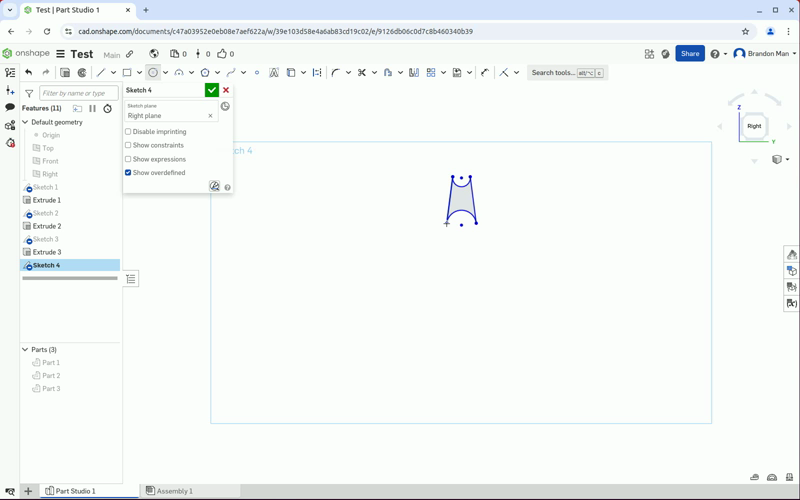
mouse_move(459, 191)
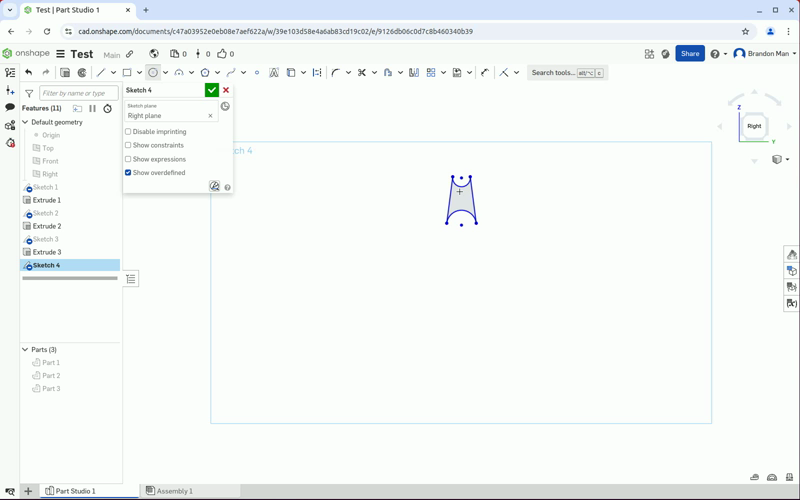
scroll(6)
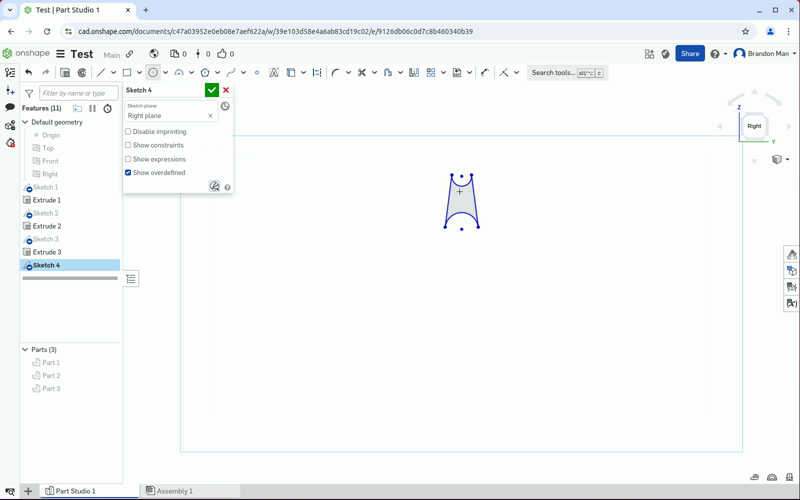
scroll(6)
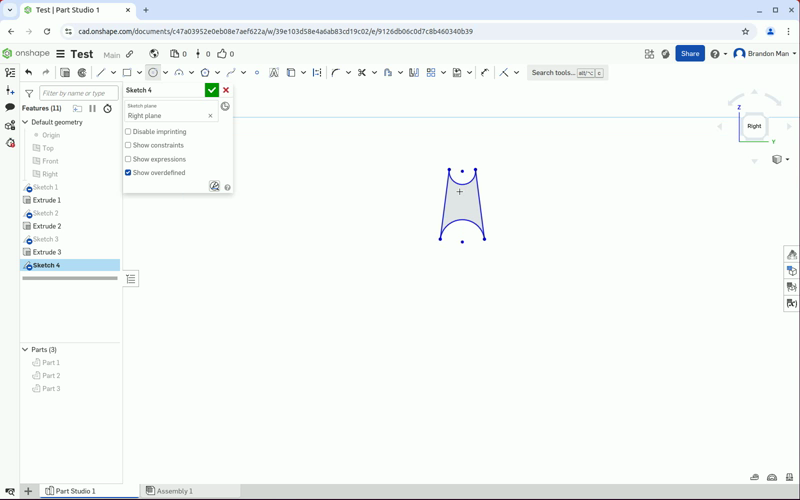
scroll(6)
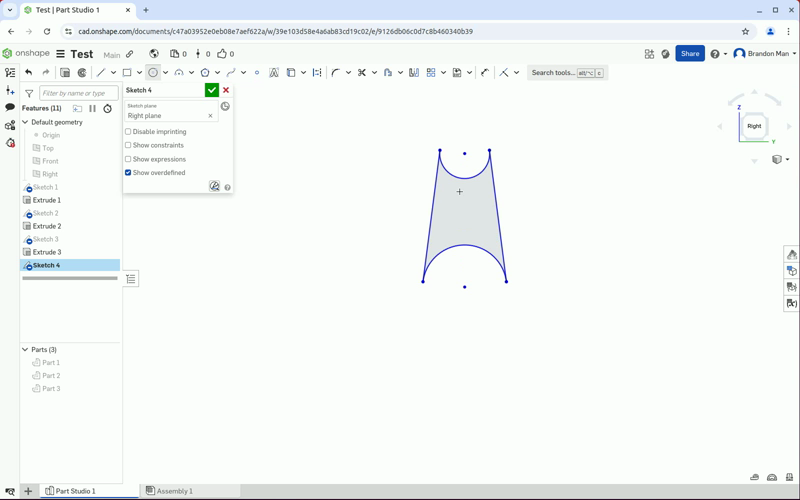
scroll(6)
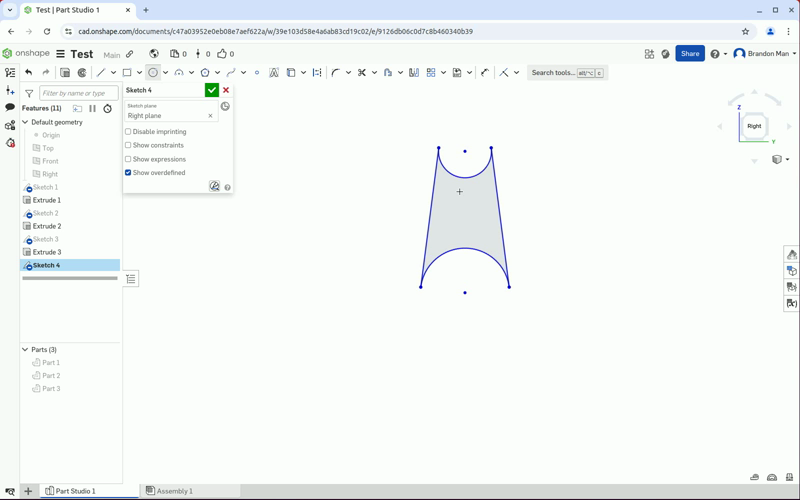
scroll(6)
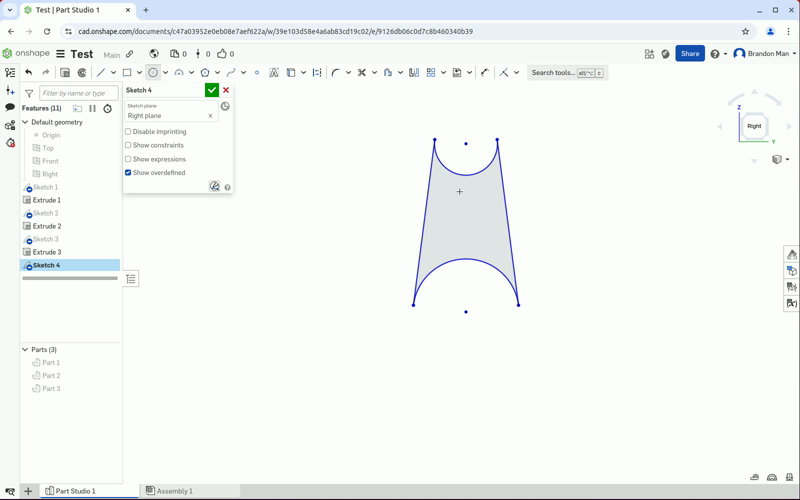
scroll(6)
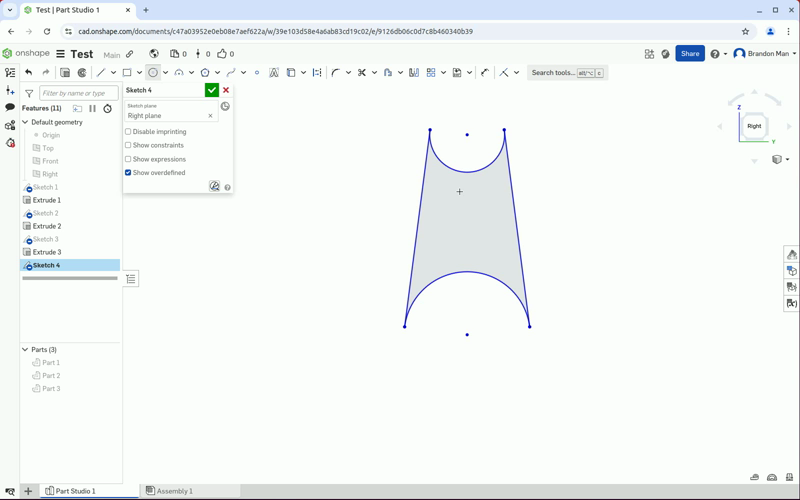
scroll(6)
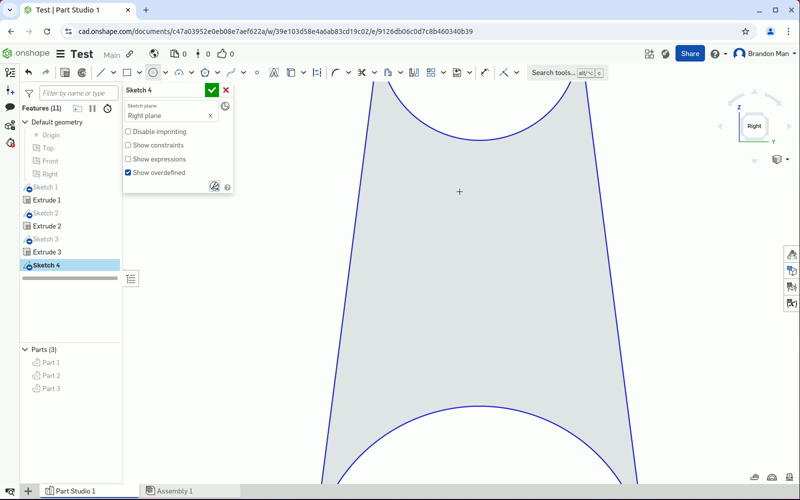
click(459, 191)
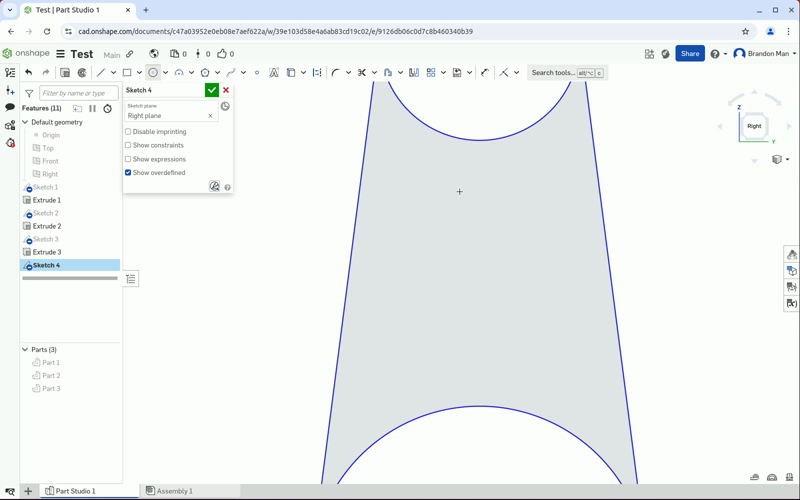
scroll(-6)
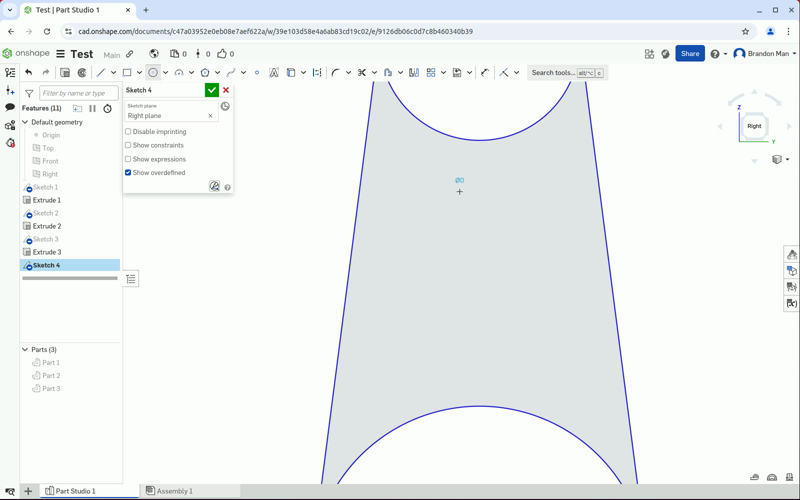
scroll(-6)
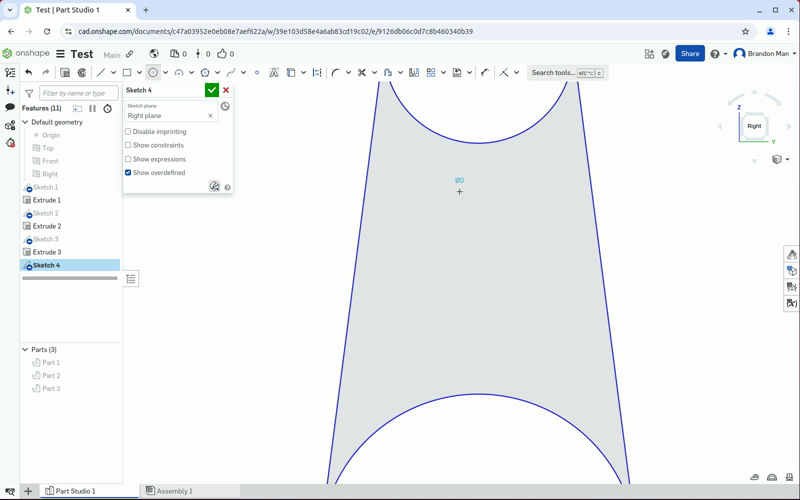
scroll(-6)
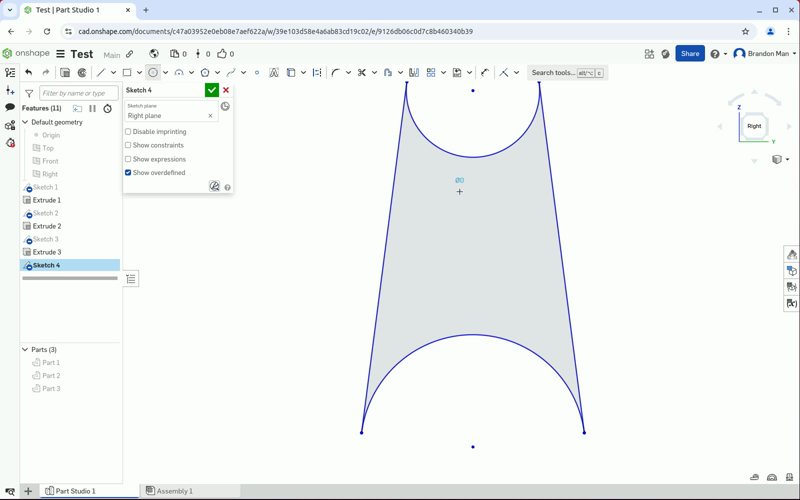
scroll(-6)
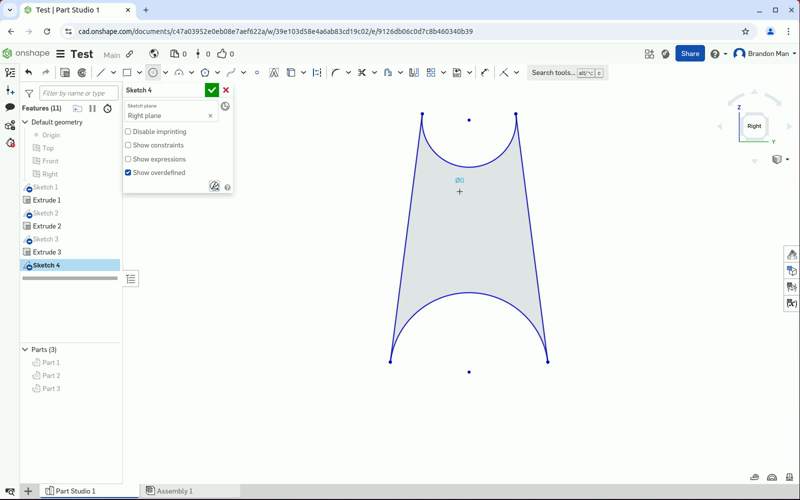
scroll(-6)
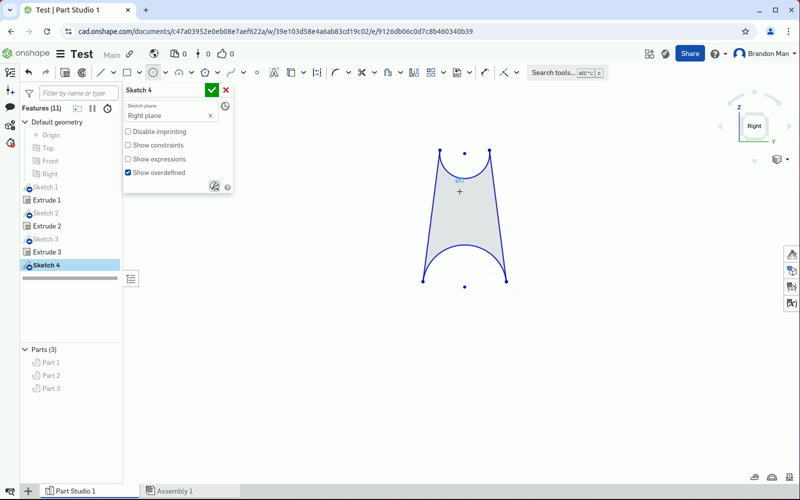
scroll(-6)
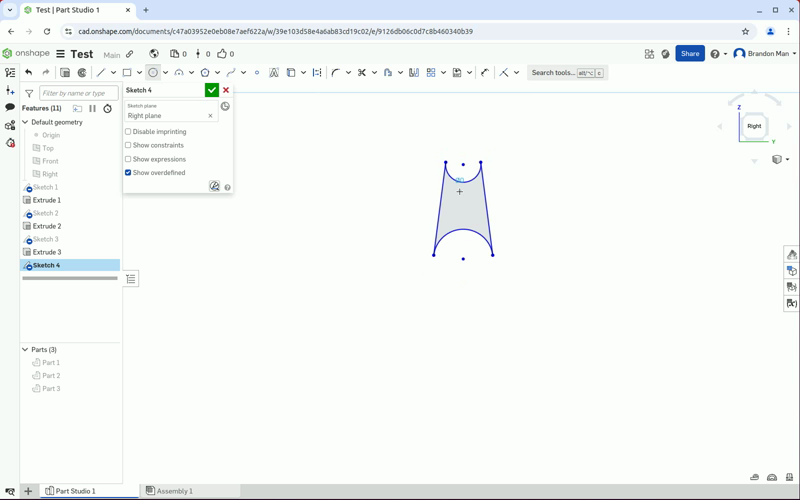
scroll(-6)
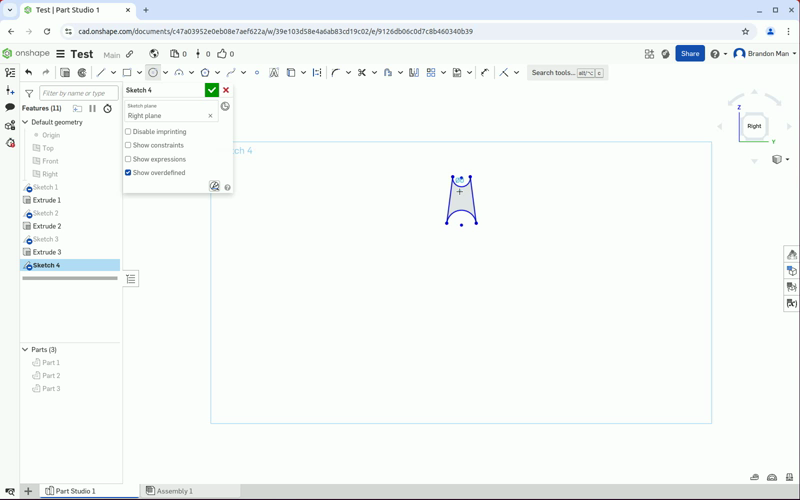
key_up(shift)
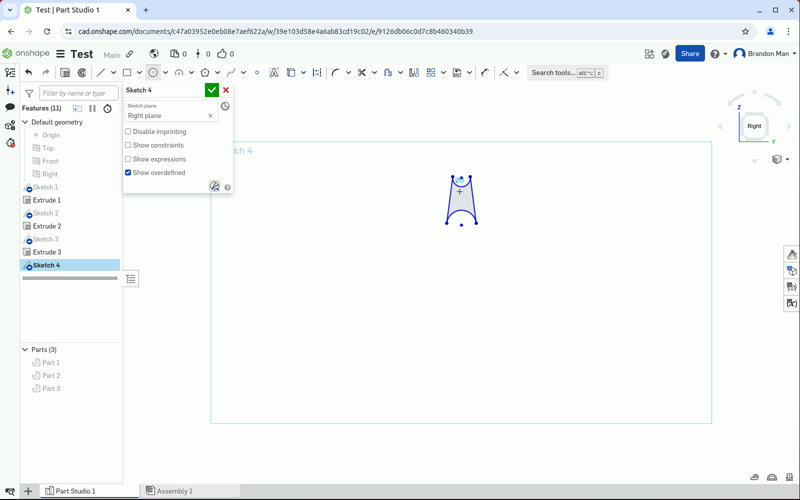
mouse_move(461, 191)
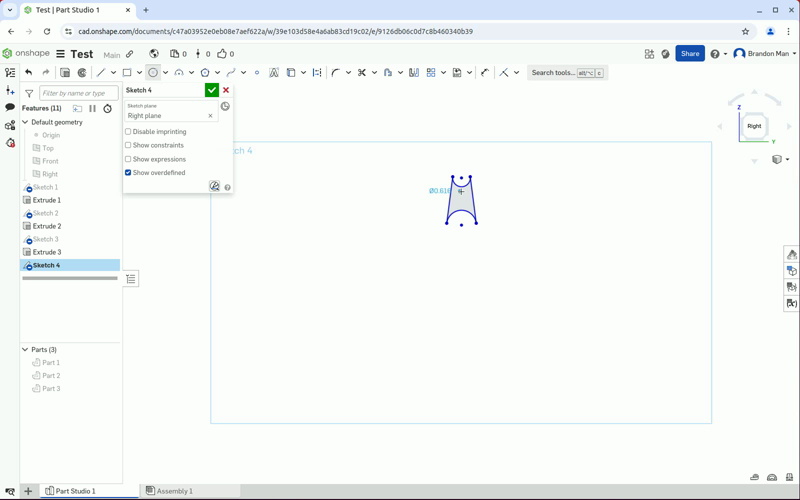
scroll(6)
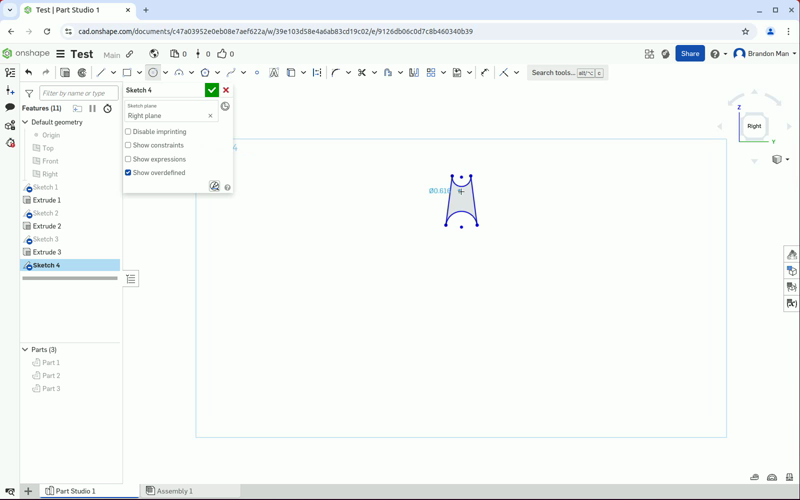
scroll(6)
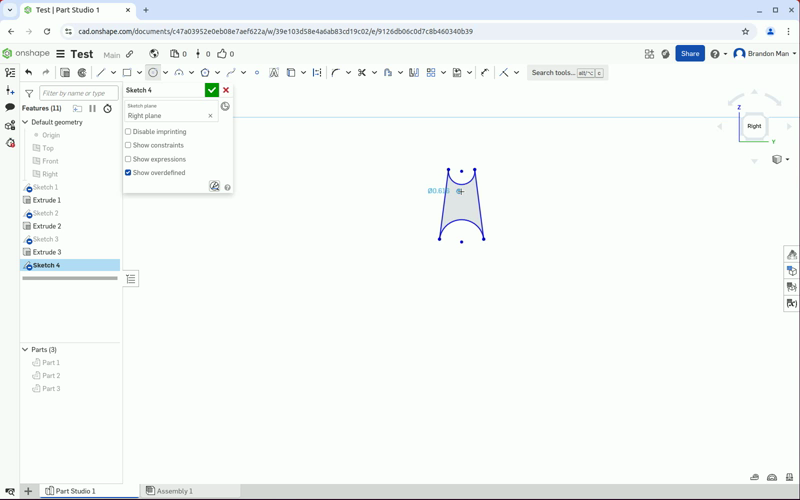
scroll(6)
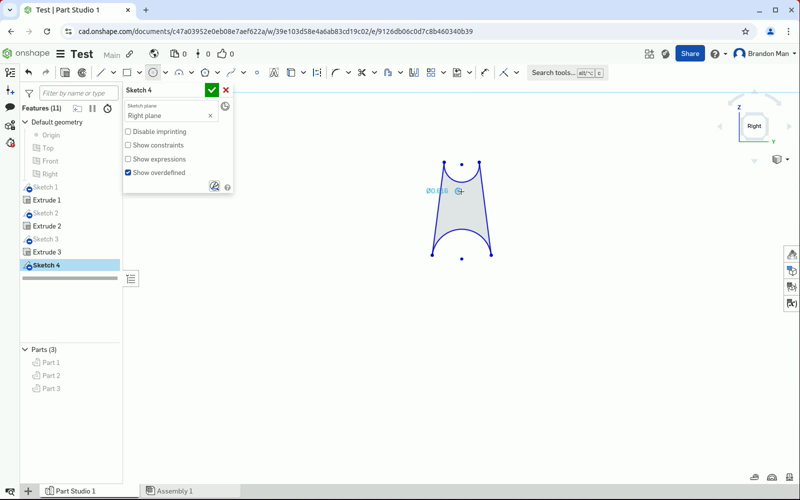
scroll(6)
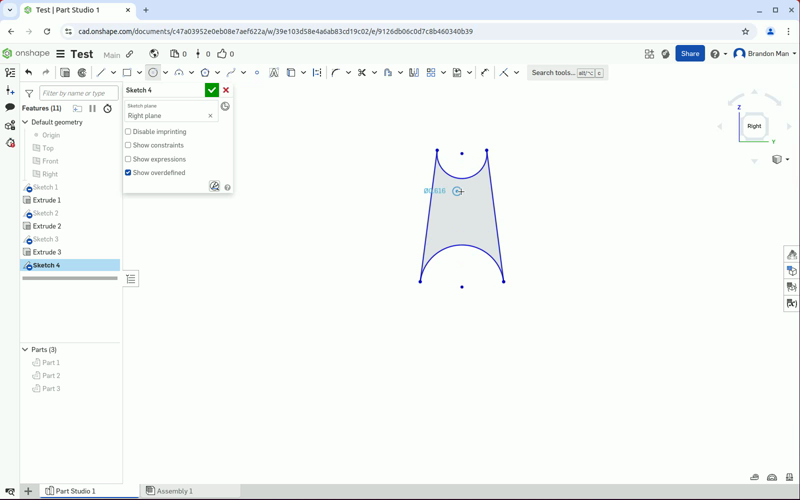
scroll(6)
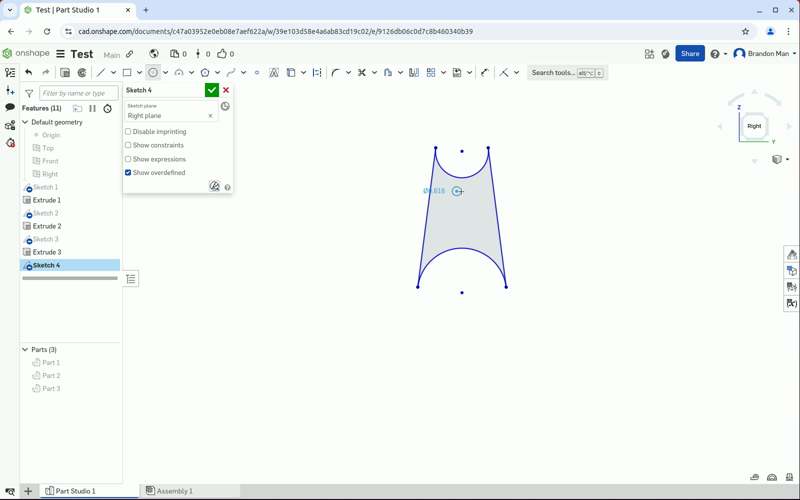
scroll(6)
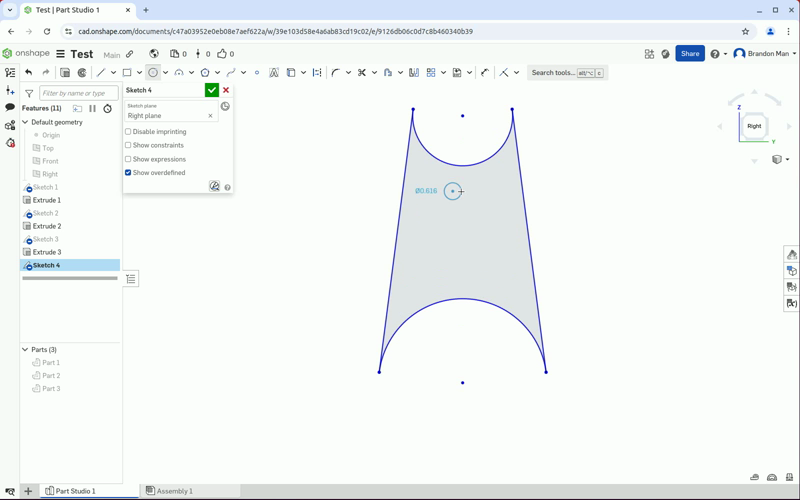
scroll(6)
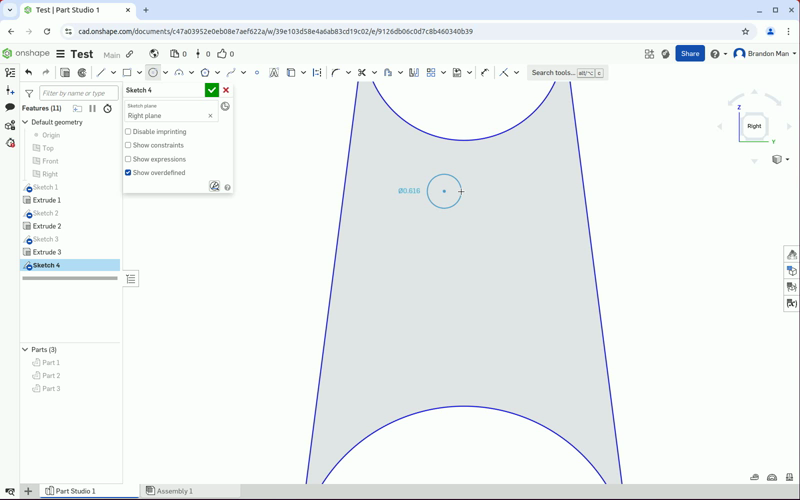
click(461, 191)
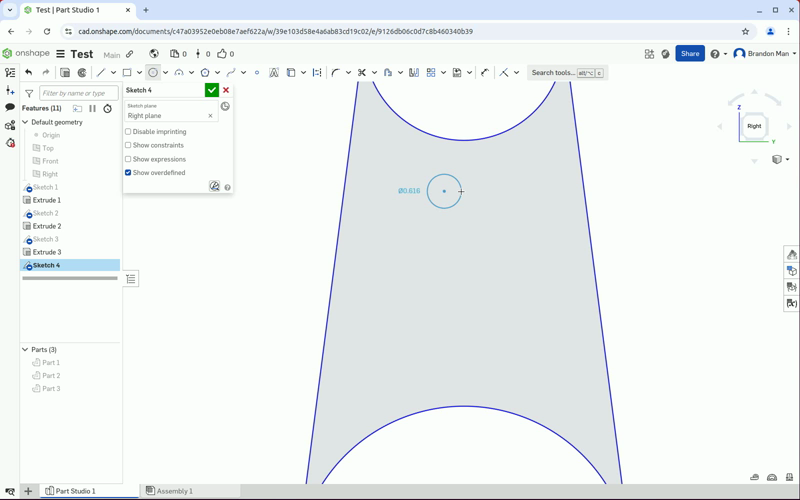
scroll(-6)
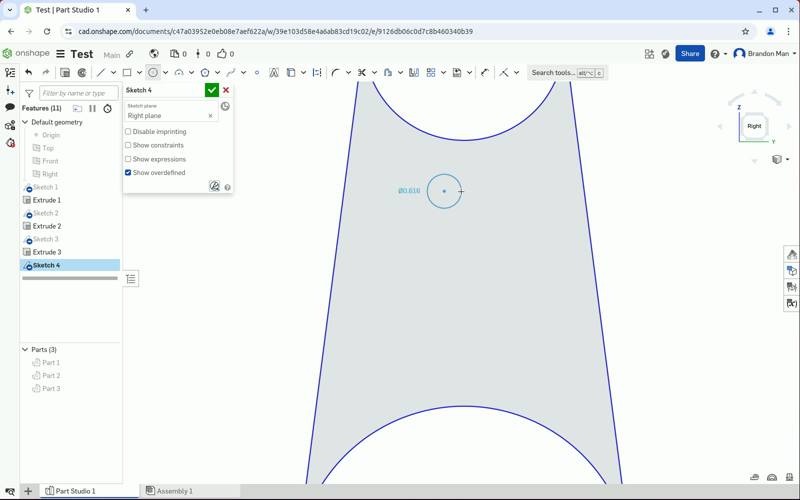
scroll(-6)
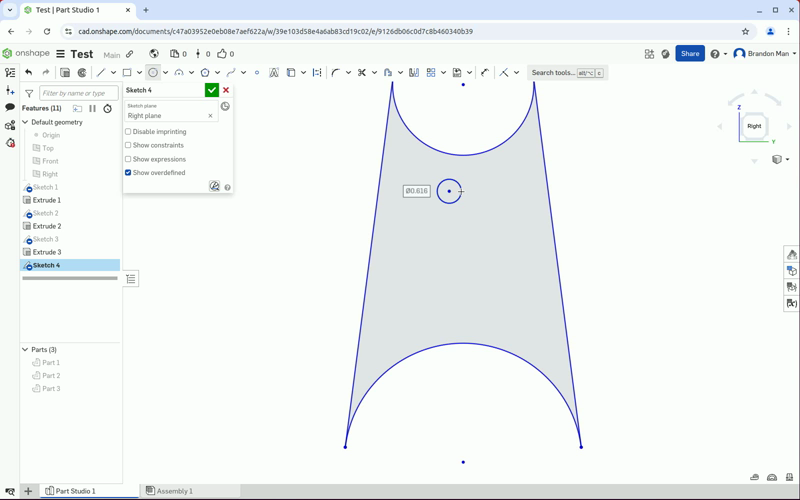
scroll(-6)
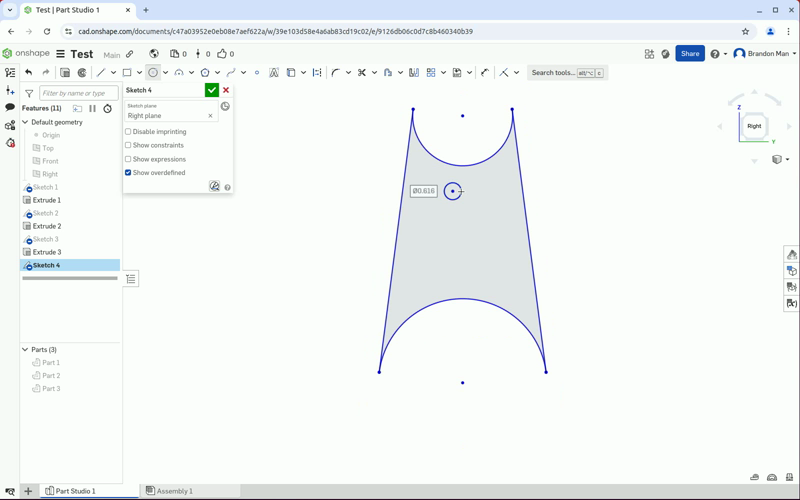
scroll(-6)
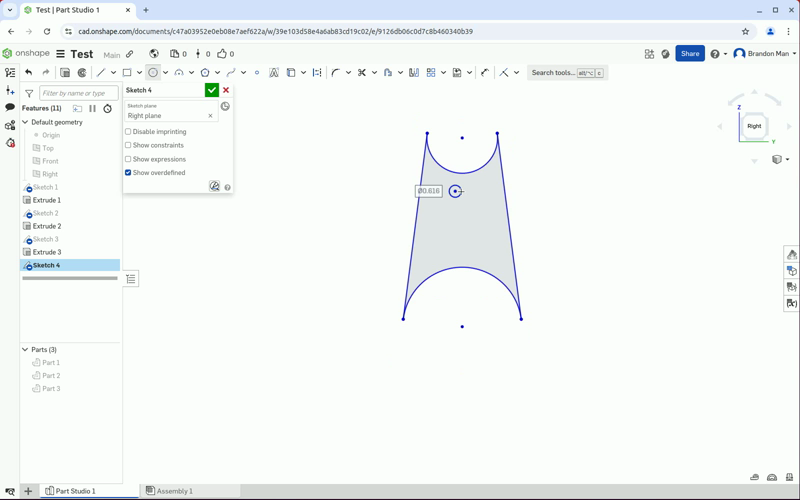
scroll(-6)
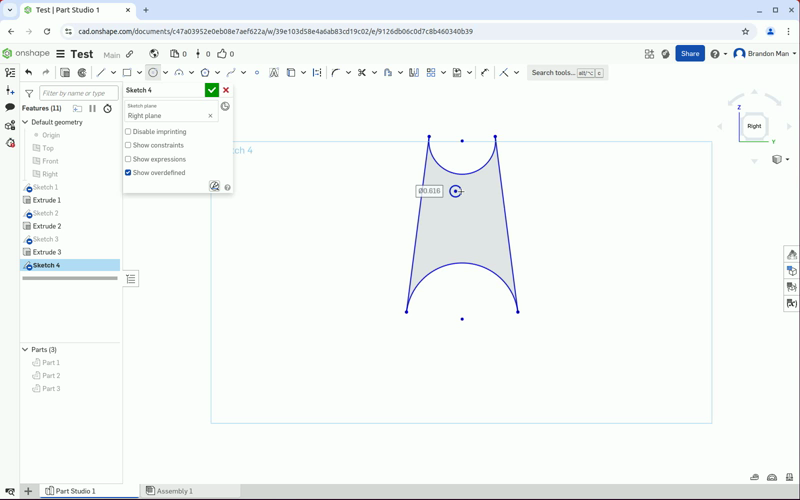
scroll(-6)
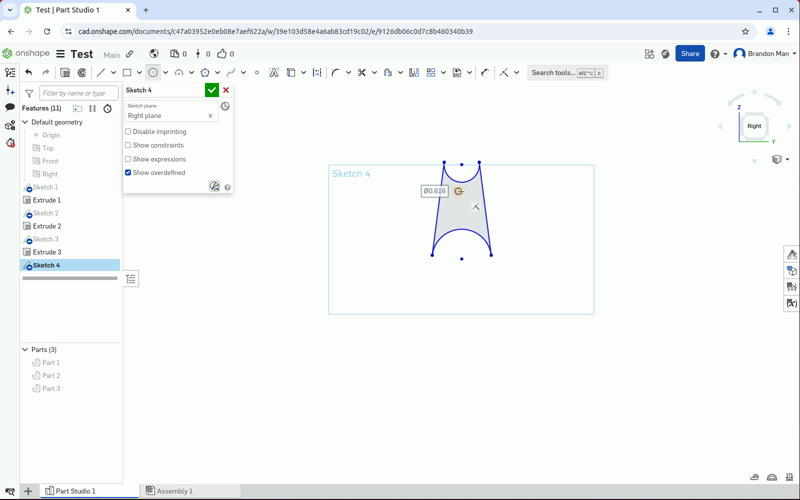
scroll(-6)
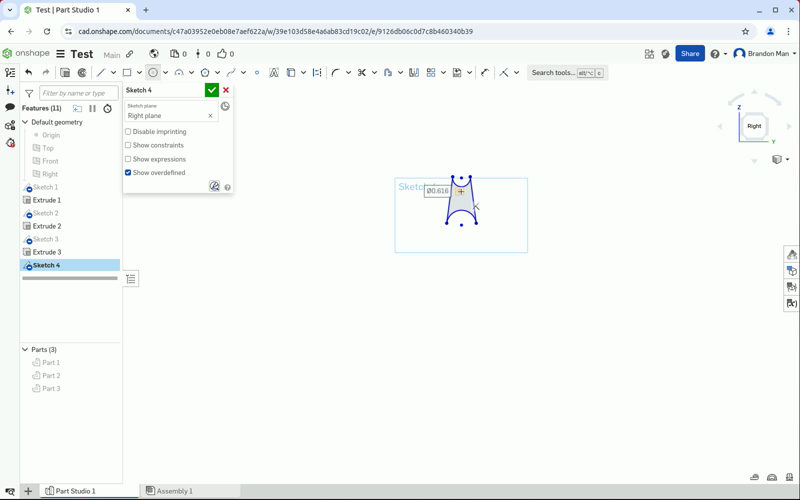
key(esc)
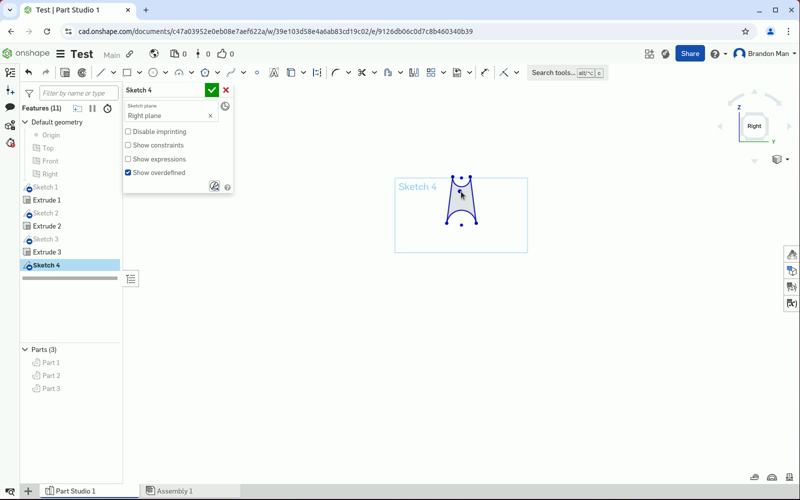
mouse_move(467, 199)
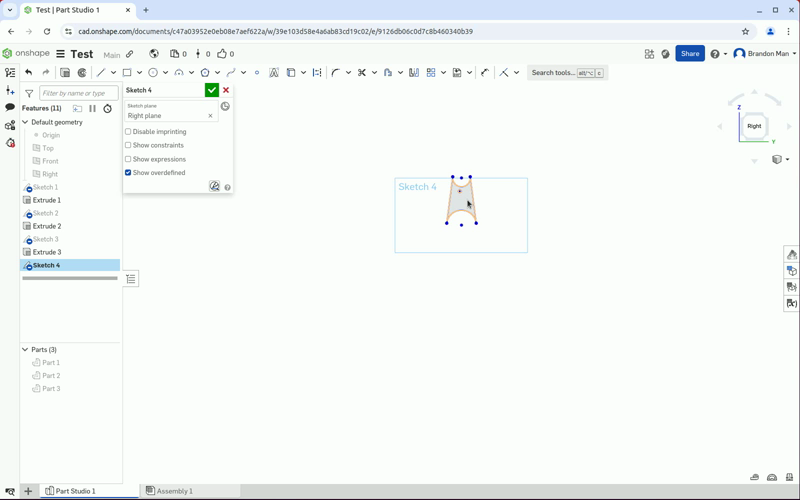
scroll(6)
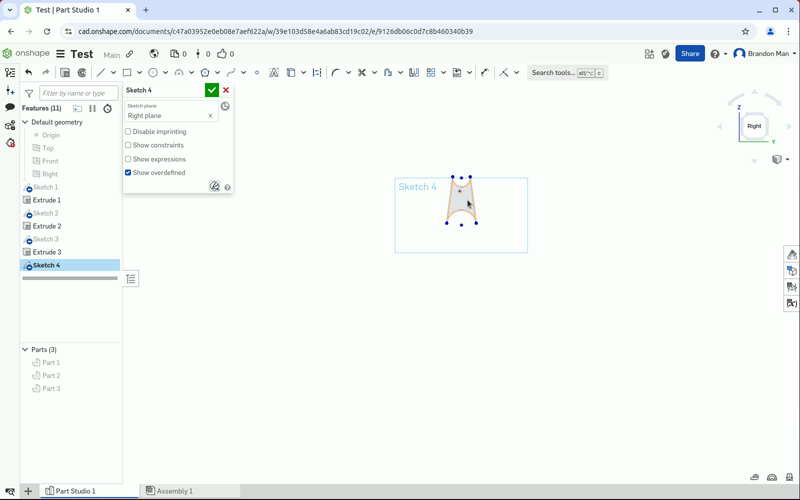
scroll(6)
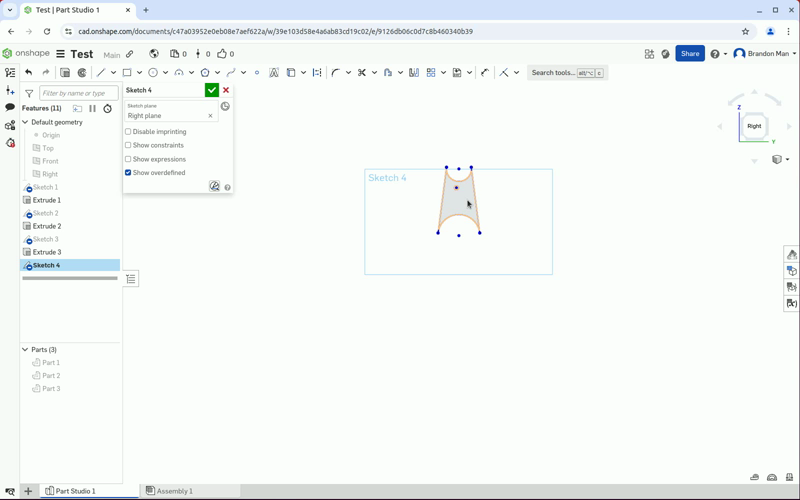
scroll(6)
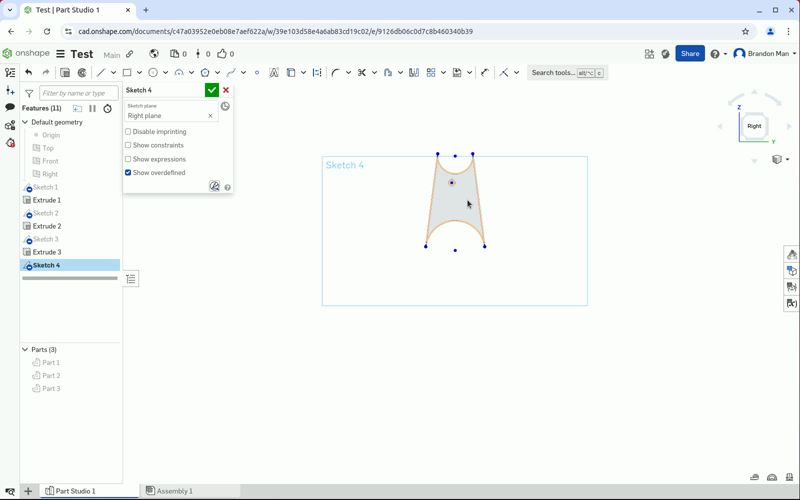
scroll(6)
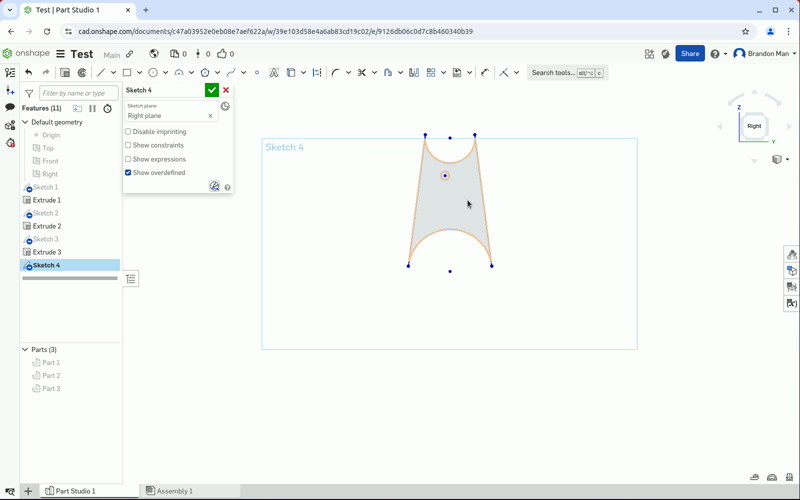
scroll(6)
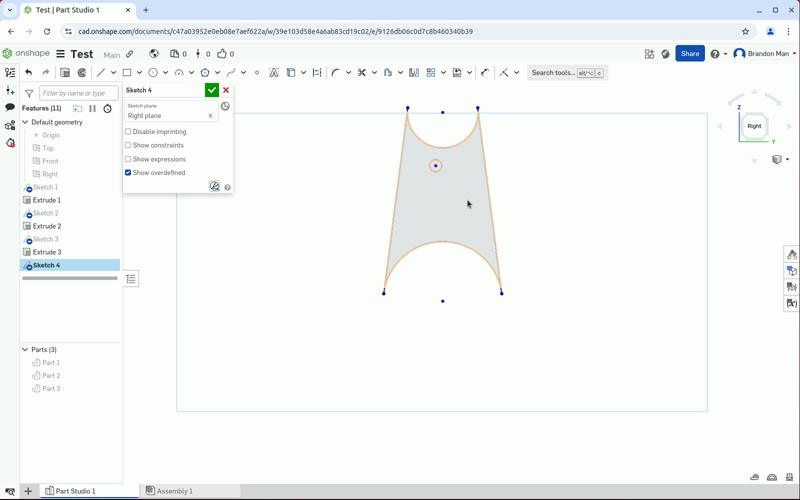
scroll(6)
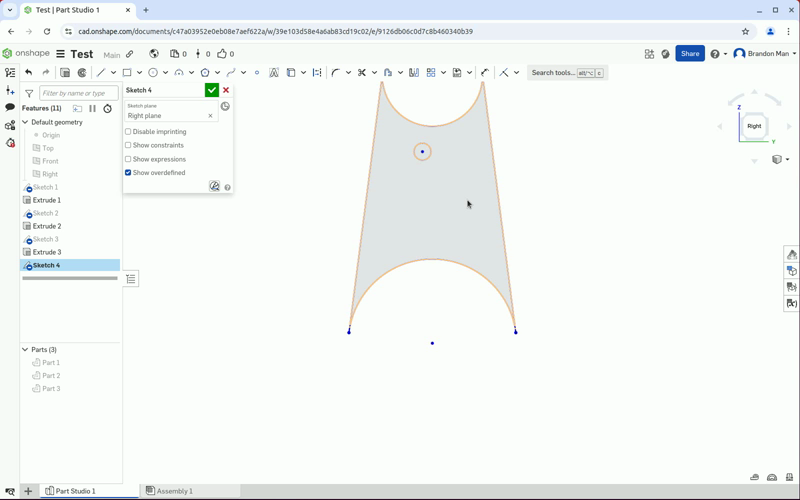
scroll(6)
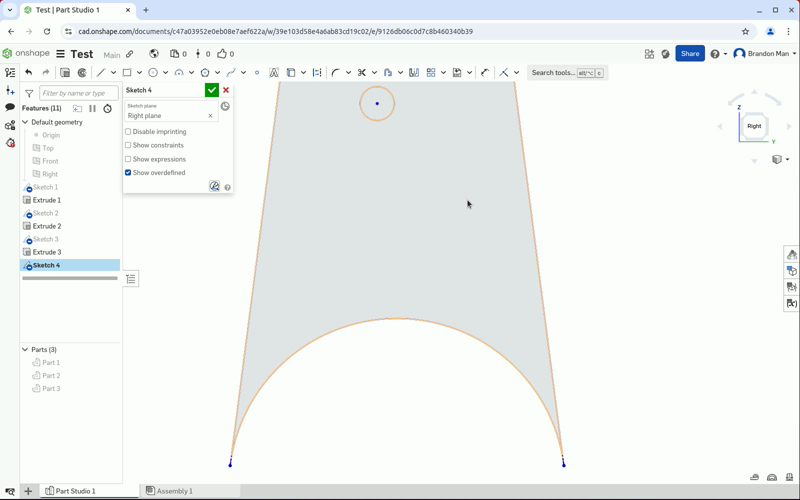
click(467, 199)
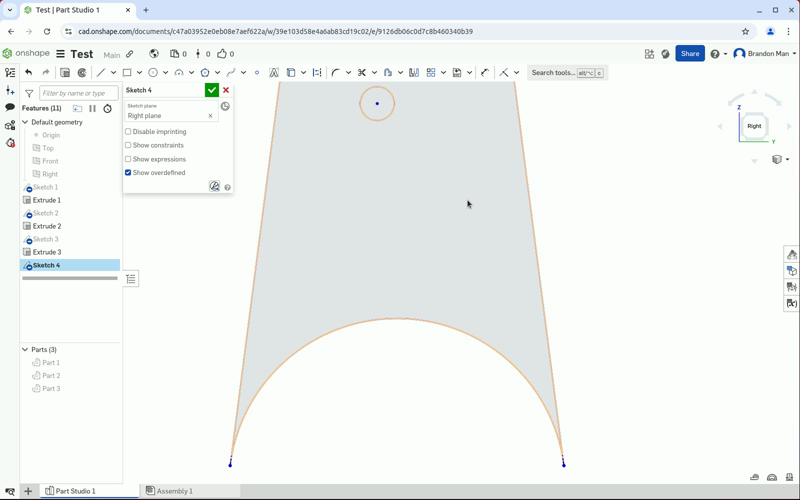
scroll(-6)
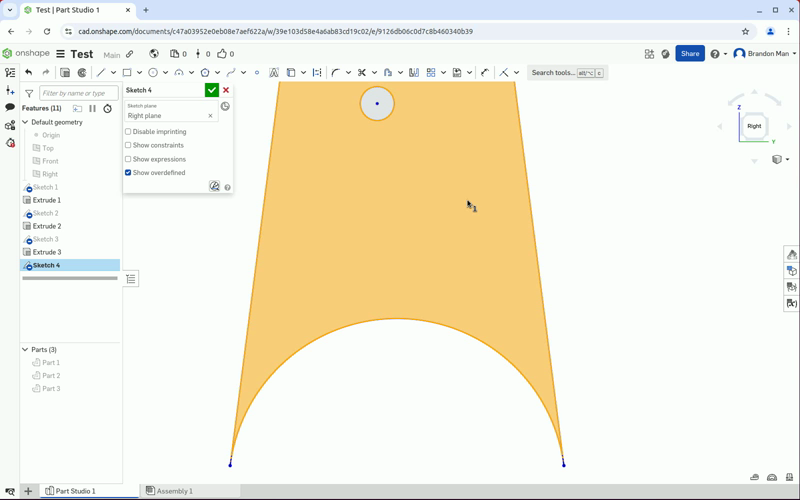
scroll(-6)
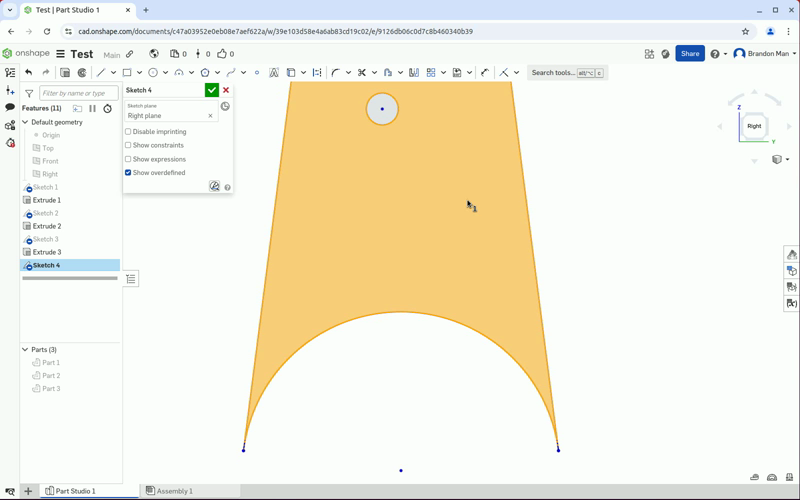
scroll(-6)
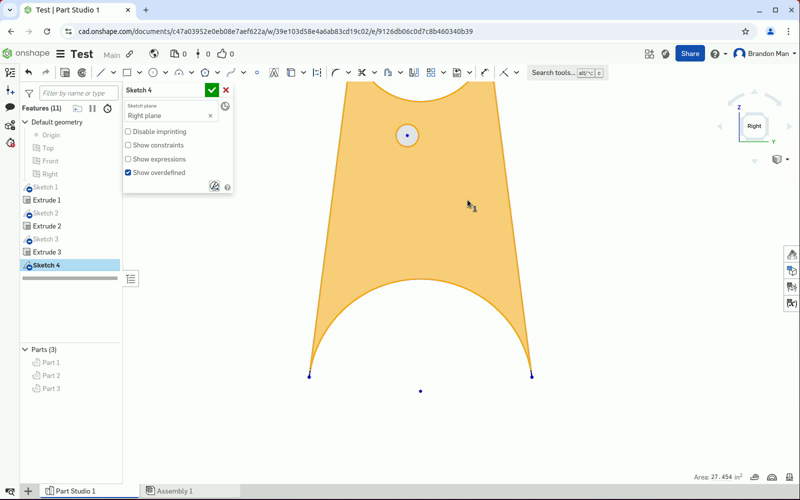
scroll(-6)
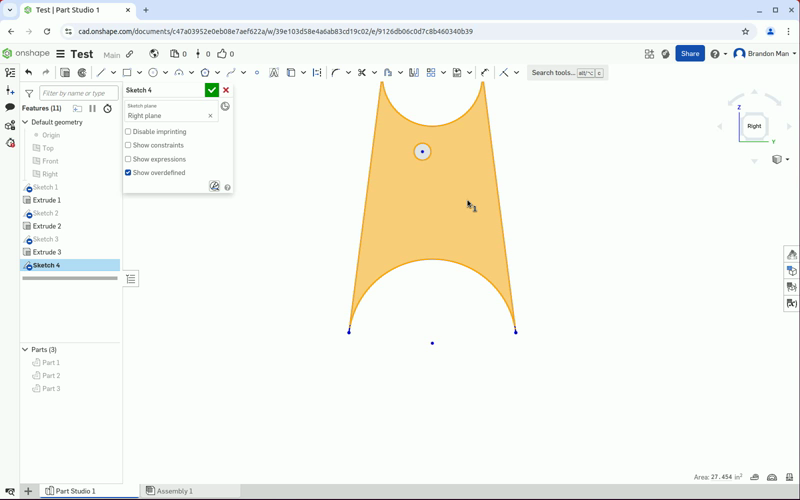
scroll(-6)
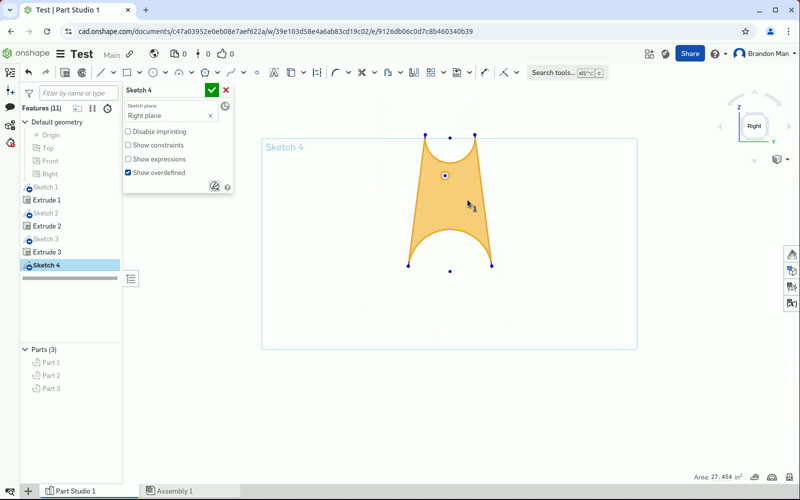
scroll(-6)
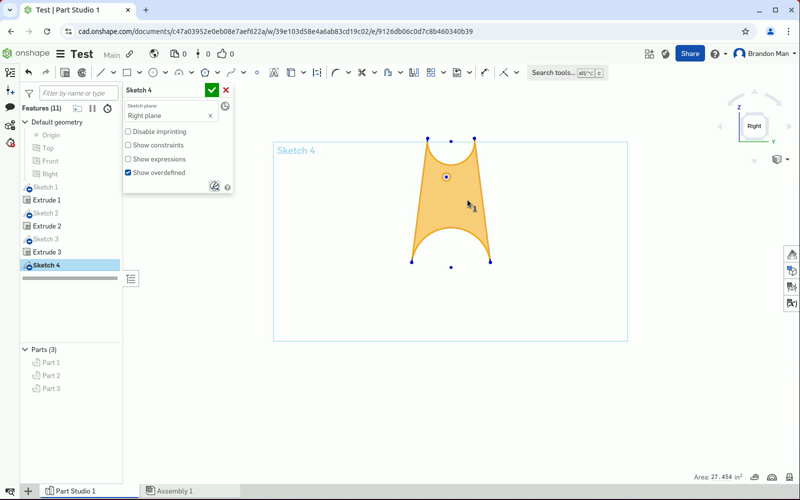
scroll(-6)
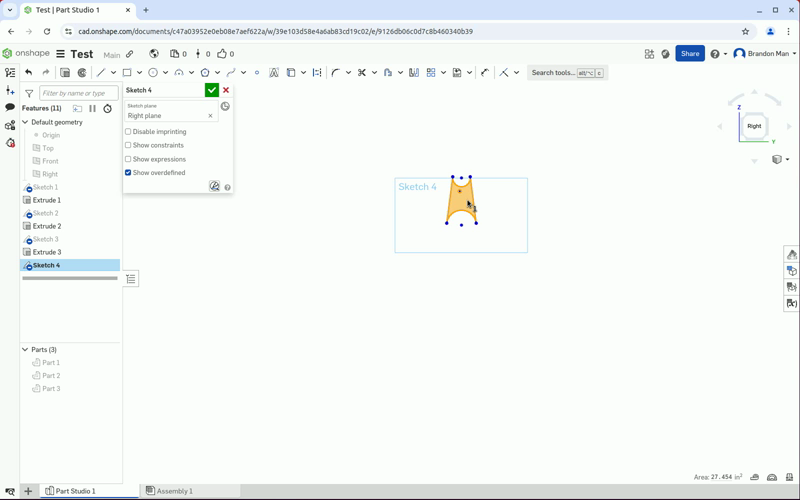
mouse_move(73, 352)
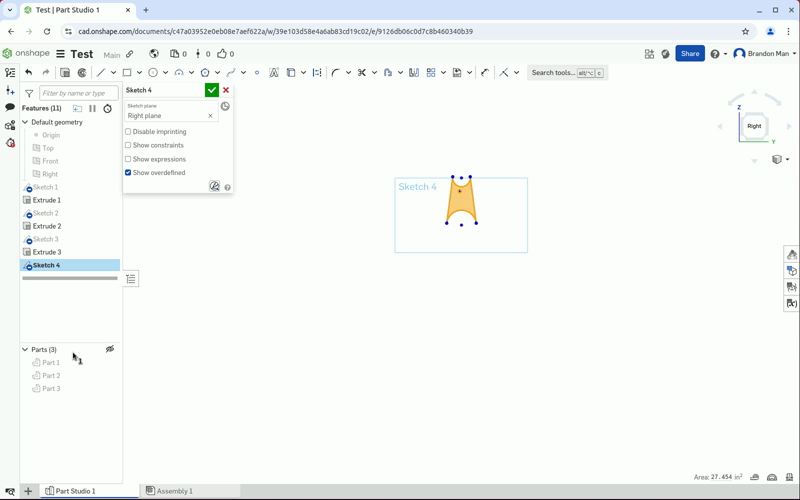
key(shift+y)
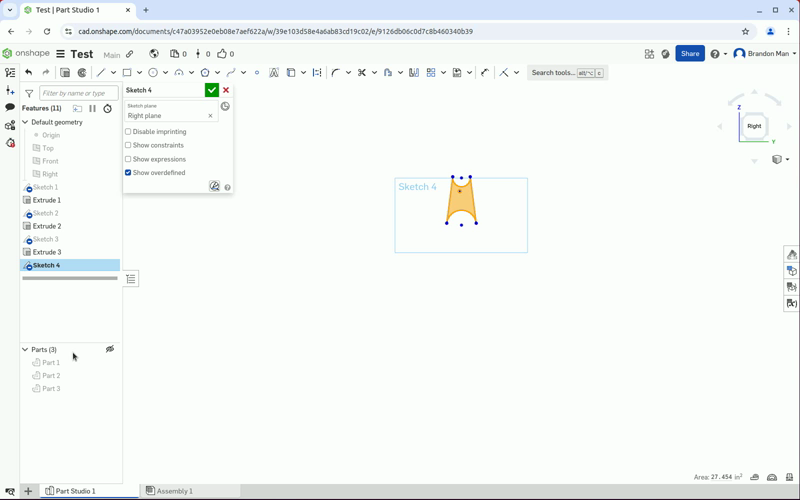
key(shift+e)
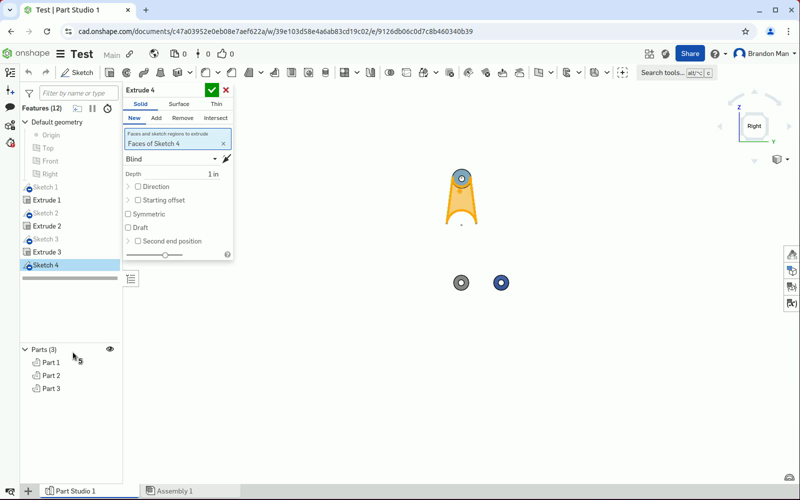
mouse_move(143, 106)
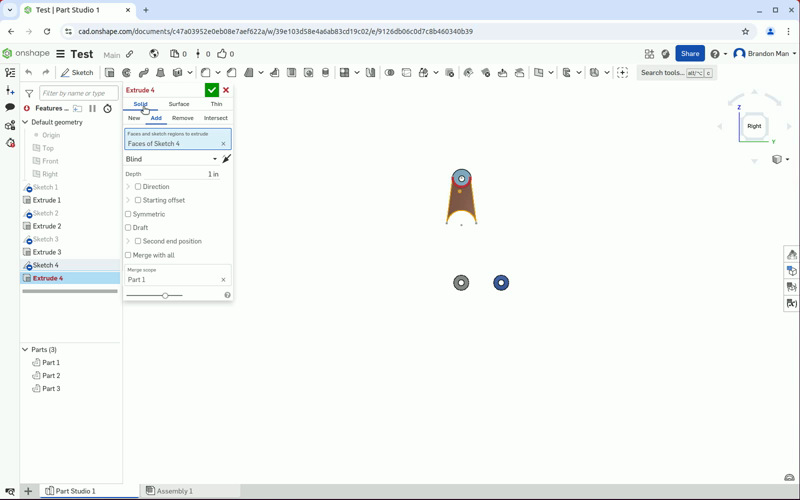
click(143, 106)
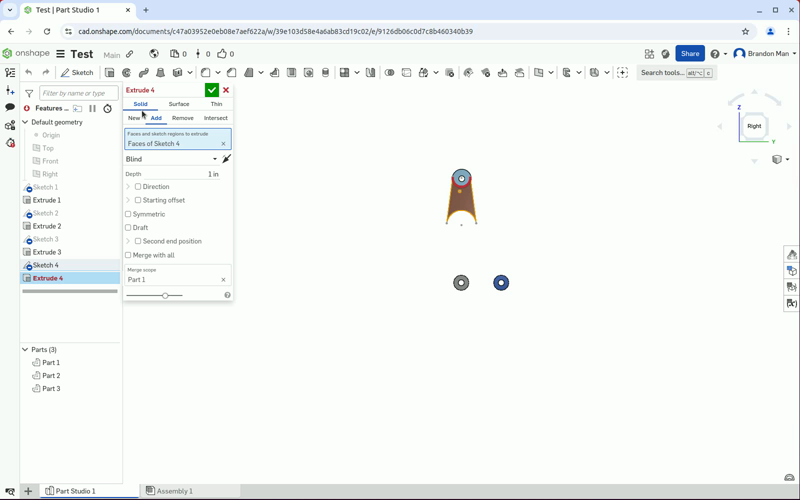
mouse_move(137, 120)
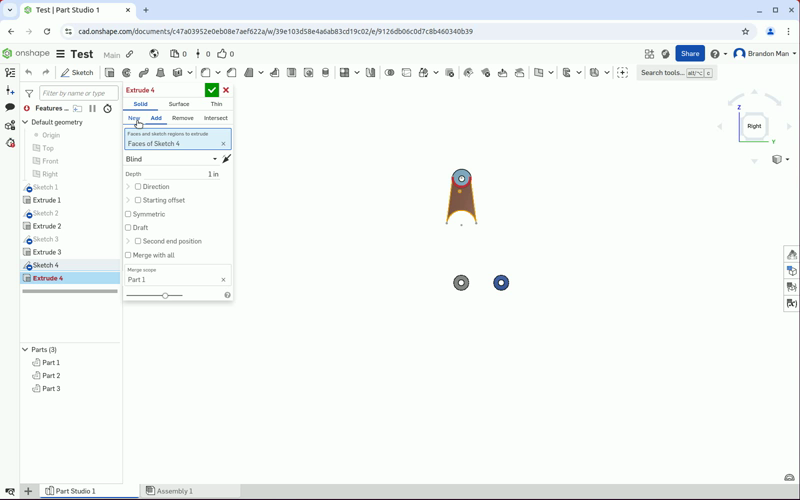
click(137, 120)
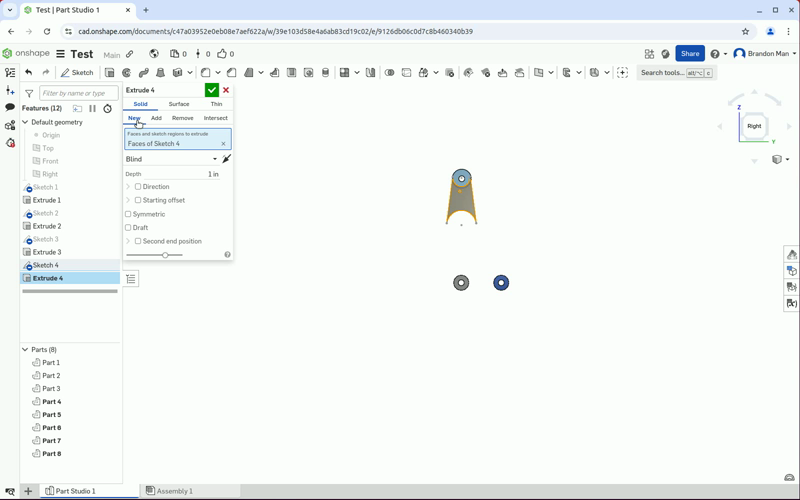
key(tab, 4)
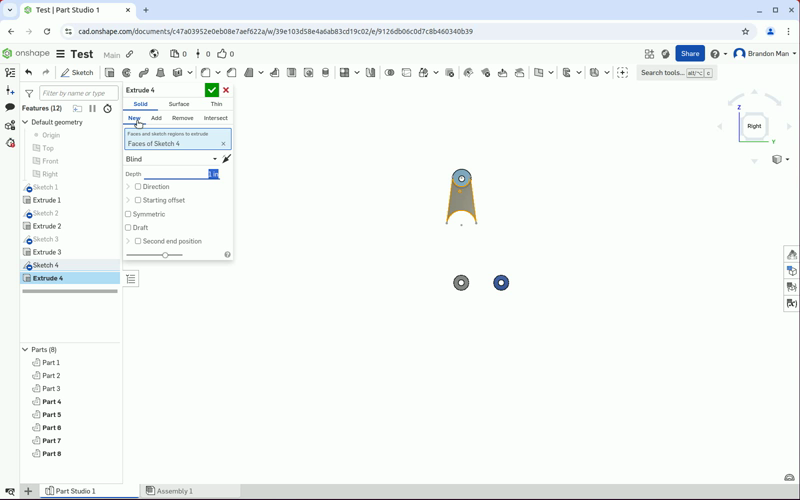
text(0.481)
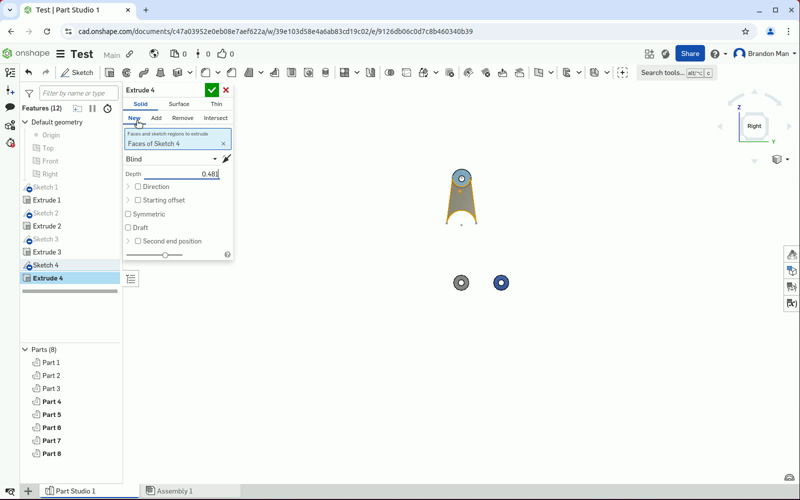
key(enter)
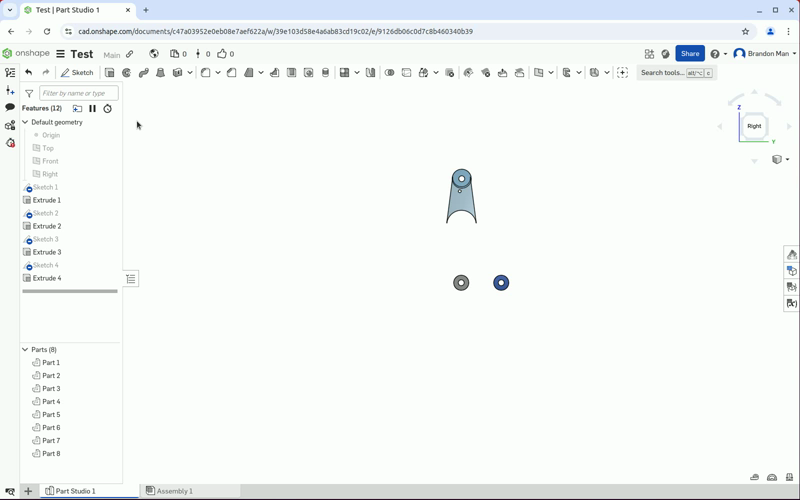
key(shift+h)
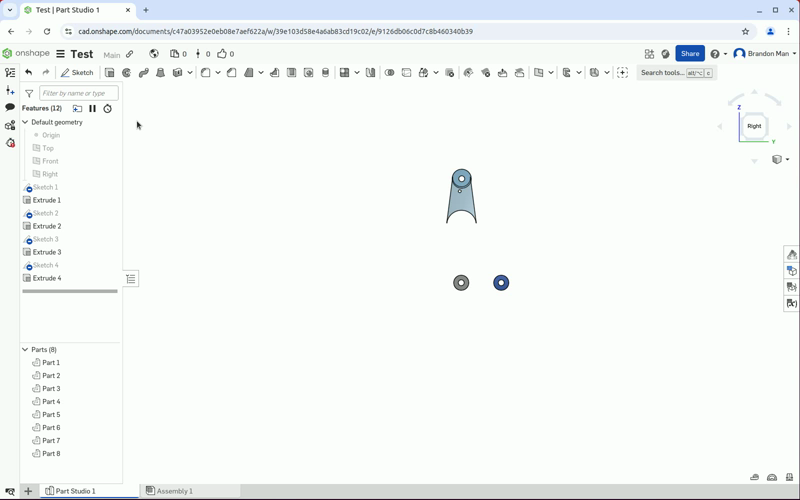
key(shift+h)
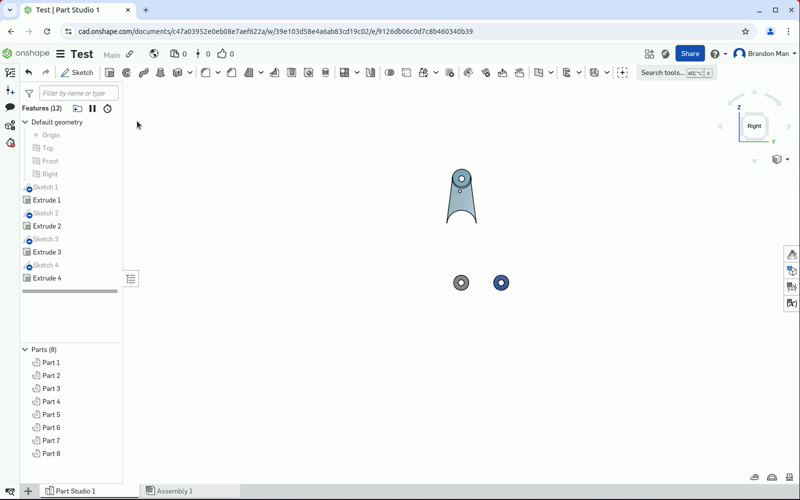
mouse_move(73, 189)
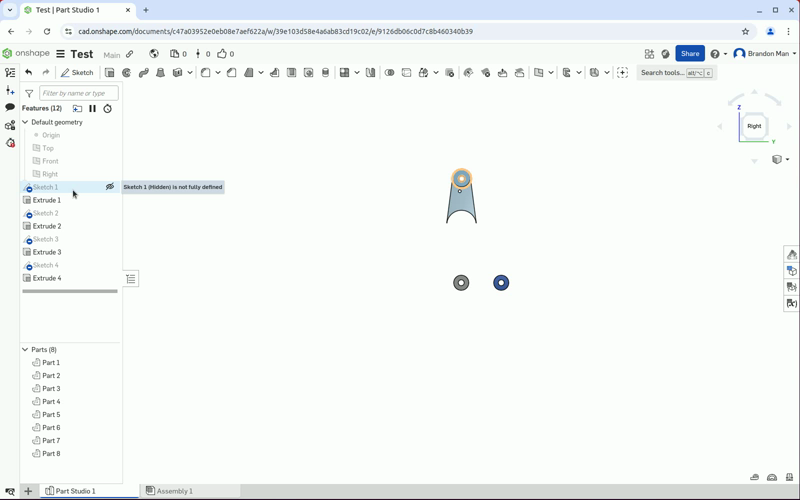
click(73, 189)
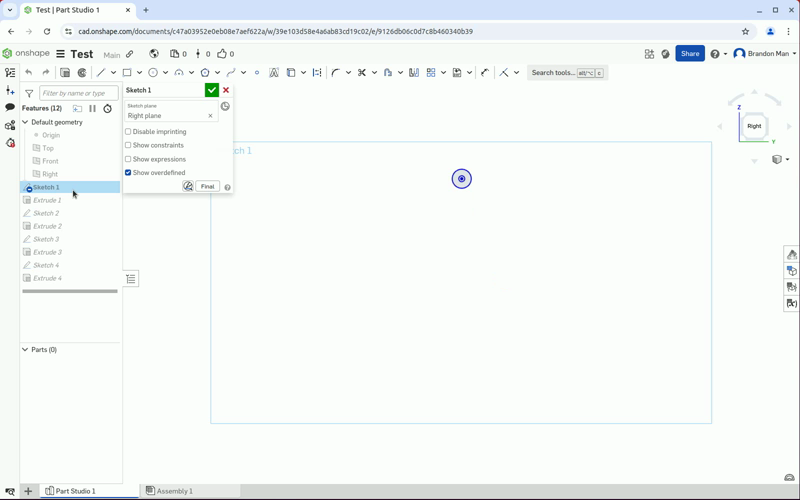
mouse_move(229, 92)
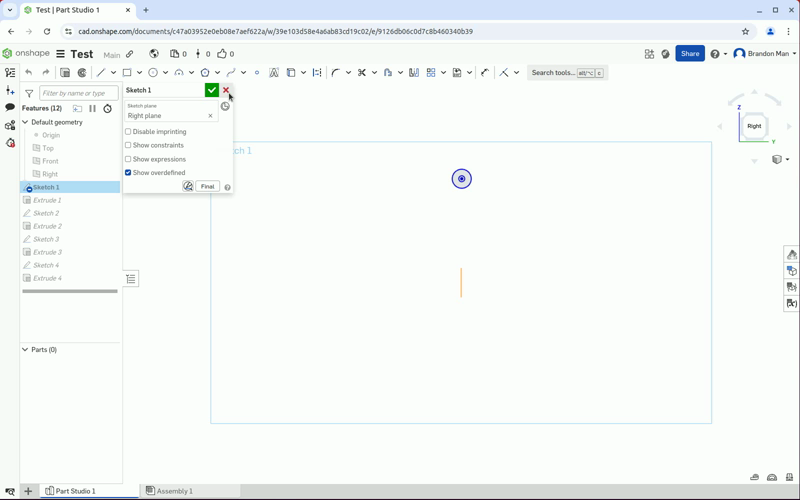
click(229, 92)
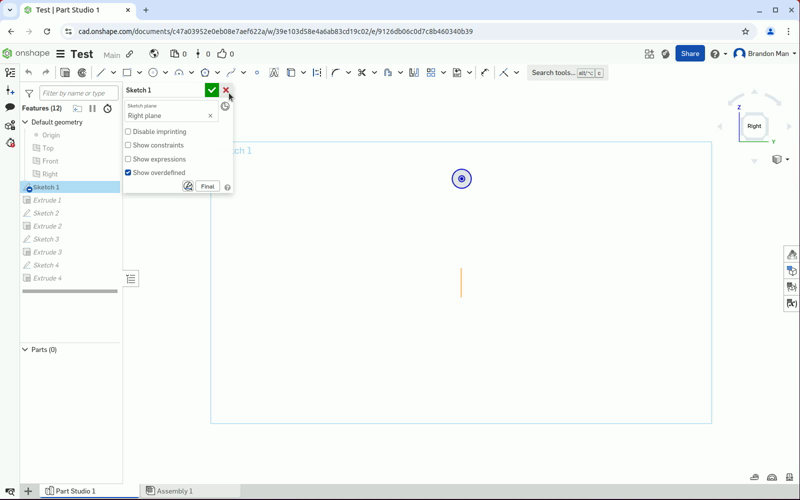
key(shift+s)
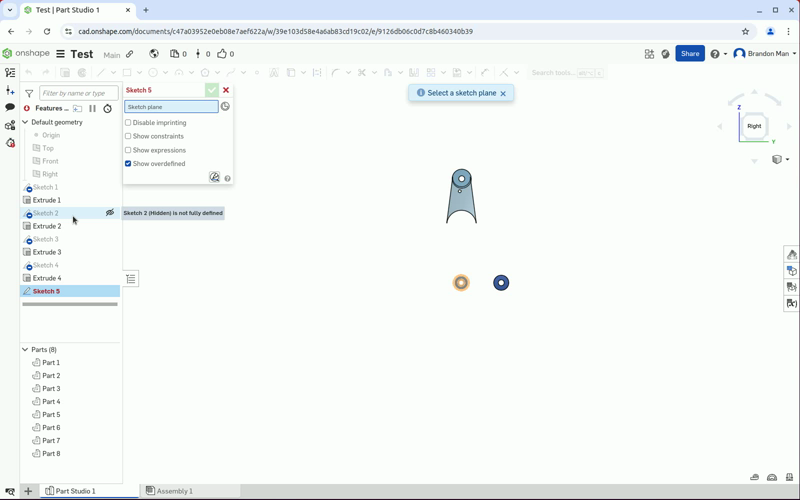
scroll(3)
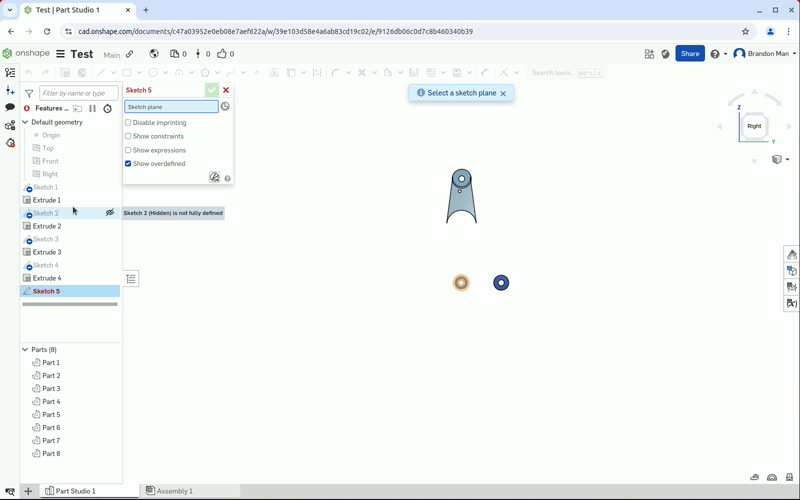
mouse_move(73, 176)
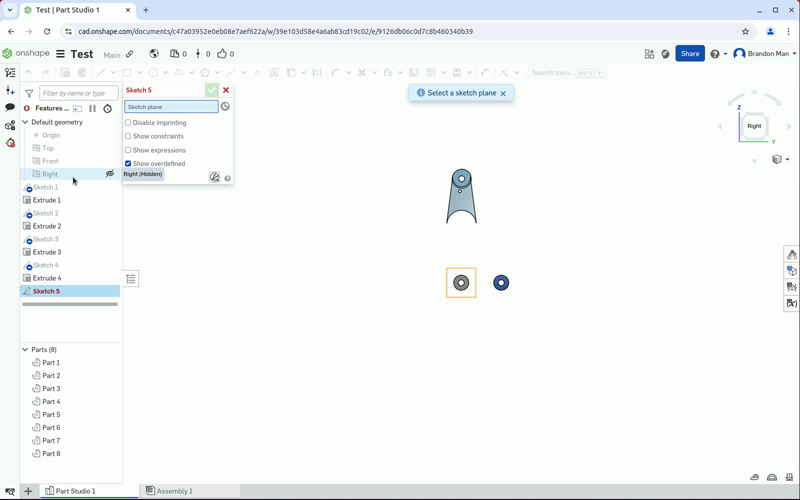
click(73, 176)
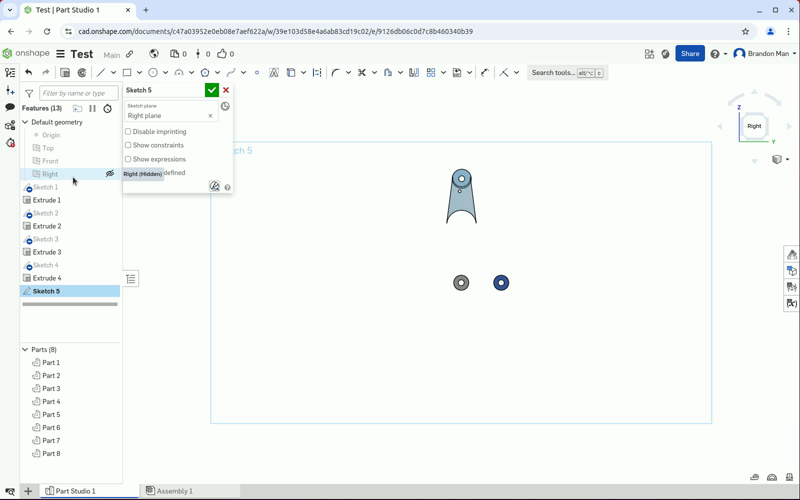
mouse_move(73, 352)
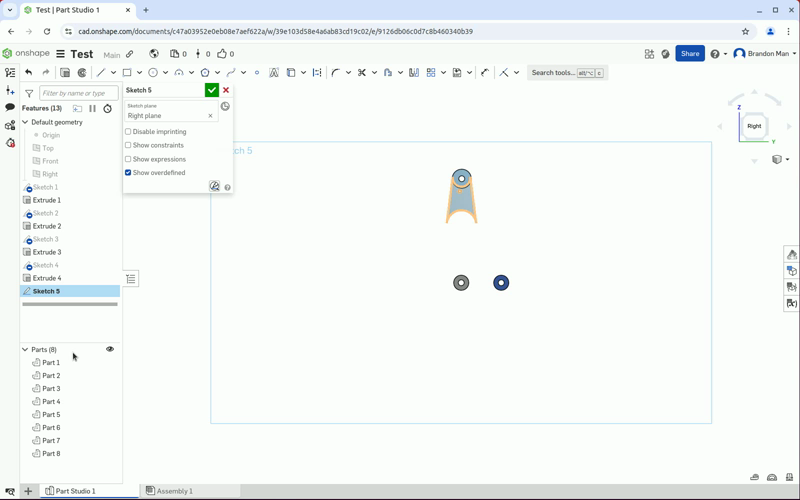
key(y)
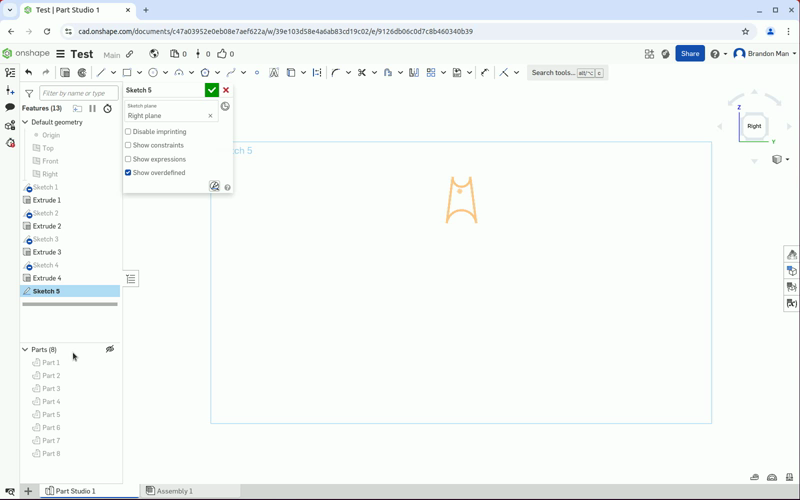
key(c)
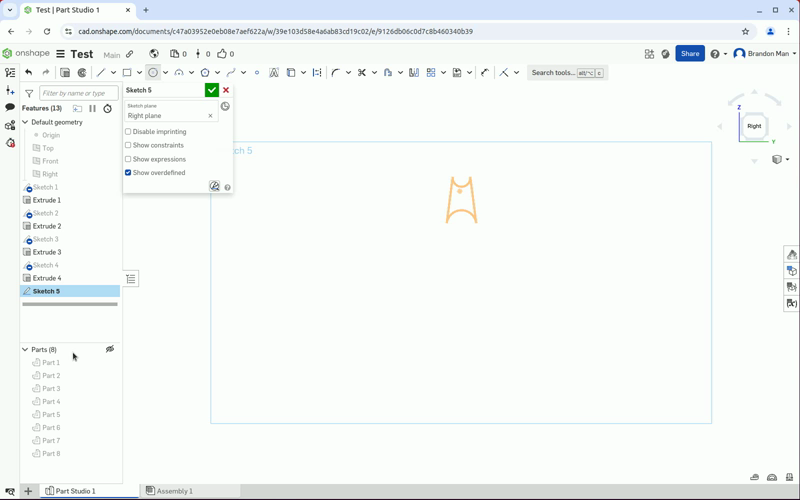
key_down(shift)
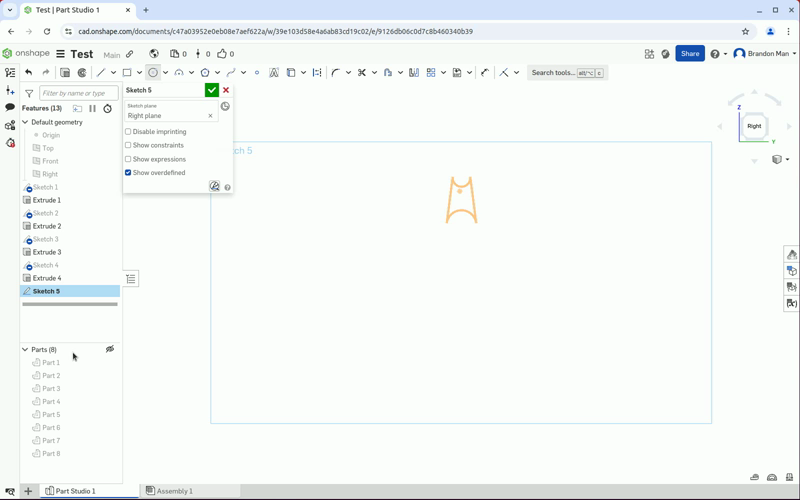
mouse_move(461, 225)
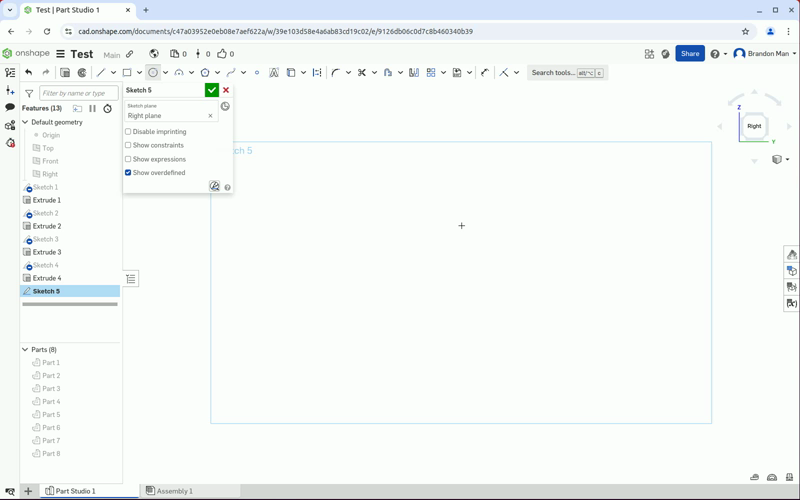
click(461, 225)
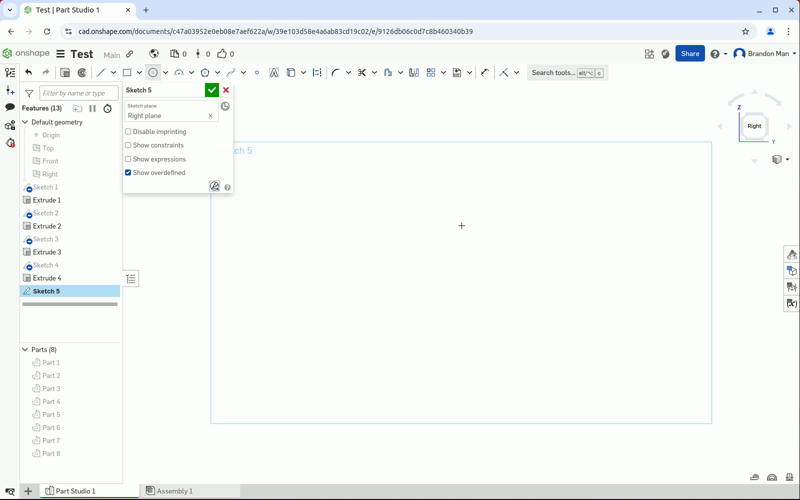
key_up(shift)
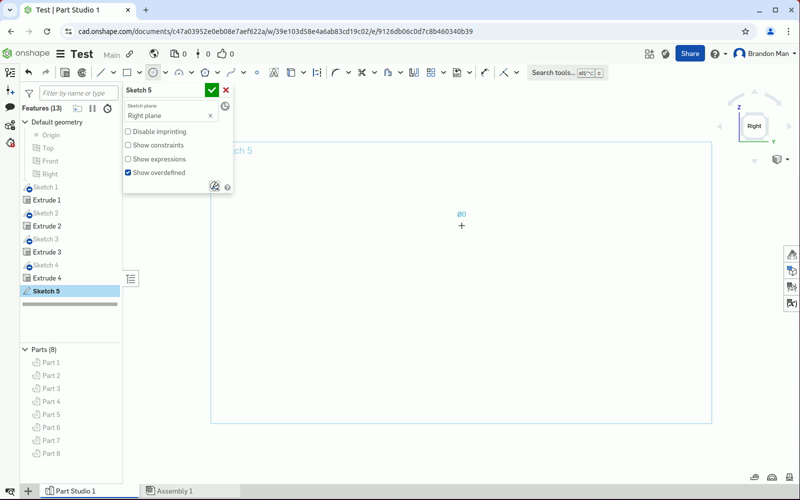
mouse_move(477, 225)
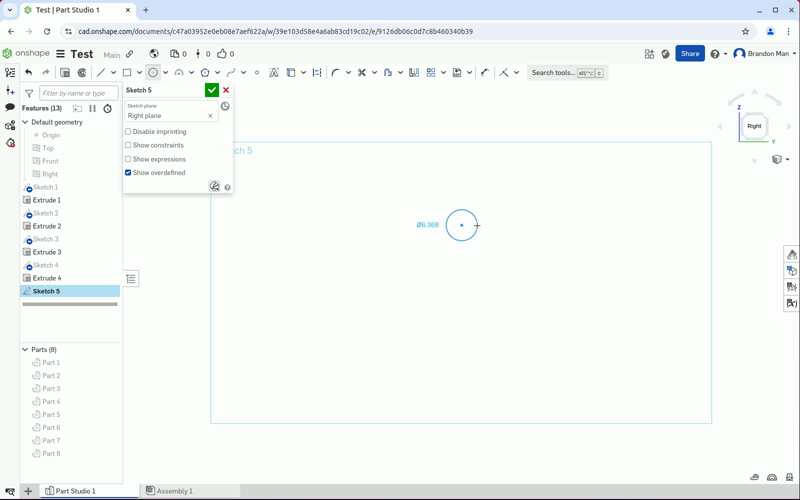
click(477, 225)
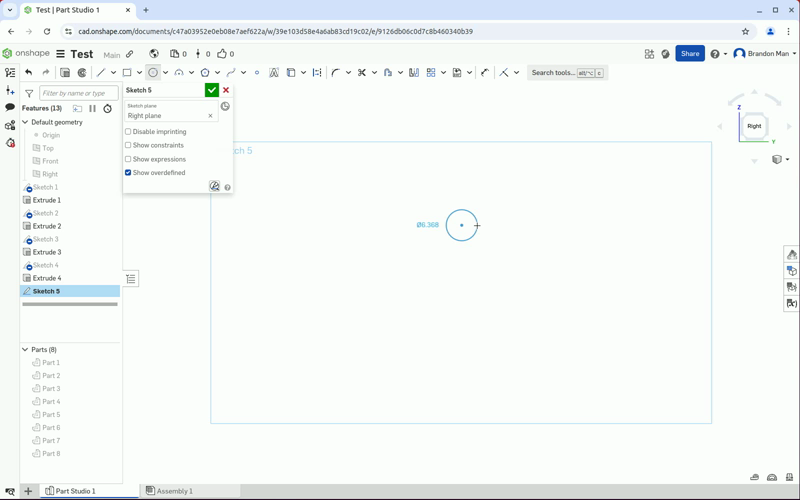
key(esc)
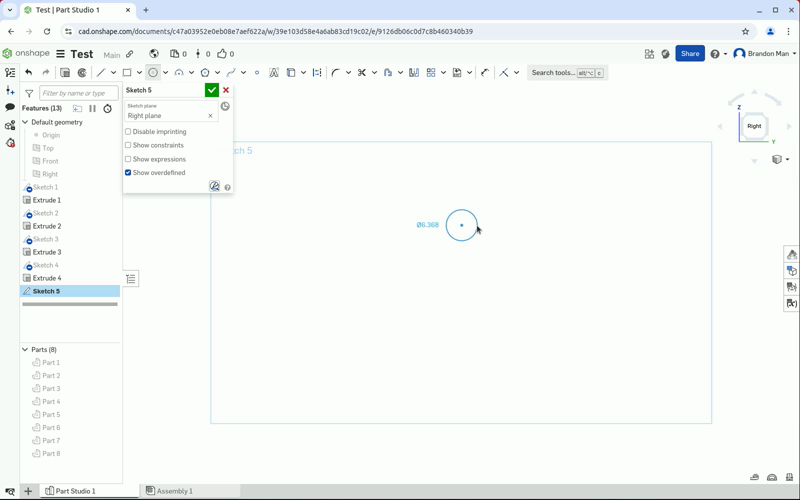
key(c)
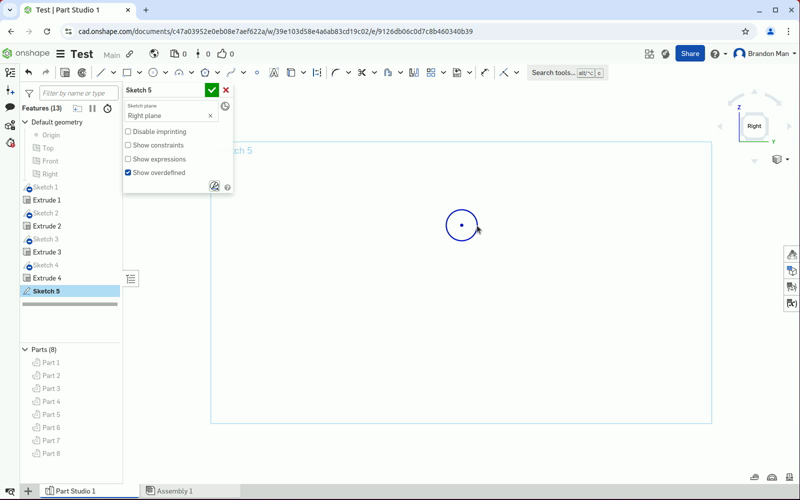
key_down(shift)
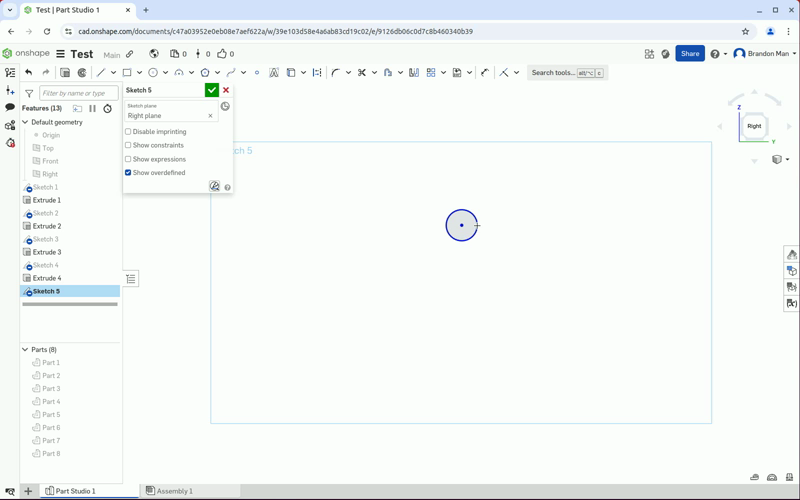
mouse_move(461, 225)
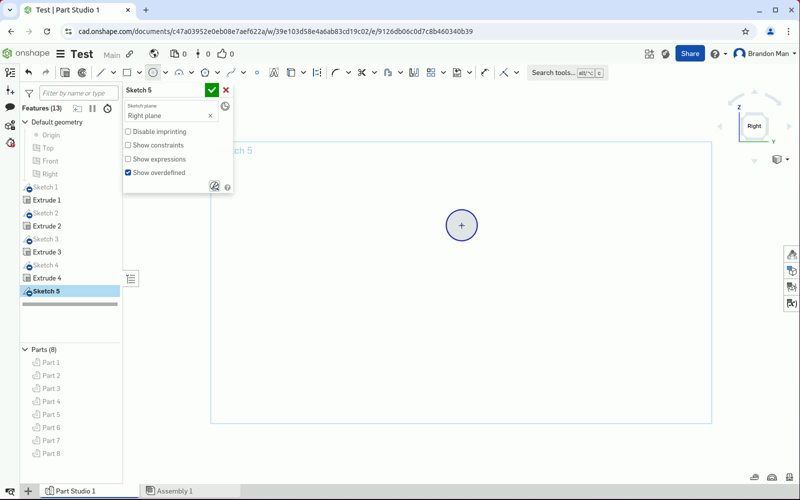
click(461, 225)
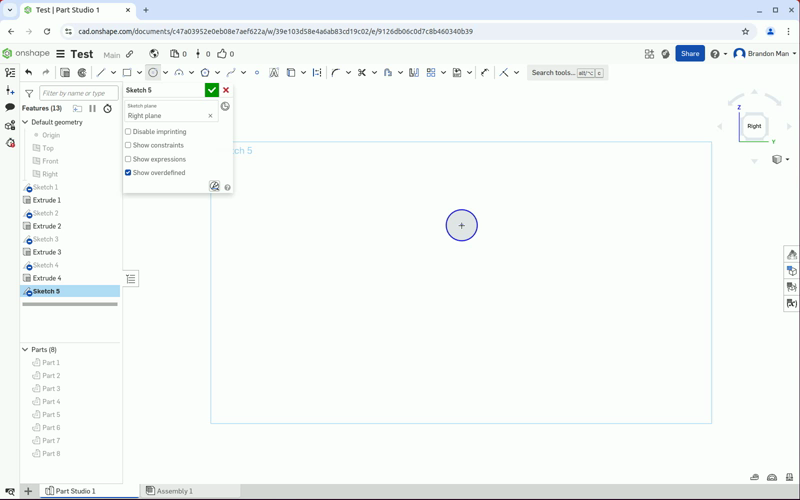
key_up(shift)
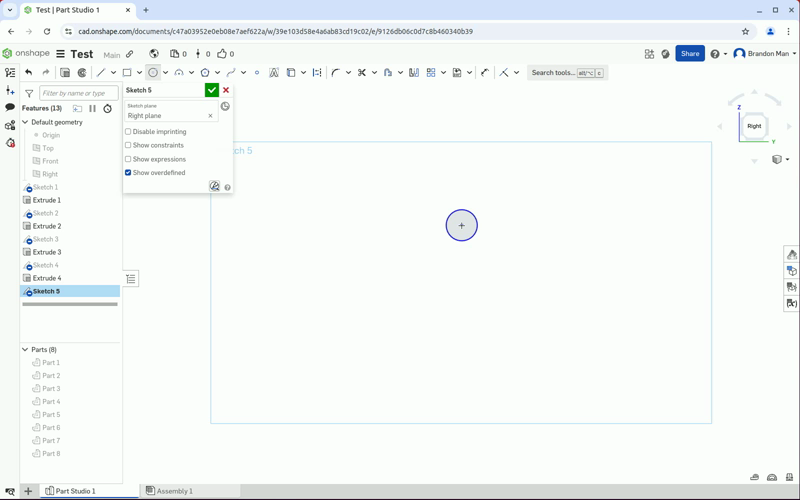
mouse_move(465, 225)
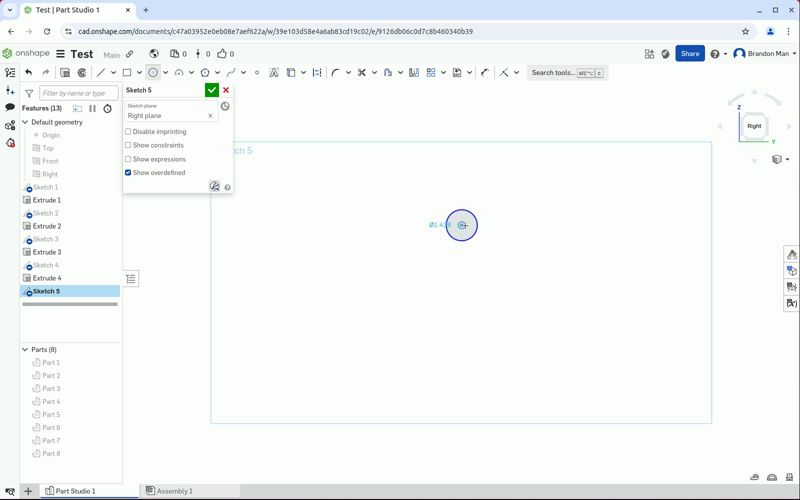
scroll(6)
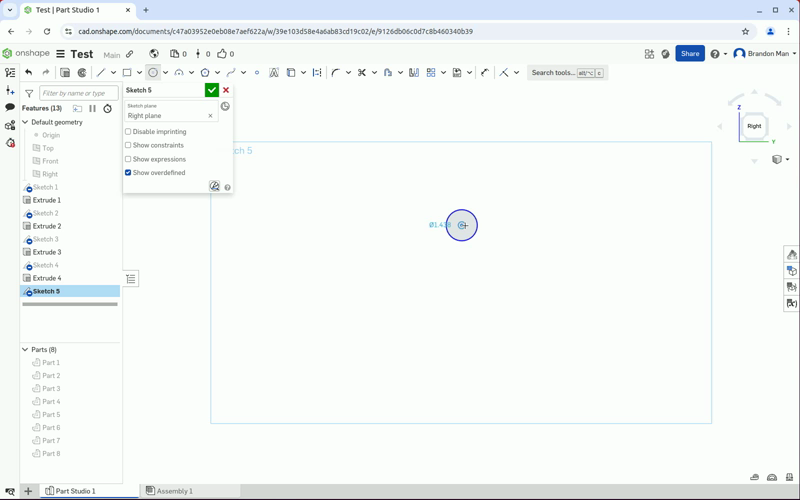
scroll(6)
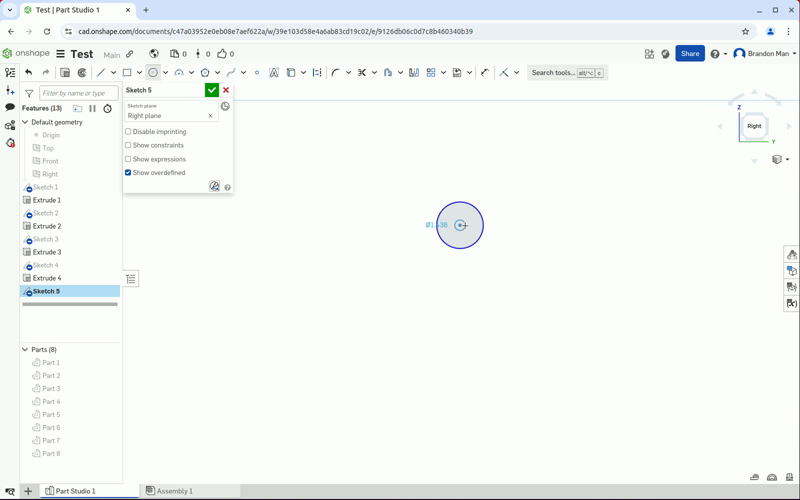
scroll(6)
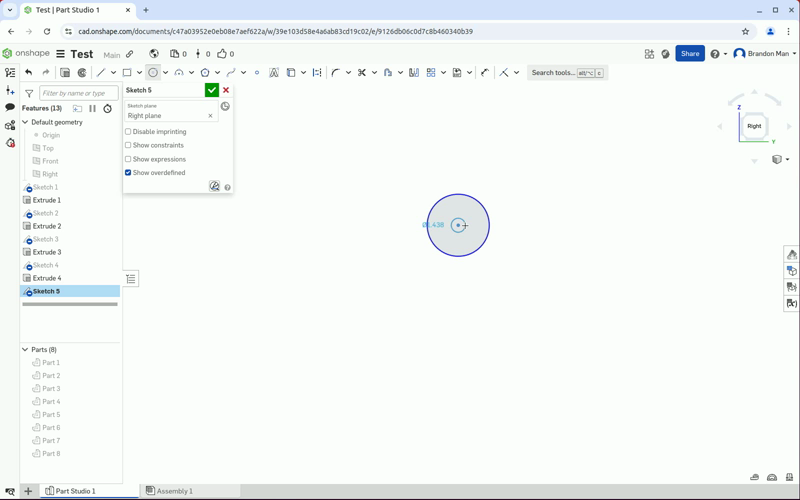
scroll(6)
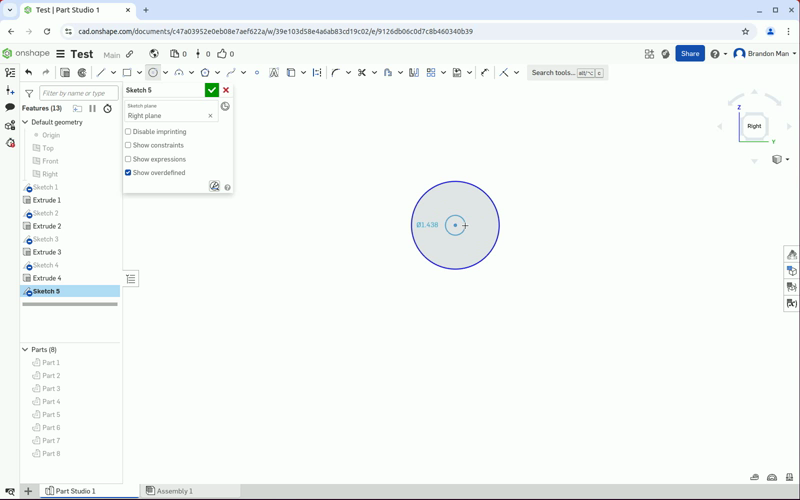
scroll(6)
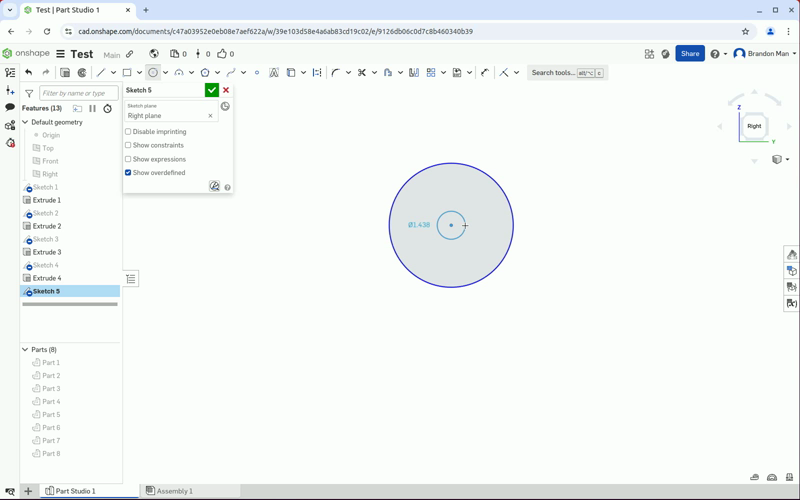
scroll(6)
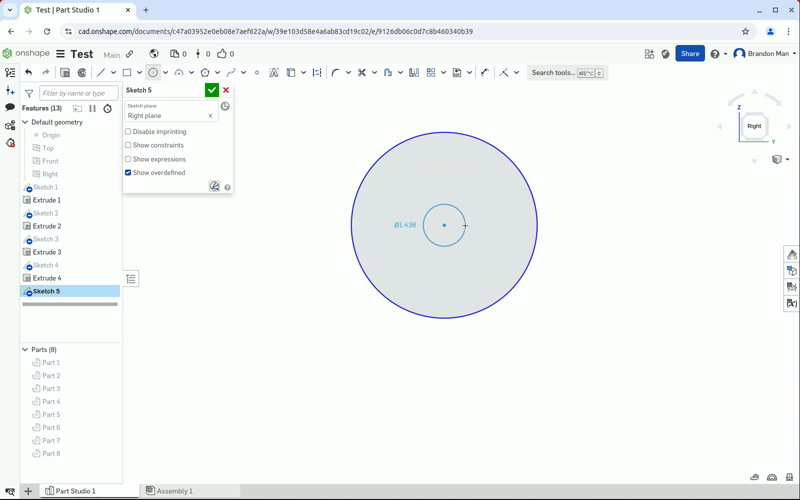
scroll(6)
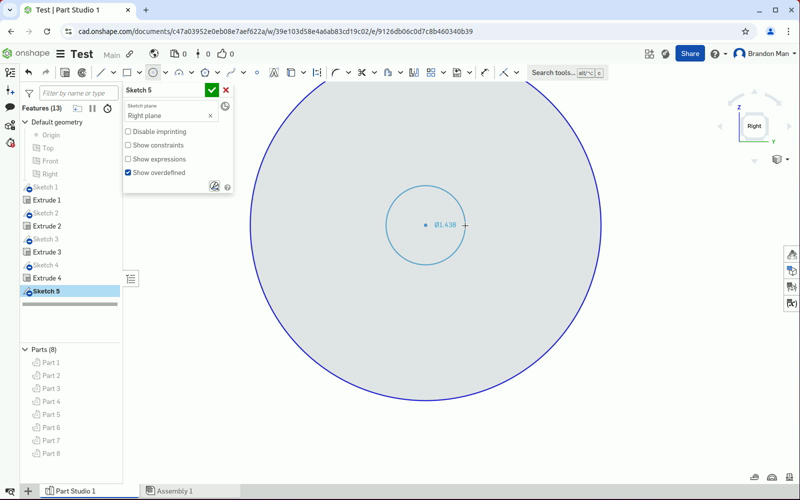
click(465, 225)
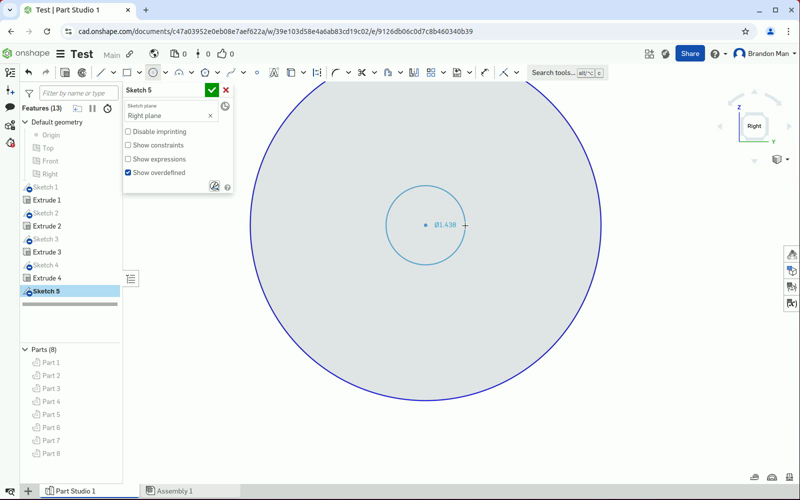
scroll(-6)
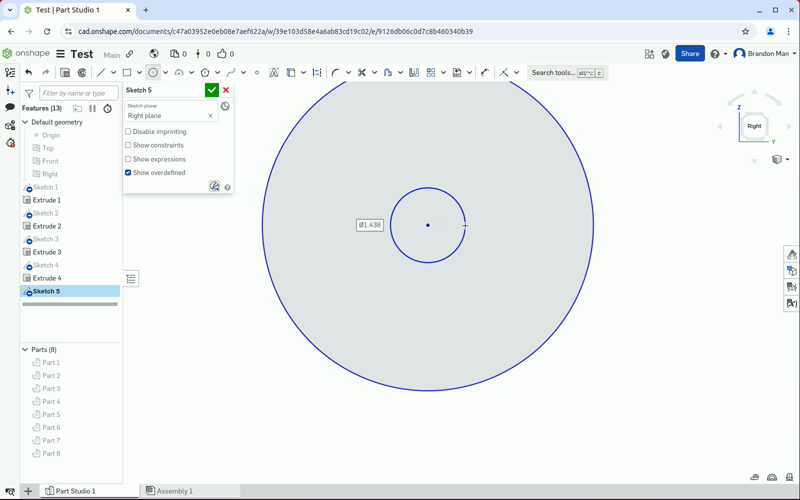
scroll(-6)
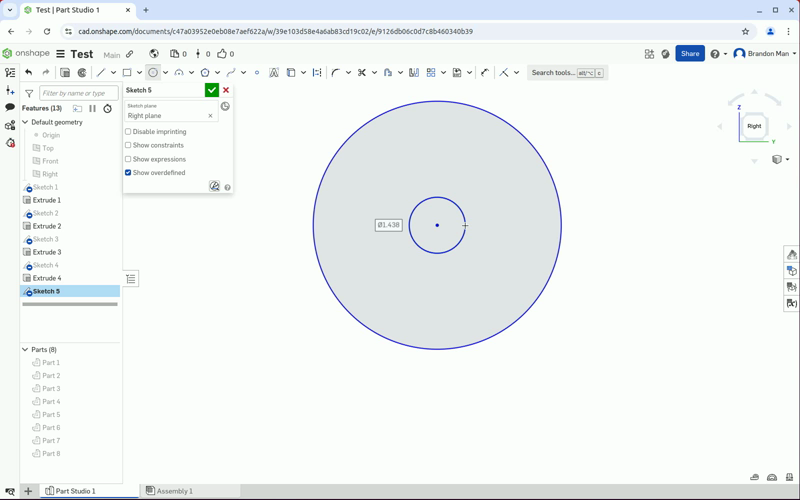
scroll(-6)
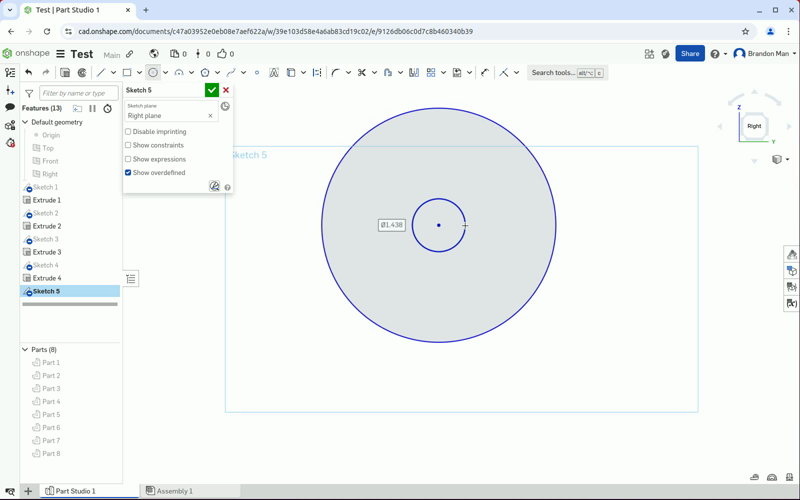
scroll(-6)
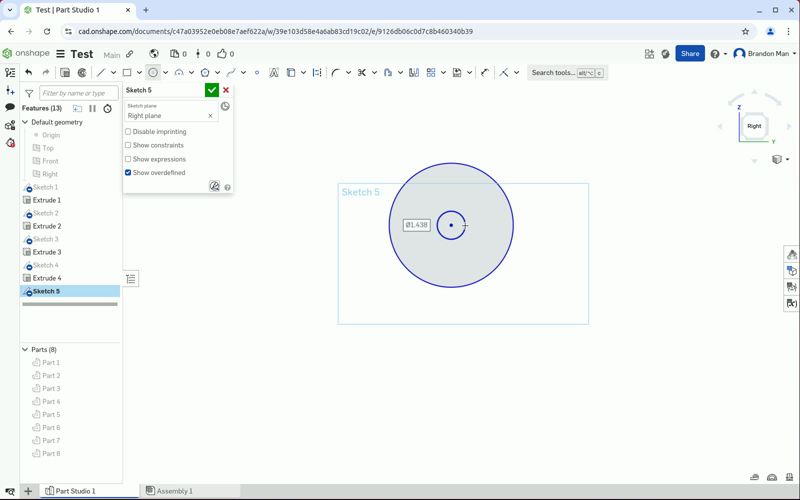
scroll(-6)
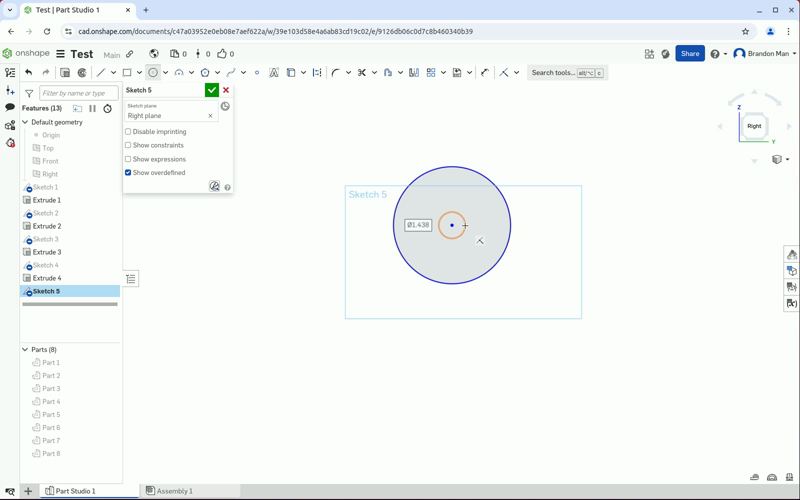
scroll(-6)
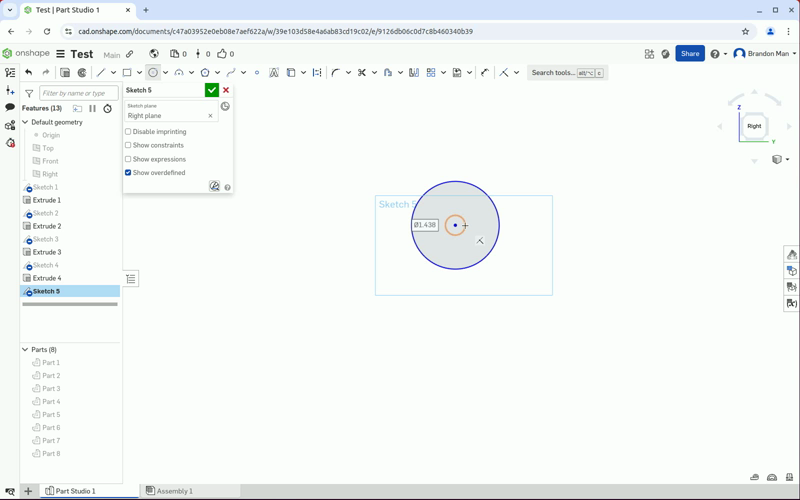
scroll(-6)
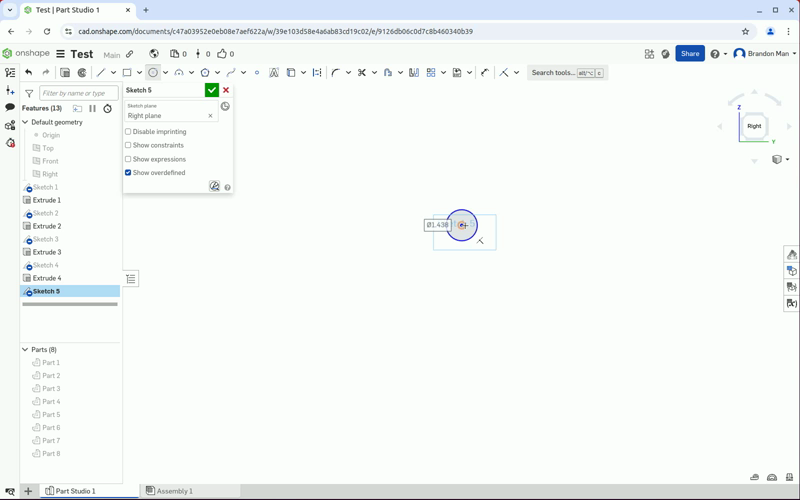
key(esc)
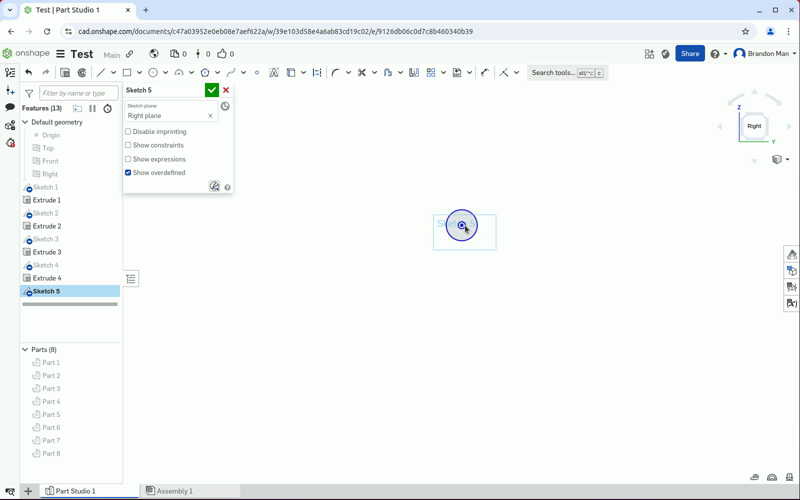
mouse_move(472, 223)
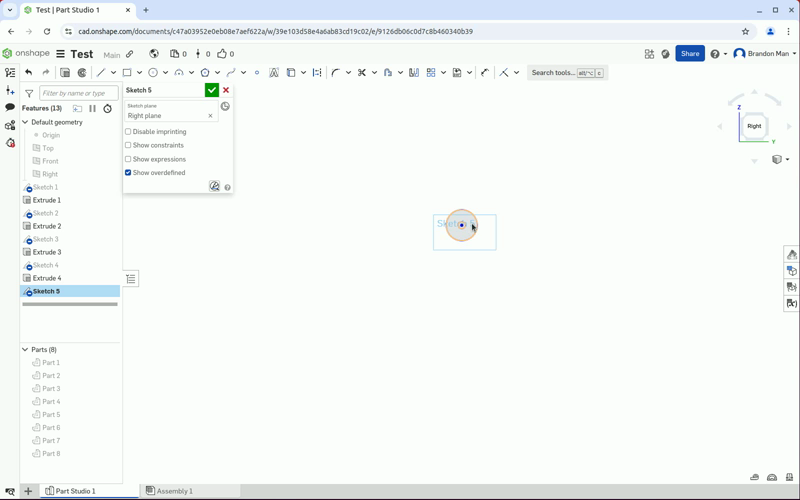
scroll(6)
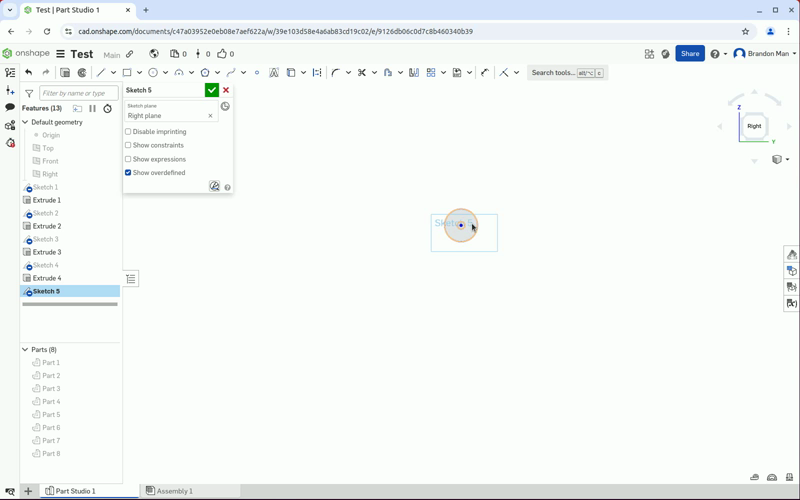
scroll(6)
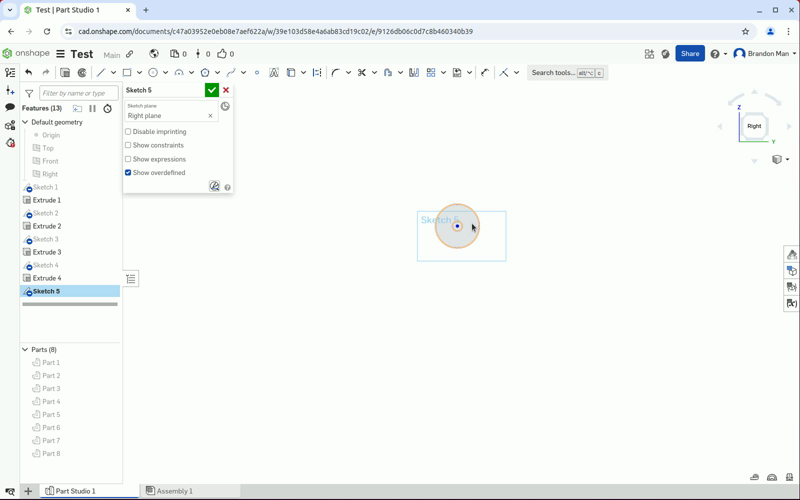
scroll(6)
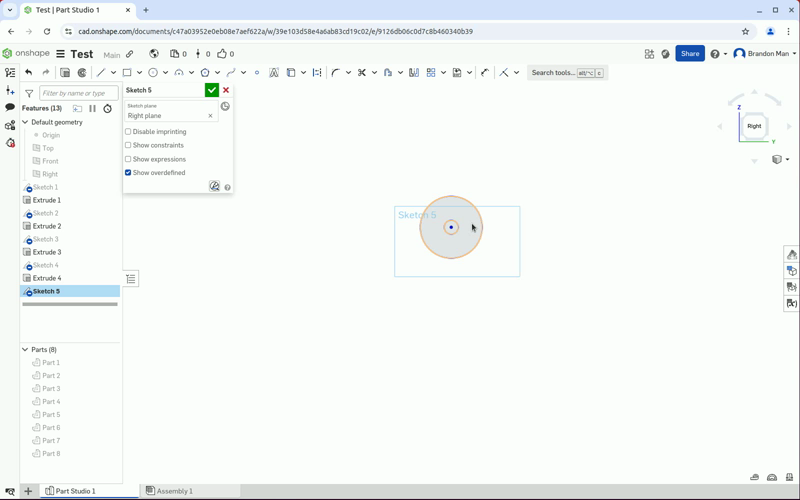
scroll(6)
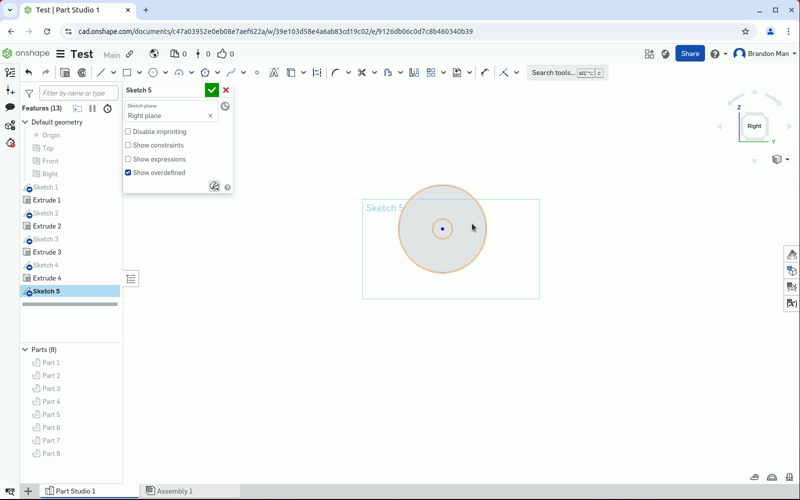
scroll(6)
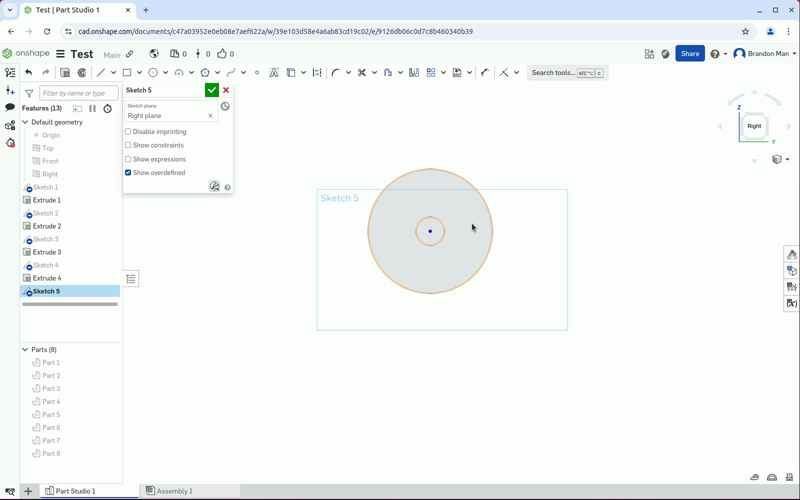
scroll(6)
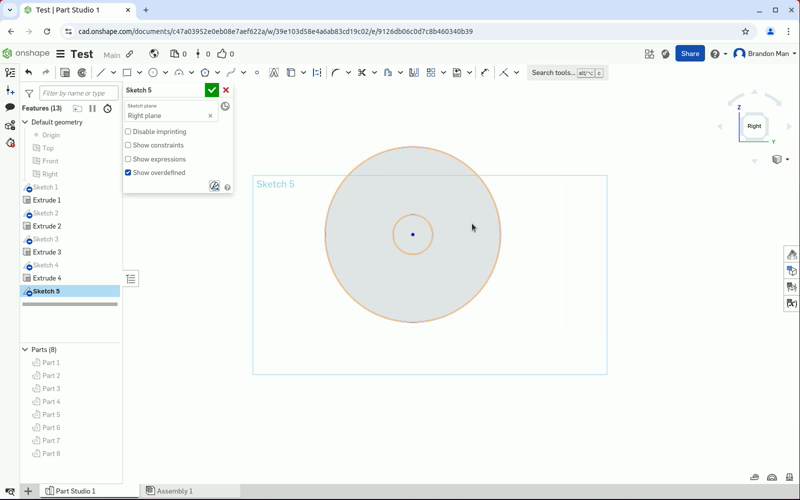
scroll(6)
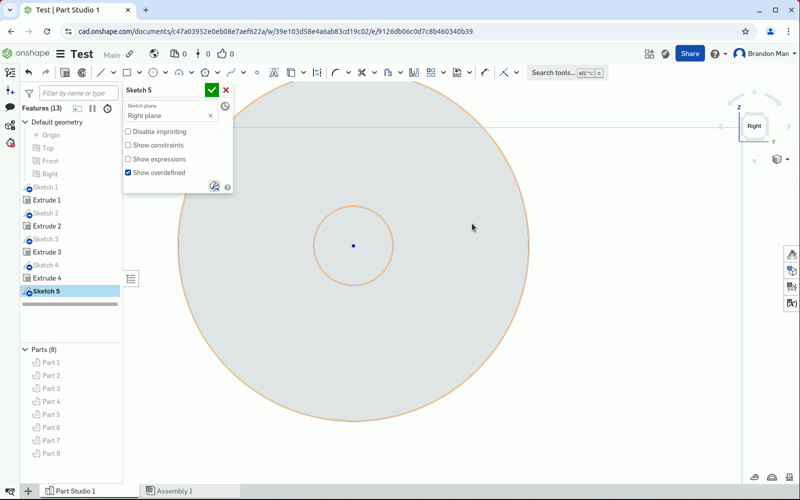
click(472, 223)
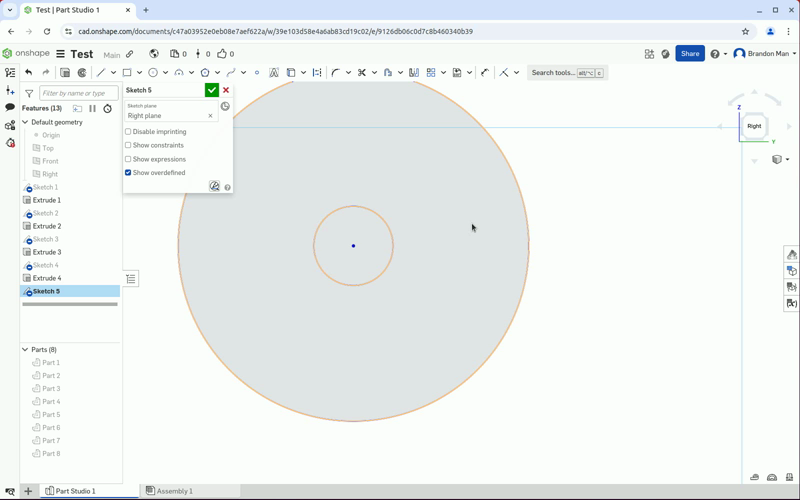
scroll(-6)
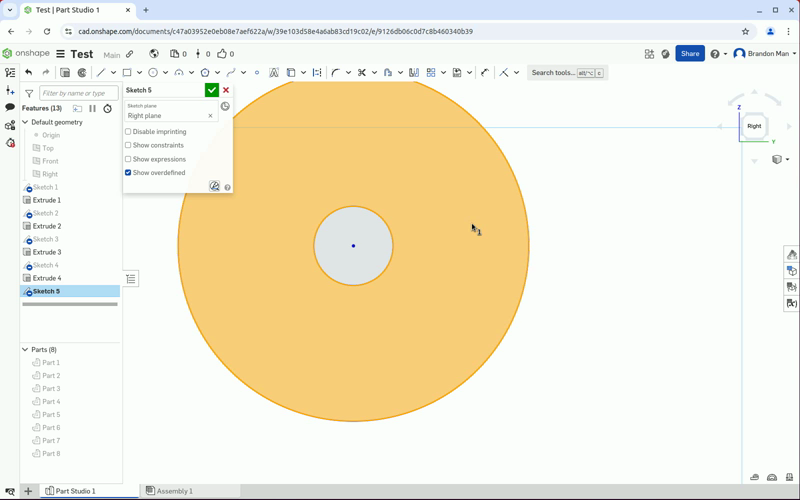
scroll(-6)
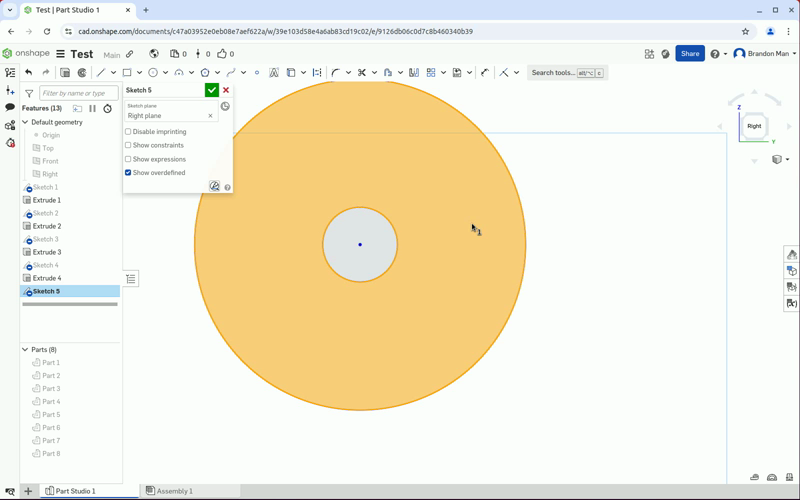
scroll(-6)
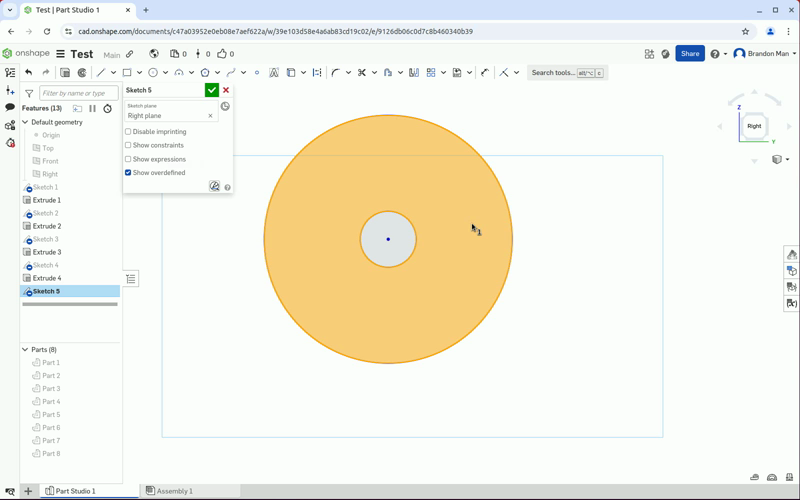
scroll(-6)
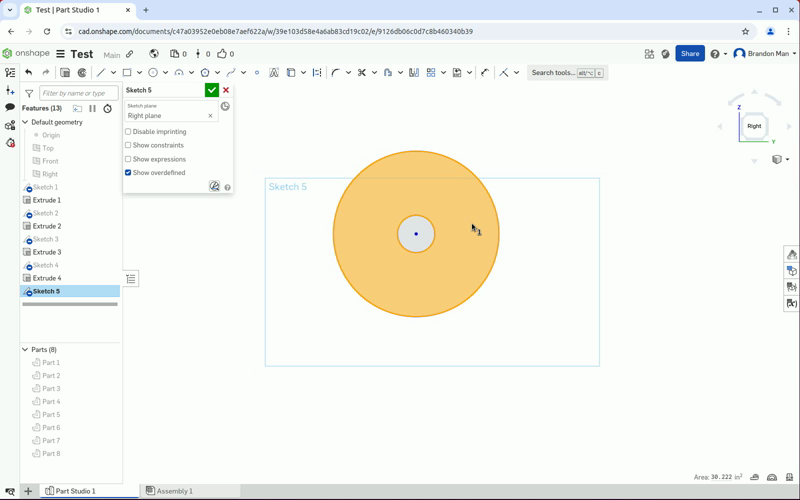
scroll(-6)
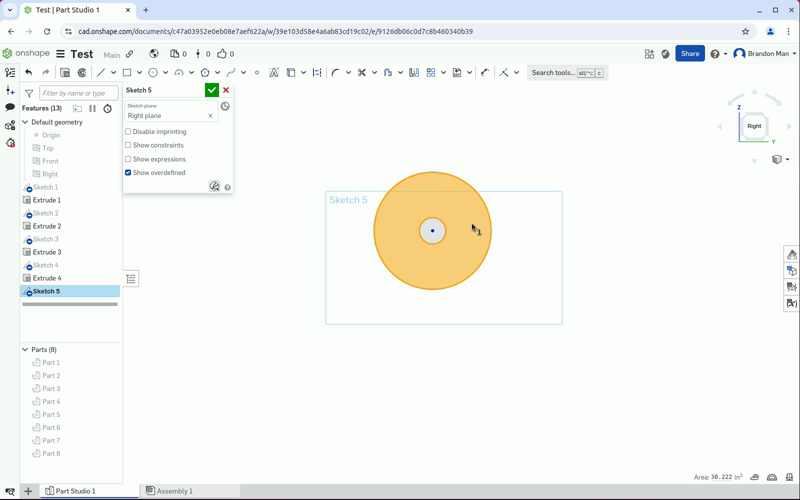
scroll(-6)
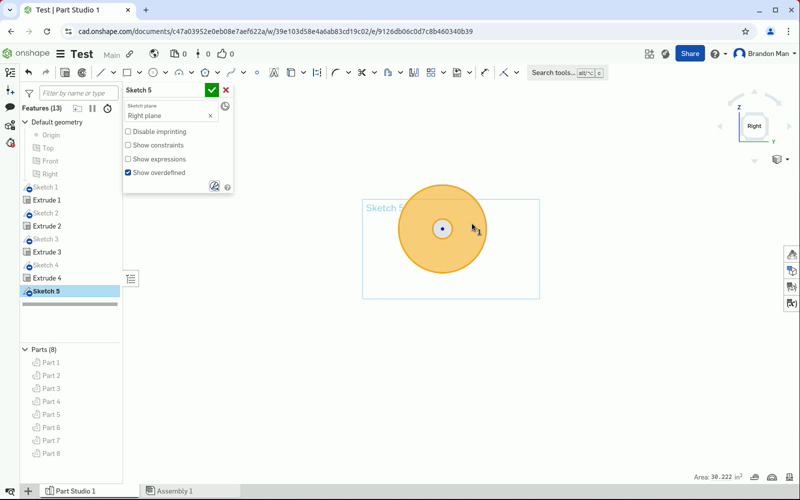
scroll(-6)
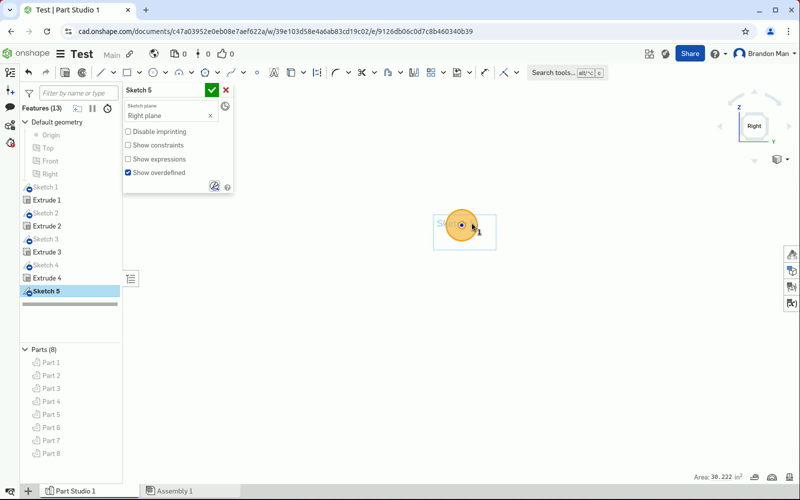
mouse_move(73, 352)
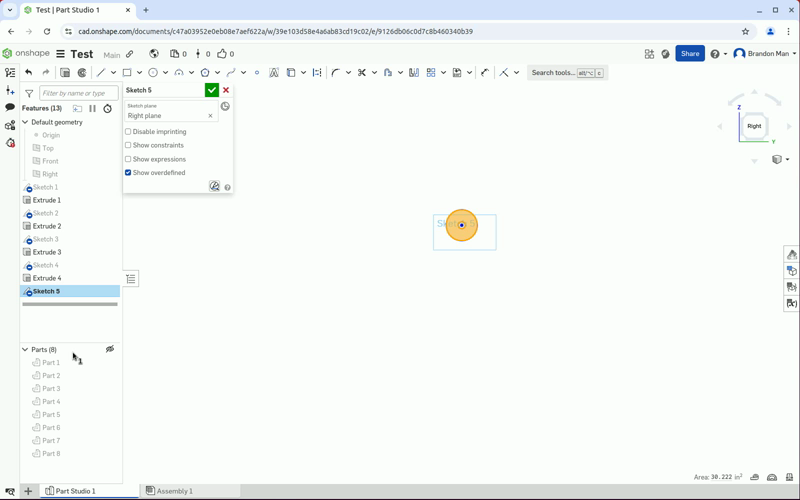
key(shift+y)
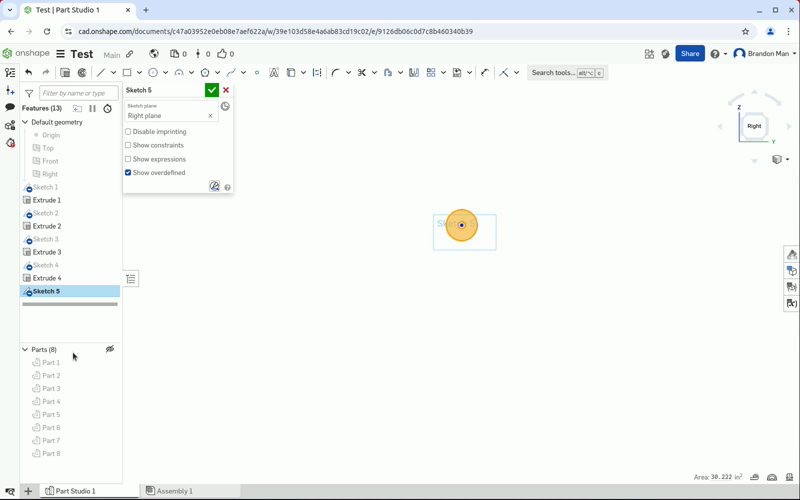
key(shift+e)
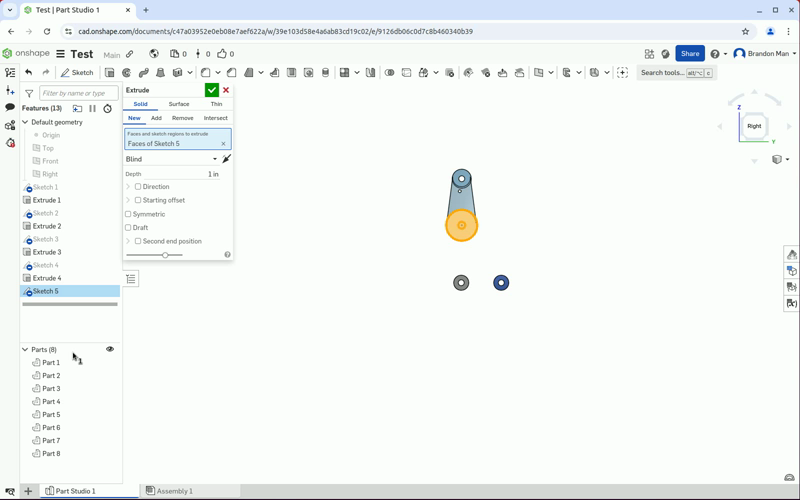
mouse_move(143, 106)
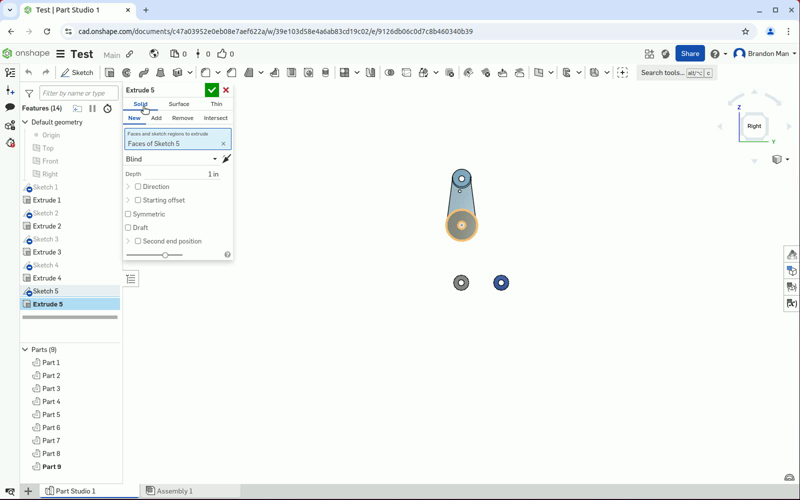
click(143, 106)
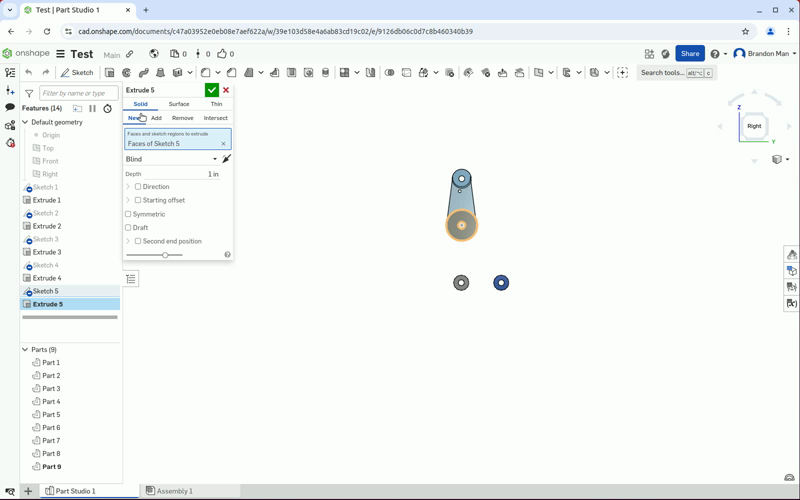
mouse_move(137, 120)
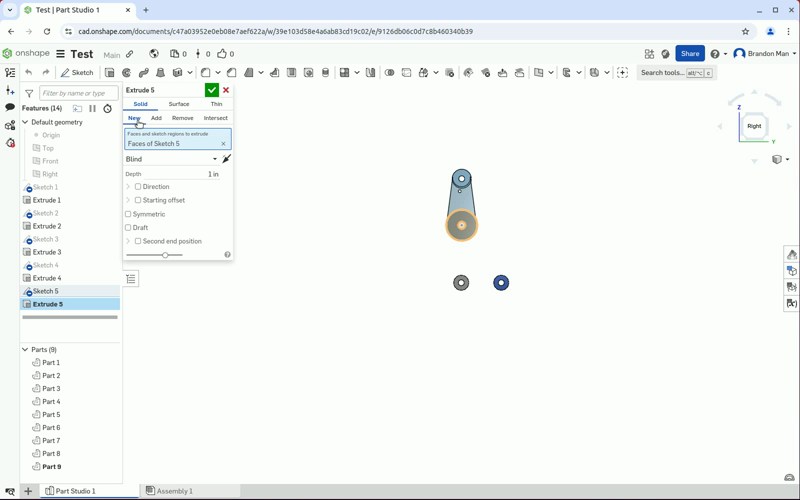
click(137, 120)
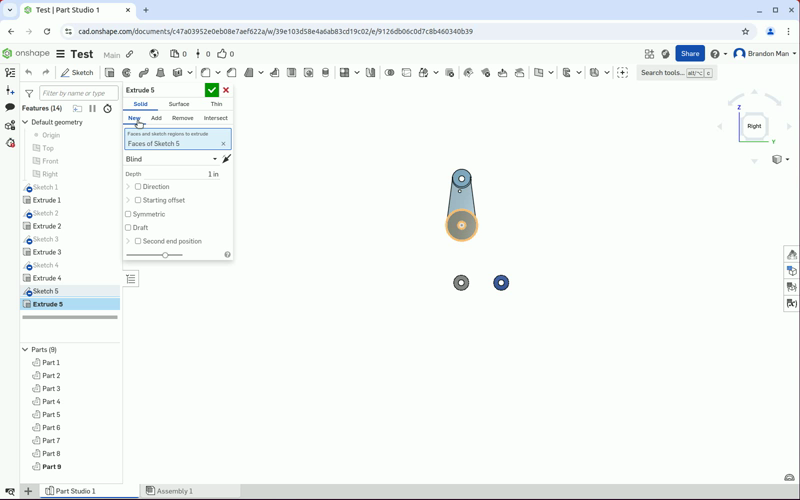
key(tab, 4)
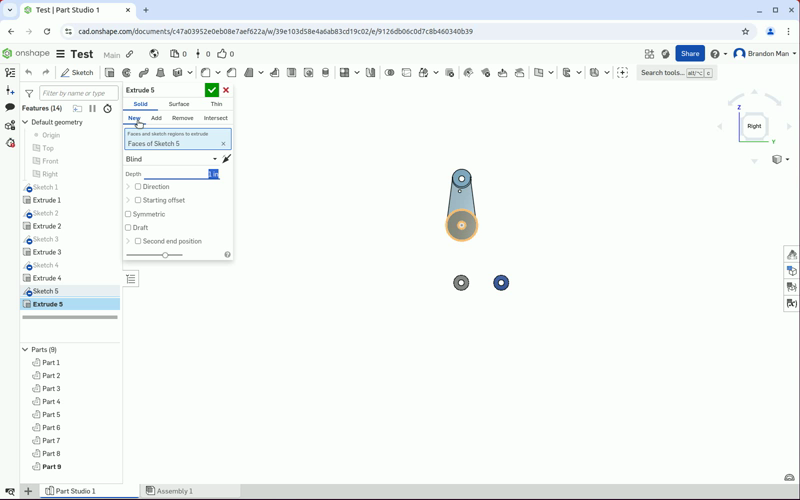
text(0.481)
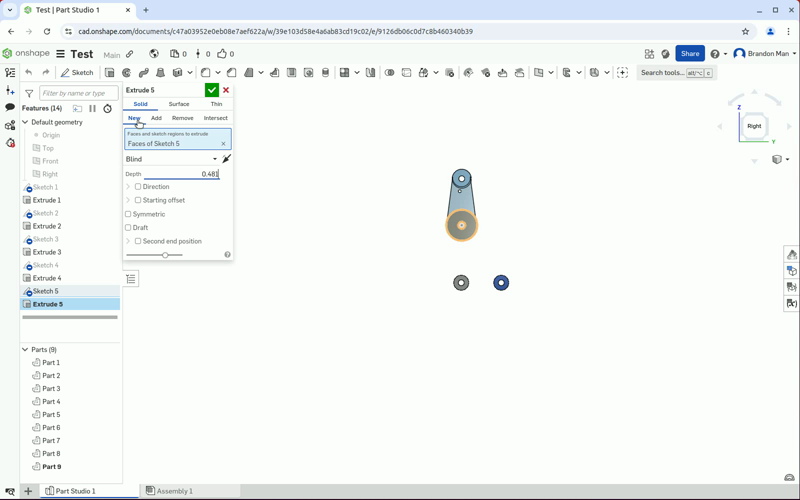
key(enter)
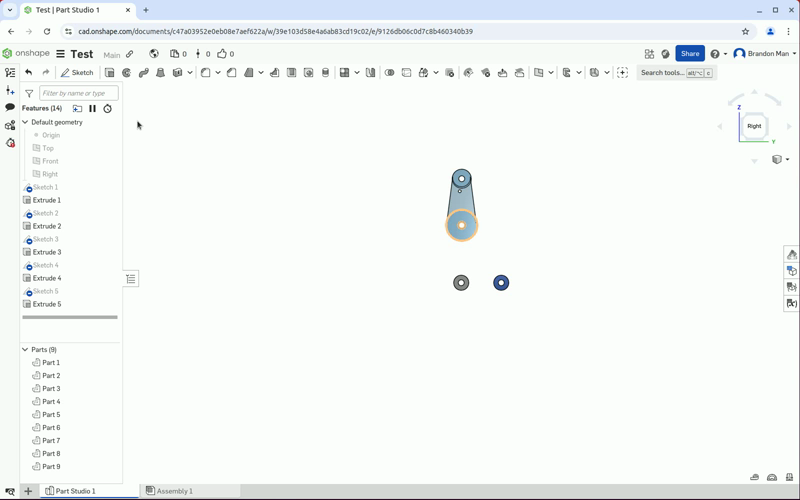
key(shift+h)
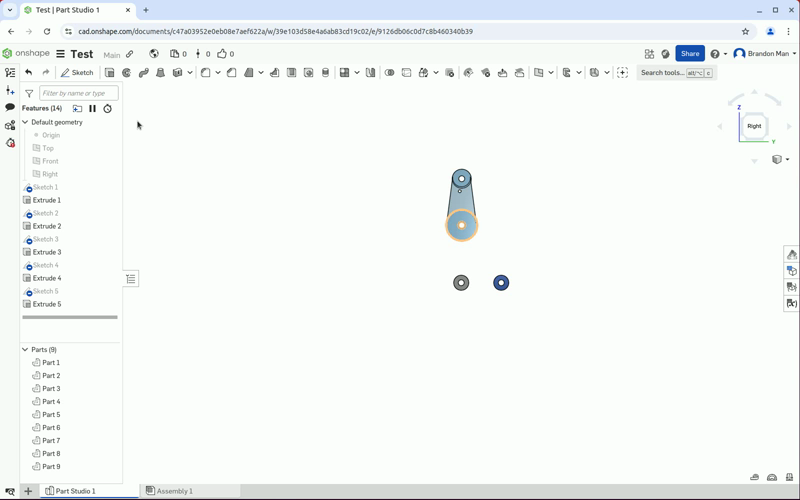
key(shift+h)
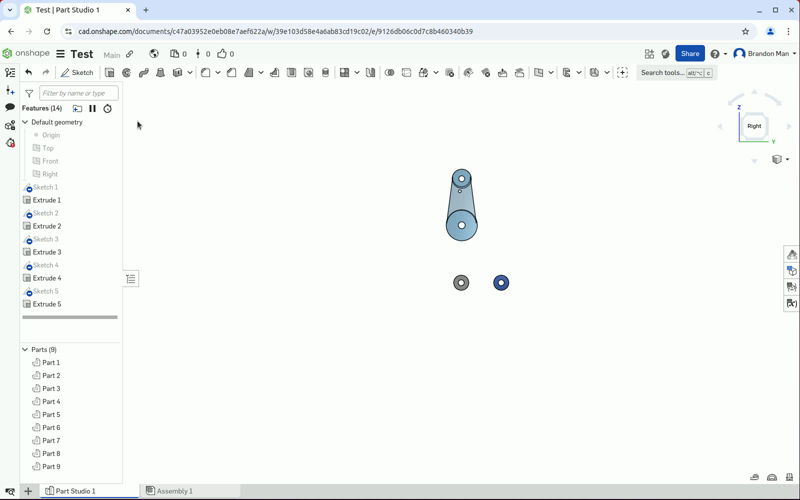
mouse_move(73, 189)
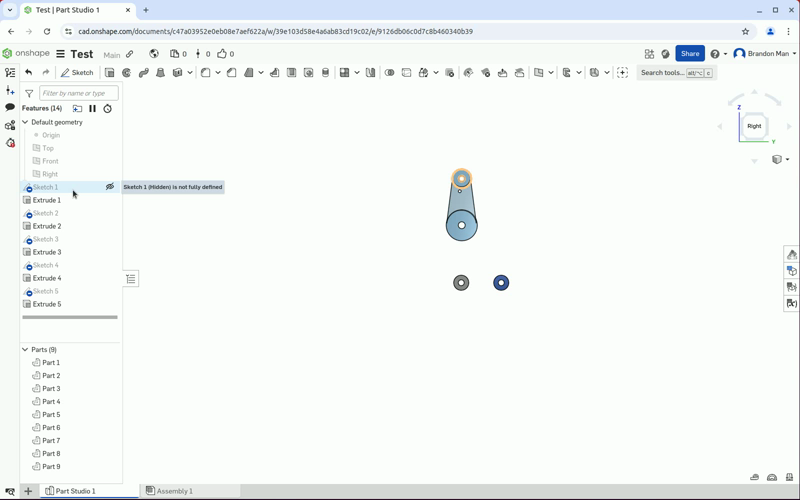
click(73, 189)
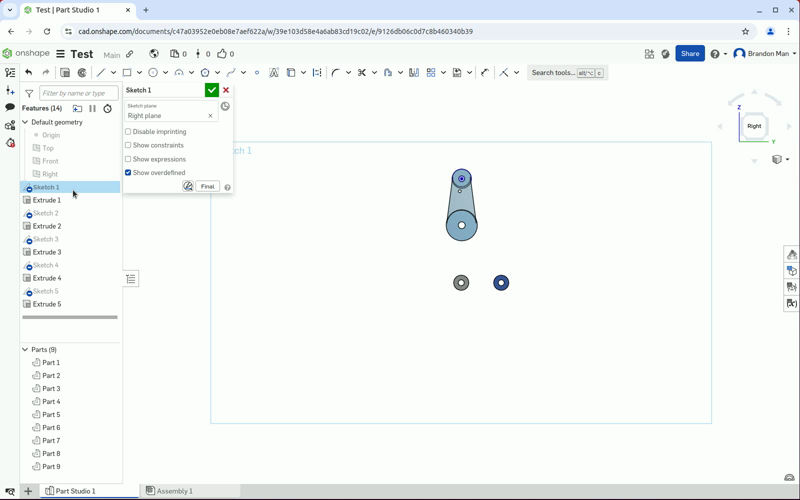
mouse_move(229, 92)
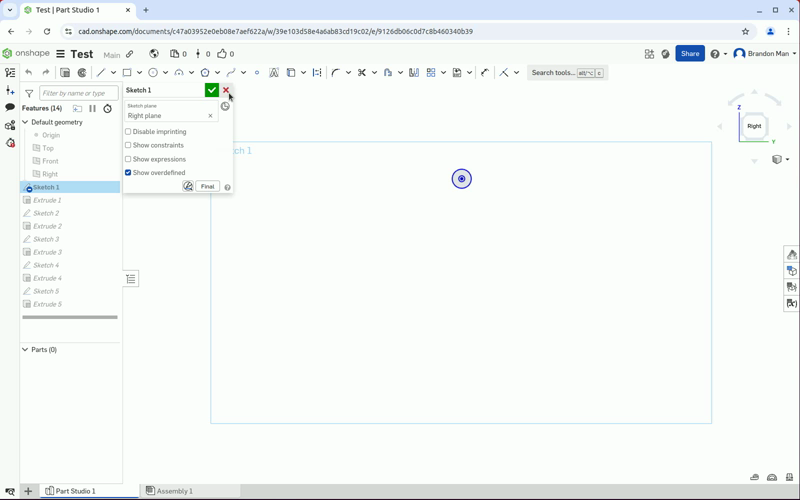
click(229, 92)
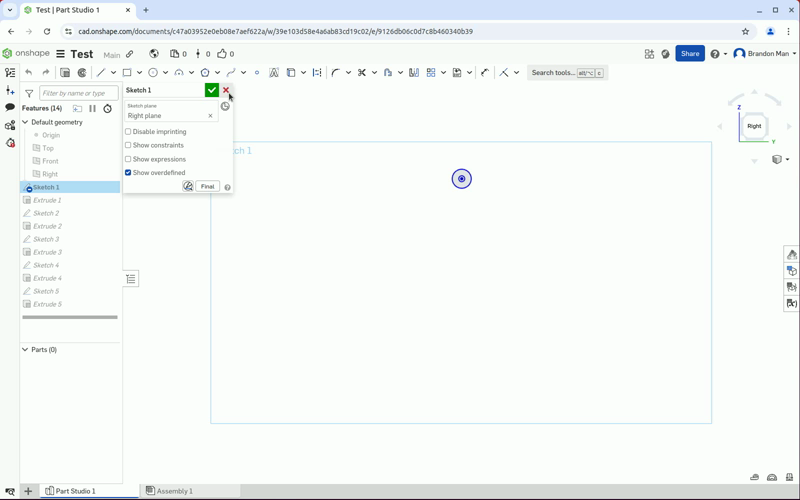
key(shift+s)
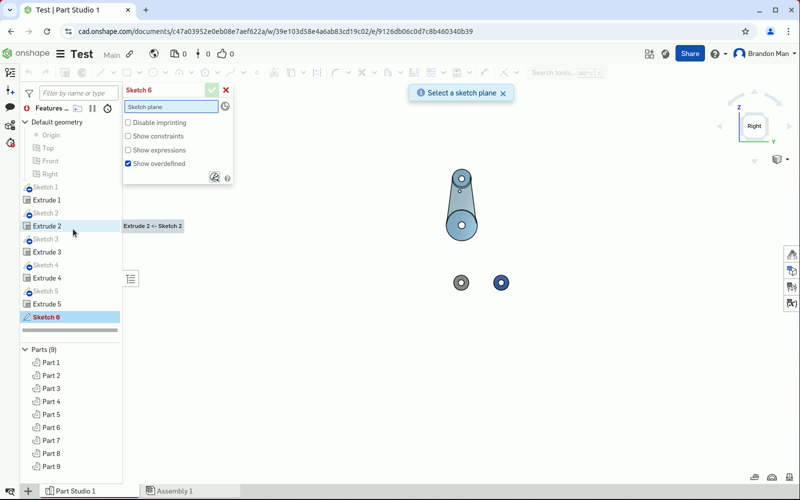
scroll(3)
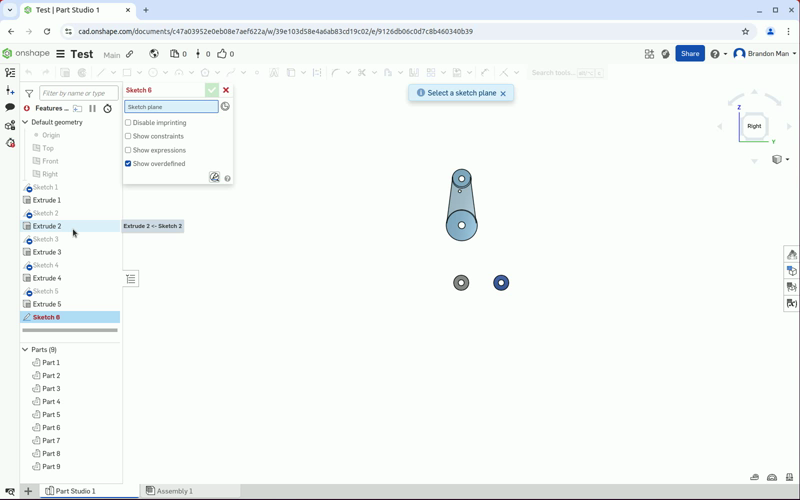
mouse_move(73, 176)
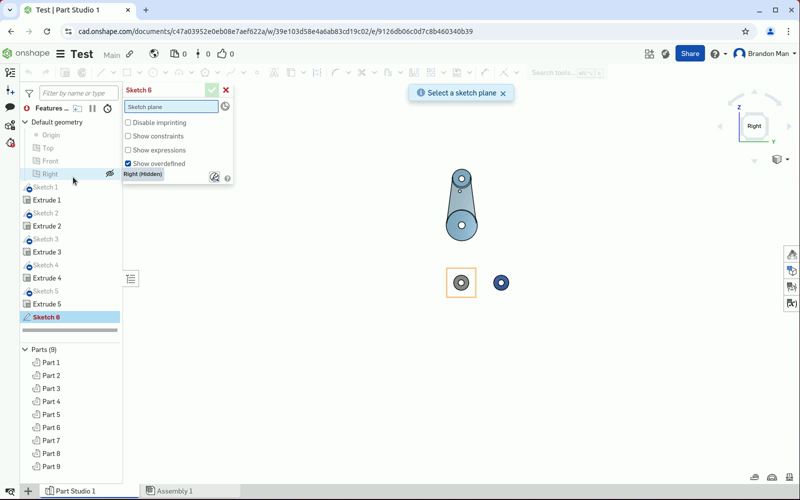
click(73, 176)
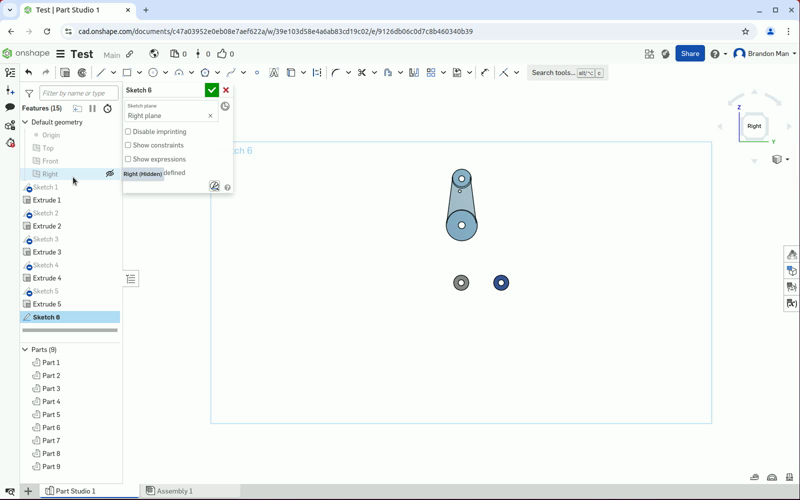
mouse_move(73, 352)
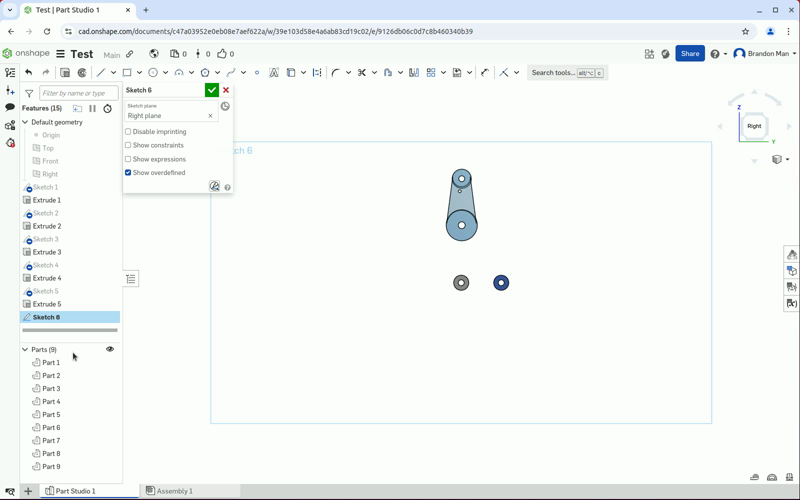
key(y)
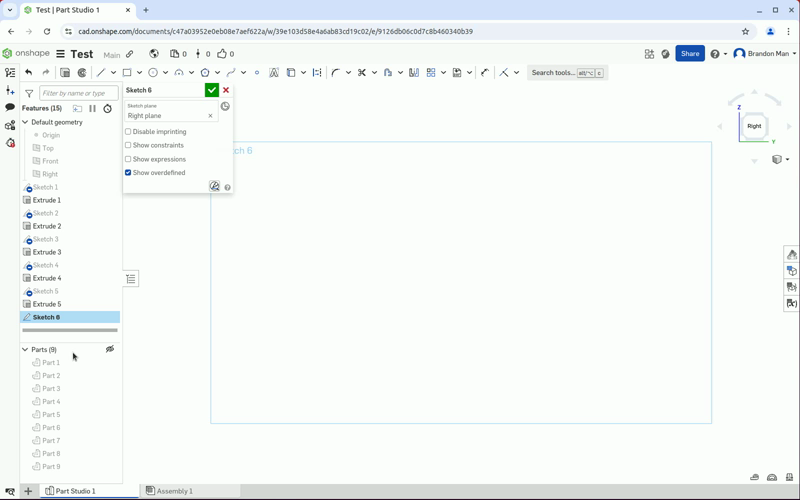
key(l)
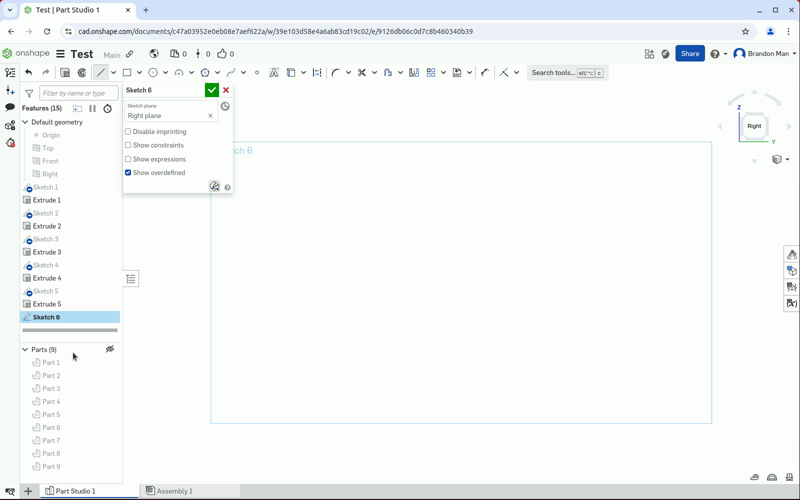
key_down(shift)
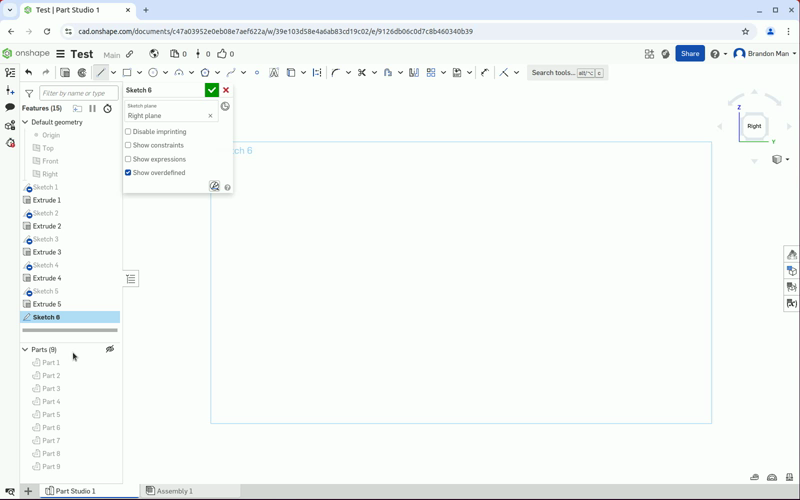
mouse_move(446, 226)
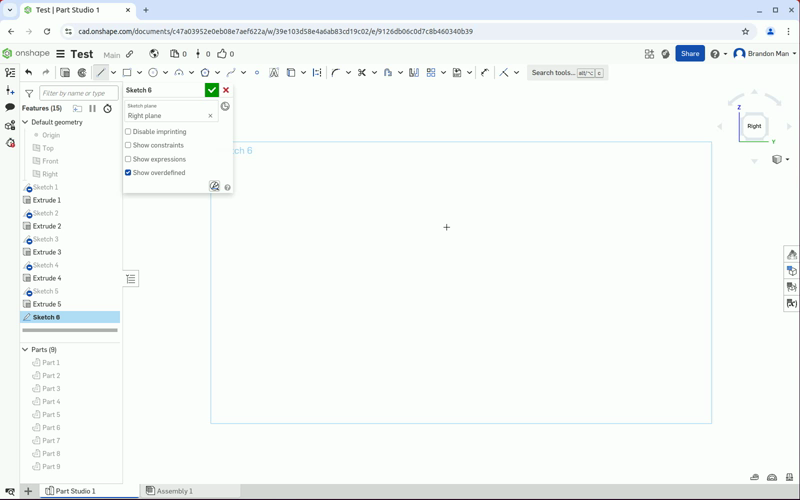
click(446, 226)
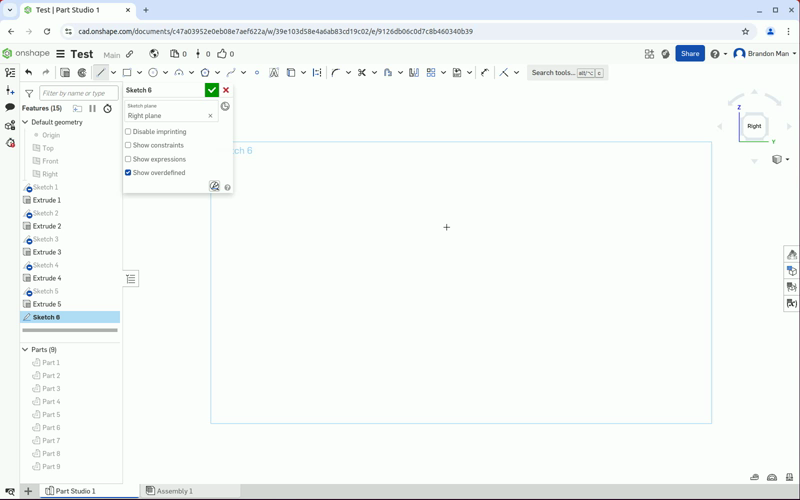
key_up(shift)
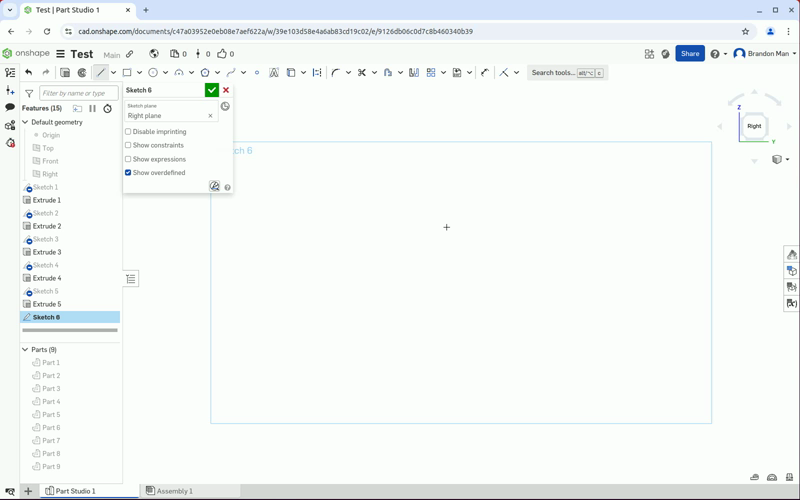
key_down(shift)
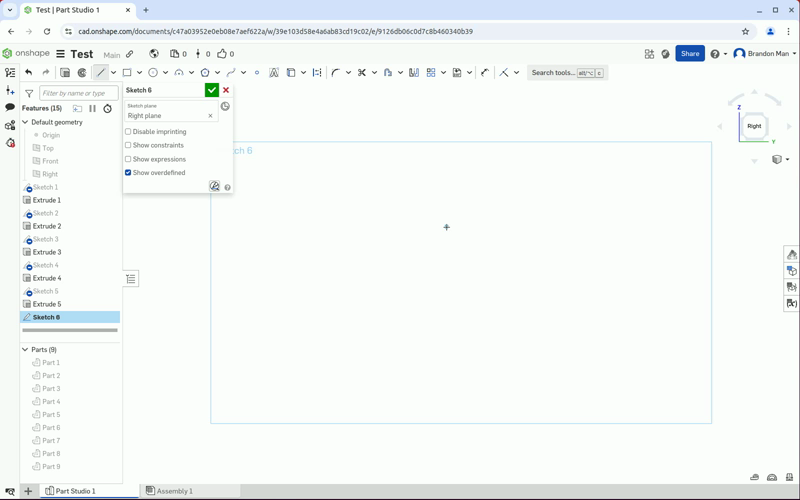
mouse_move(476, 226)
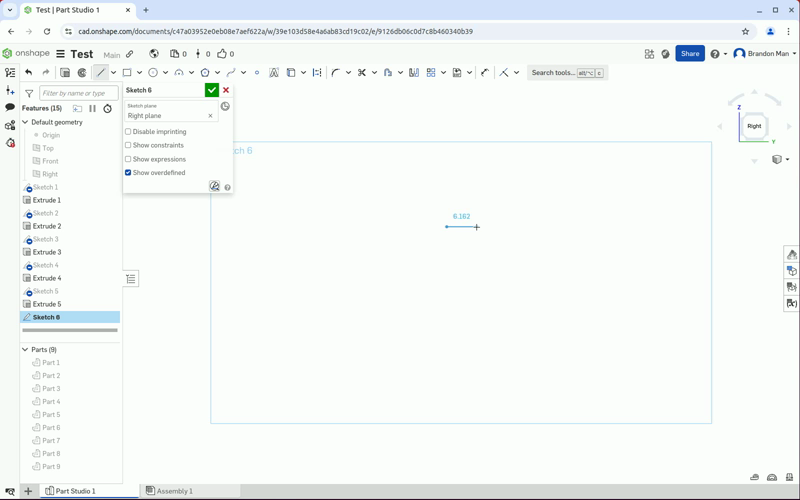
mouse_move(454, 284)
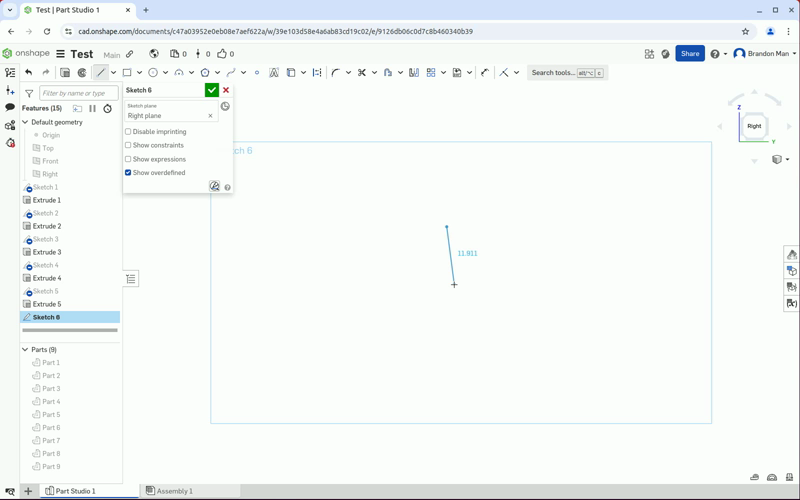
click(454, 284)
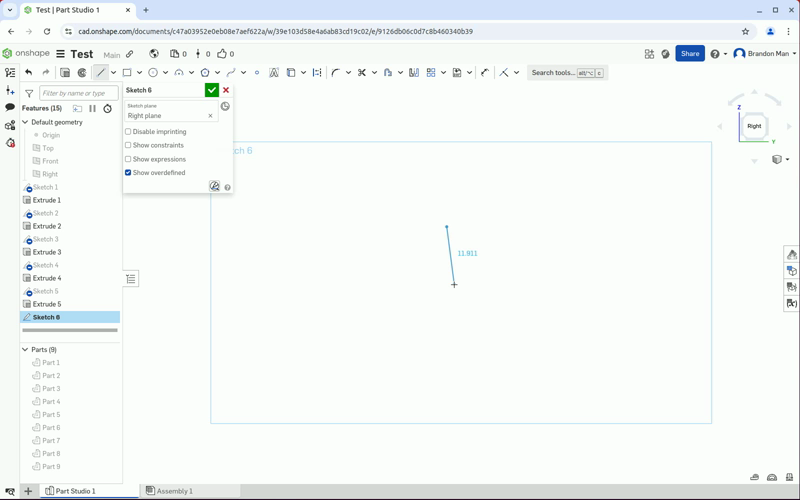
key_up(shift)
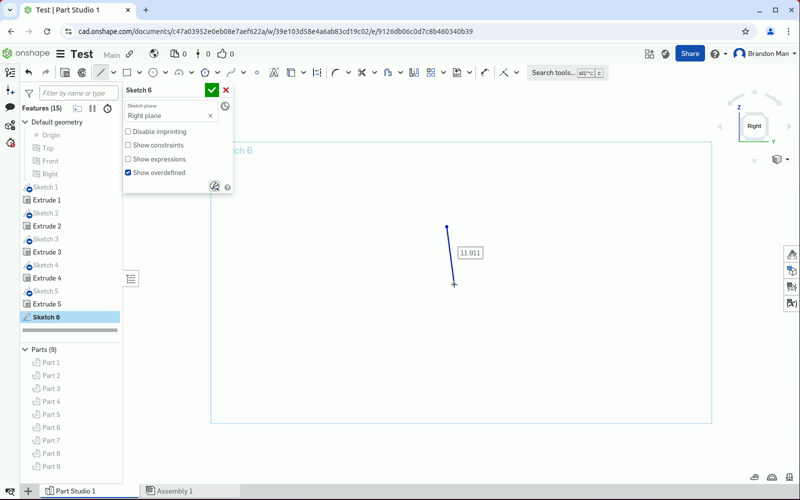
key(esc)
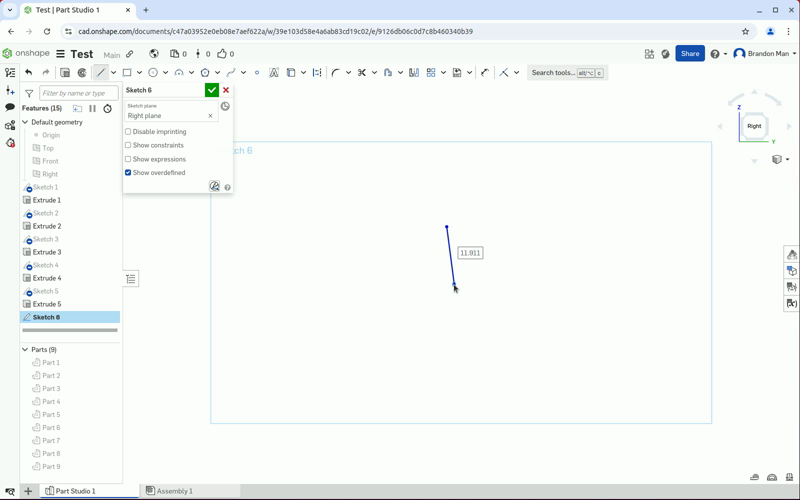
key(a)
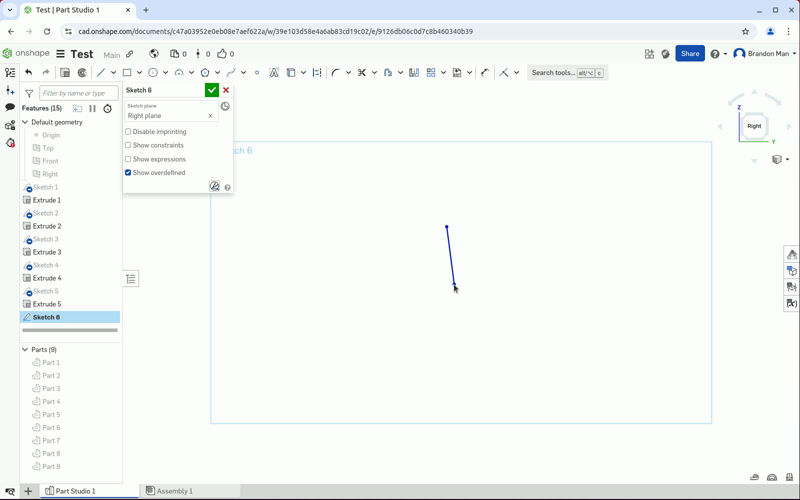
mouse_move(454, 284)
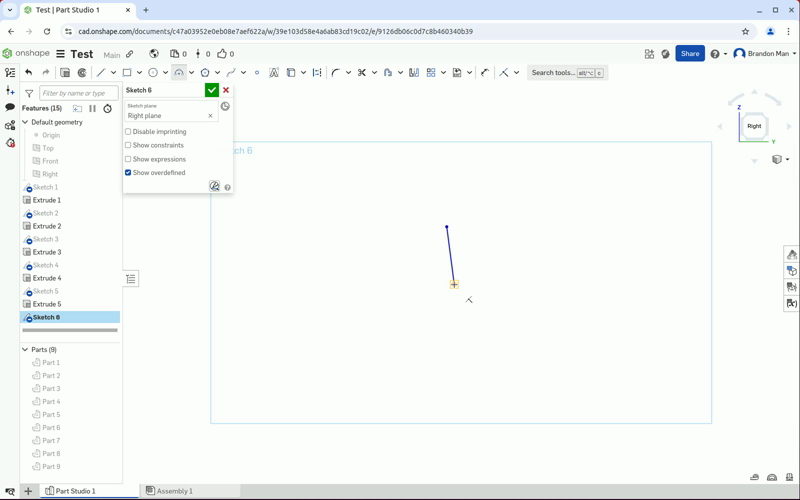
click(454, 284)
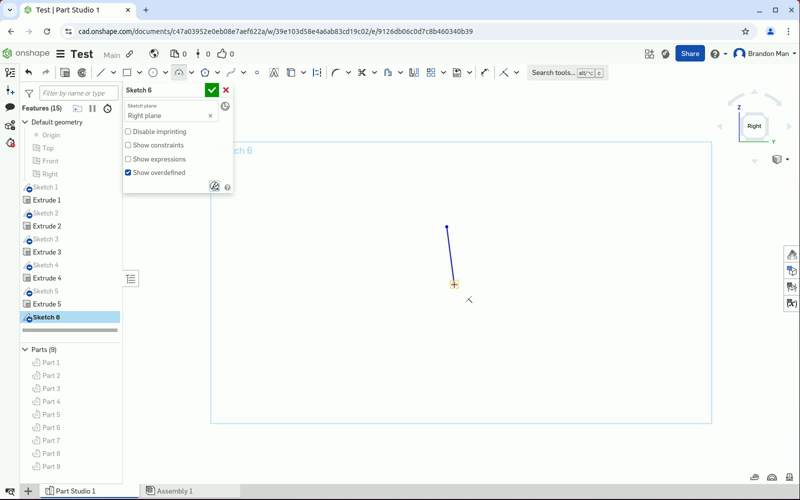
key_down(shift)
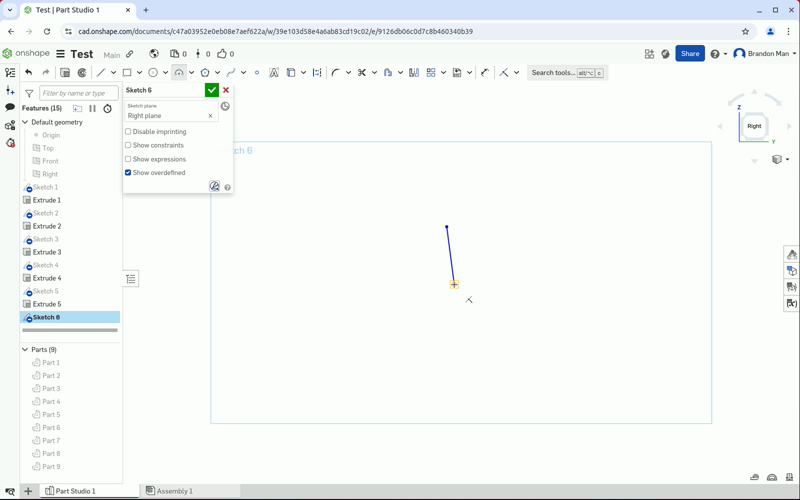
mouse_move(461, 290)
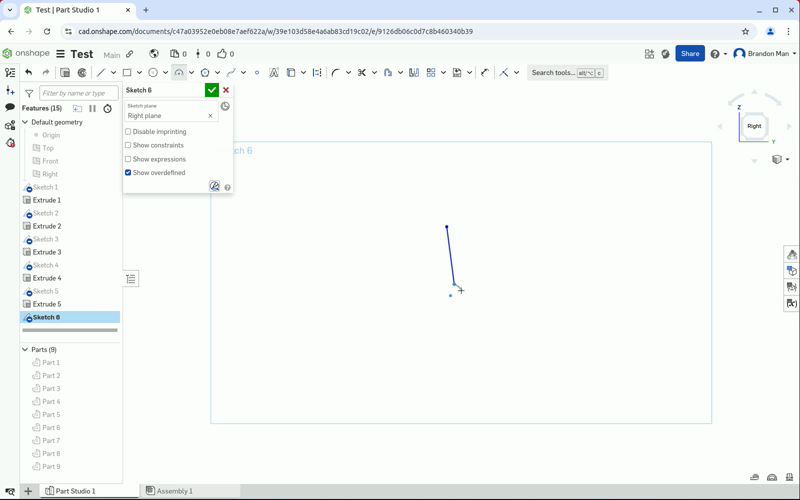
click(461, 290)
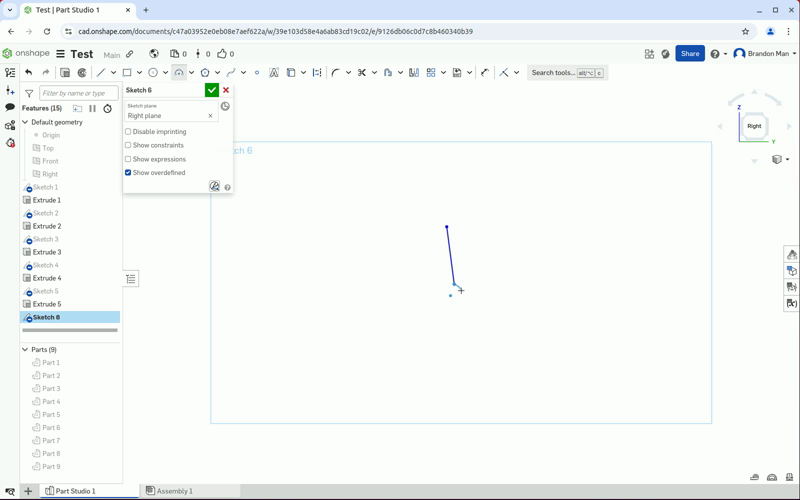
mouse_move(465, 277)
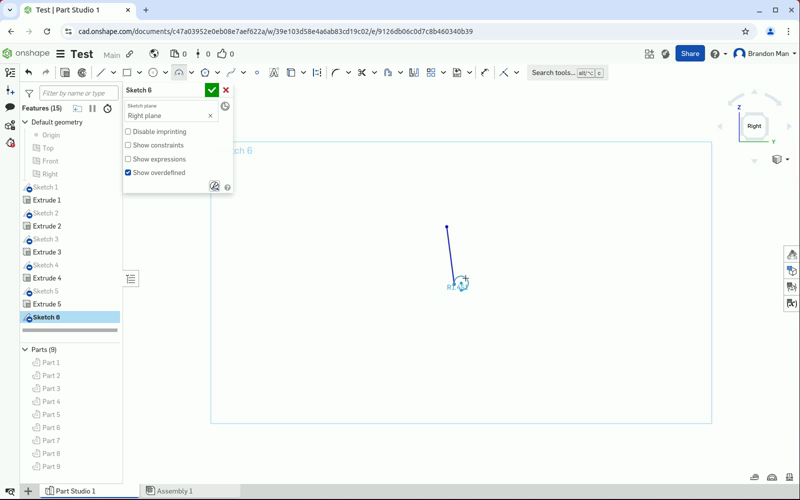
click(465, 277)
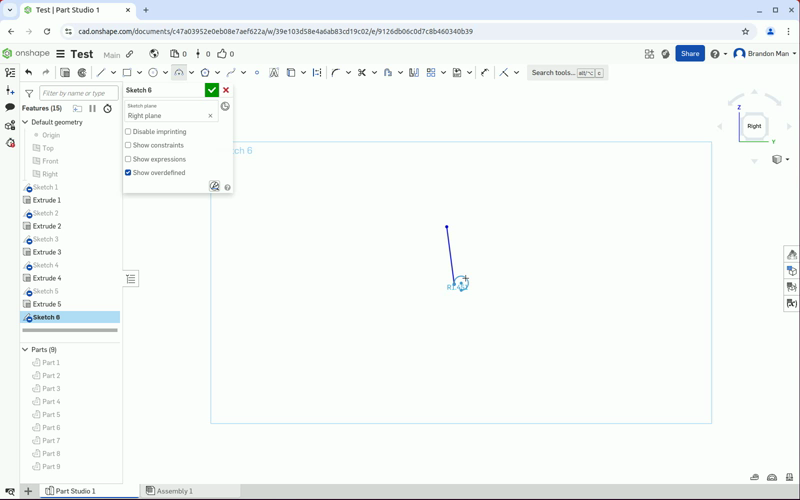
key_up(shift)
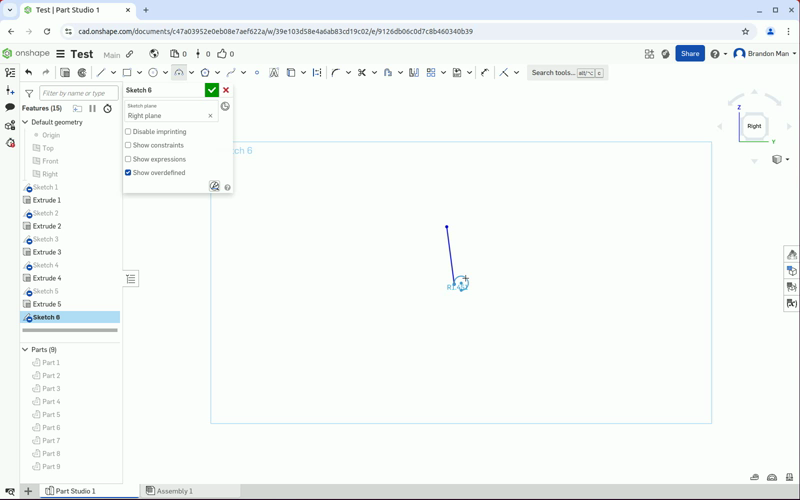
key(esc)
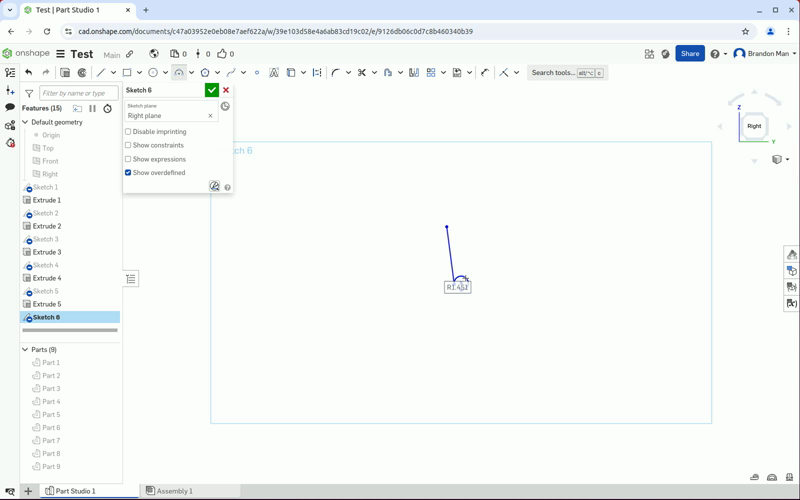
key(l)
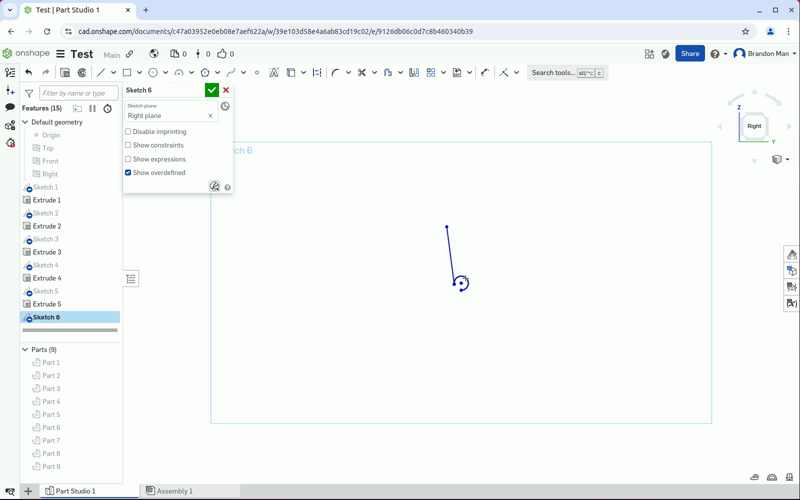
mouse_move(461, 290)
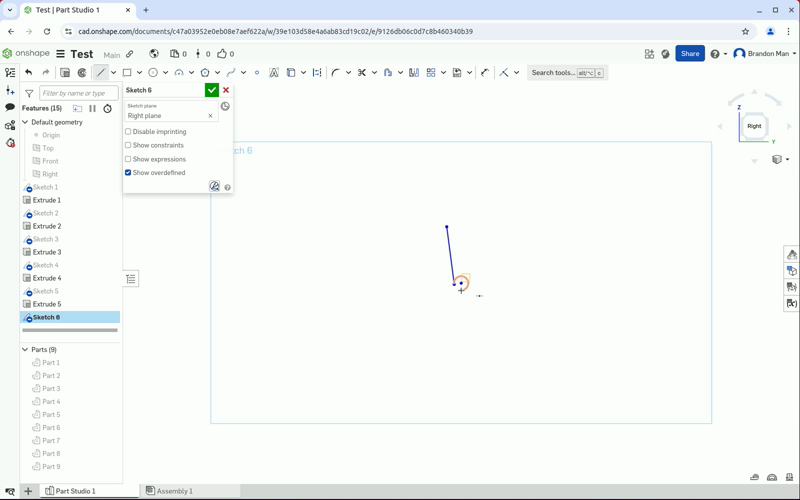
click(461, 290)
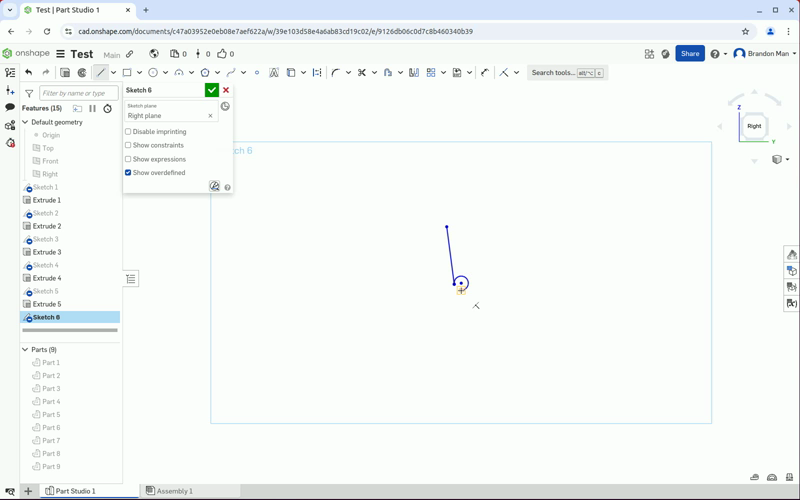
key_down(shift)
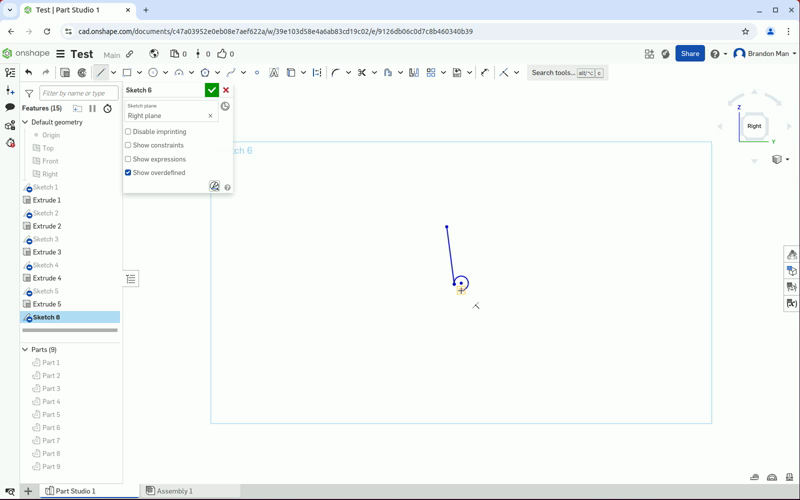
mouse_move(491, 290)
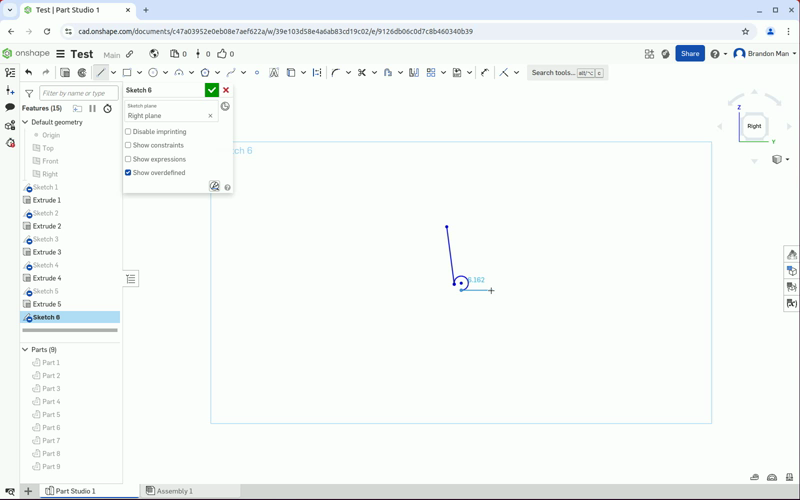
mouse_move(501, 290)
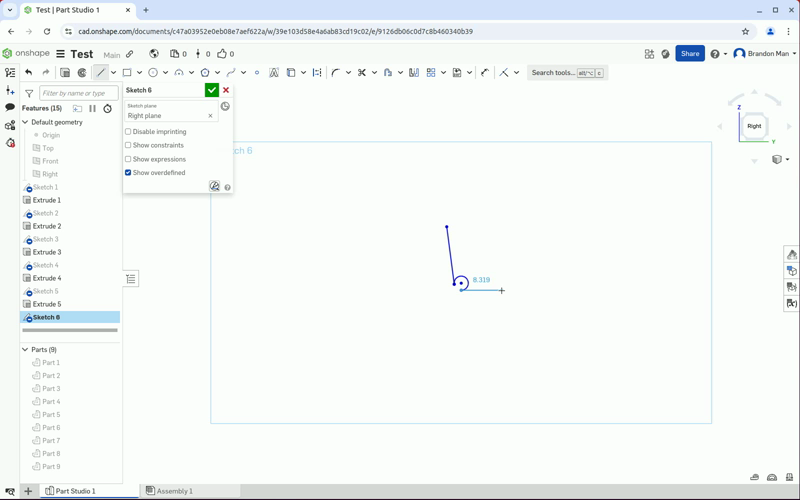
click(501, 290)
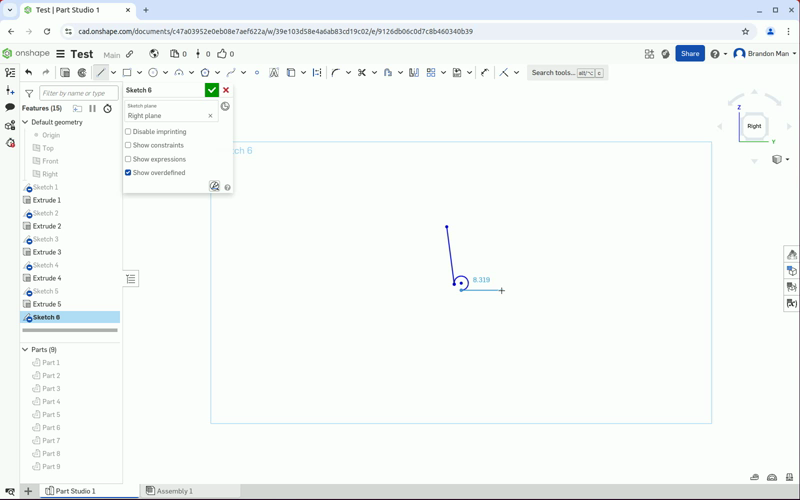
key_up(shift)
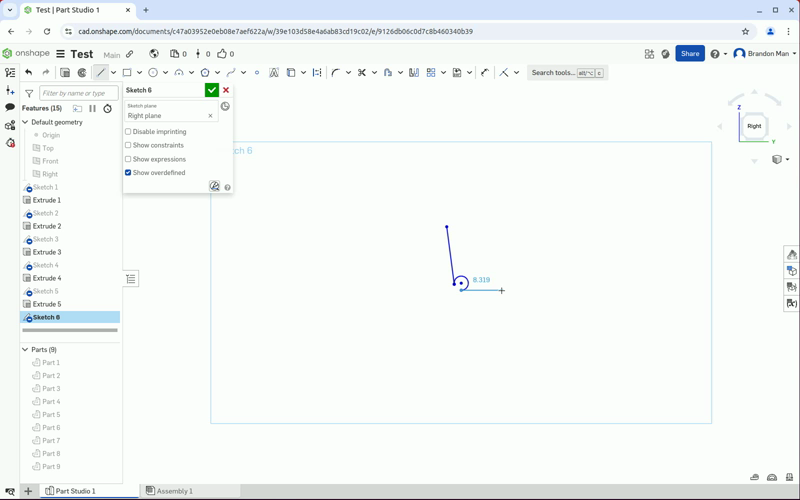
key(esc)
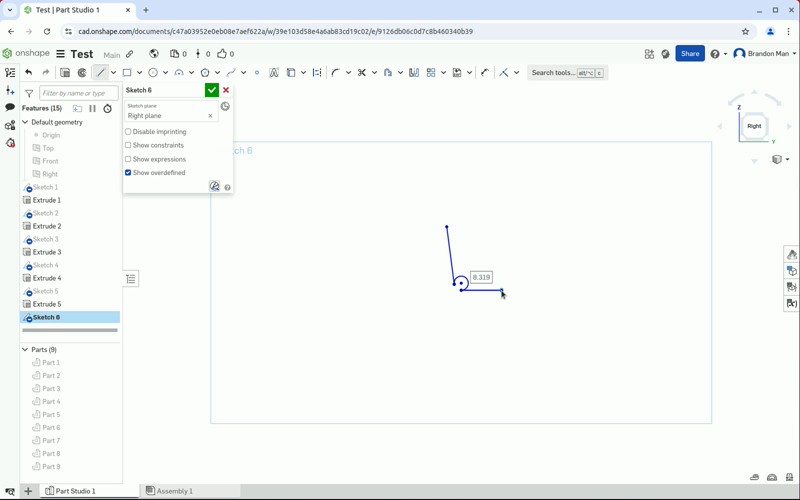
key(a)
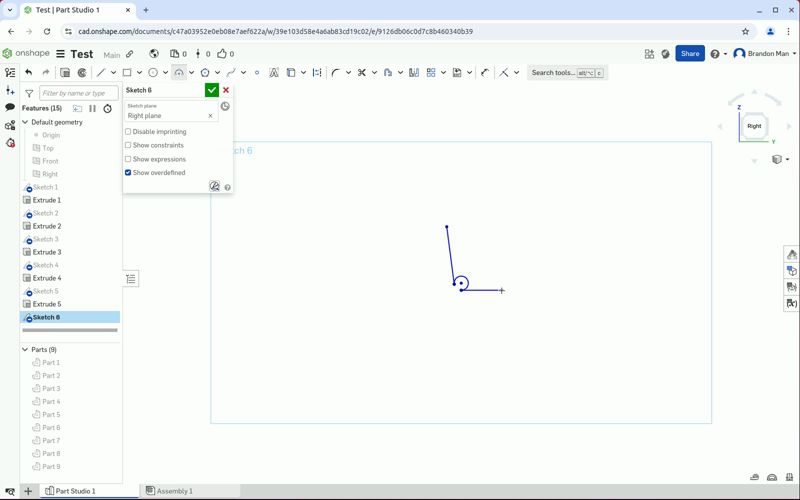
mouse_move(501, 290)
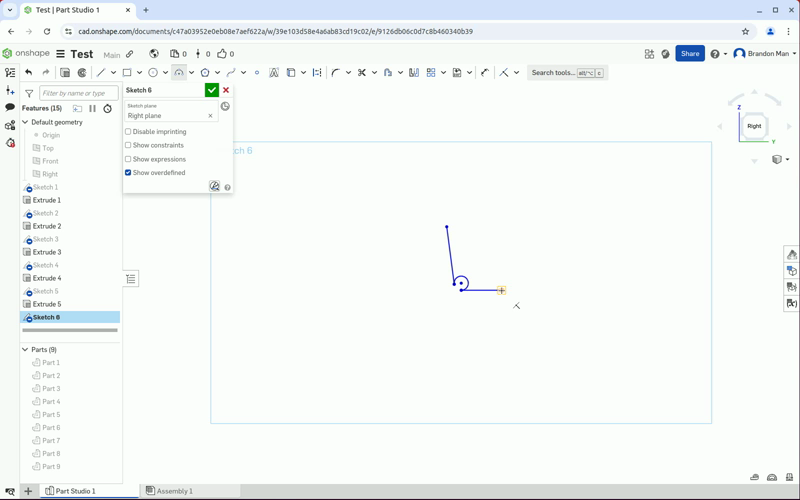
click(501, 290)
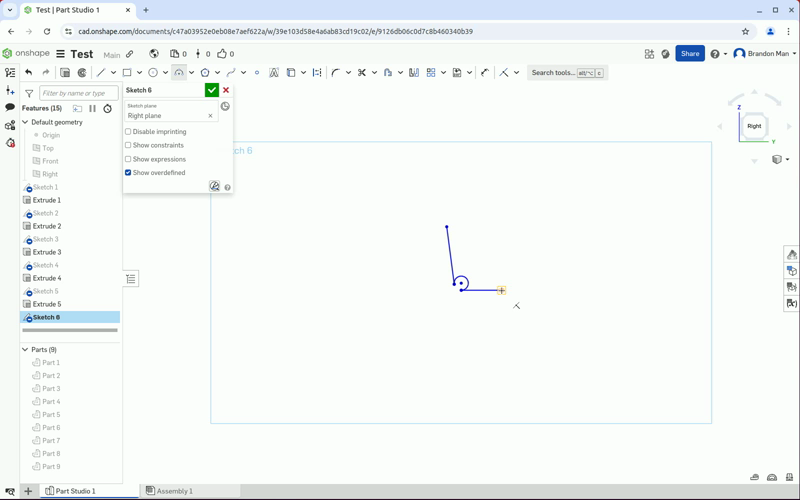
key_down(shift)
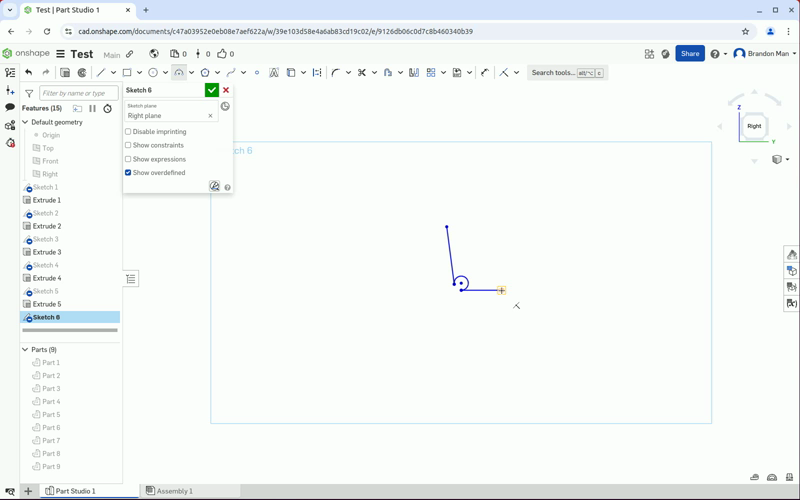
mouse_move(501, 275)
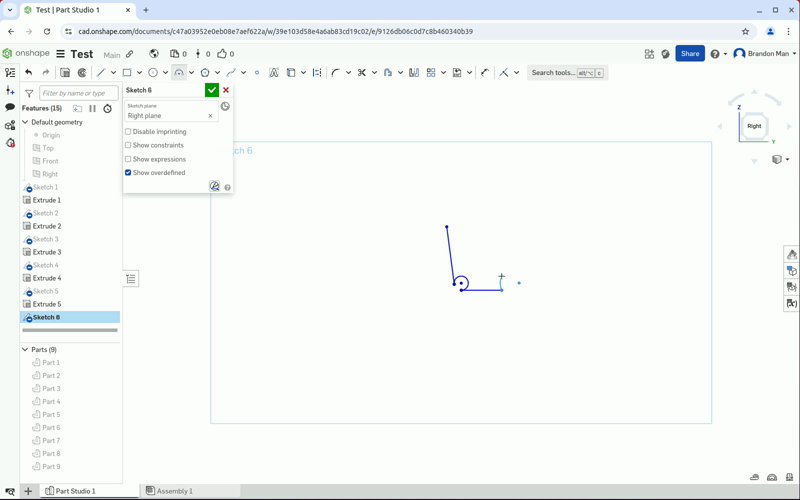
click(501, 275)
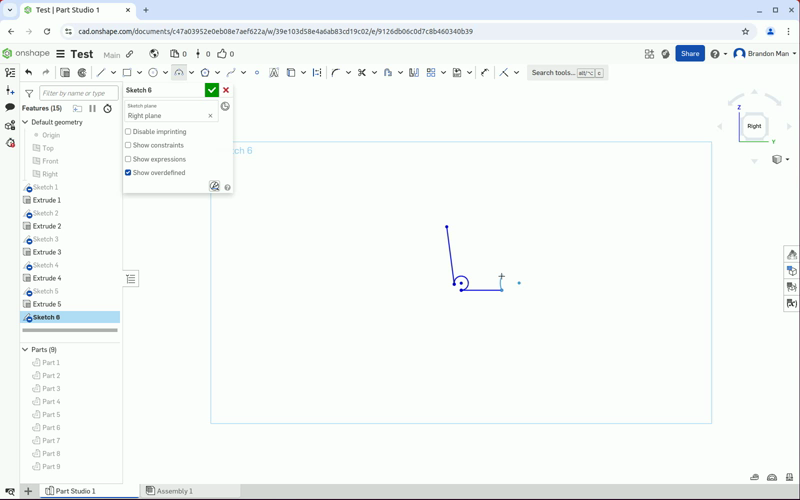
mouse_move(494, 282)
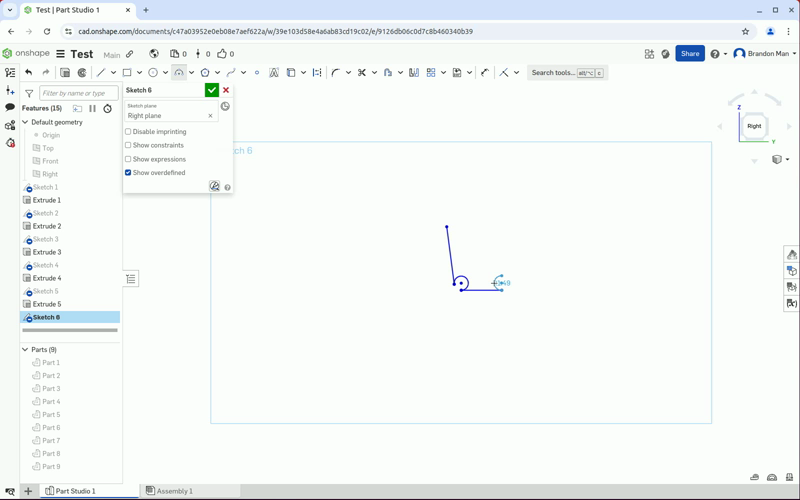
click(494, 282)
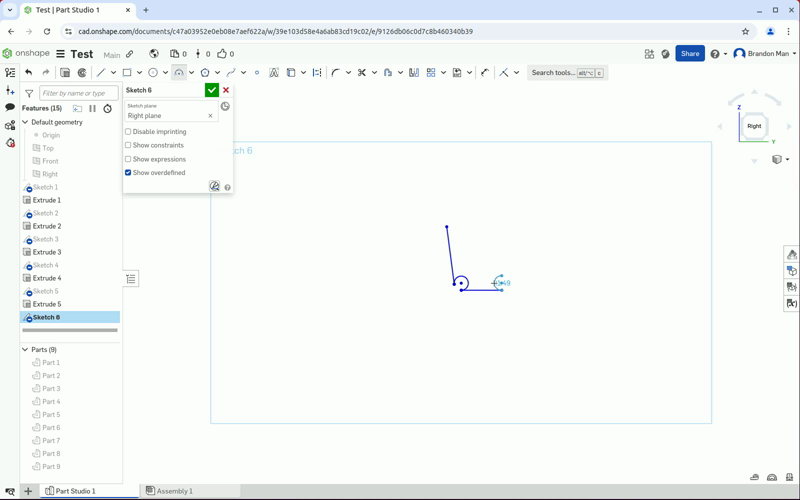
key_up(shift)
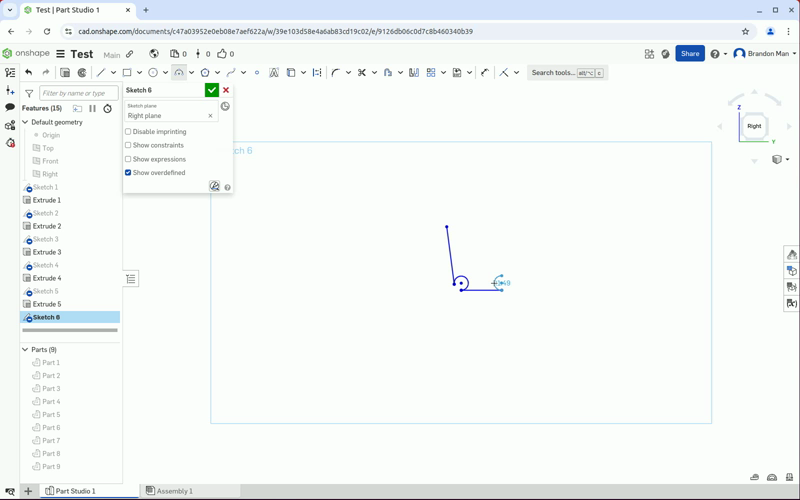
key(esc)
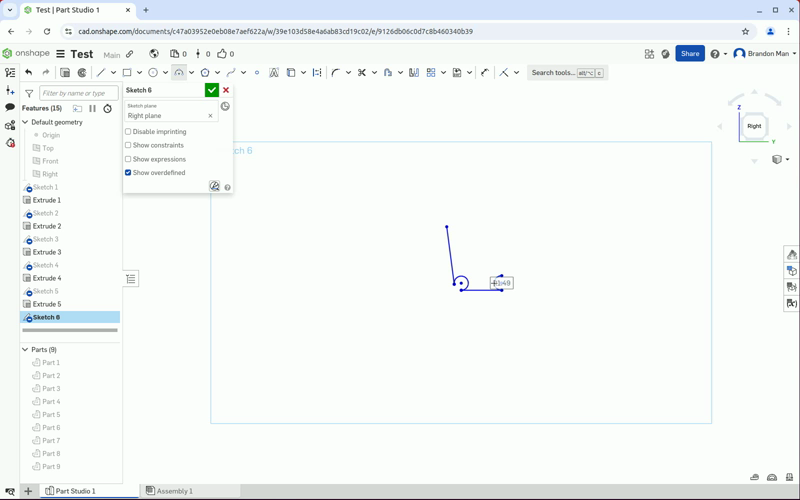
key(l)
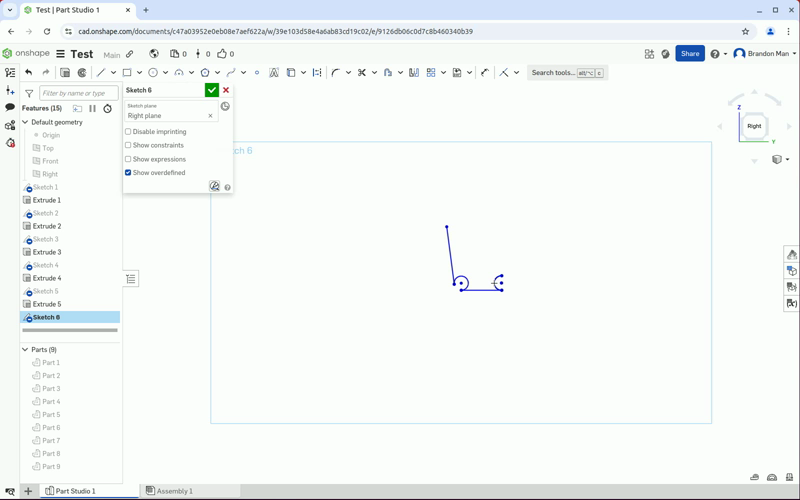
mouse_move(501, 275)
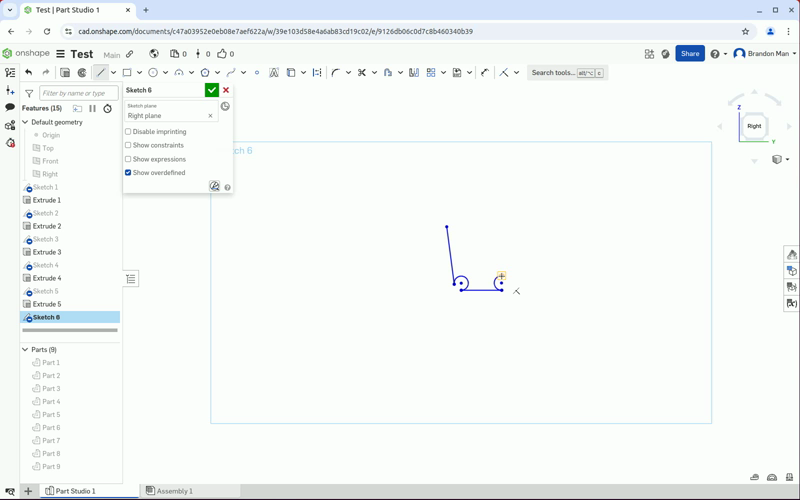
click(501, 275)
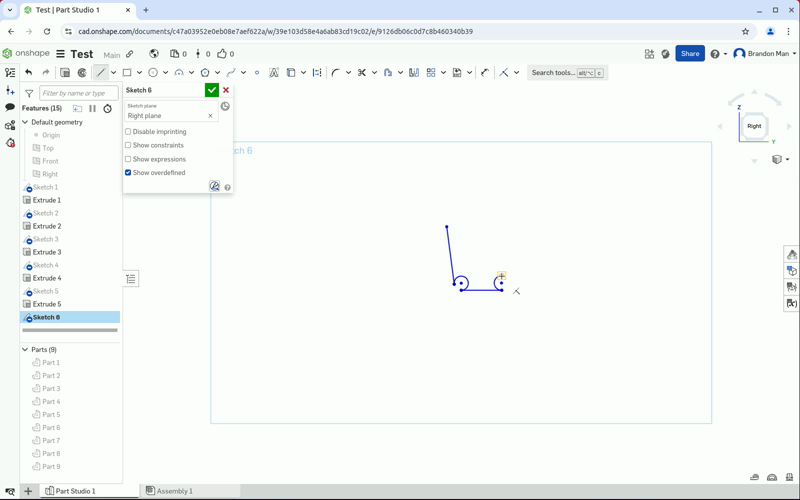
key_down(shift)
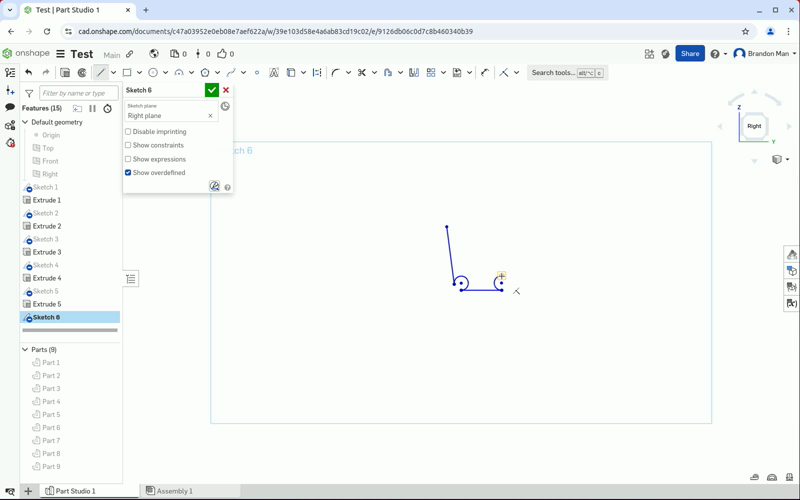
mouse_move(531, 275)
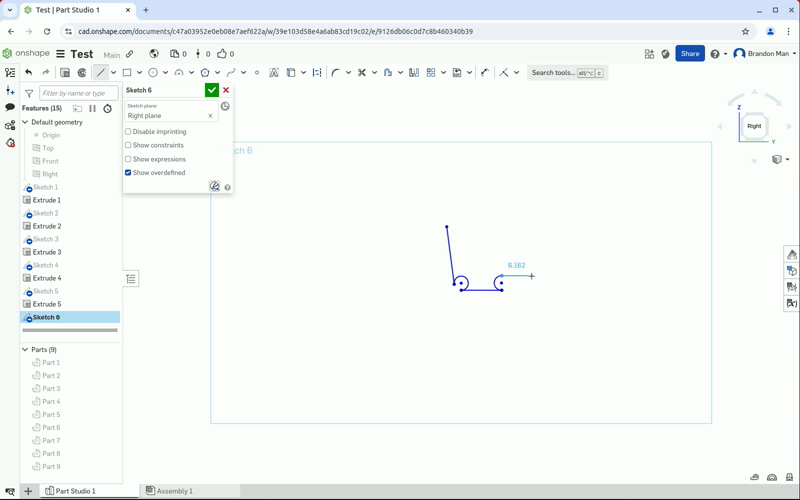
mouse_move(477, 275)
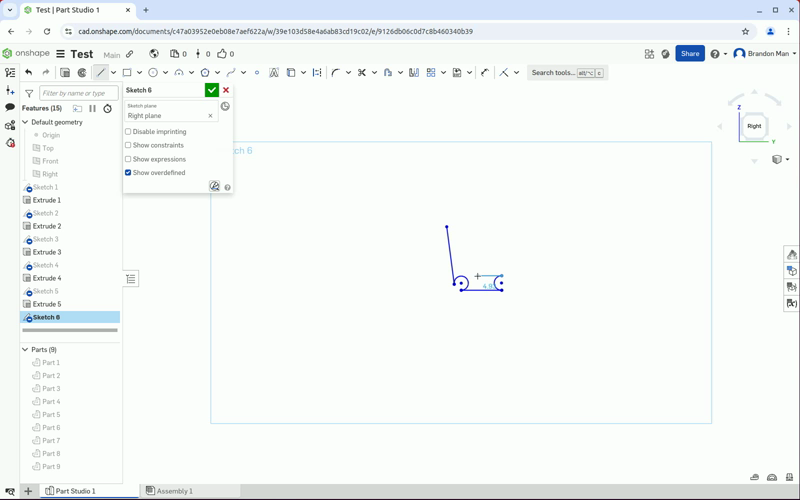
click(477, 275)
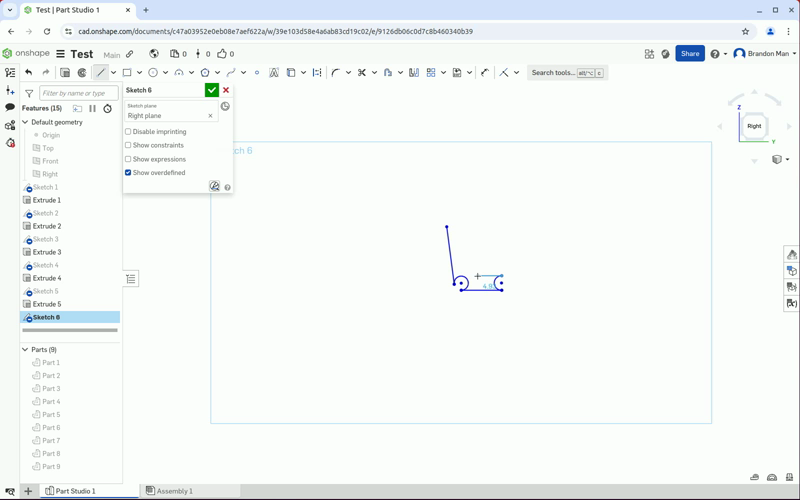
key_up(shift)
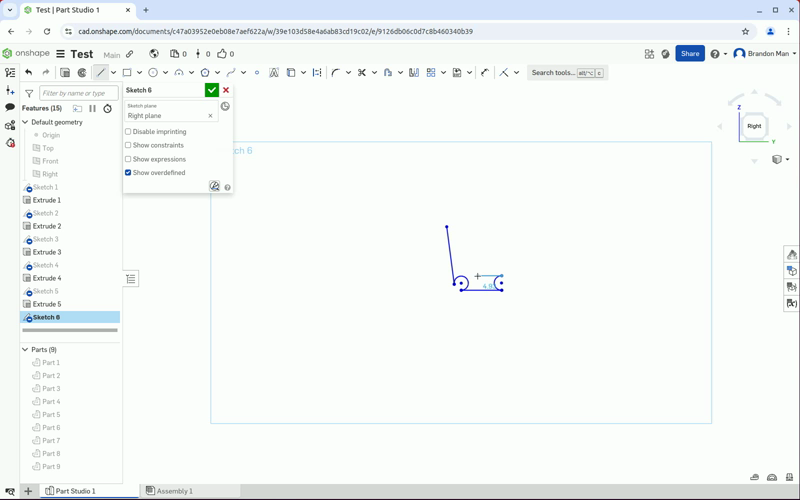
key(esc)
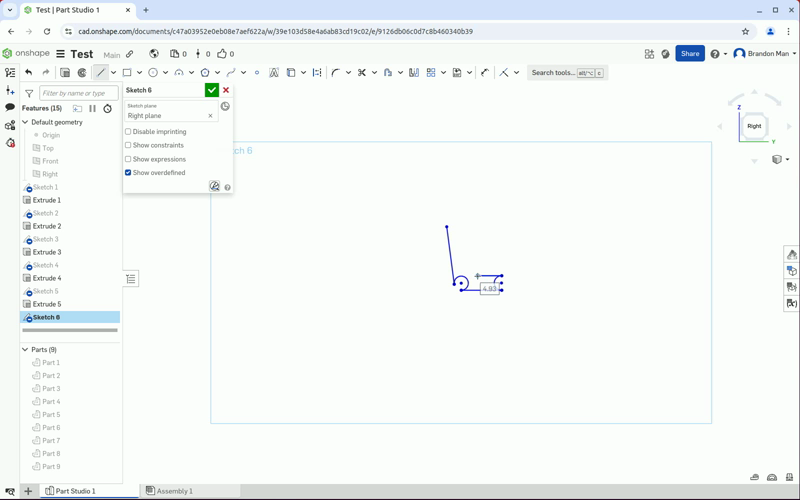
key(a)
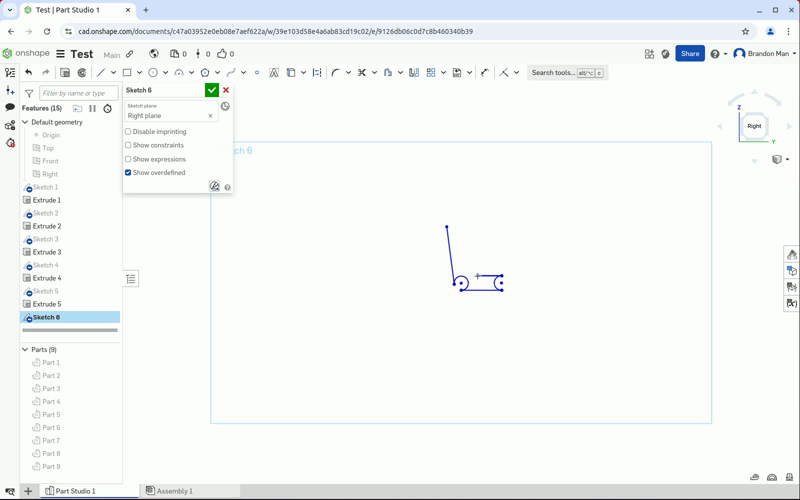
mouse_move(477, 275)
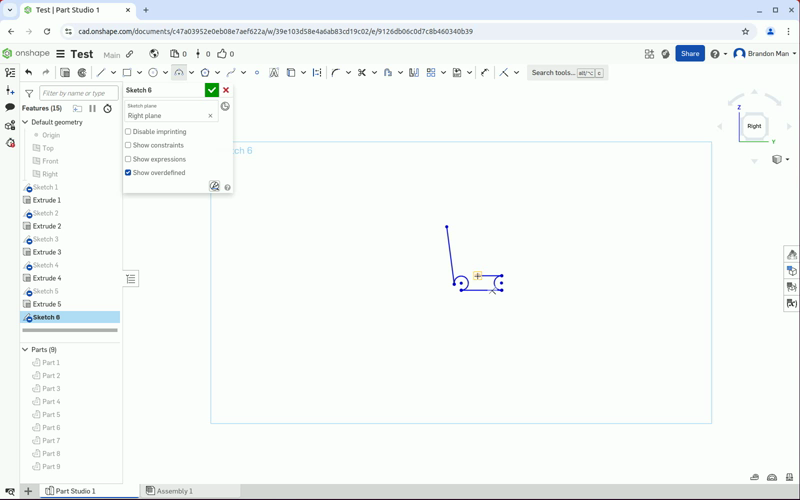
click(477, 275)
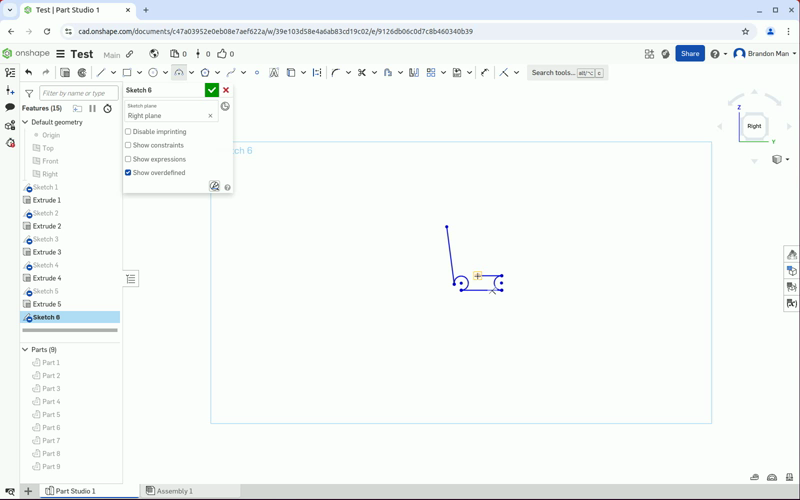
key_down(shift)
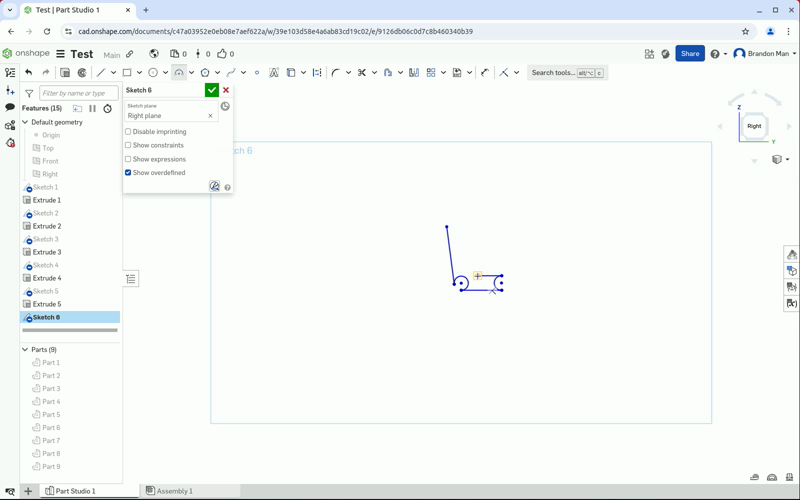
mouse_move(470, 267)
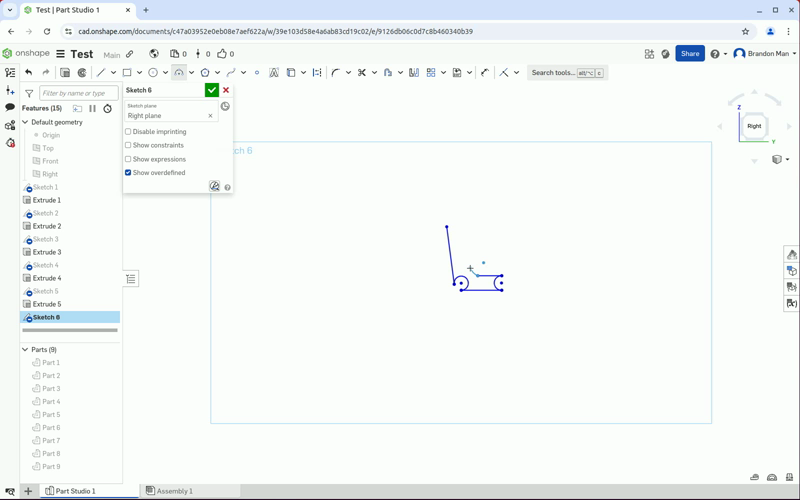
click(470, 267)
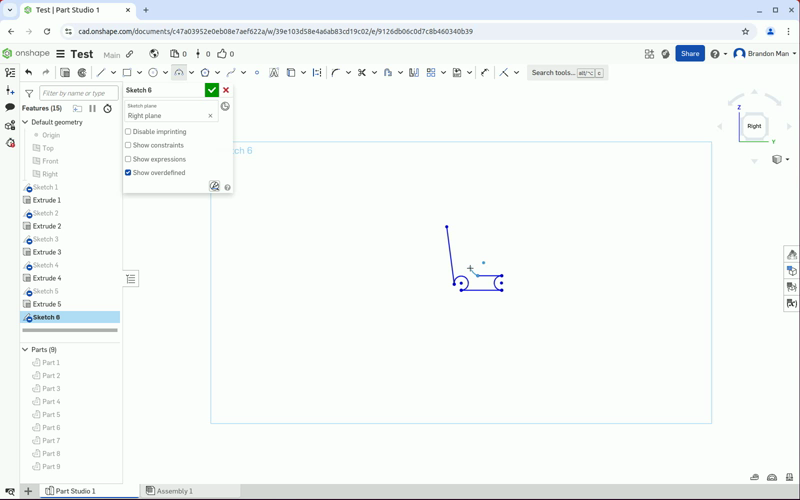
mouse_move(472, 273)
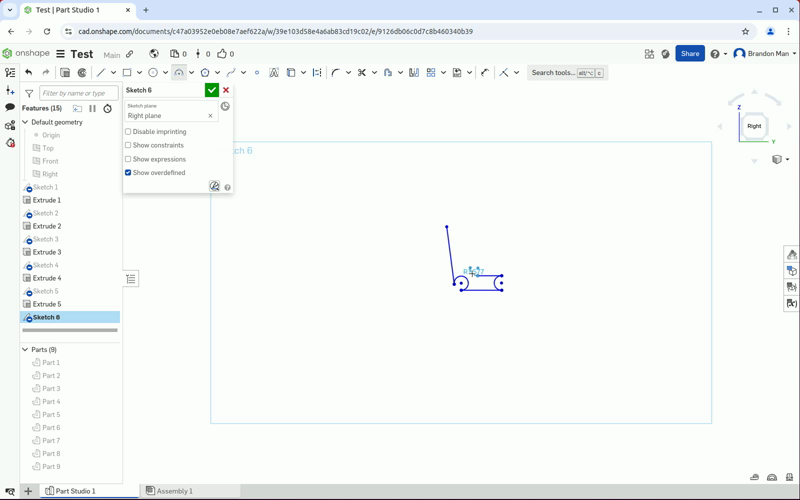
click(472, 273)
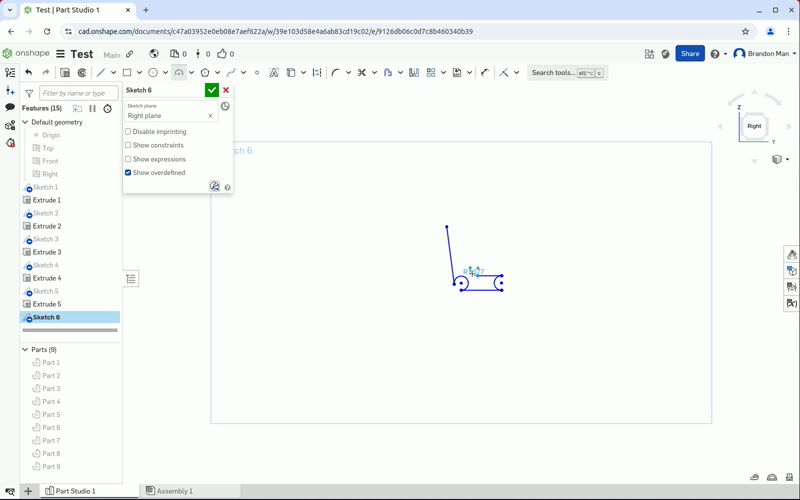
key_up(shift)
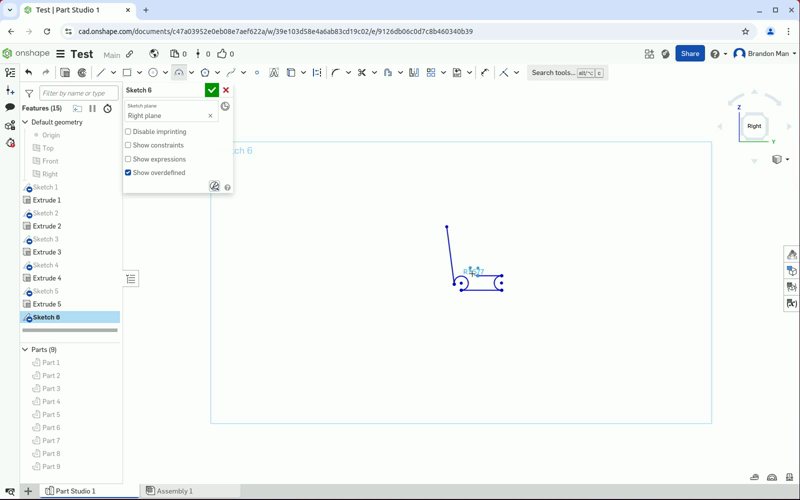
key(esc)
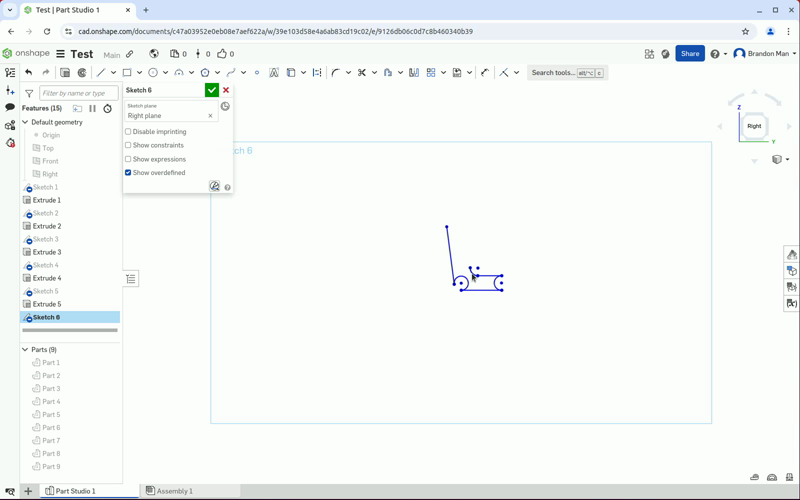
key(l)
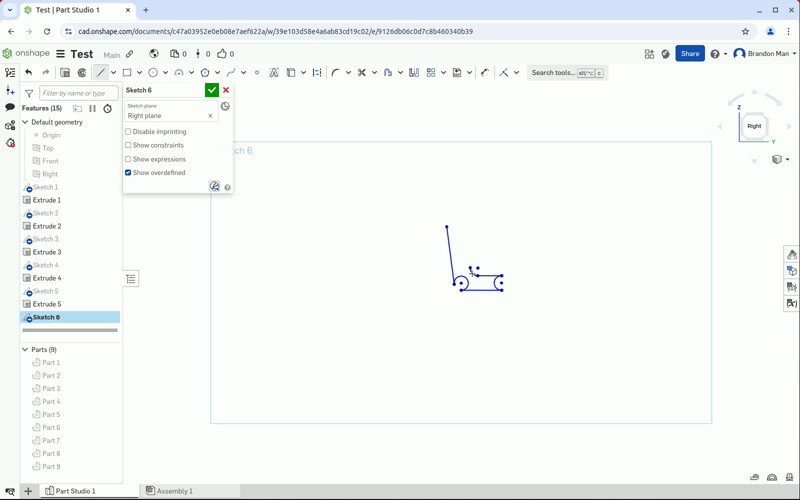
mouse_move(470, 267)
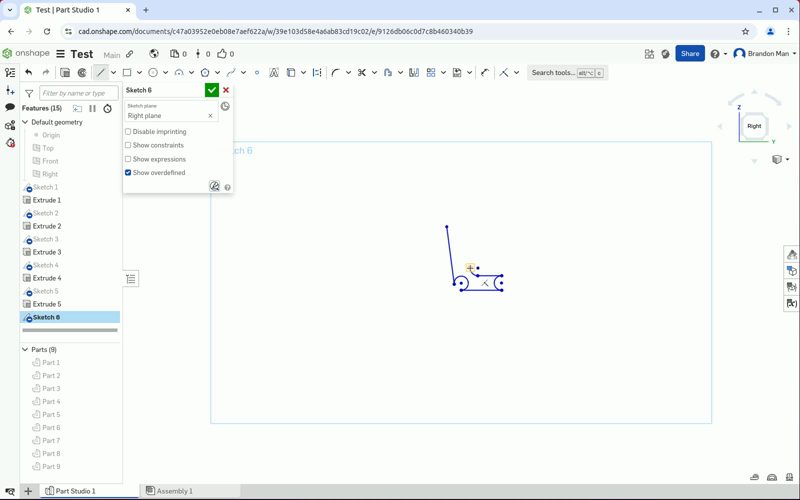
click(470, 267)
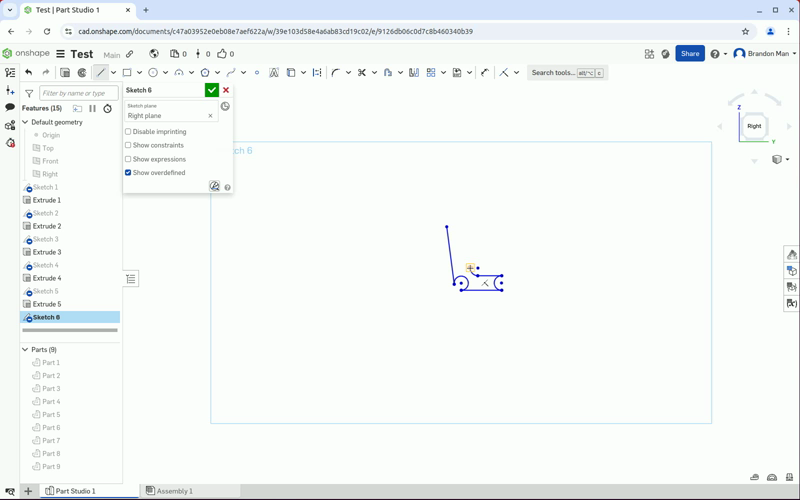
key_down(shift)
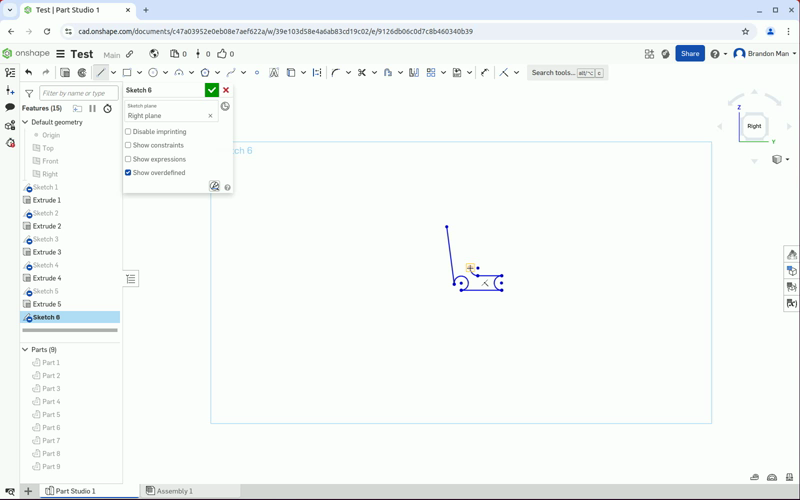
mouse_move(500, 267)
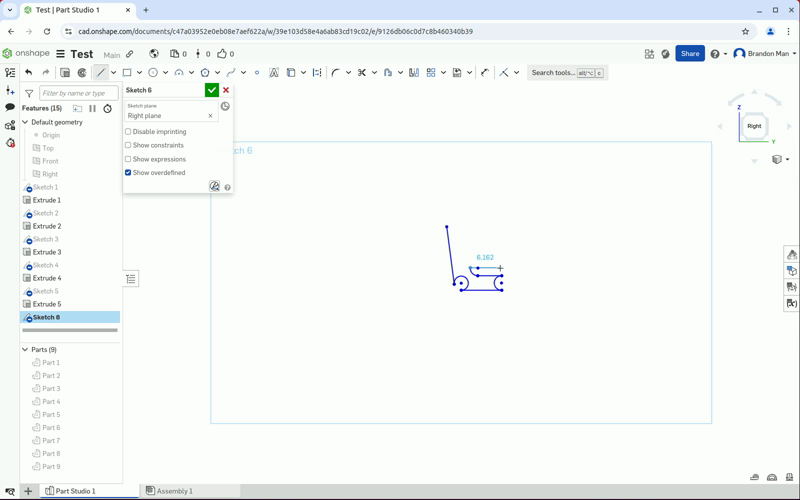
mouse_move(475, 226)
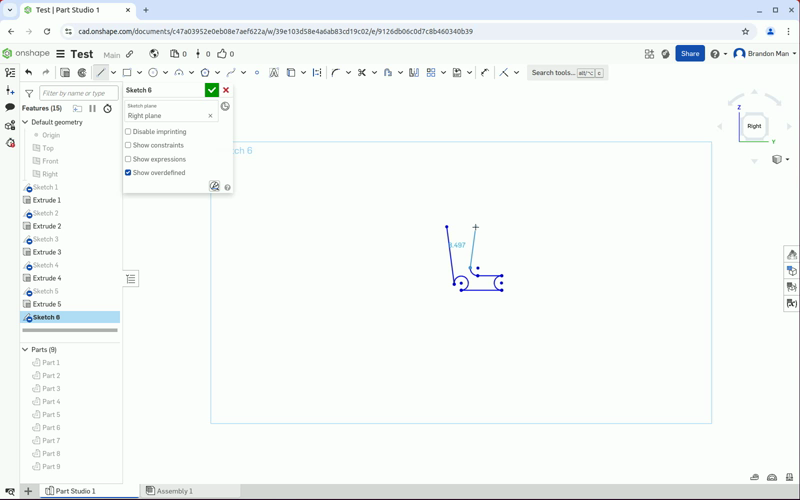
click(475, 226)
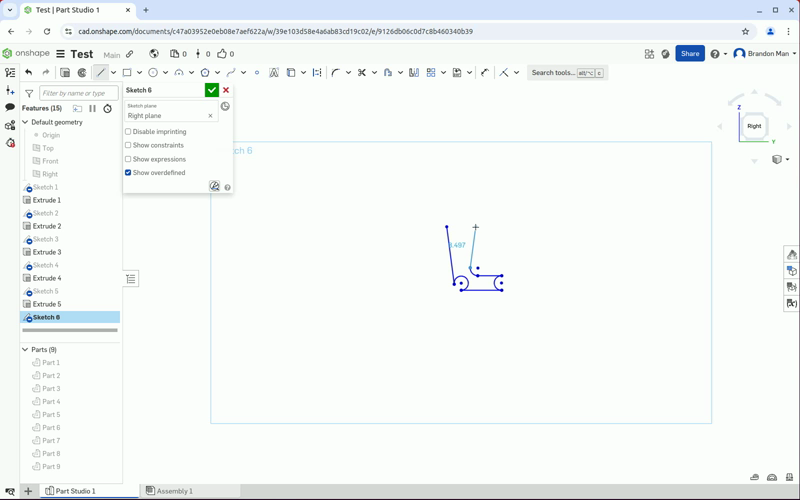
key_up(shift)
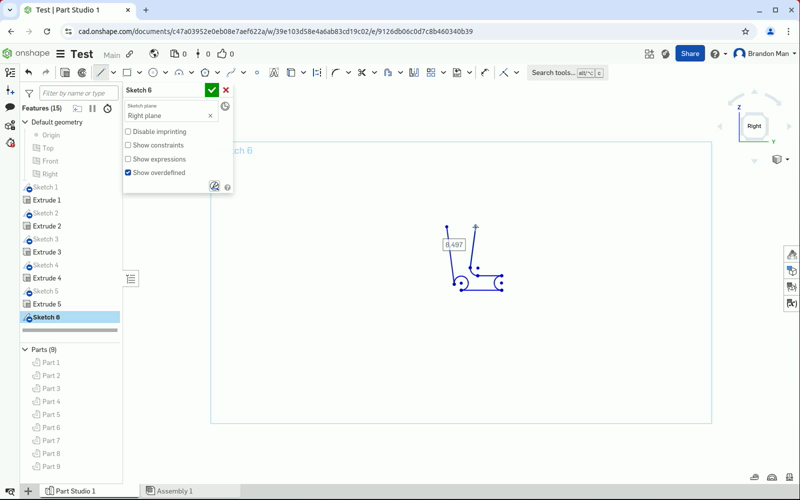
key(esc)
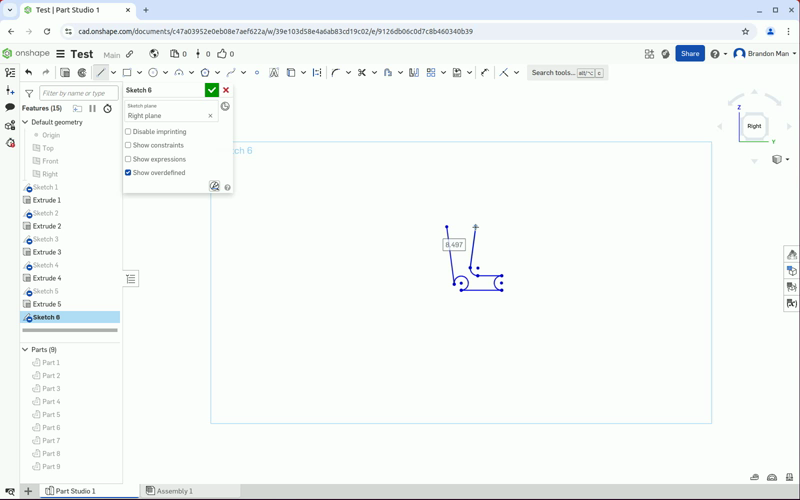
key(a)
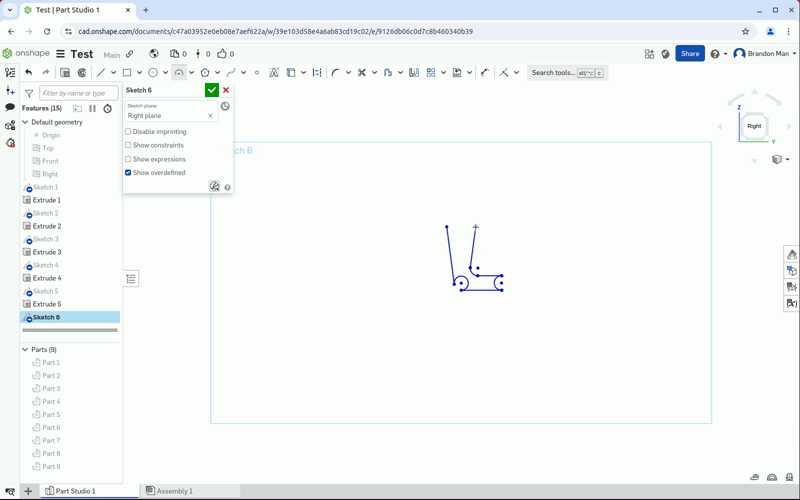
mouse_move(475, 226)
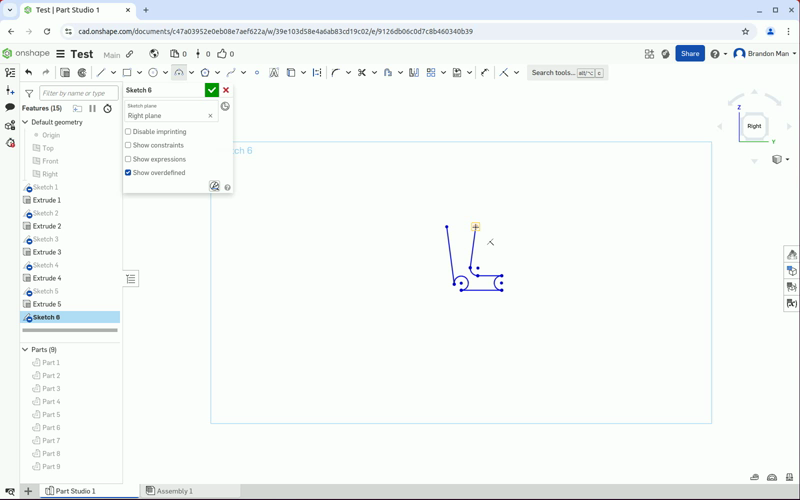
click(475, 226)
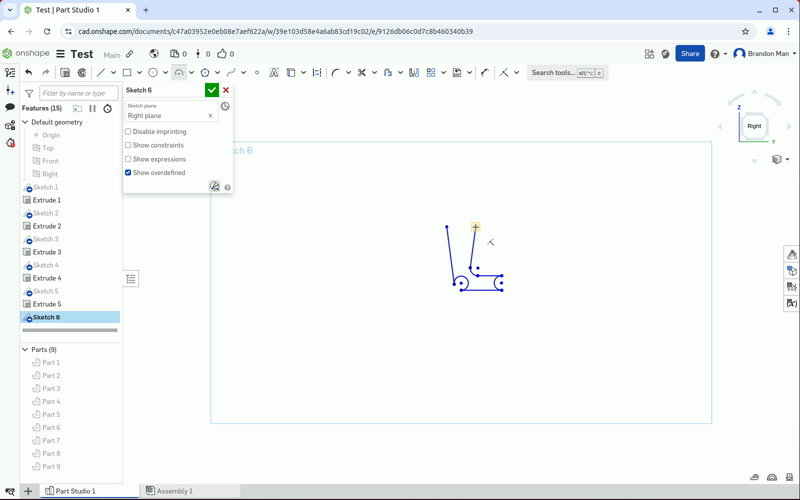
mouse_move(446, 226)
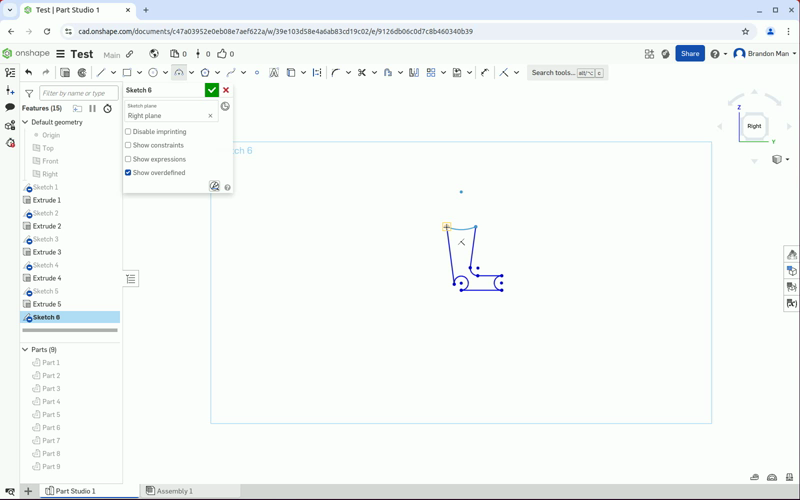
click(446, 226)
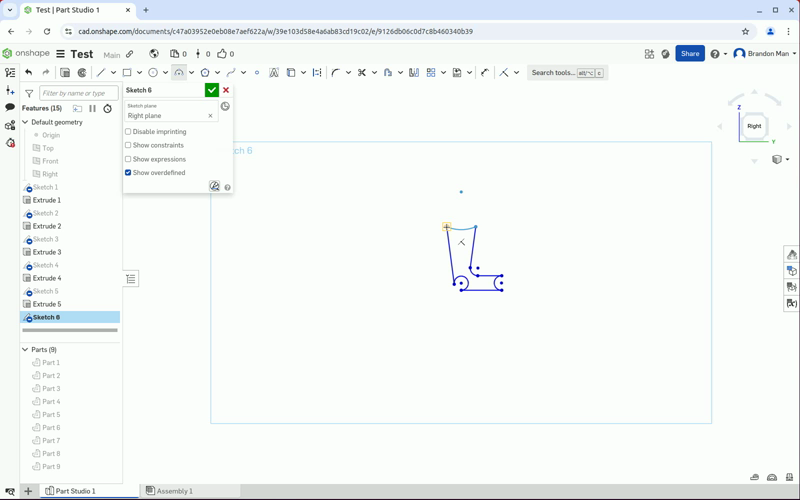
key_down(shift)
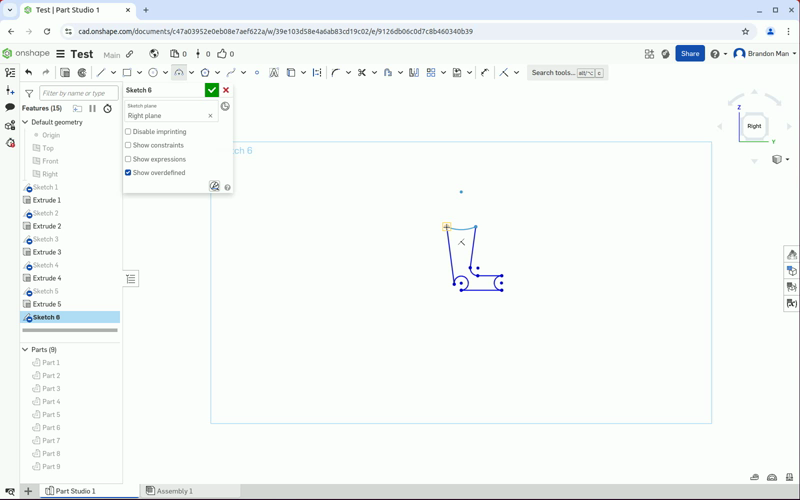
mouse_move(461, 239)
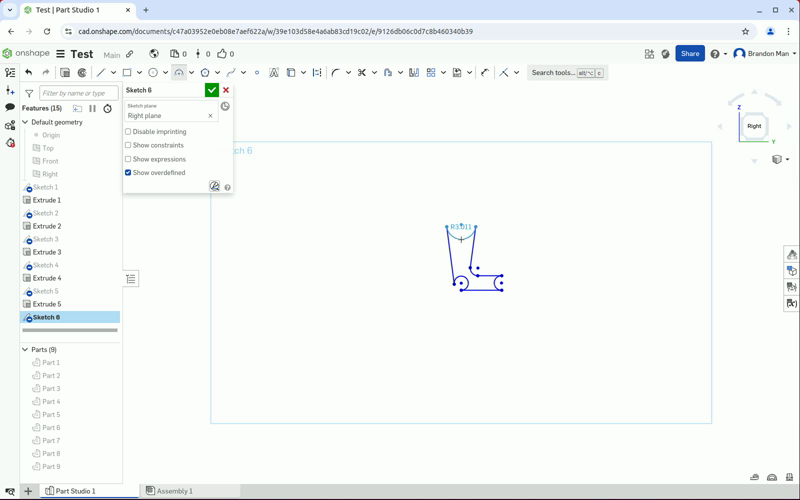
click(461, 239)
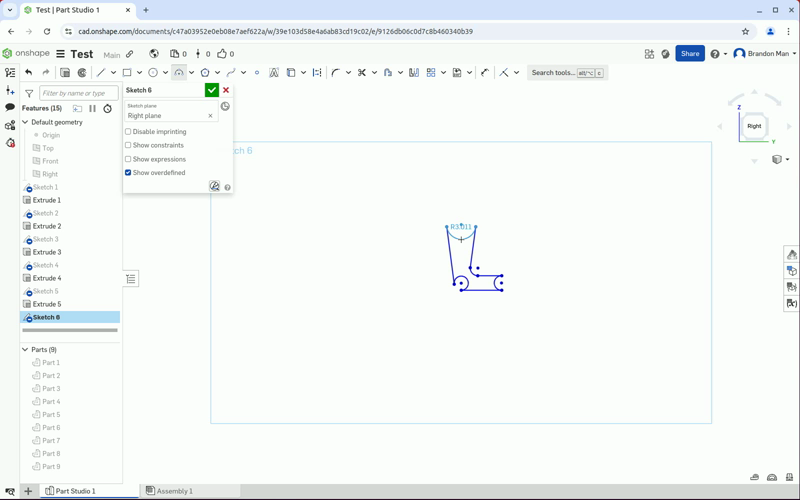
key_up(shift)
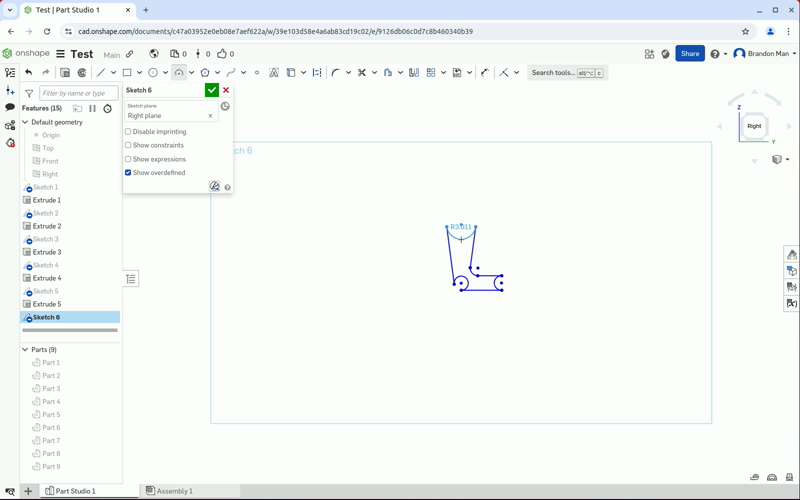
key(esc)
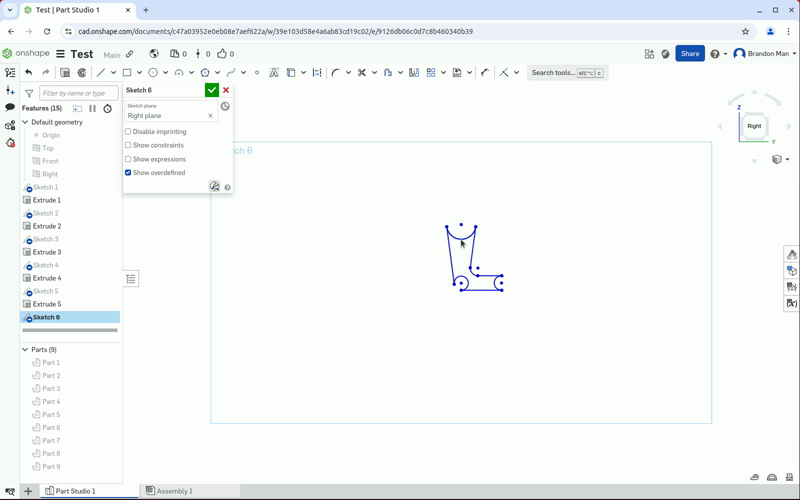
mouse_move(462, 244)
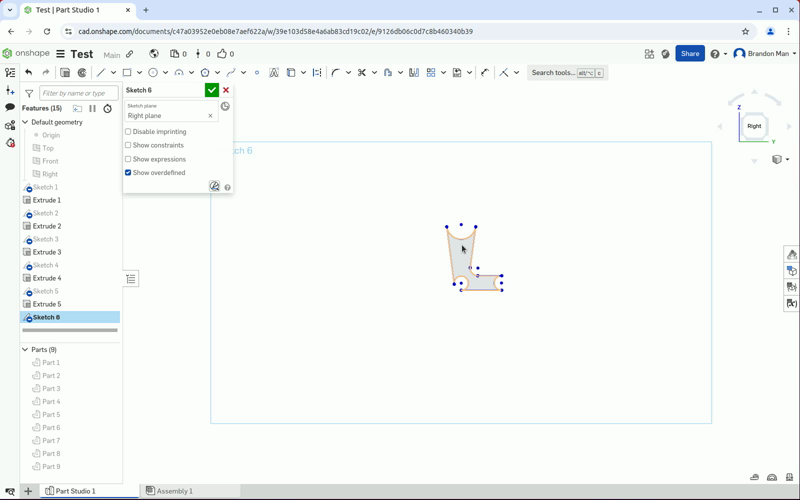
scroll(6)
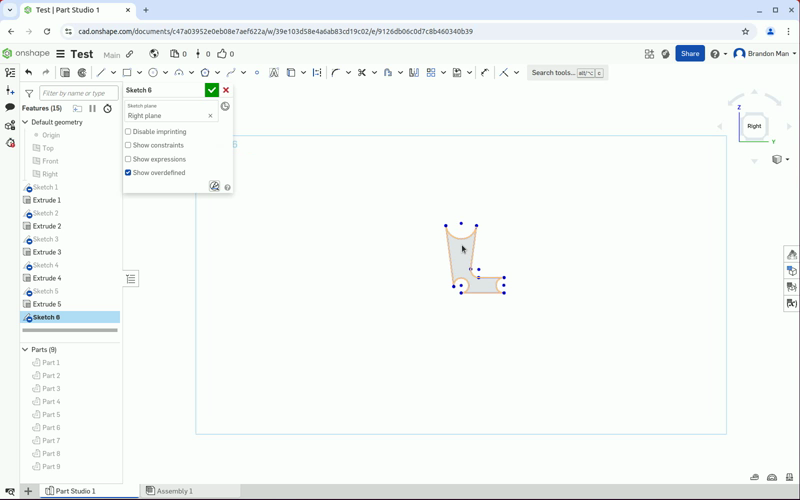
scroll(6)
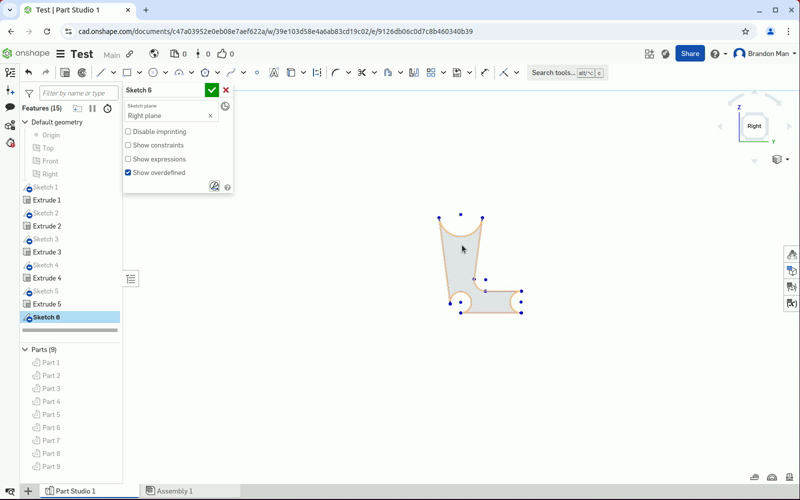
scroll(6)
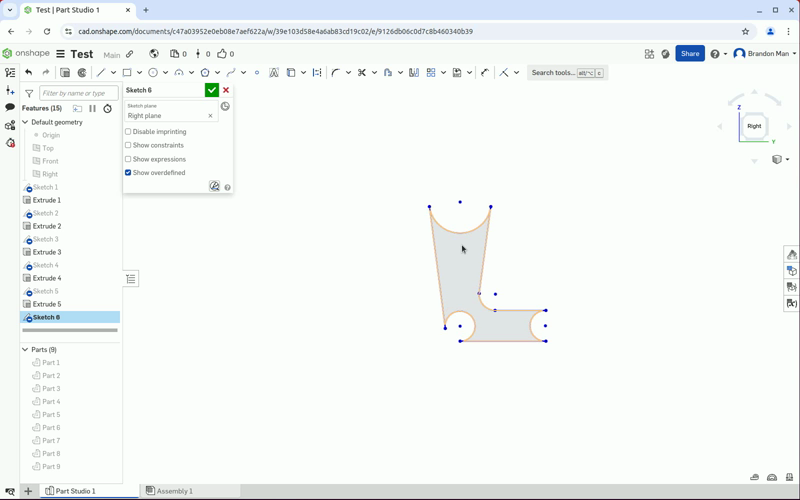
scroll(6)
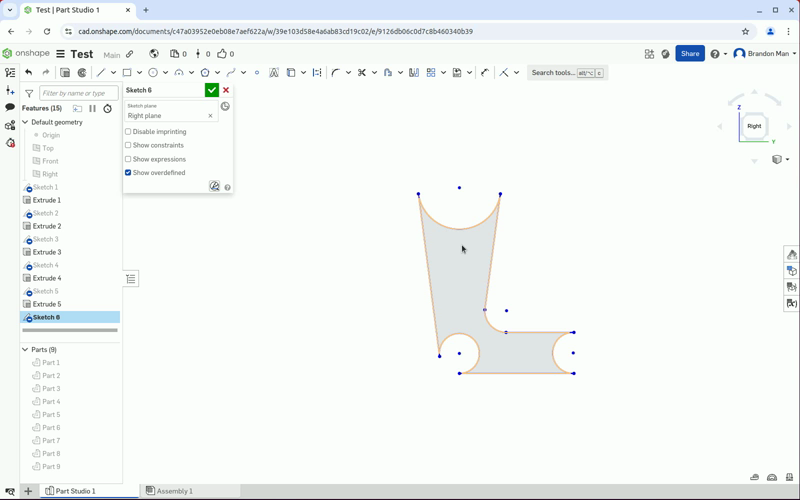
scroll(6)
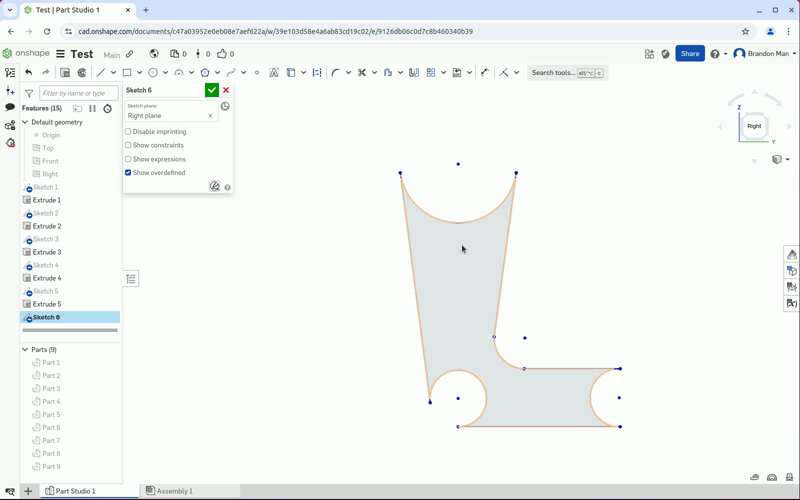
scroll(6)
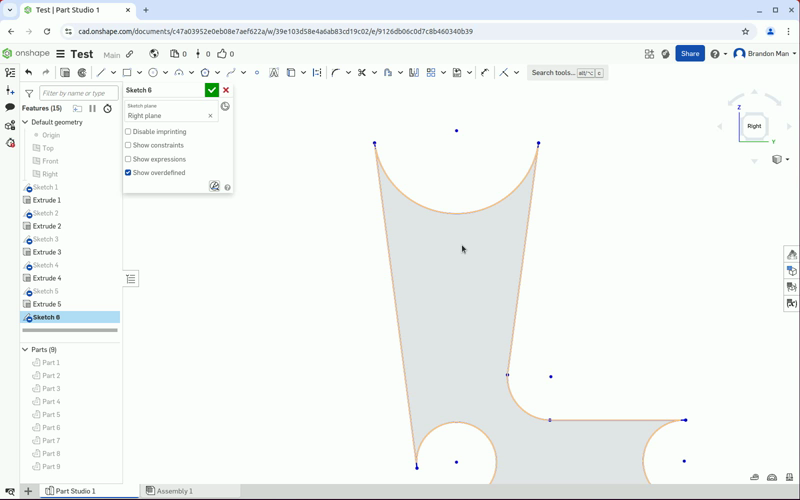
scroll(6)
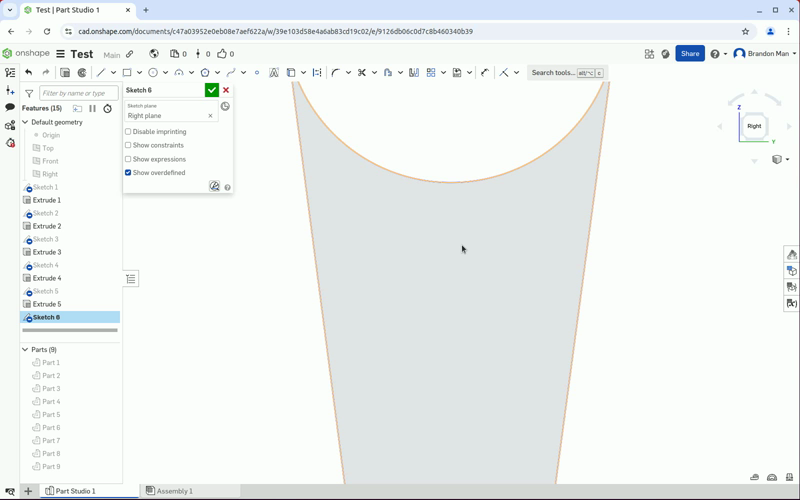
click(462, 244)
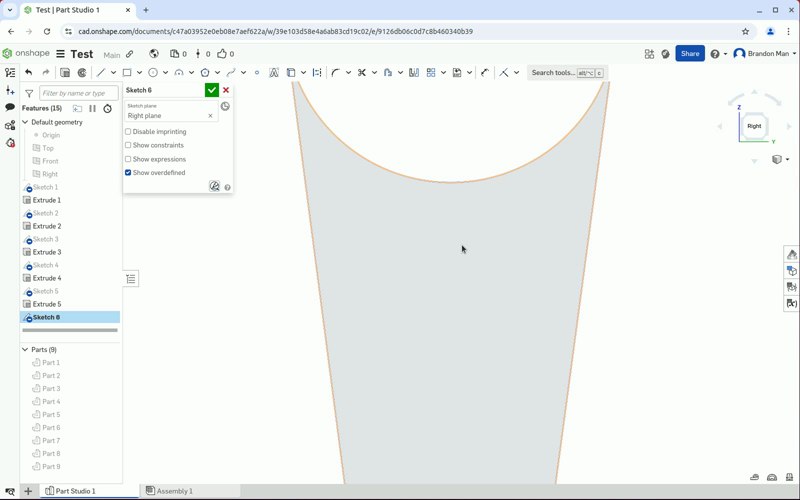
scroll(-6)
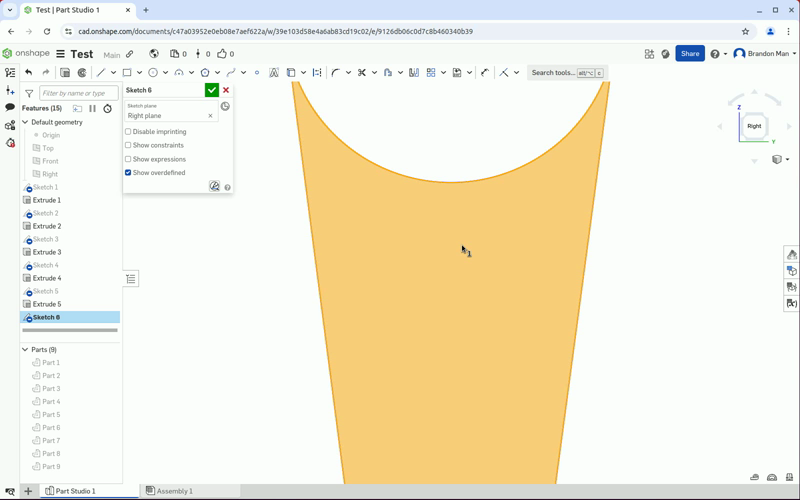
scroll(-6)
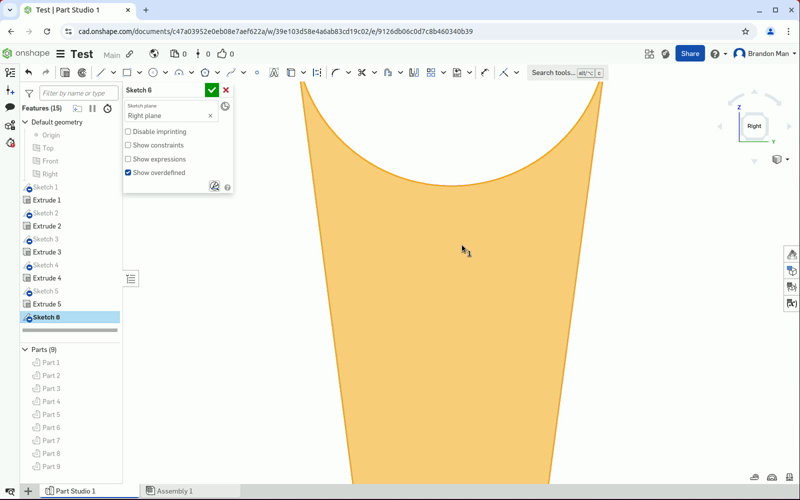
scroll(-6)
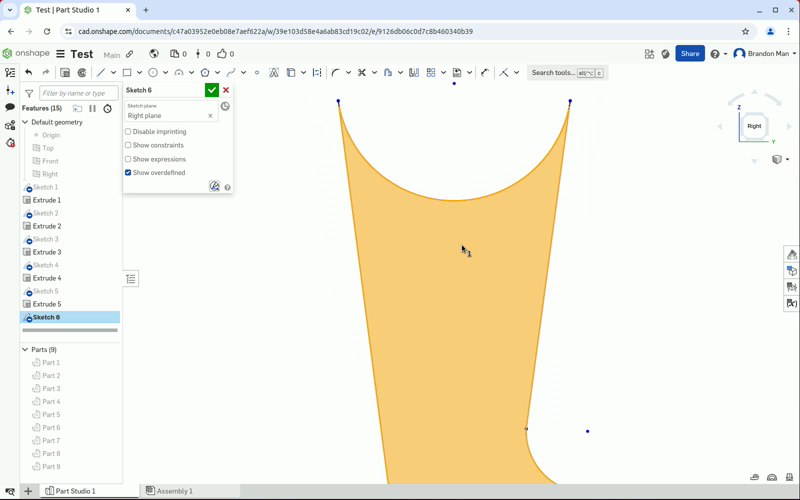
scroll(-6)
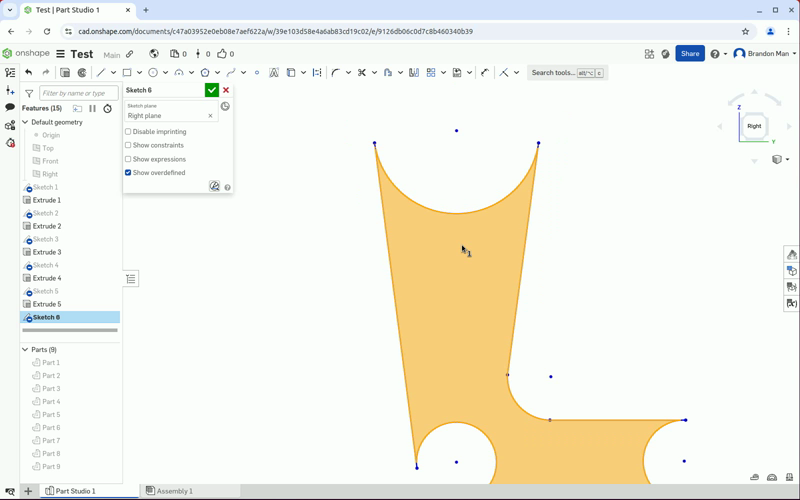
scroll(-6)
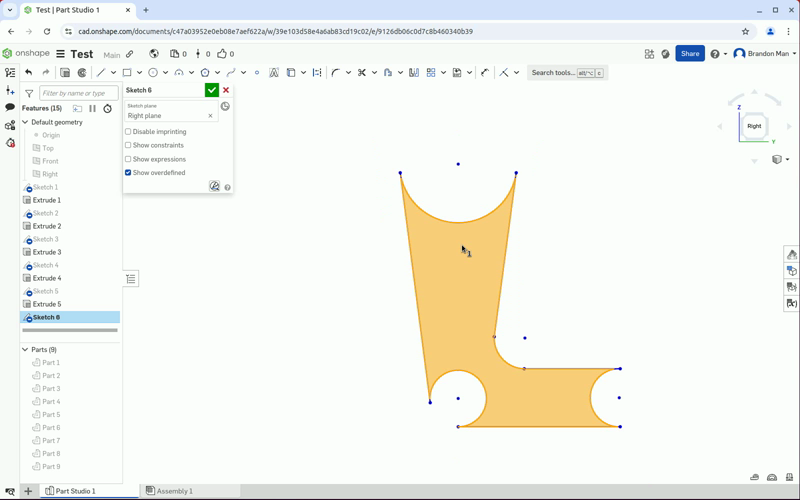
scroll(-6)
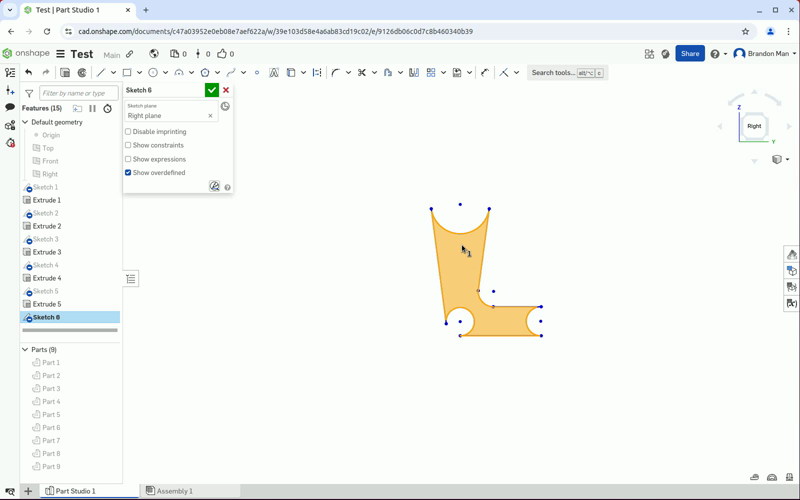
scroll(-6)
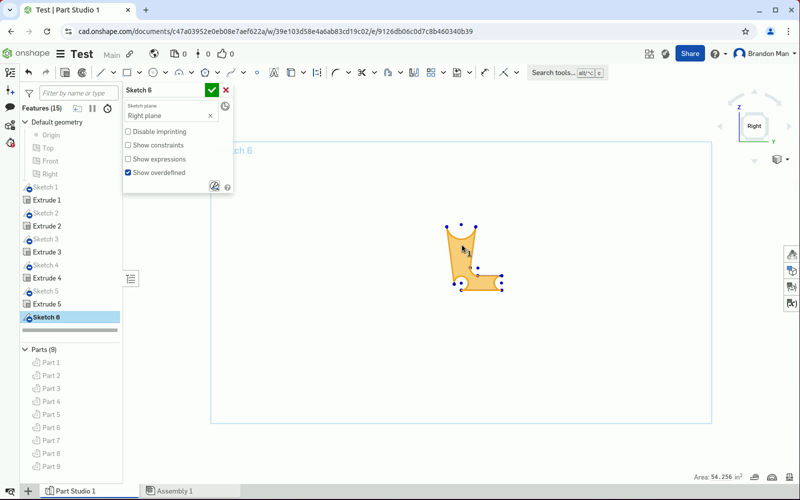
mouse_move(73, 352)
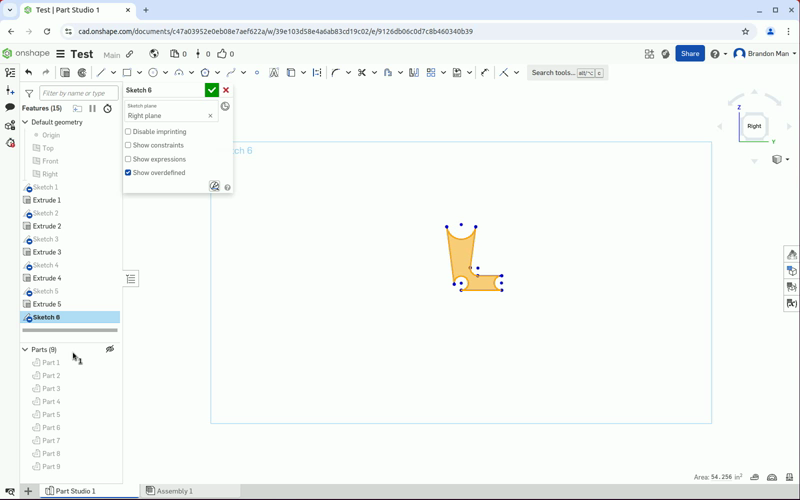
key(shift+y)
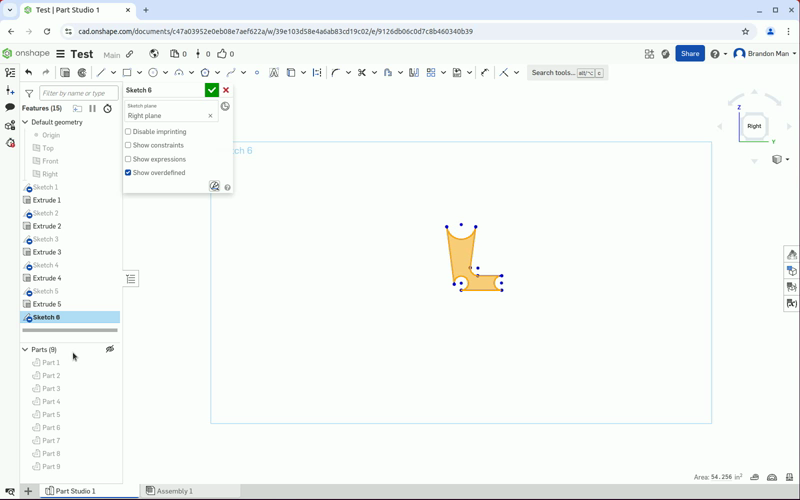
key(shift+e)
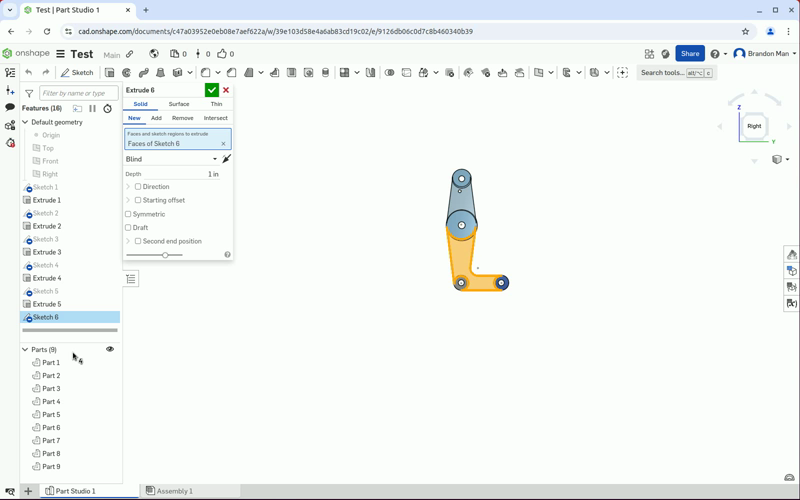
mouse_move(143, 106)
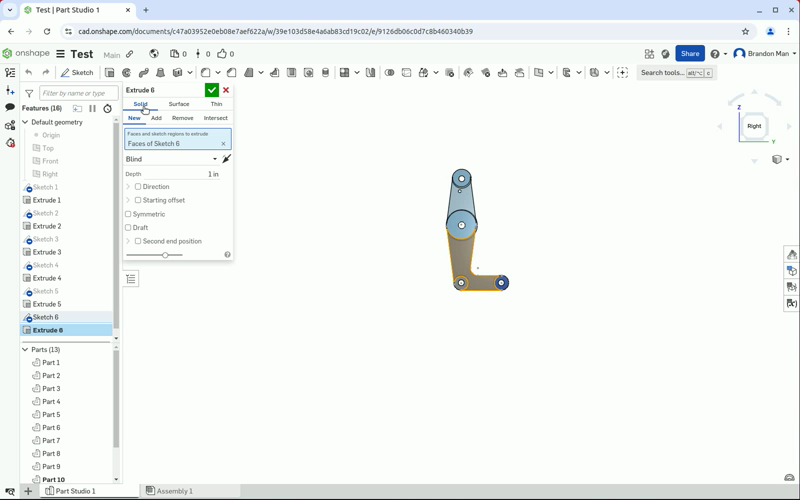
click(143, 106)
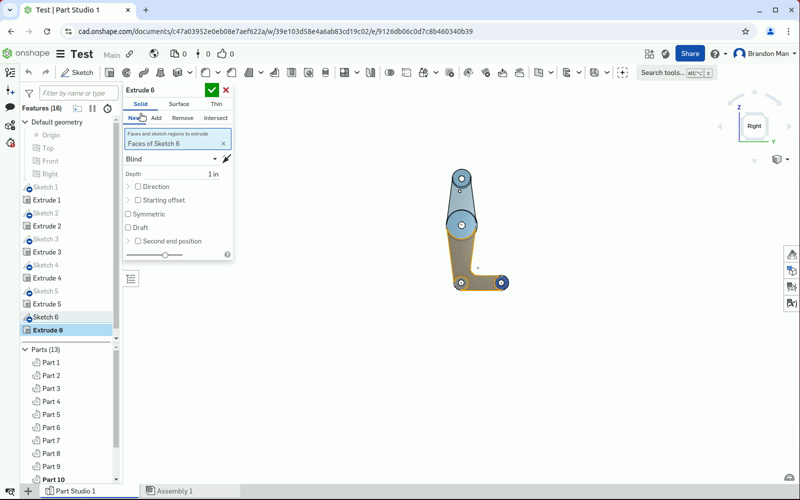
mouse_move(137, 120)
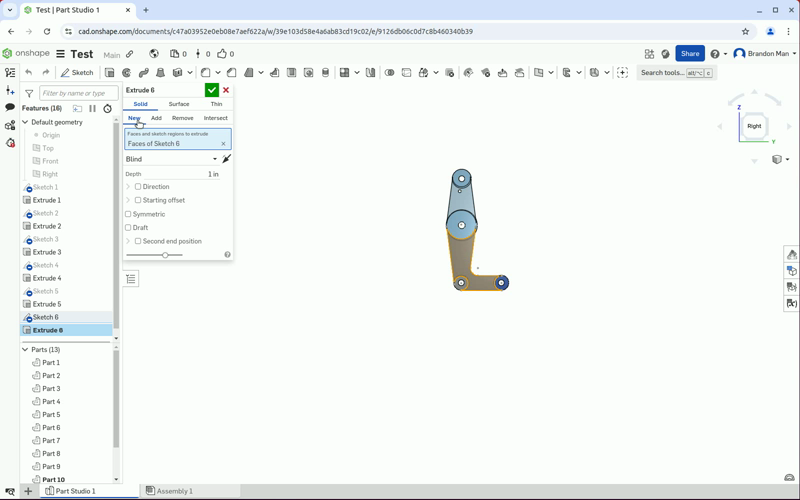
click(137, 120)
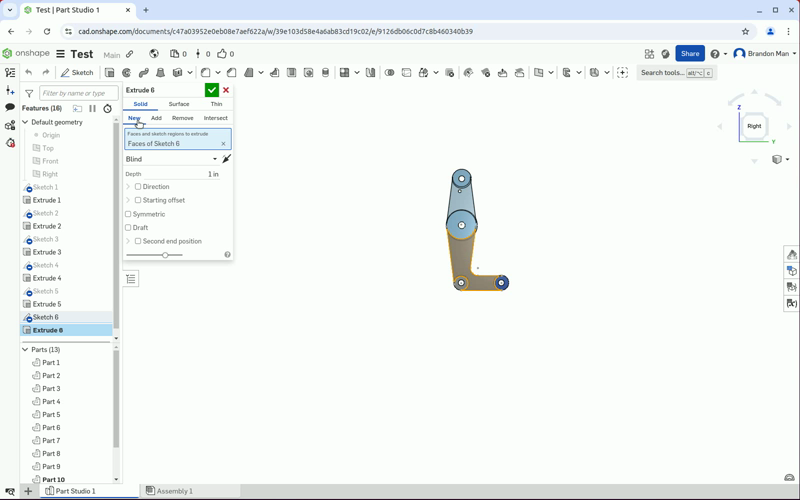
key(tab, 4)
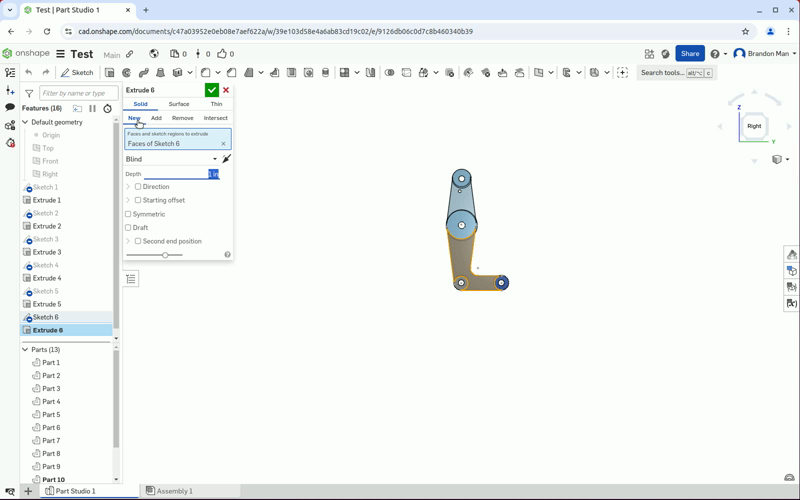
text(0.481)
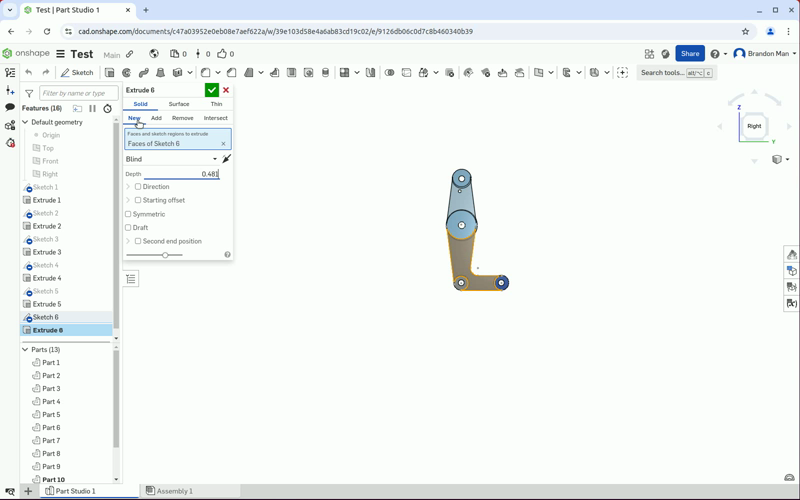
key(enter)
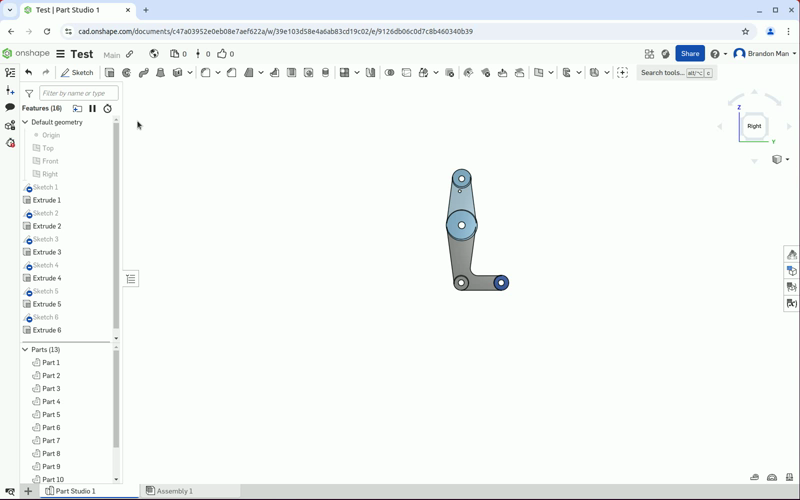
key(shift+h)
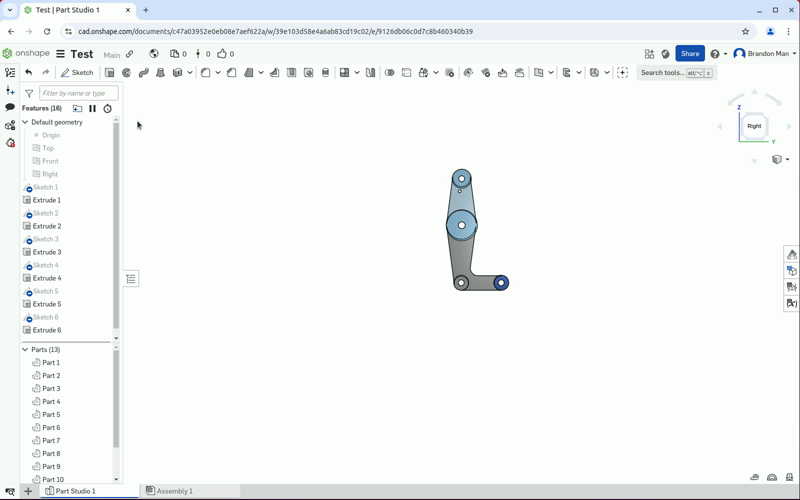
key(shift+h)
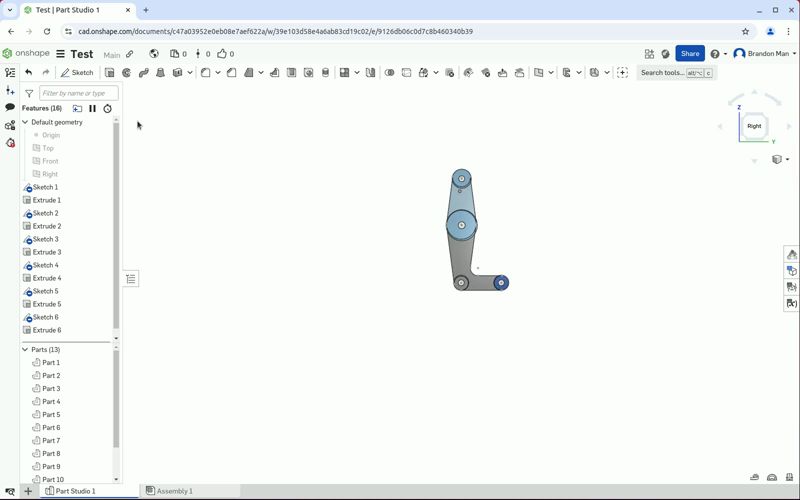
key(shift+7)
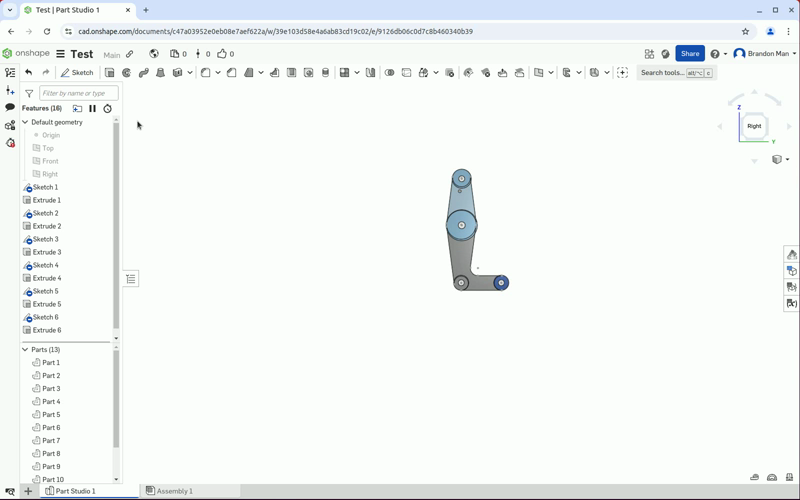
key(right, 2)
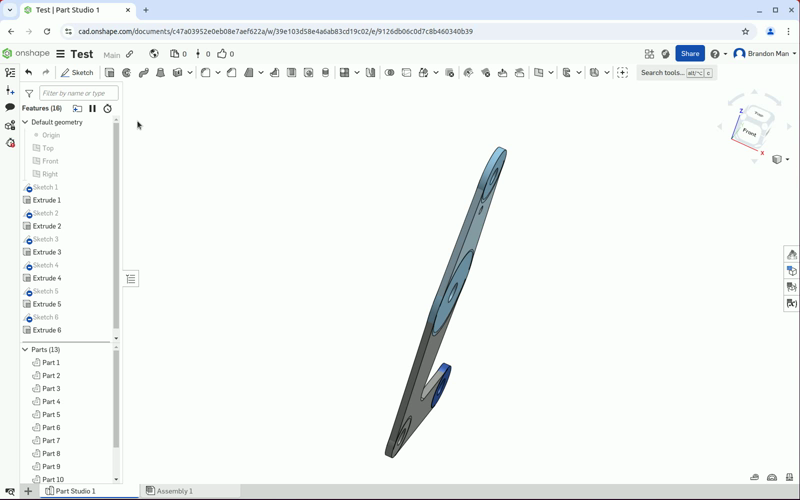
key(down, 2)
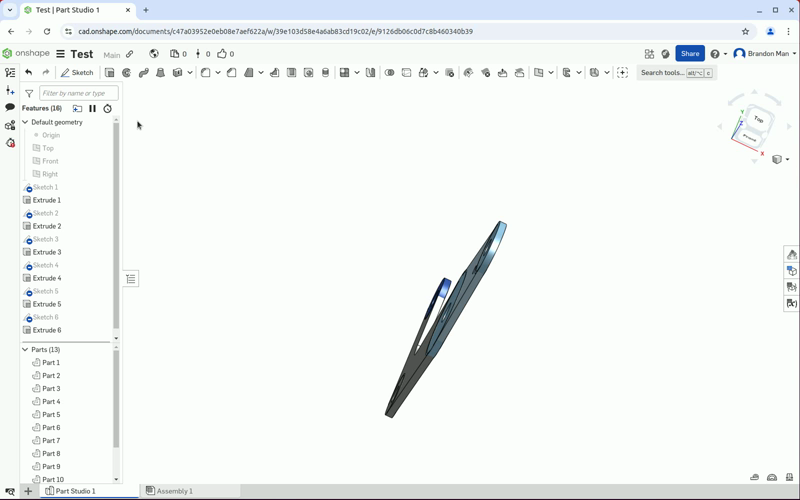
key(up, 2)
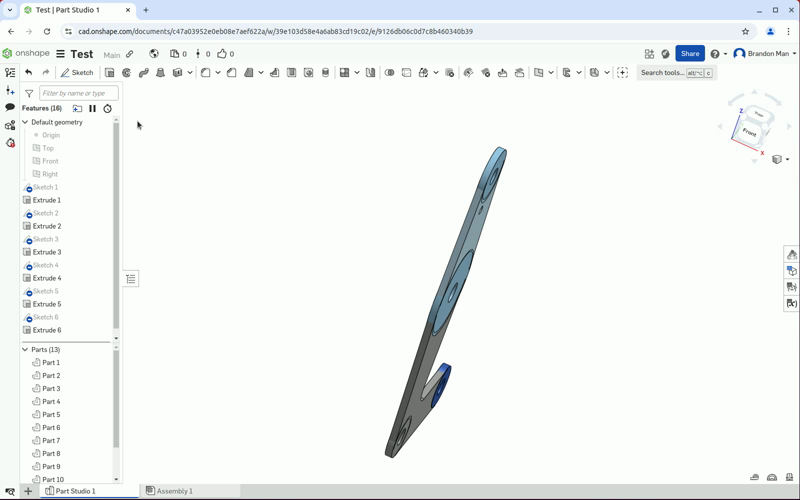
key(left, 2)
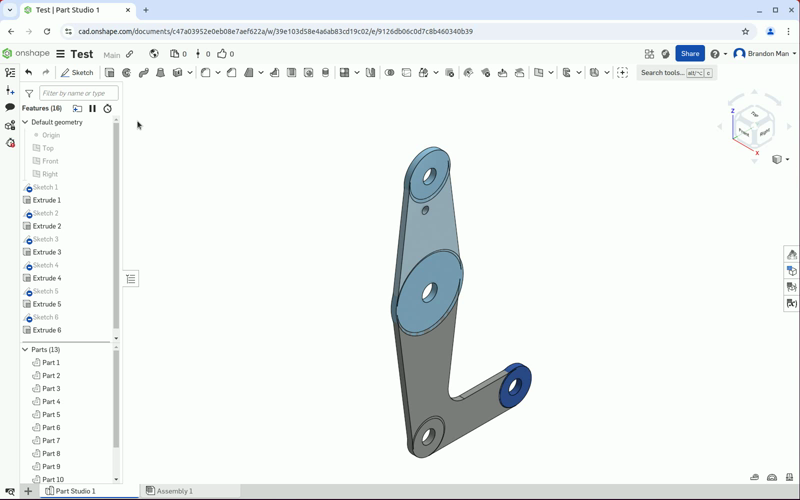
mouse_move(69, 189)
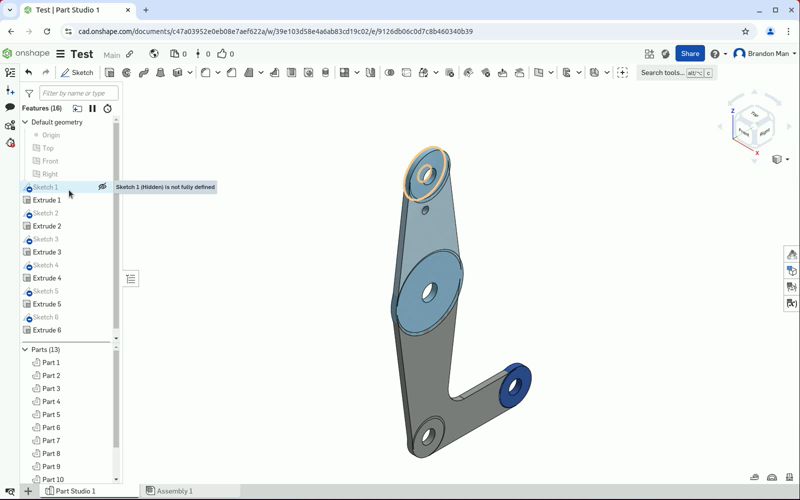
click(69, 189)